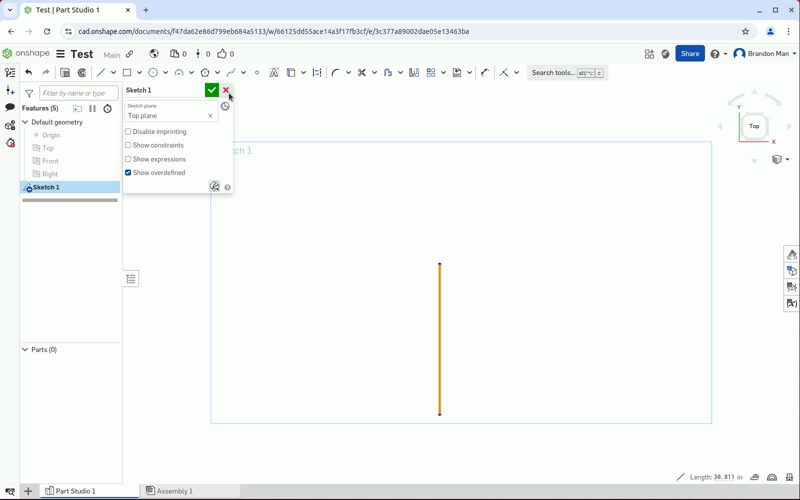
key(shift+h)
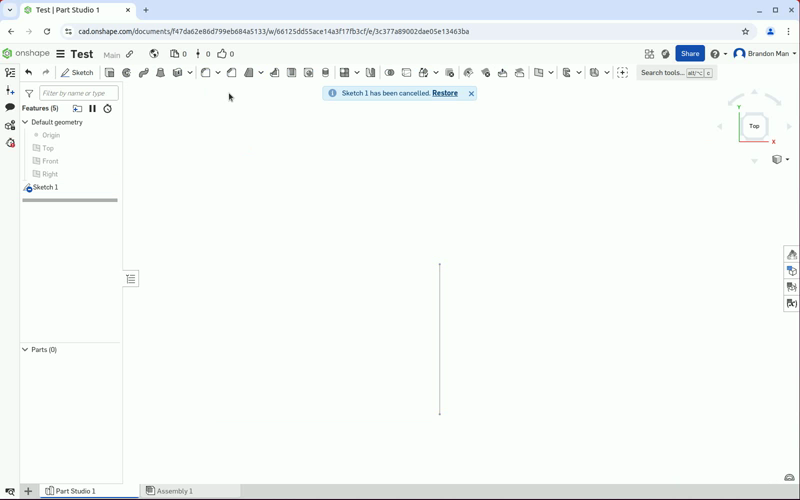
key(shift+s)
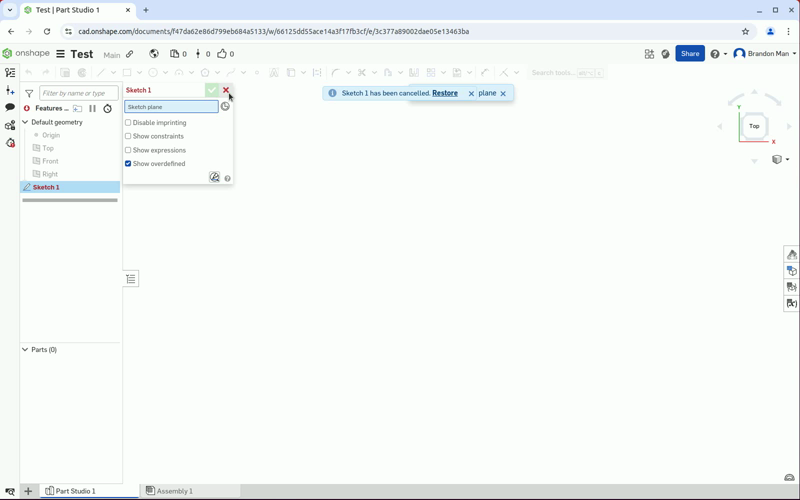
mouse_move(73, 150)
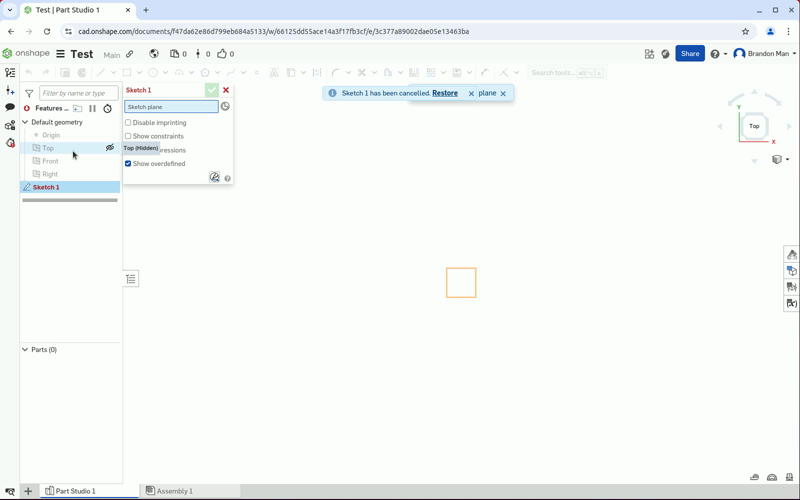
click(73, 150)
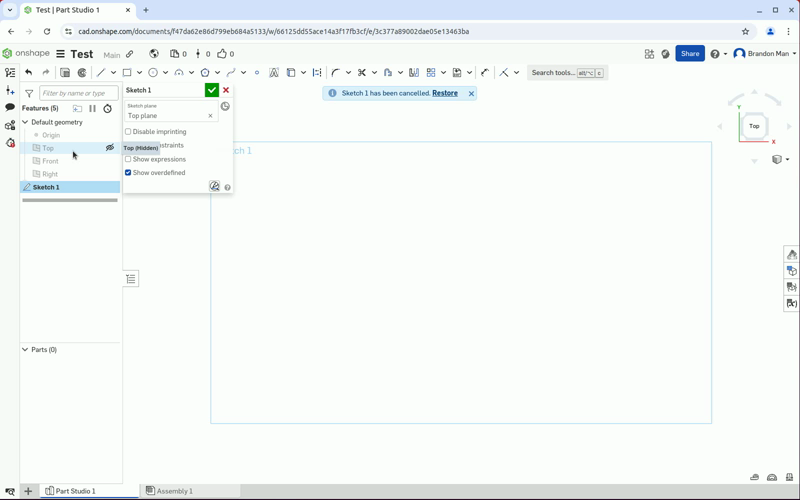
mouse_move(73, 352)
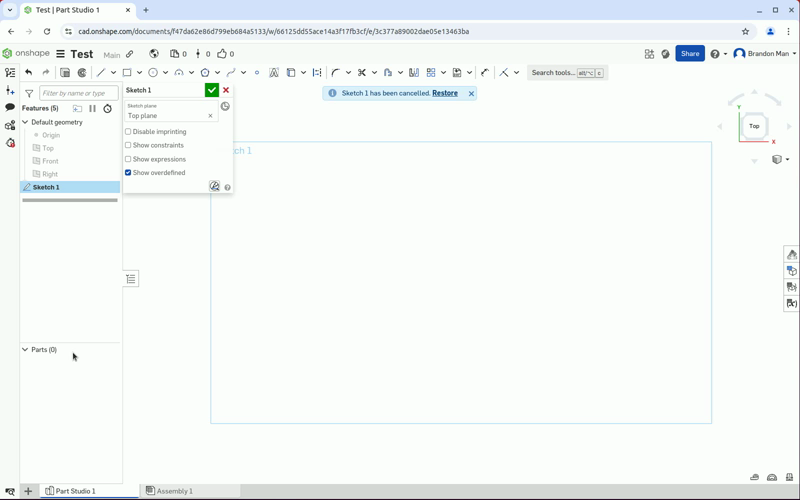
key(y)
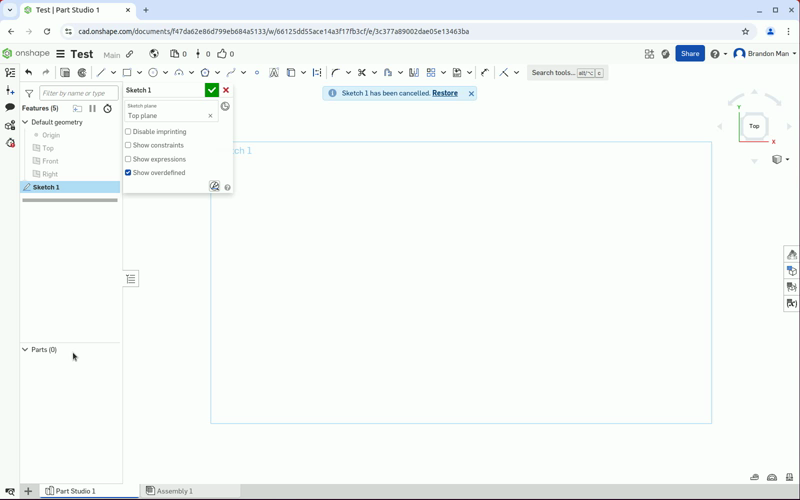
key(l)
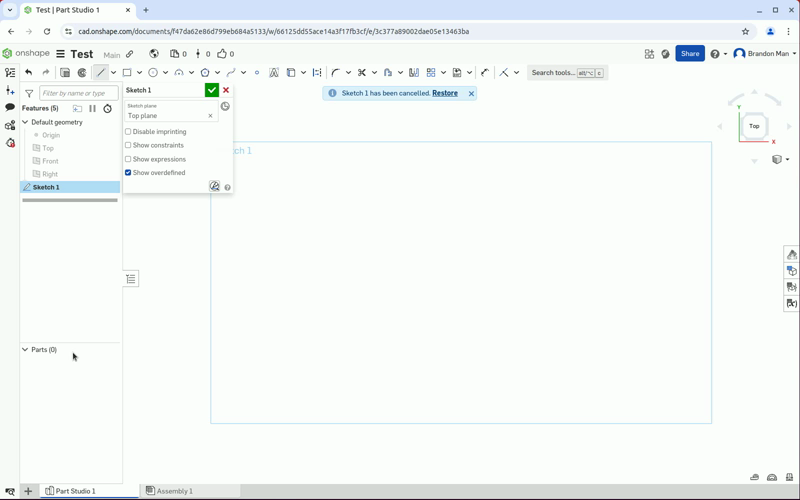
key_down(shift)
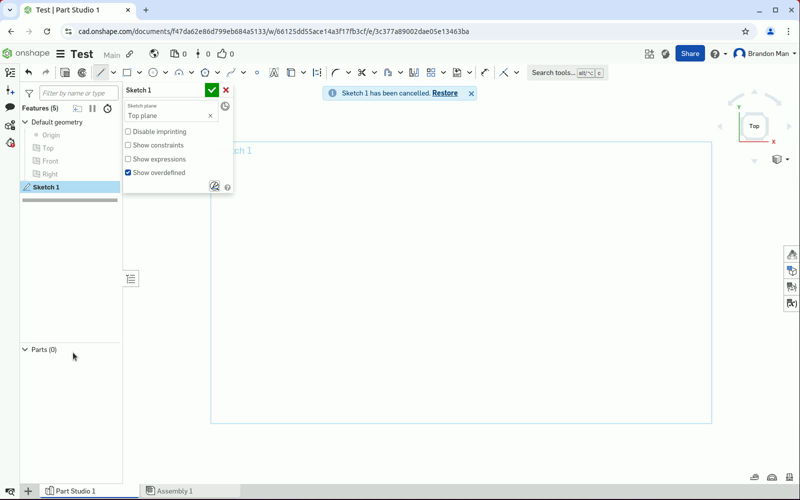
mouse_move(403, 395)
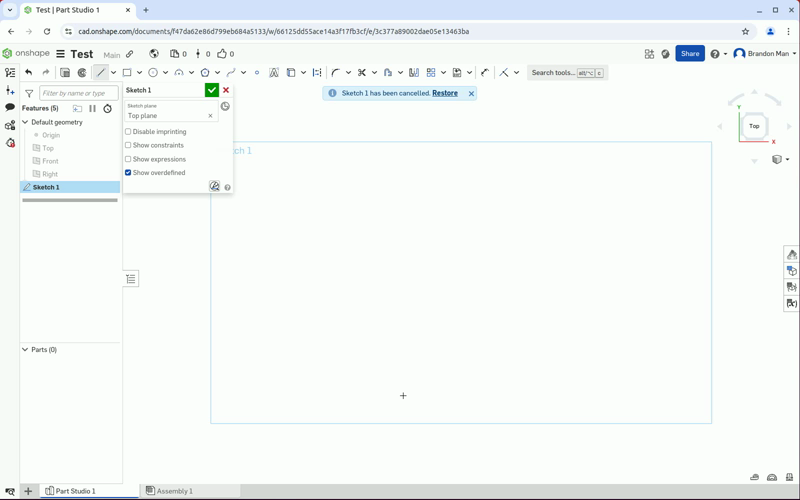
click(403, 395)
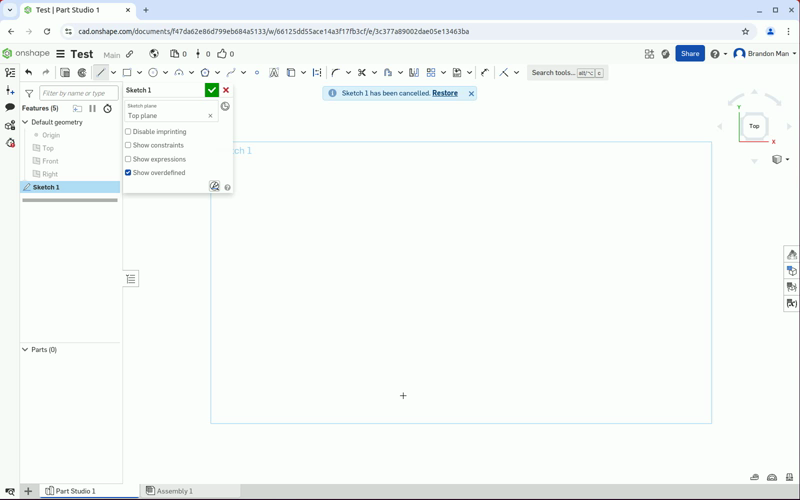
key_up(shift)
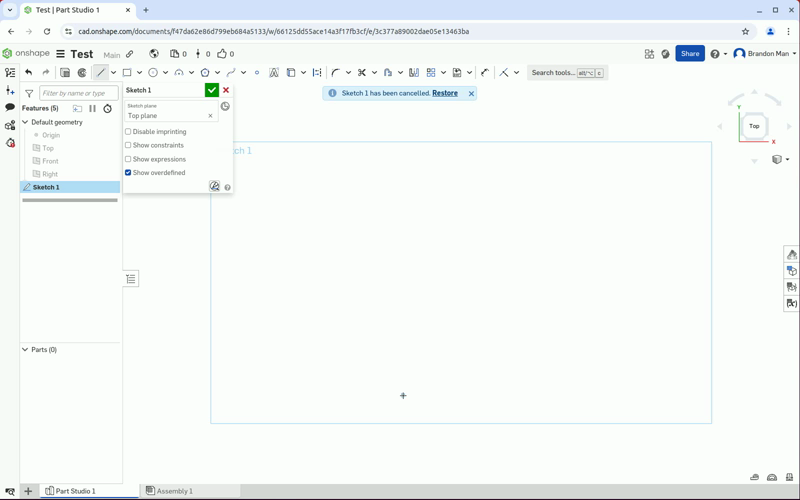
key_down(shift)
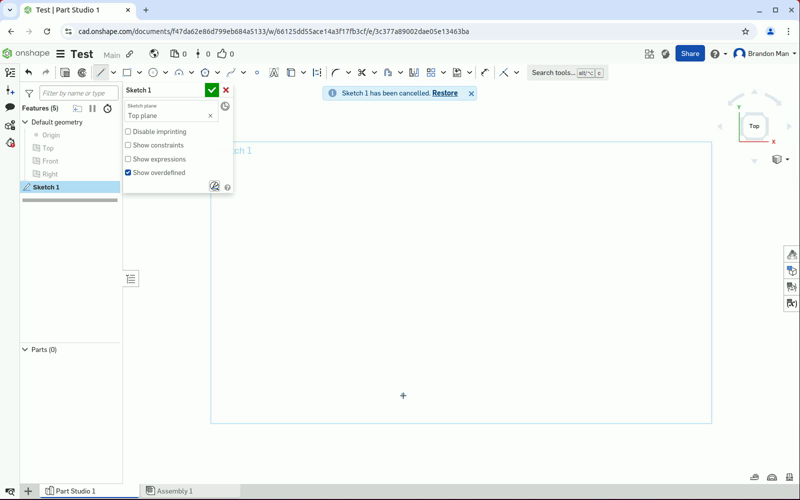
mouse_move(518, 395)
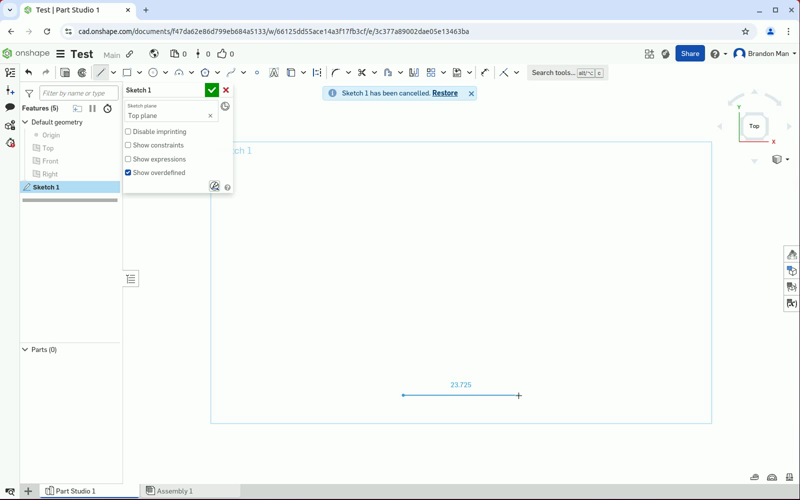
click(518, 395)
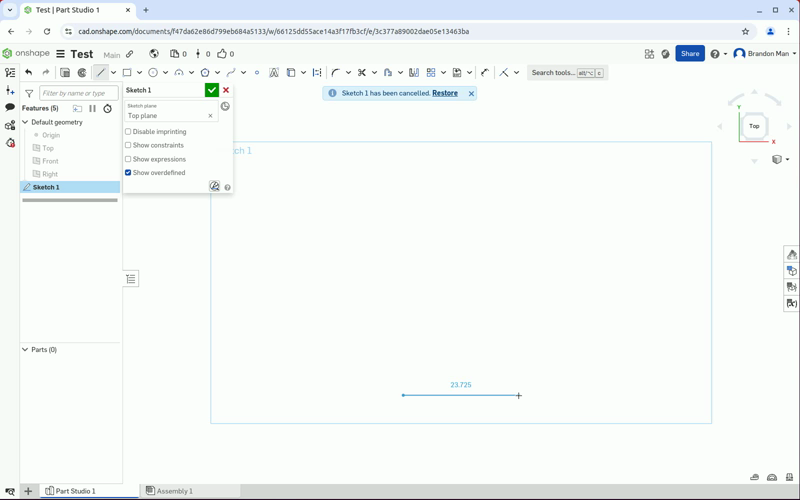
key_up(shift)
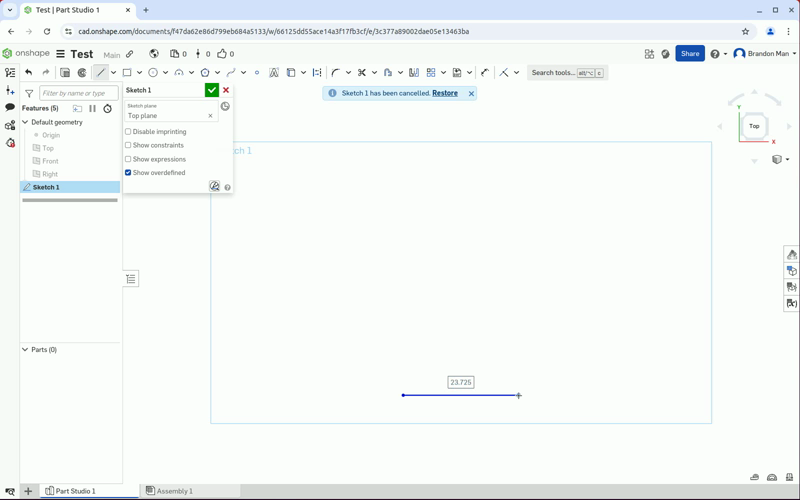
key_down(shift)
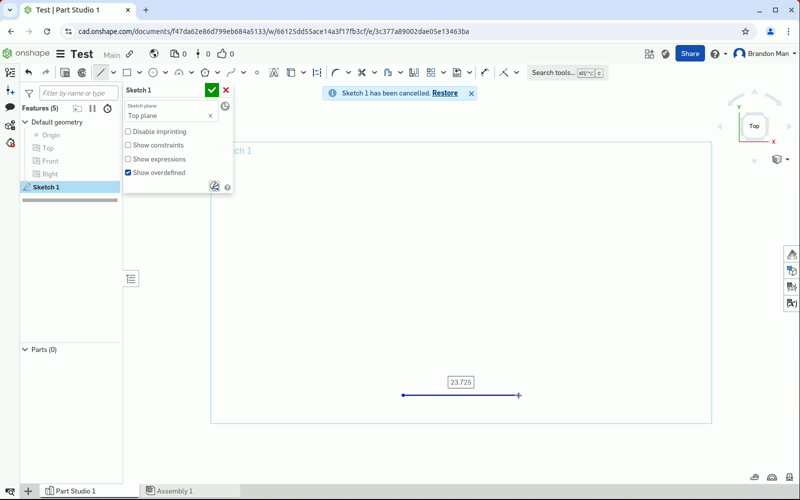
mouse_move(518, 171)
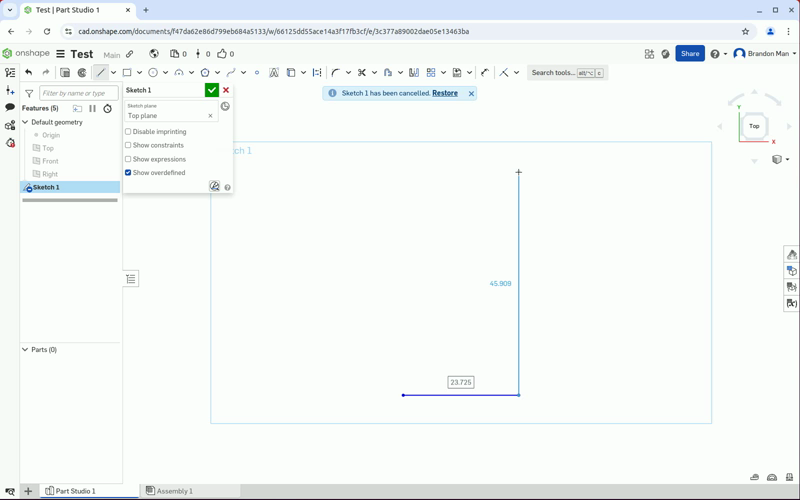
click(518, 171)
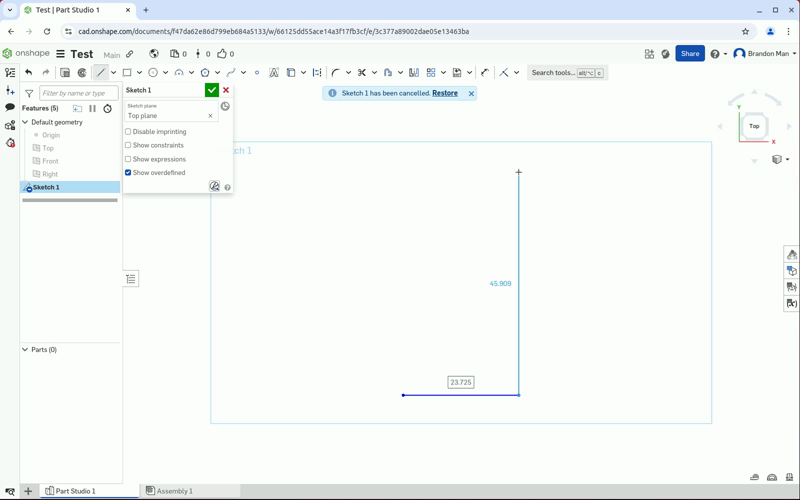
key_up(shift)
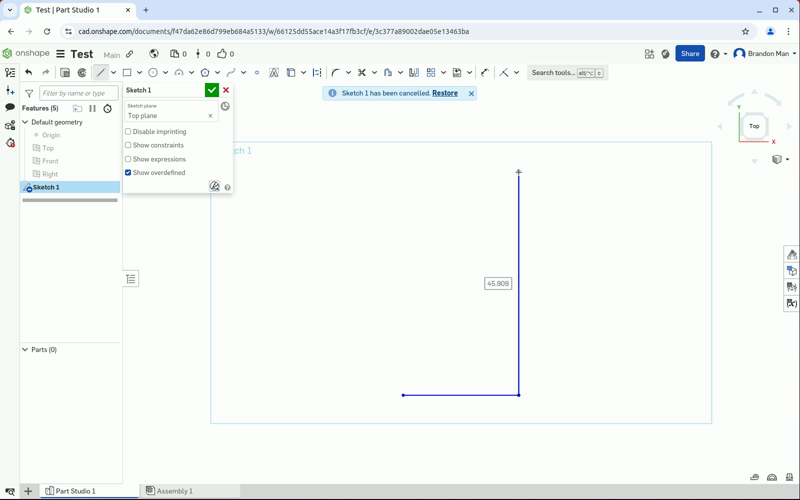
key_down(shift)
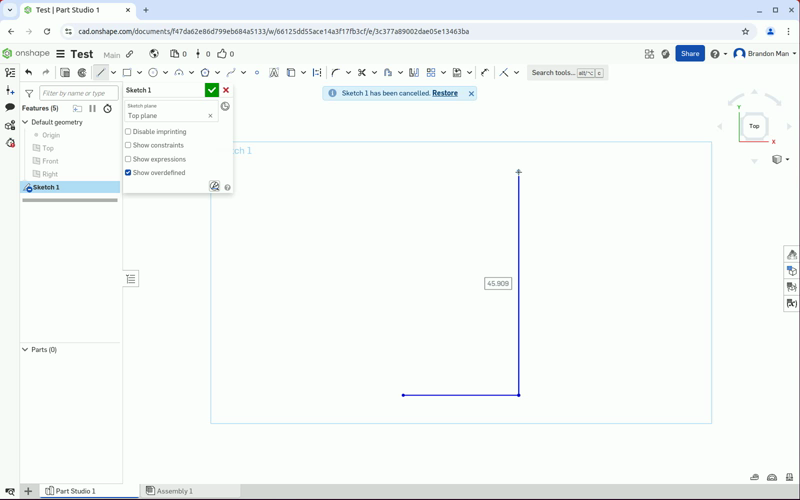
mouse_move(403, 171)
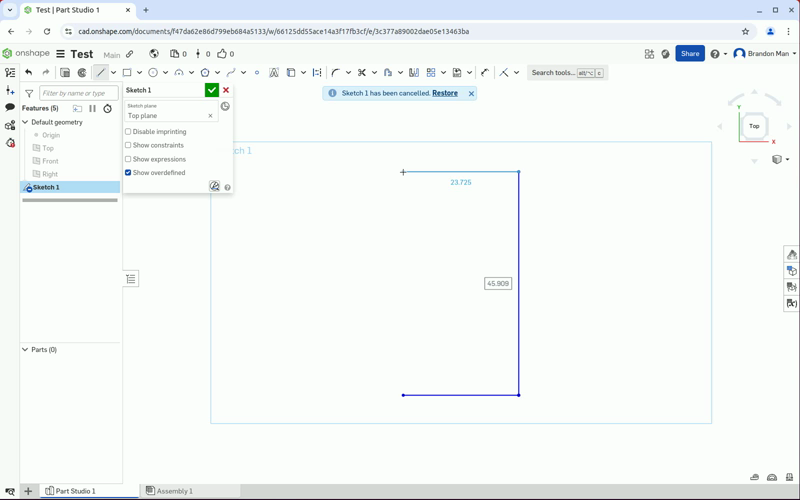
click(403, 171)
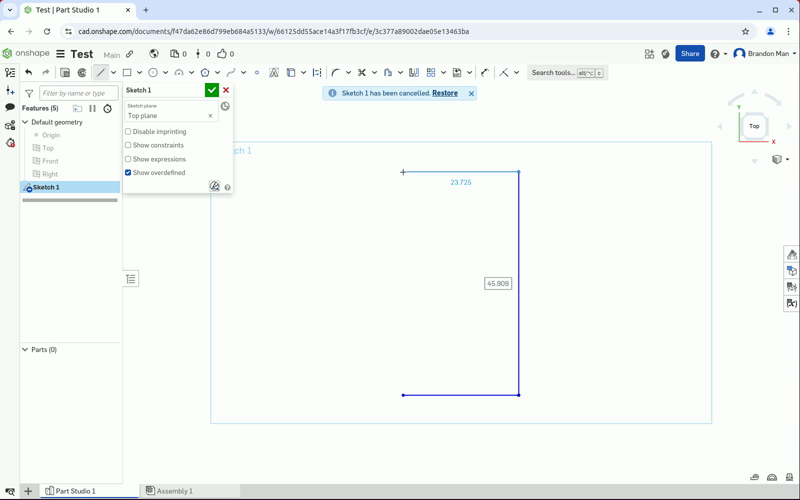
key_up(shift)
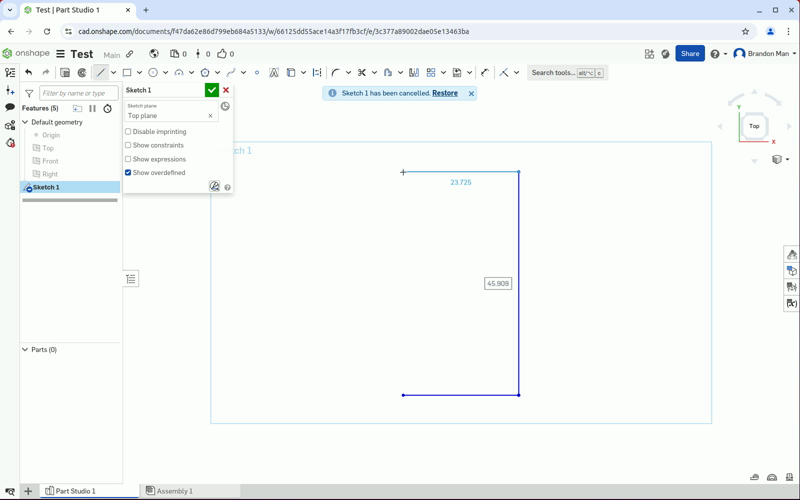
key_down(shift)
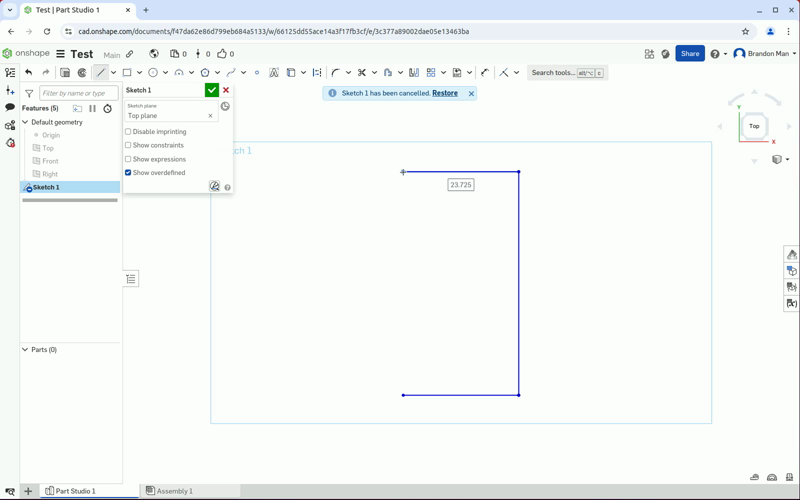
mouse_move(403, 395)
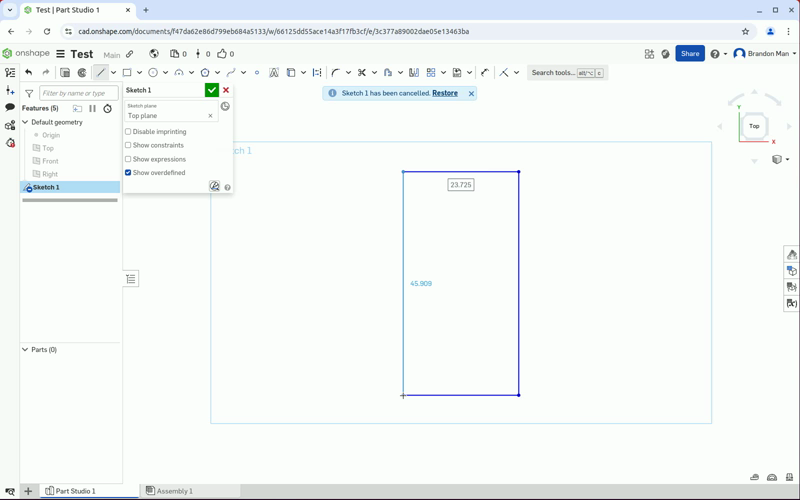
key_up(shift)
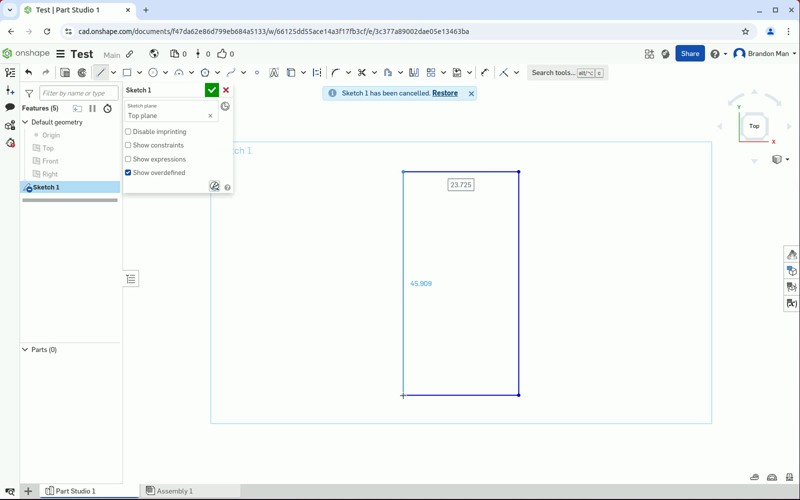
click(403, 395)
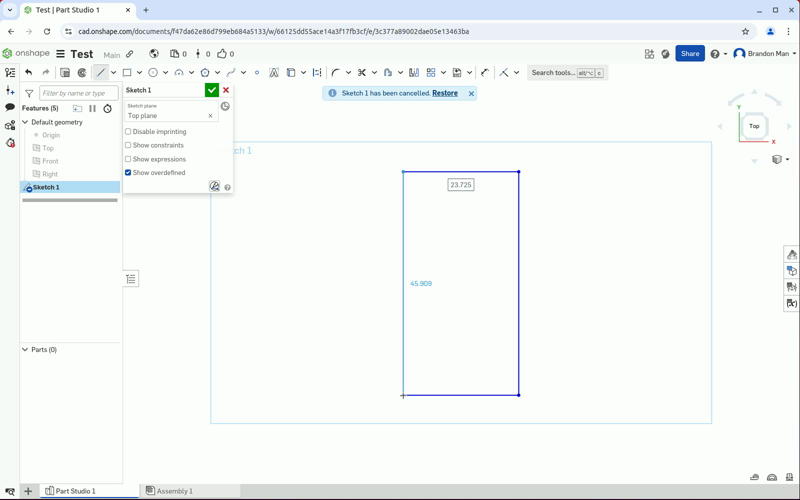
key(esc)
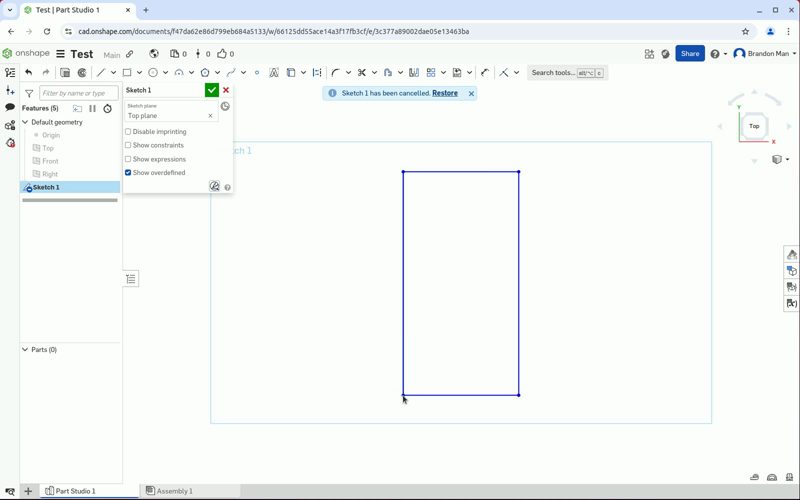
mouse_move(443, 279)
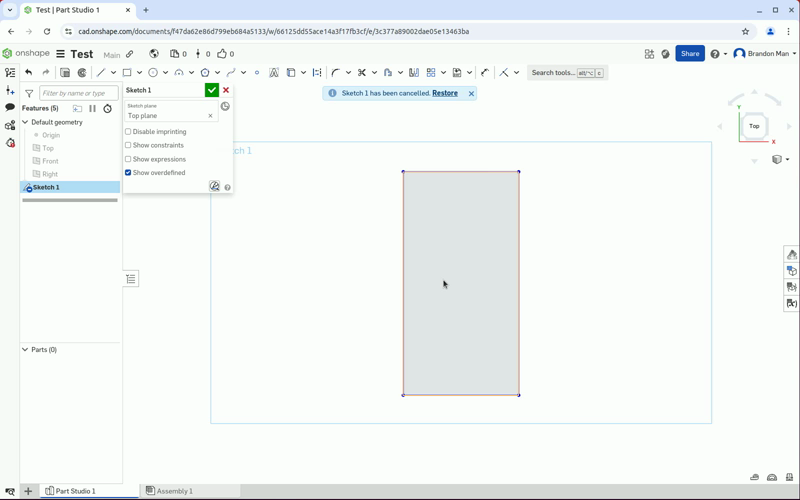
click(443, 279)
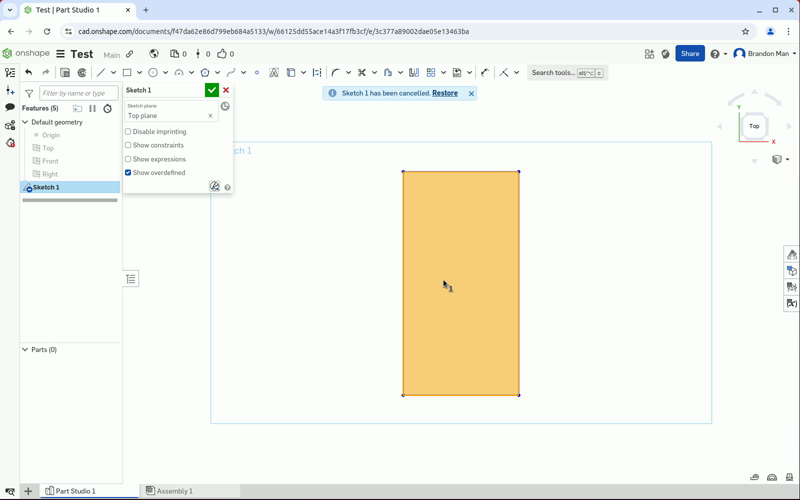
mouse_move(73, 352)
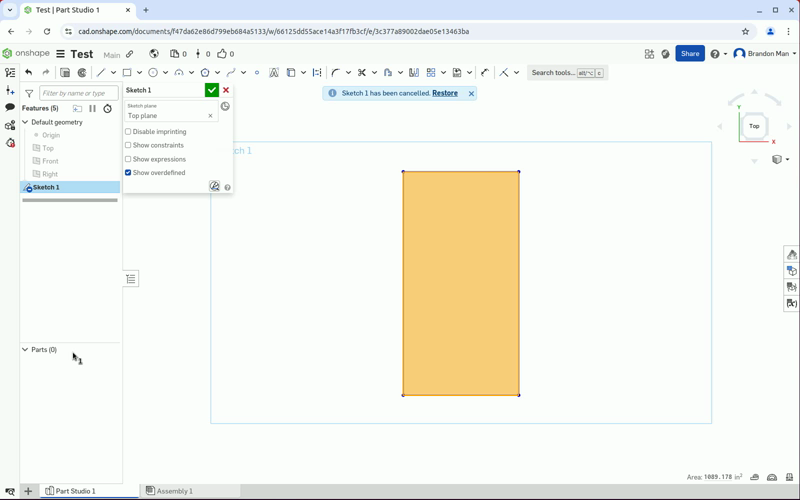
key(shift+y)
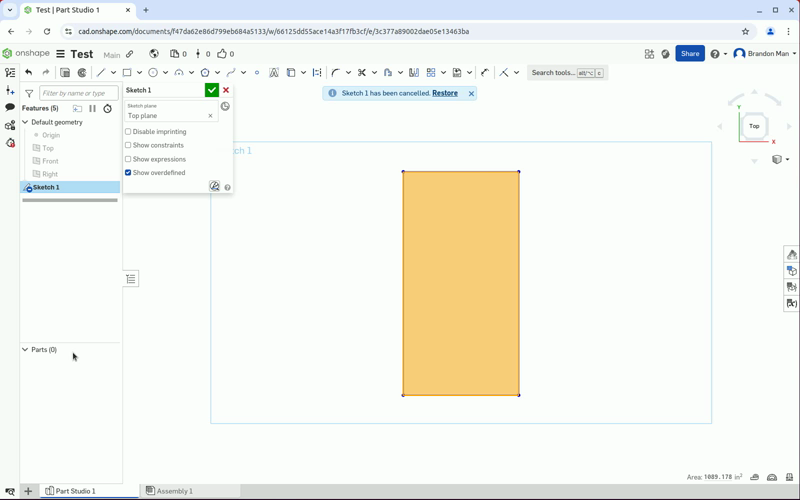
key(shift+e)
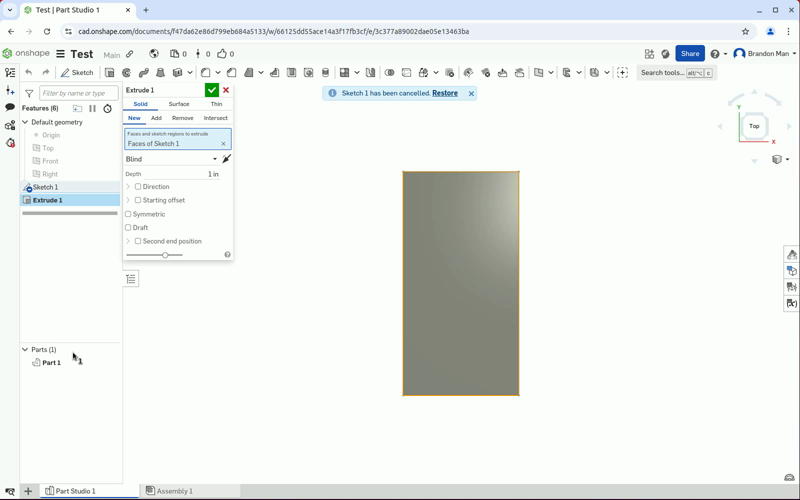
mouse_move(143, 106)
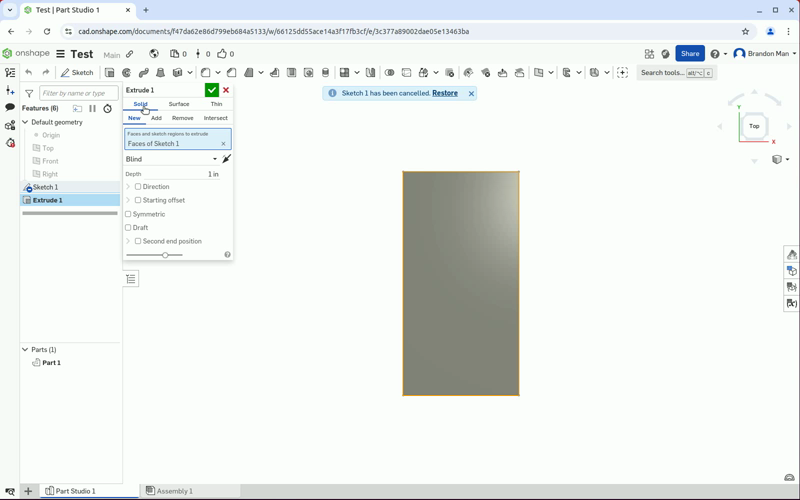
click(143, 106)
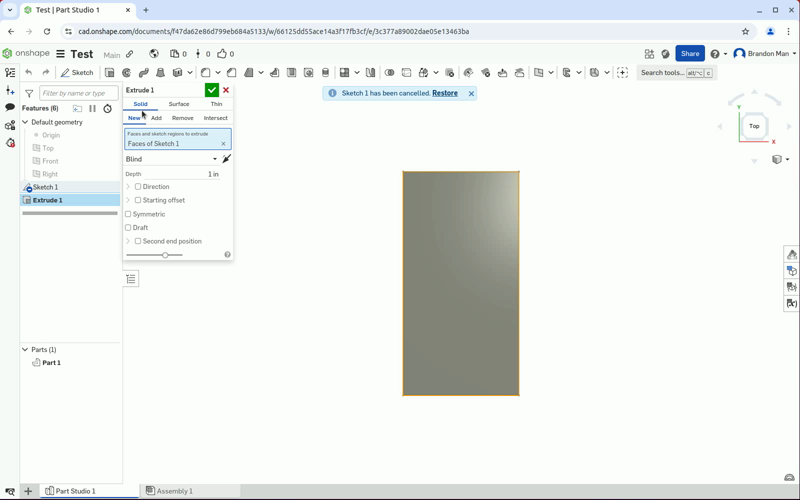
mouse_move(137, 120)
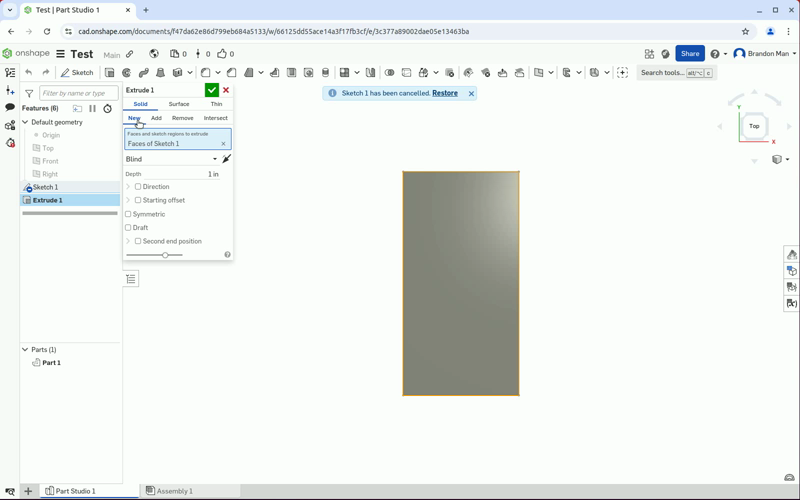
click(137, 120)
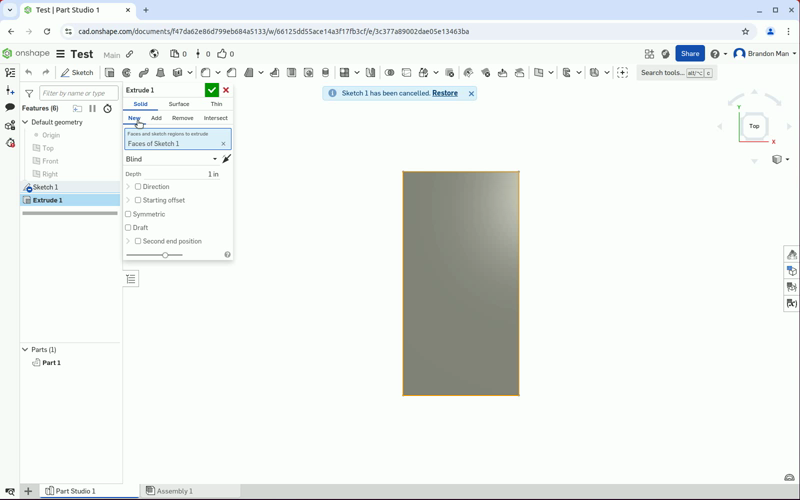
key(tab, 4)
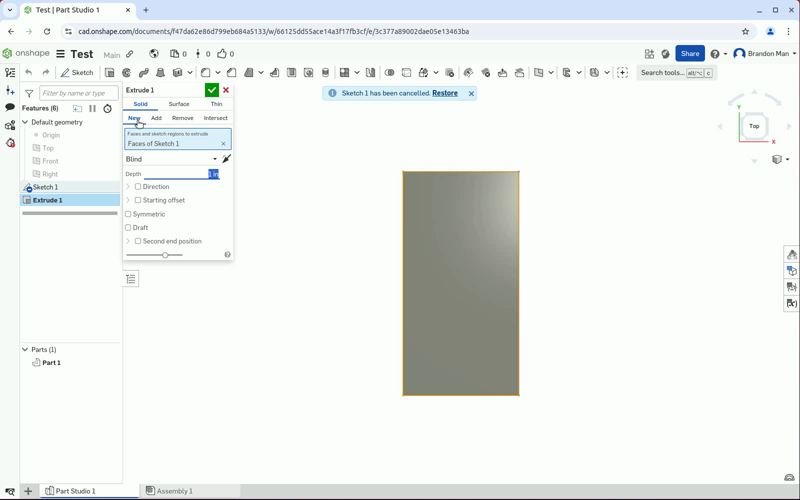
text(0.722)
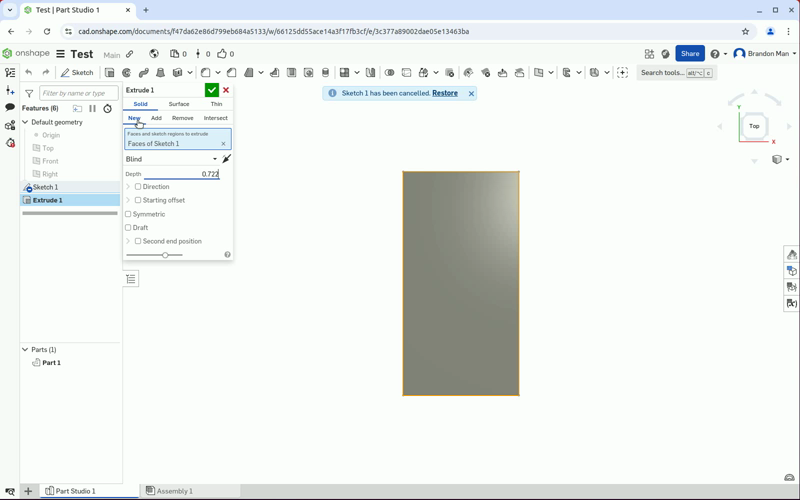
key(enter)
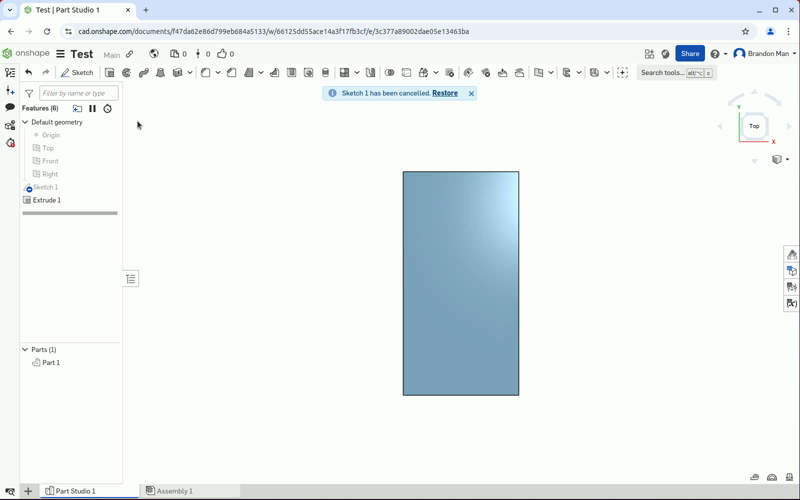
key(shift+h)
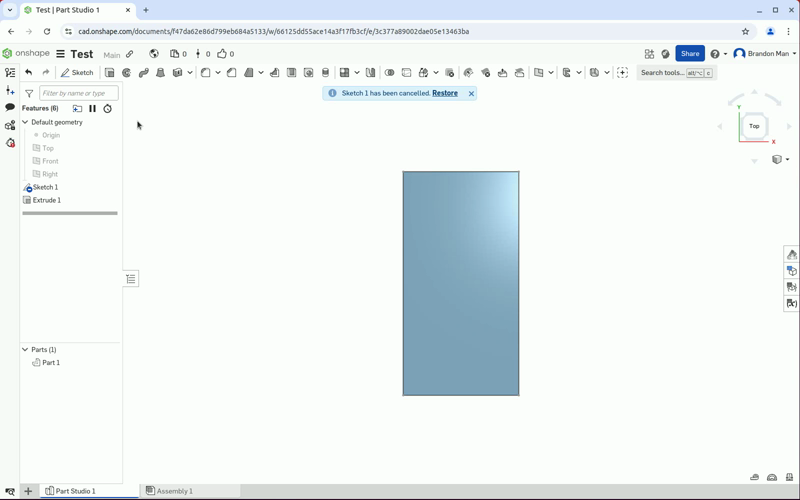
key(shift+h)
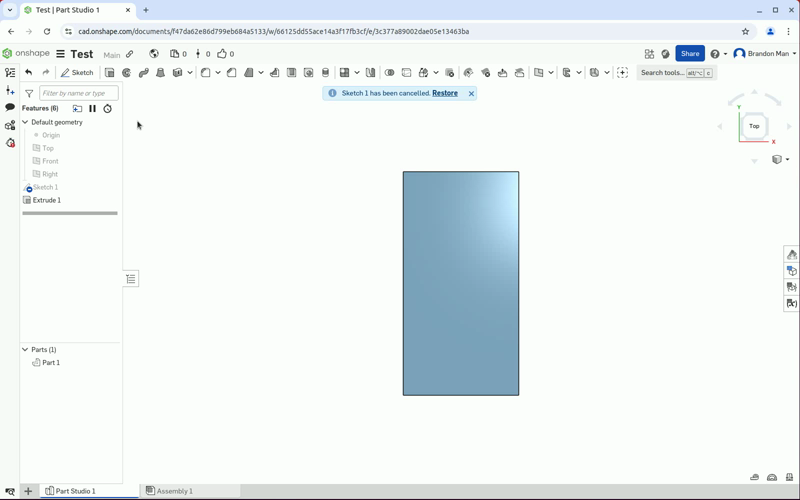
mouse_move(73, 189)
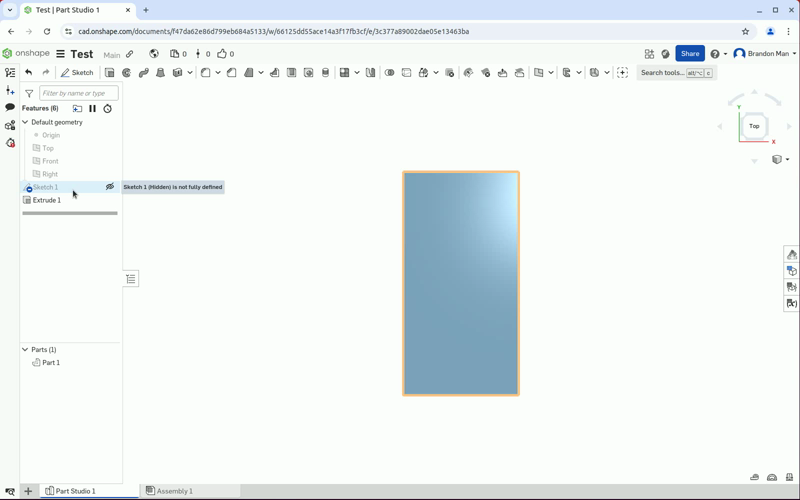
click(73, 189)
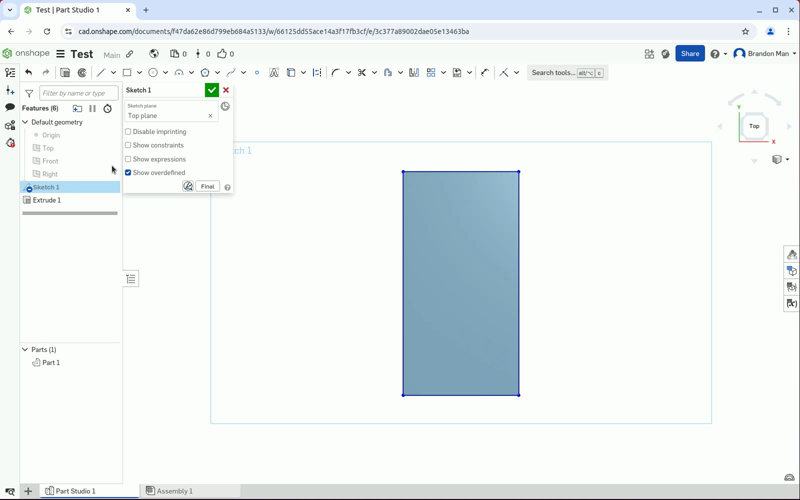
mouse_move(229, 92)
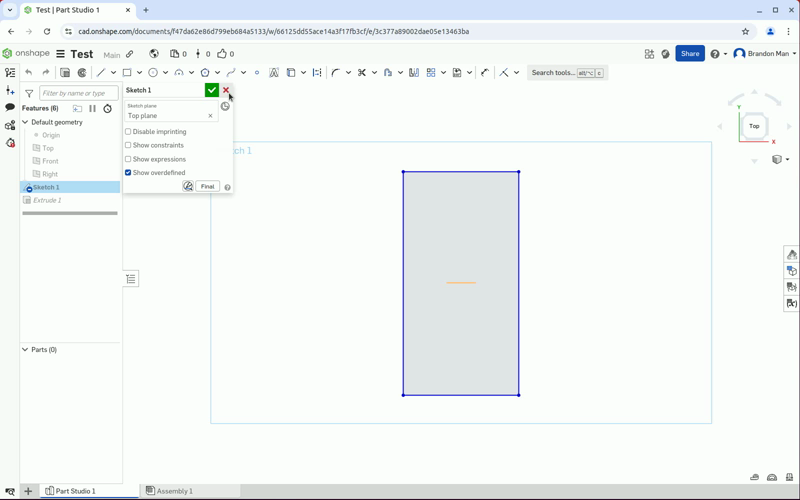
click(229, 92)
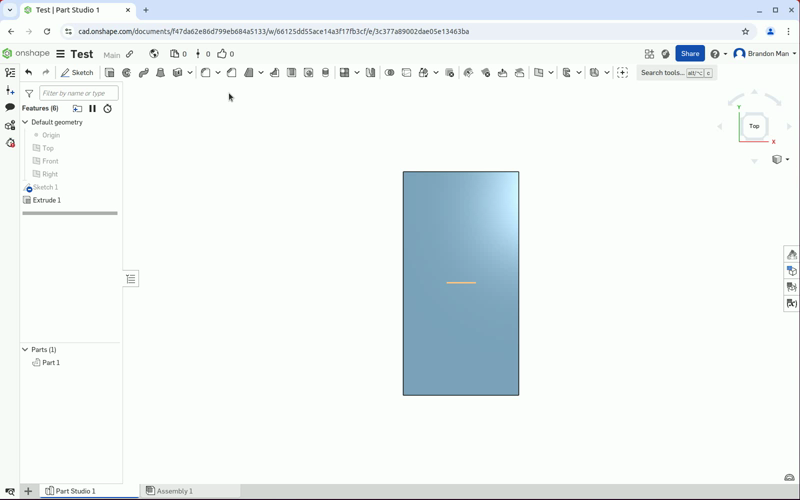
mouse_move(541, 75)
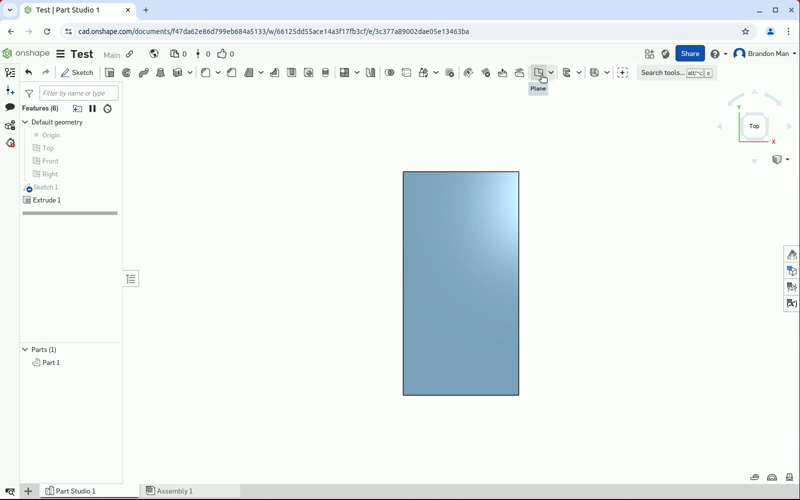
click(541, 75)
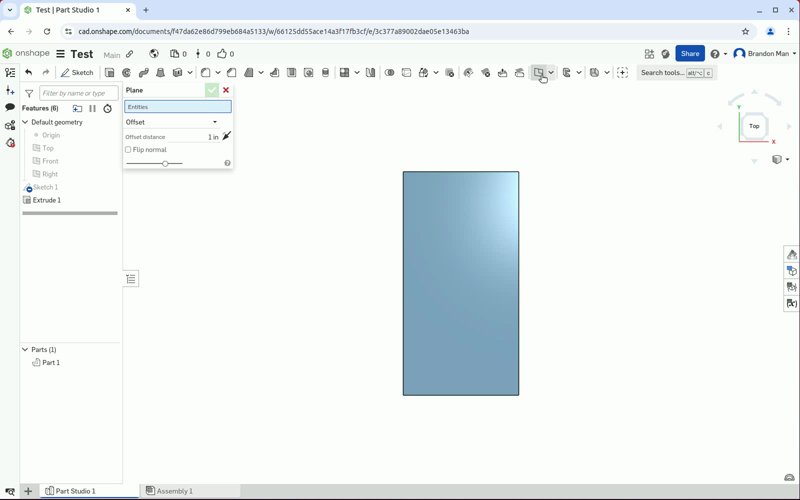
mouse_move(73, 150)
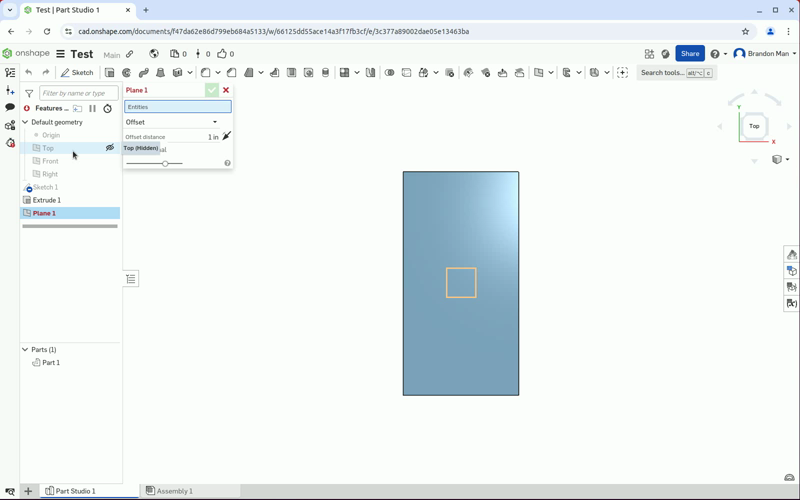
click(73, 150)
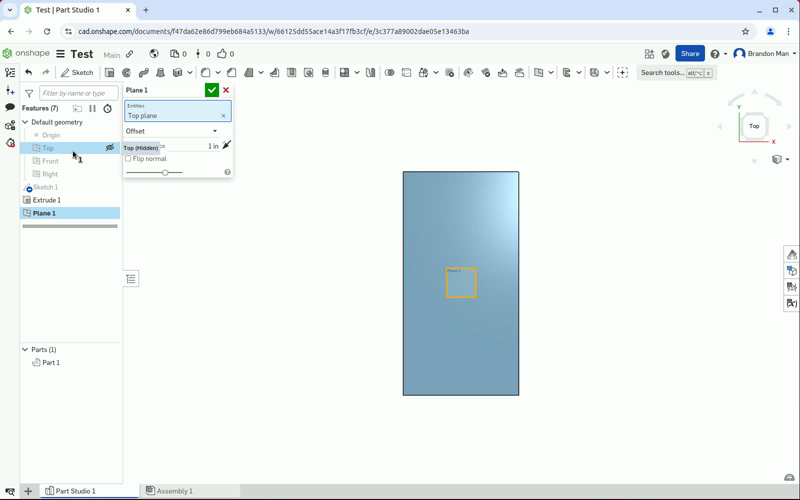
key(tab, 2)
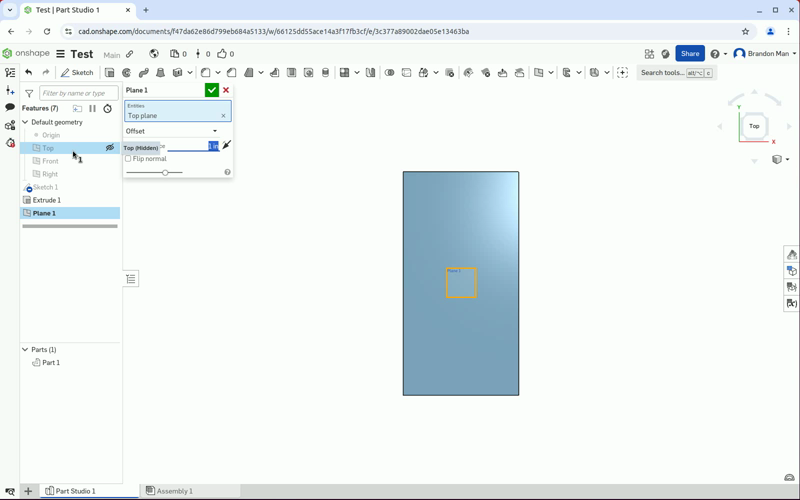
text(0.709)
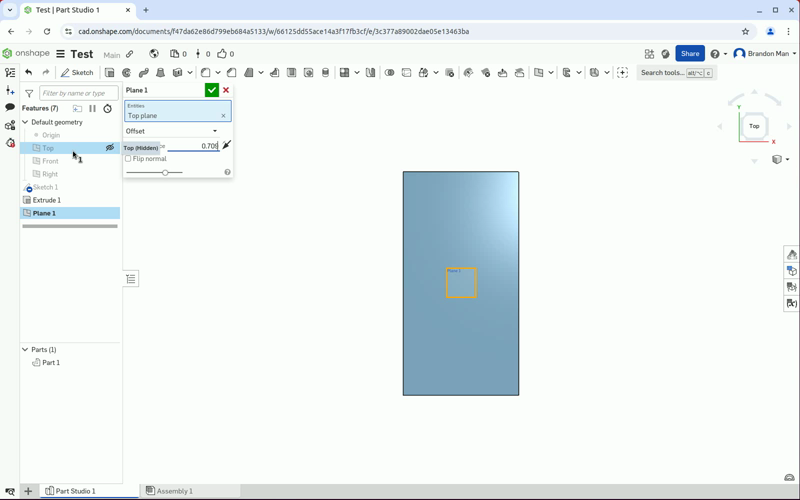
key(enter, 2)
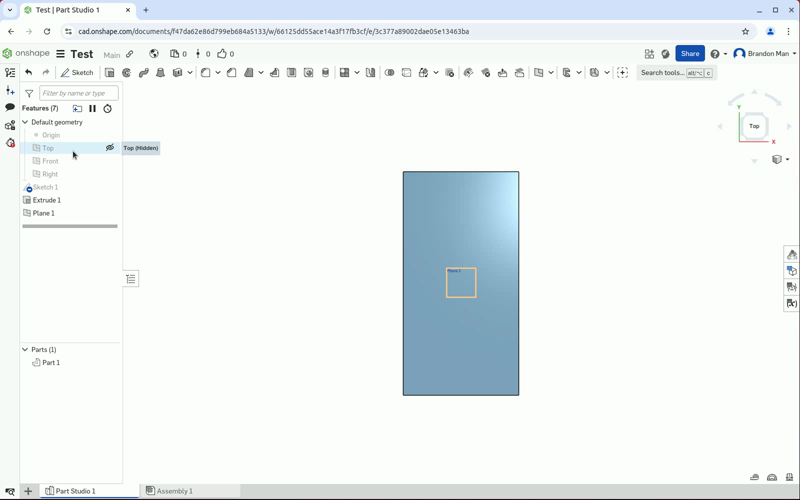
key(shift+s)
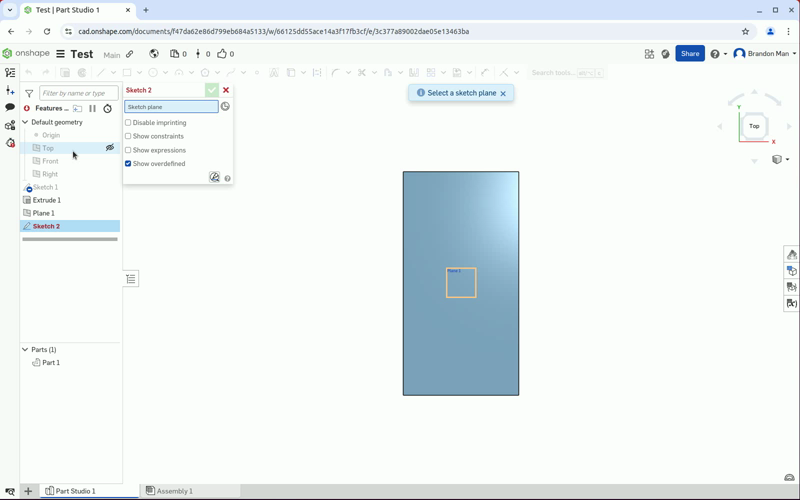
mouse_move(73, 215)
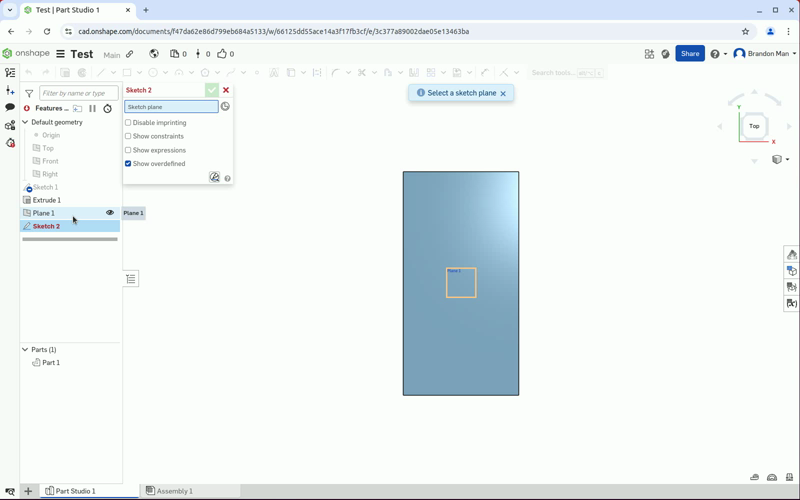
click(73, 215)
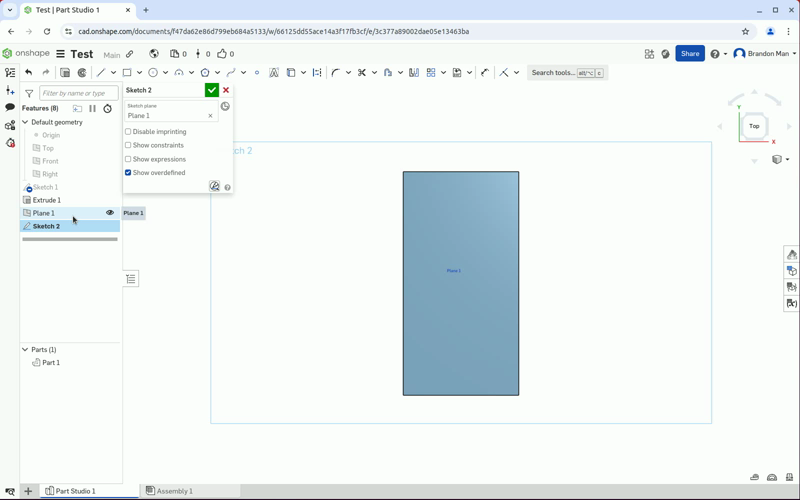
mouse_move(73, 352)
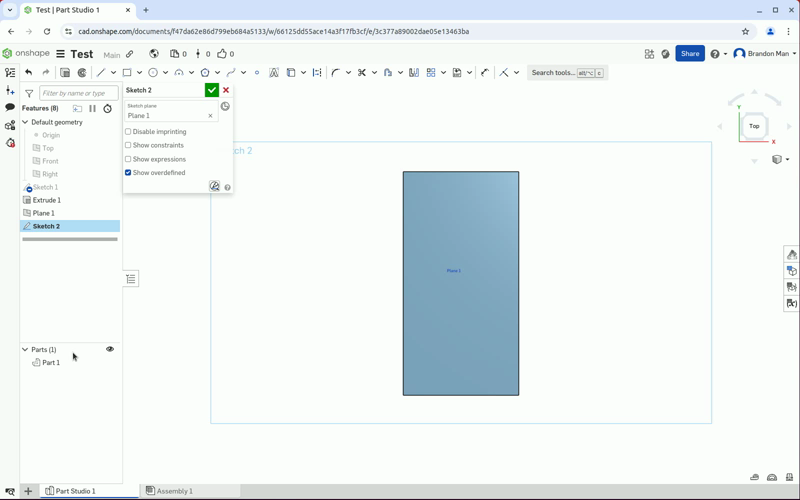
key(y)
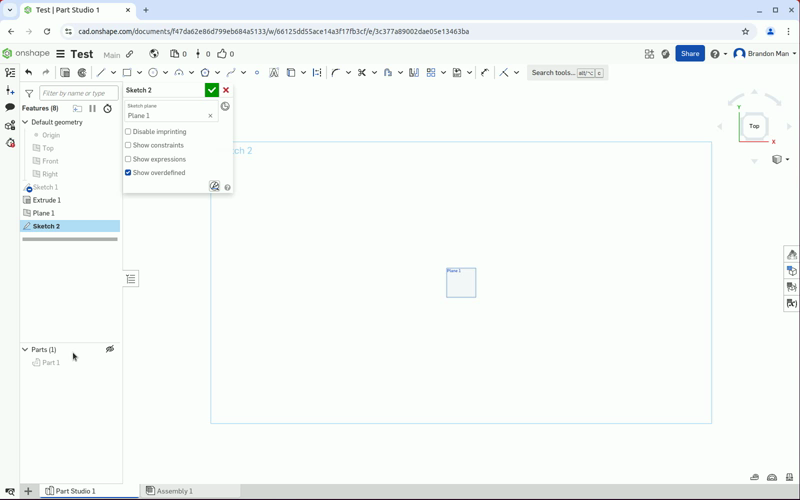
key(l)
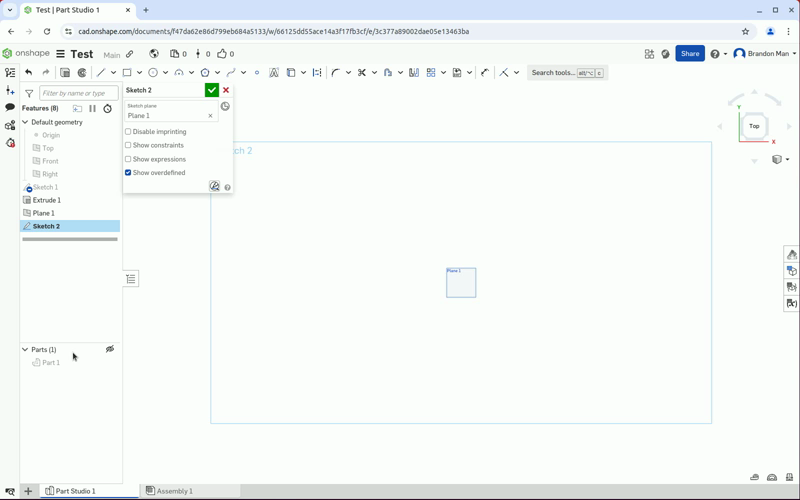
key_down(shift)
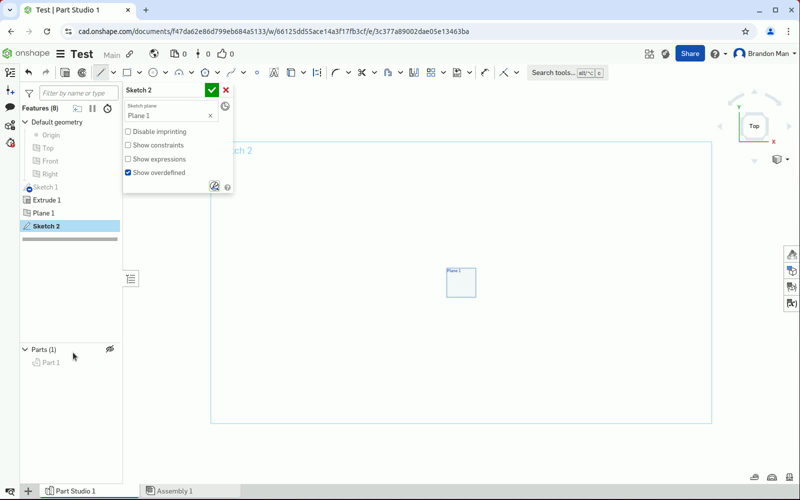
mouse_move(403, 395)
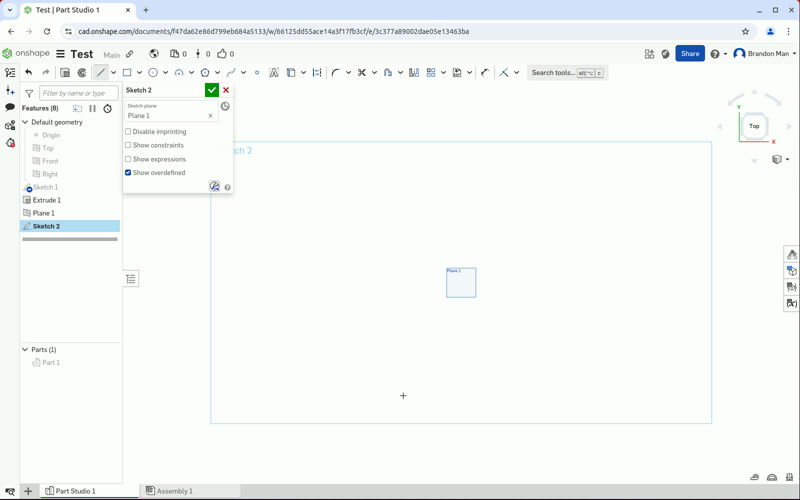
click(403, 395)
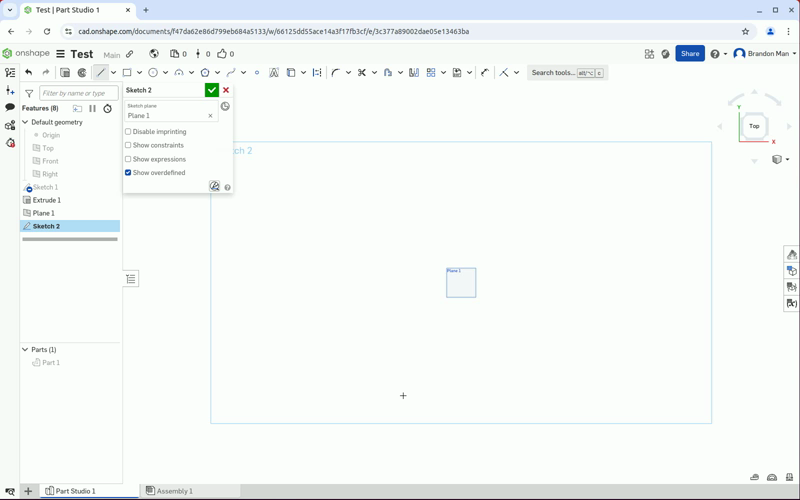
key_up(shift)
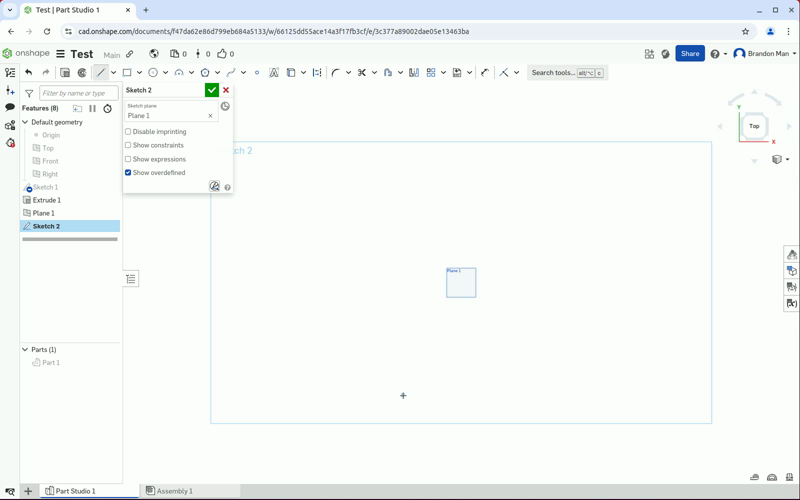
key_down(shift)
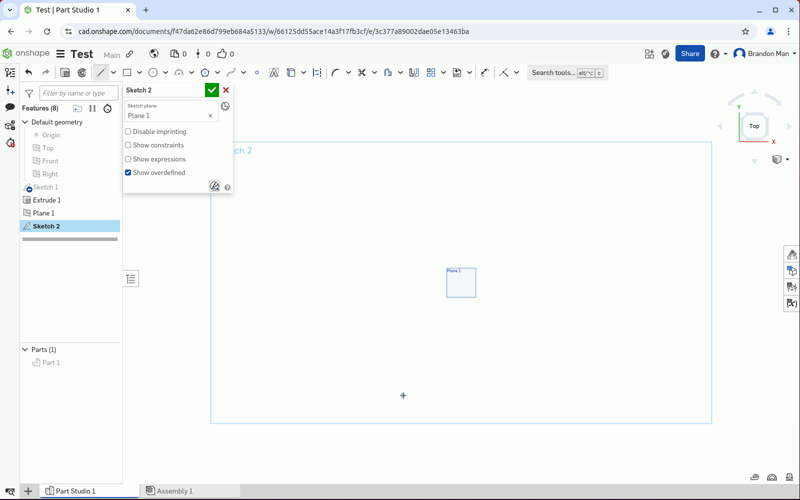
mouse_move(433, 395)
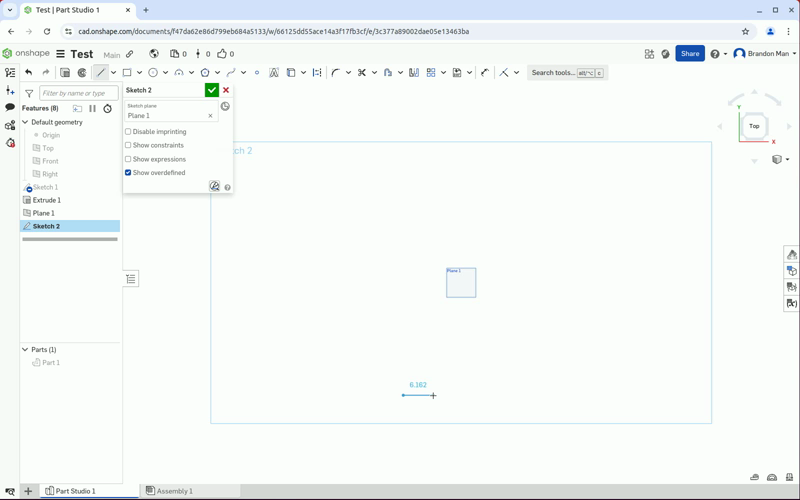
mouse_move(405, 395)
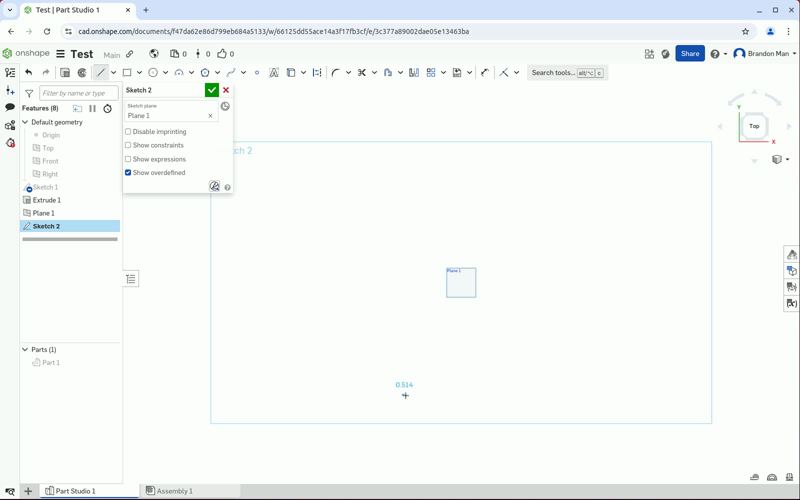
scroll(6)
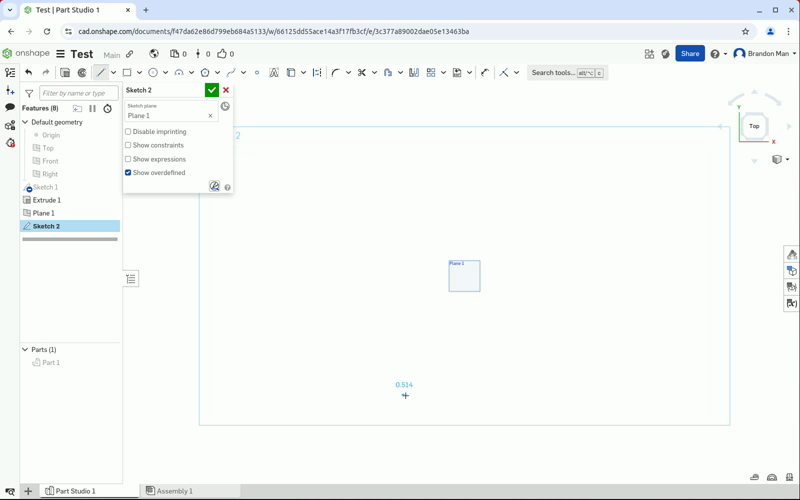
scroll(6)
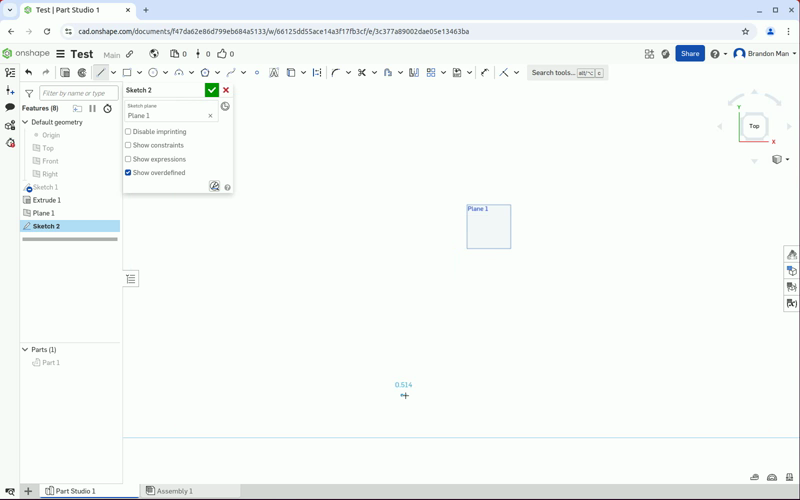
scroll(6)
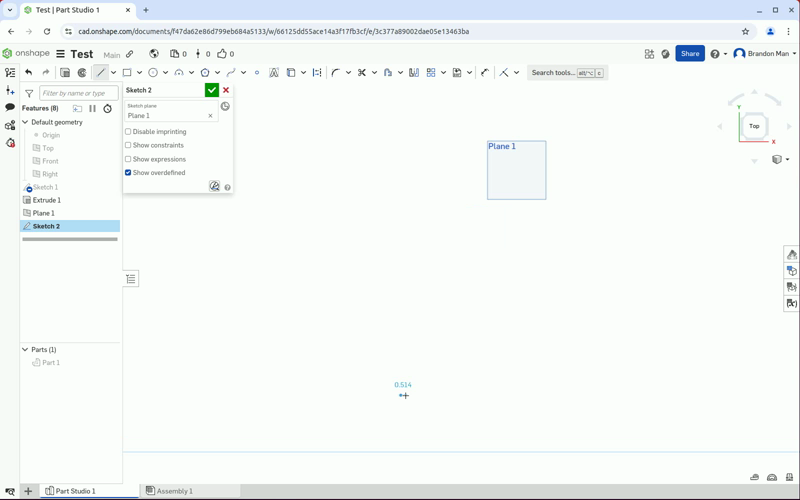
scroll(6)
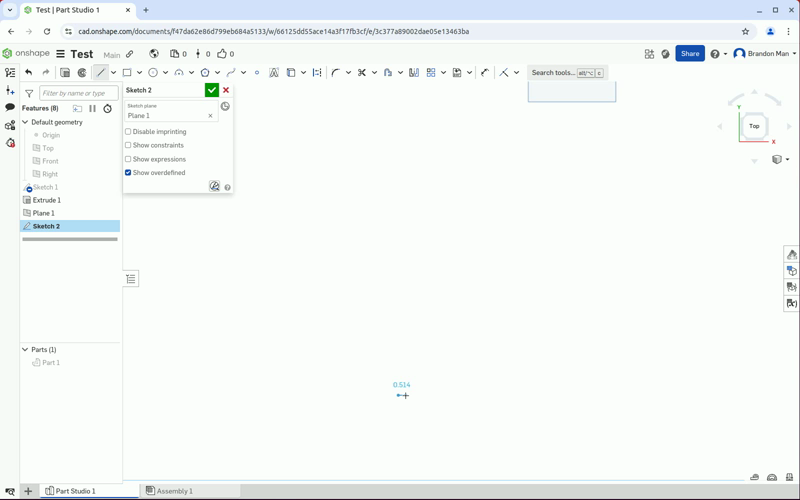
scroll(6)
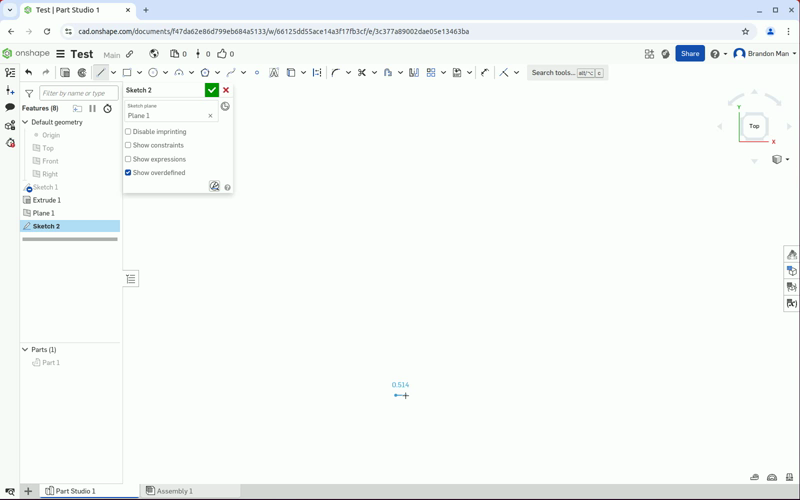
scroll(6)
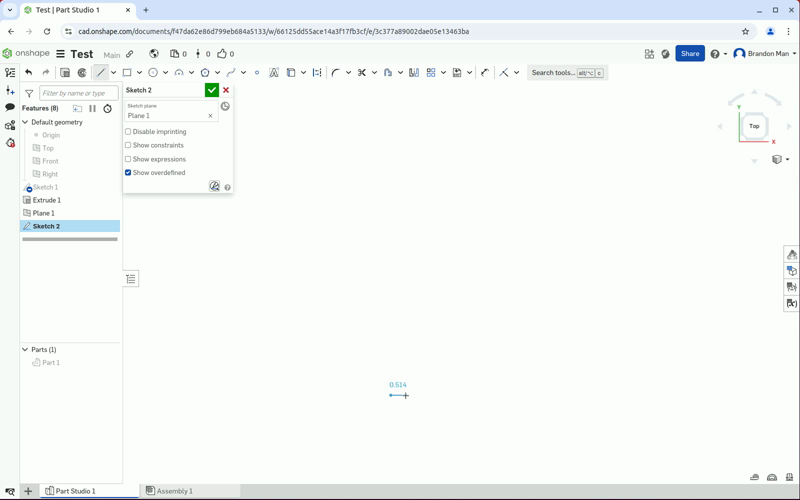
scroll(6)
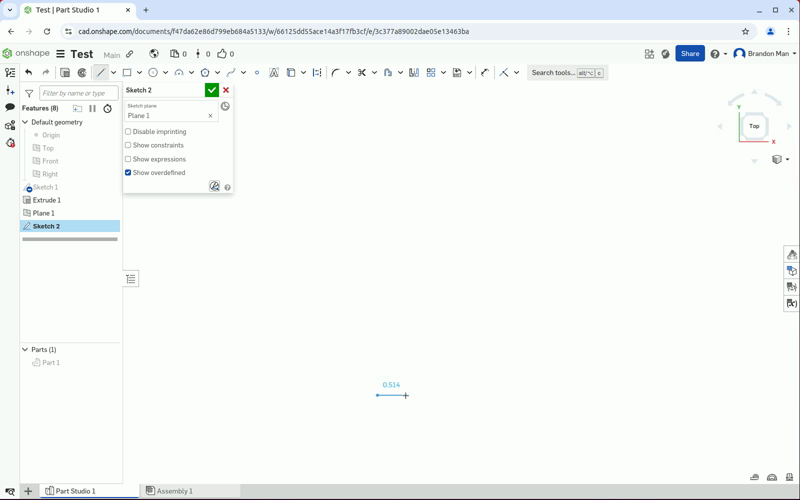
click(405, 395)
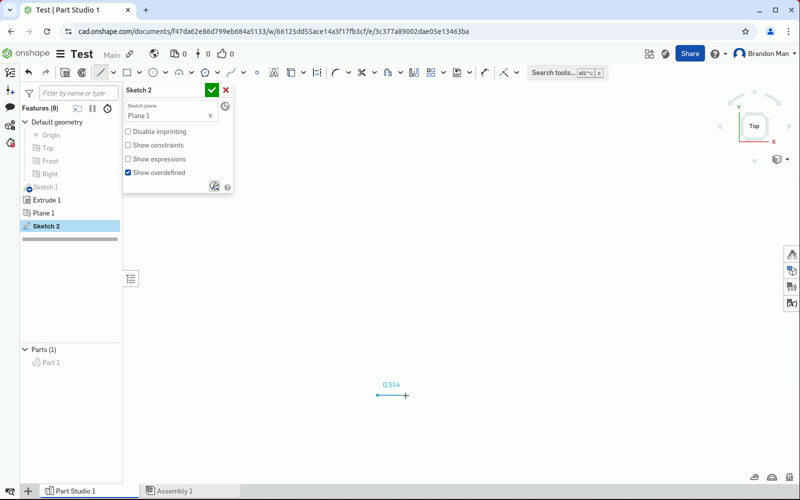
scroll(-6)
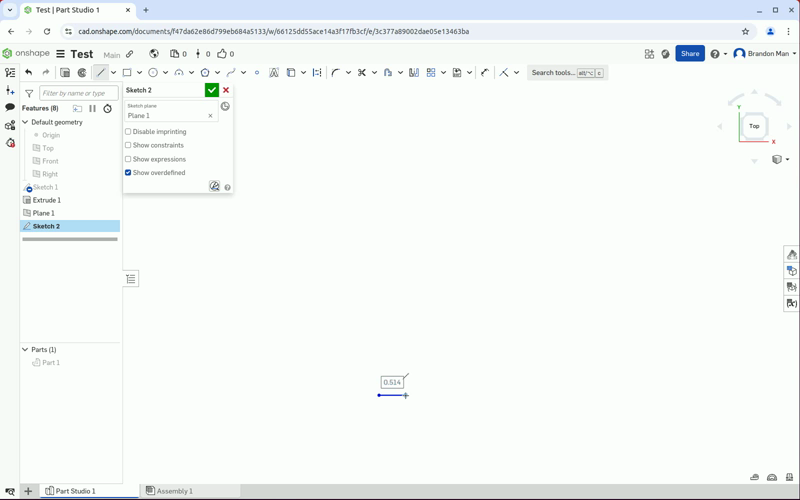
scroll(-6)
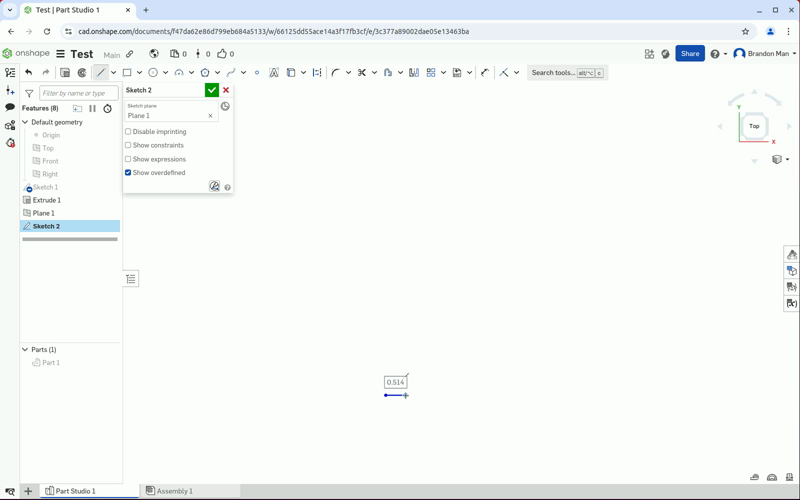
scroll(-6)
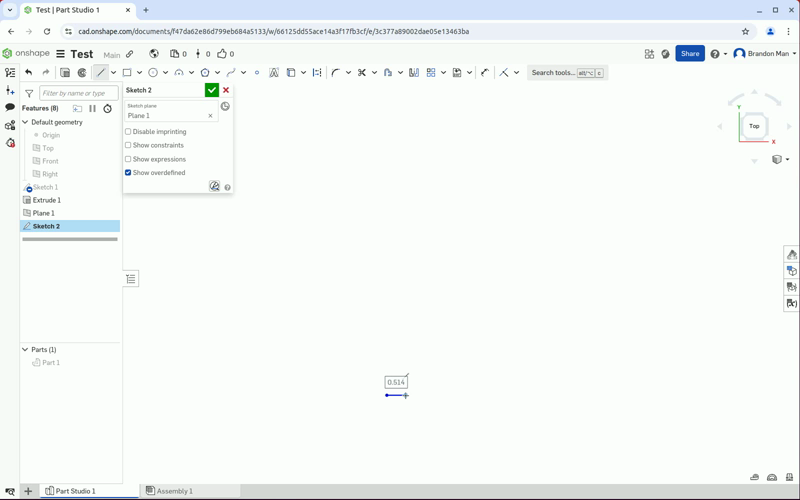
scroll(-6)
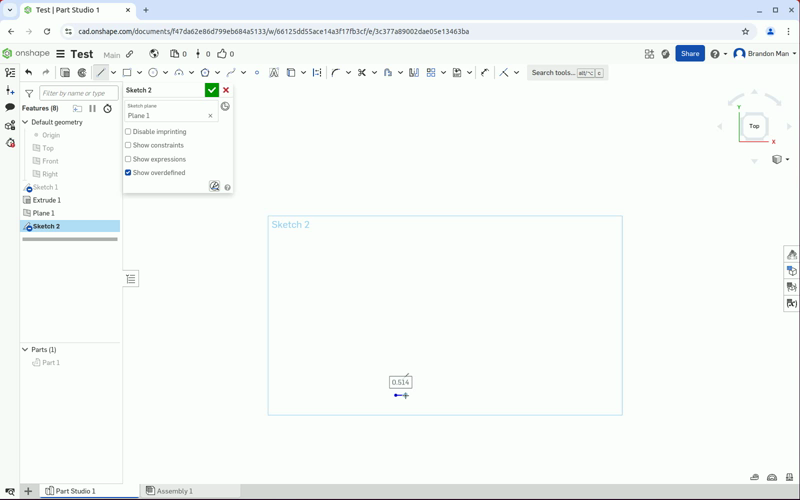
scroll(-6)
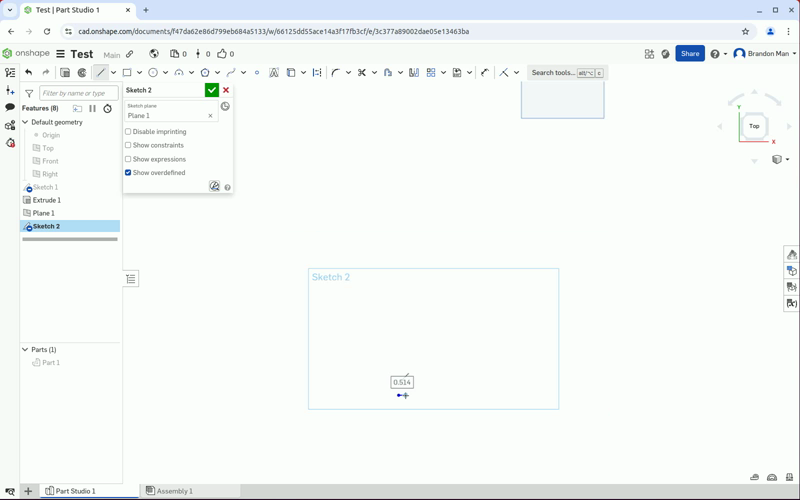
scroll(-6)
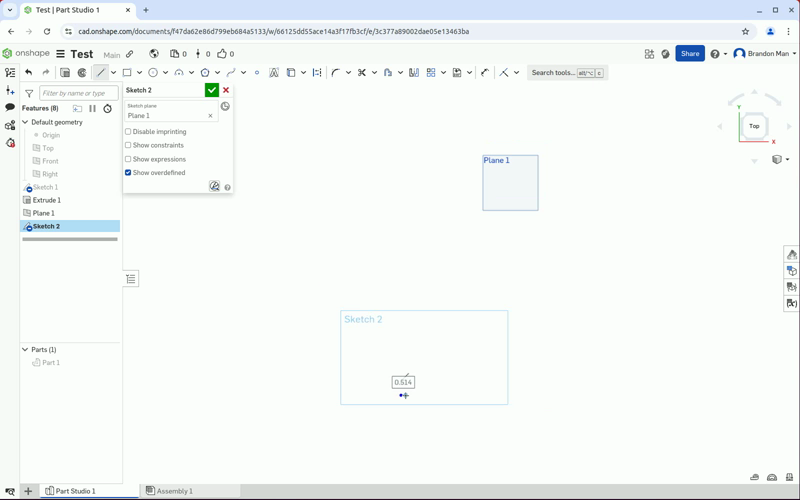
scroll(-6)
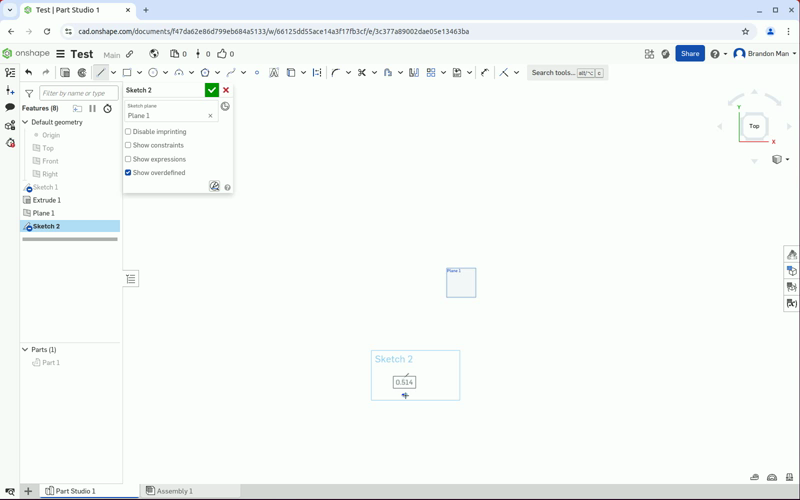
key_up(shift)
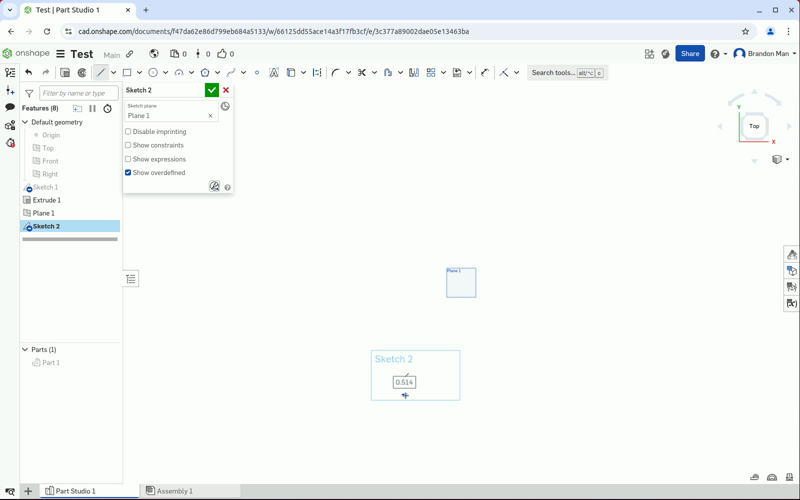
key_down(shift)
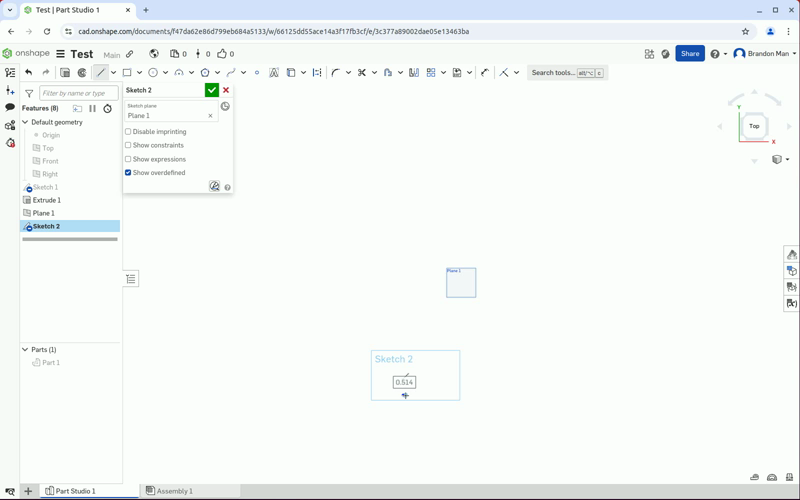
mouse_move(405, 171)
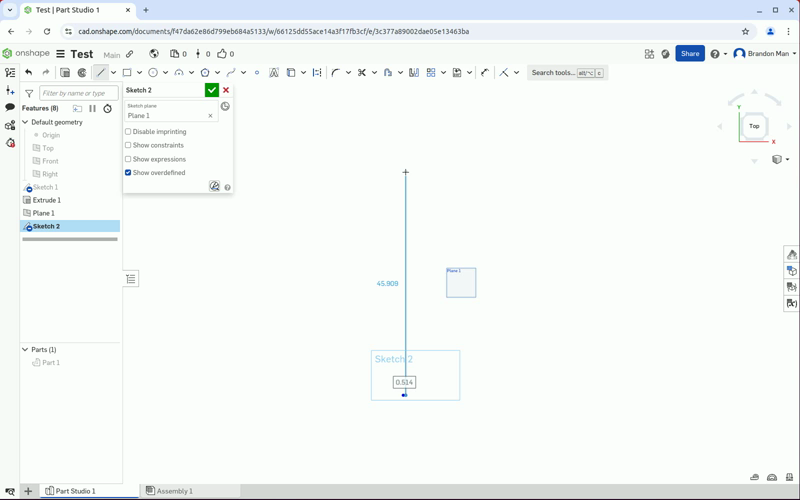
click(405, 171)
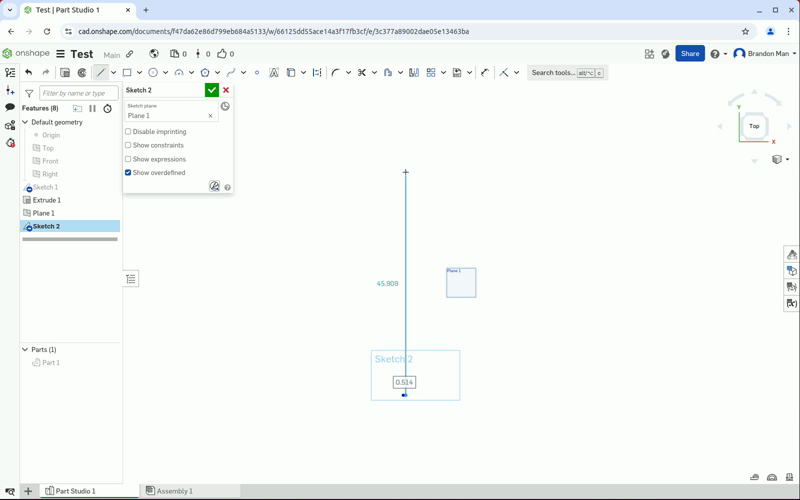
key_up(shift)
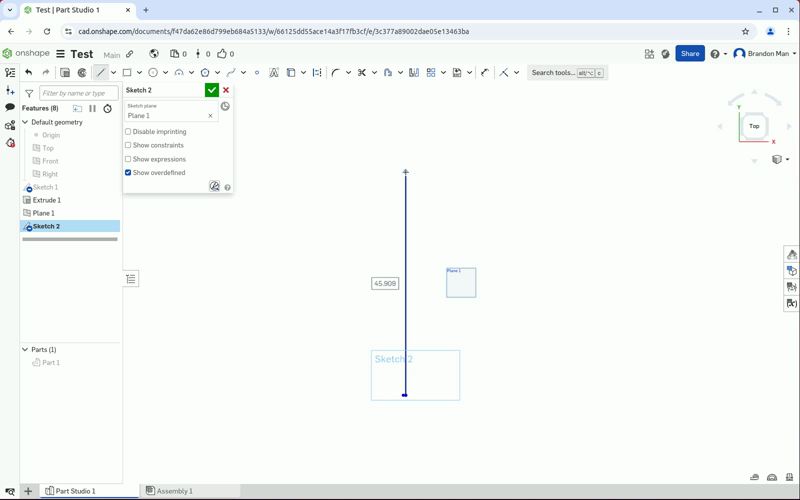
key_down(shift)
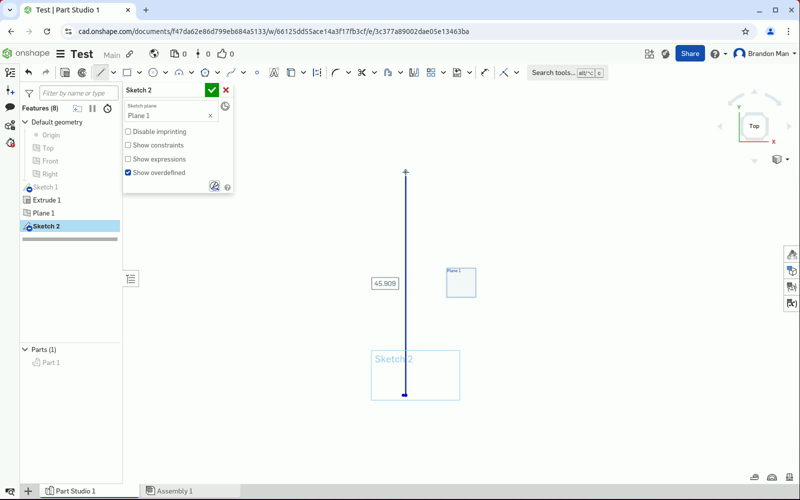
mouse_move(435, 171)
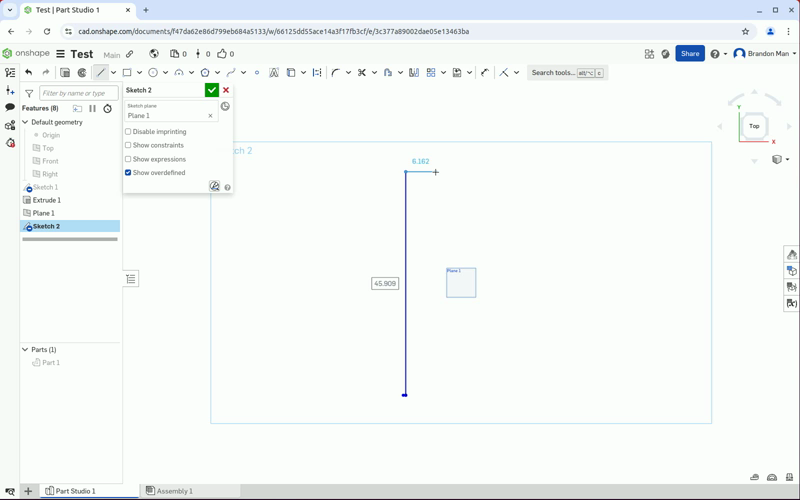
mouse_move(403, 171)
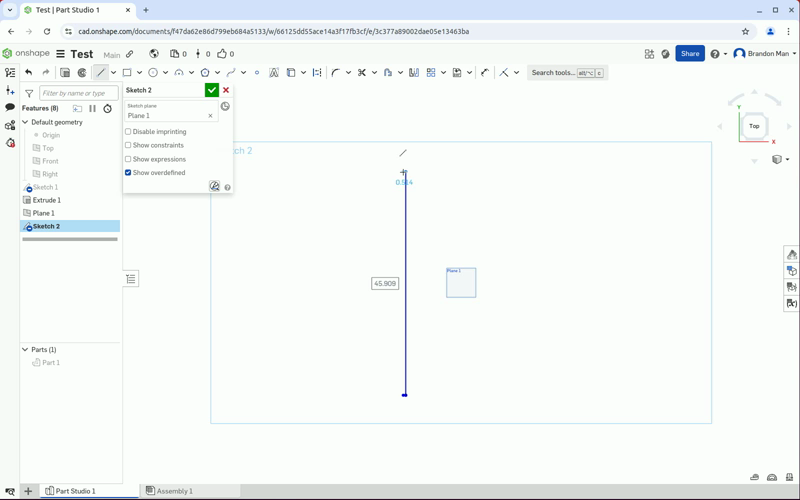
scroll(6)
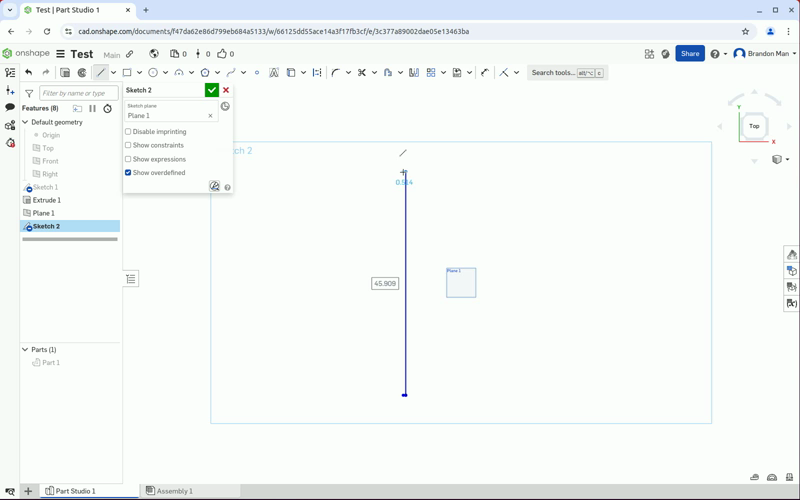
scroll(6)
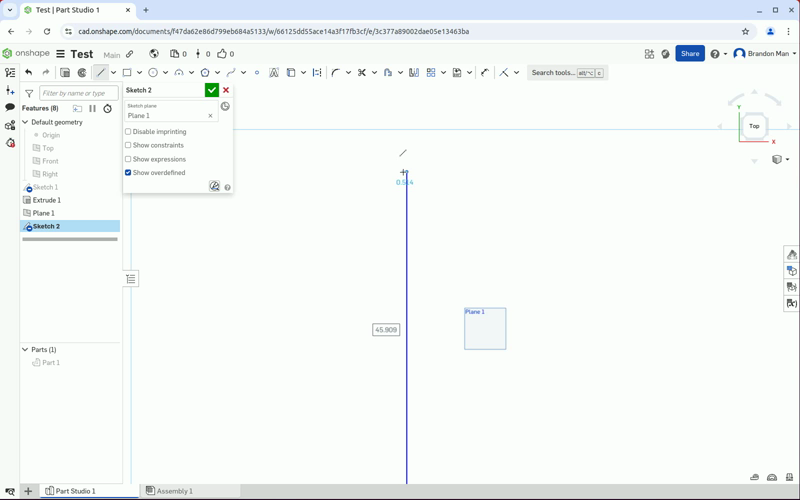
scroll(6)
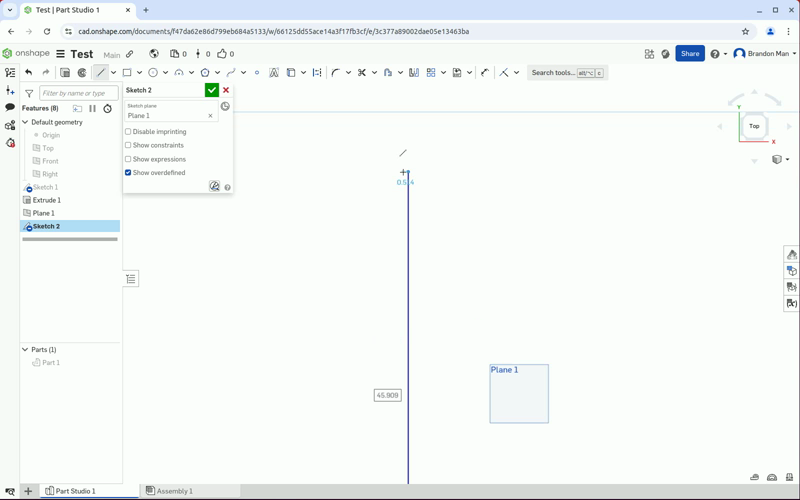
scroll(6)
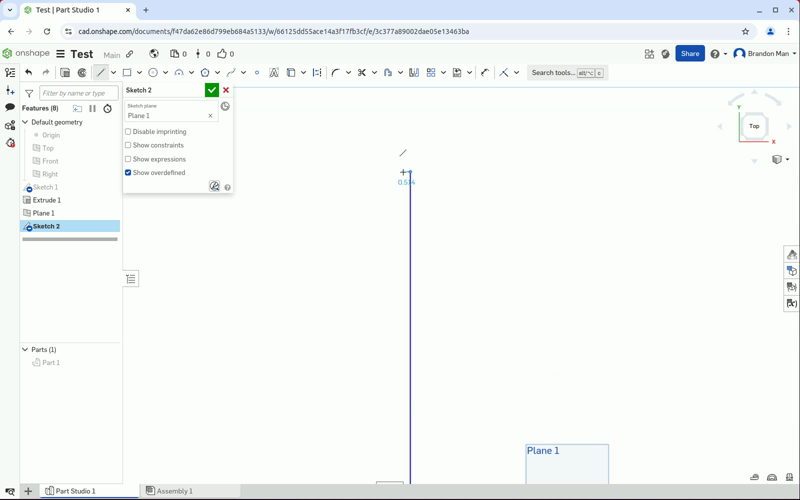
scroll(6)
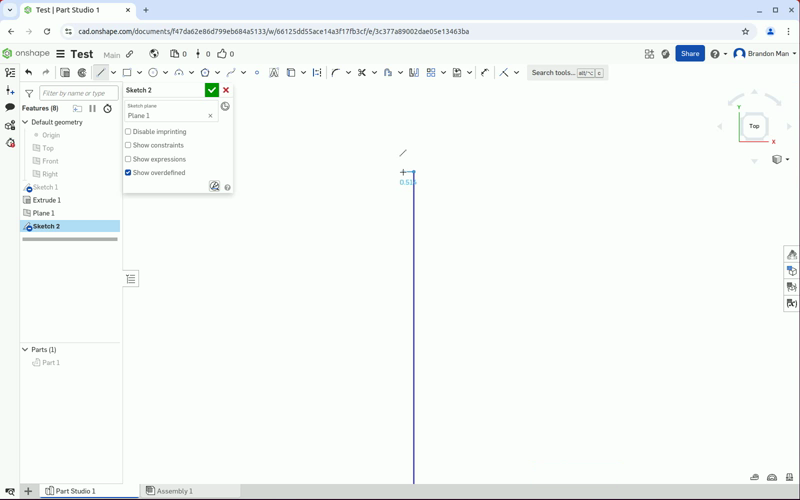
scroll(6)
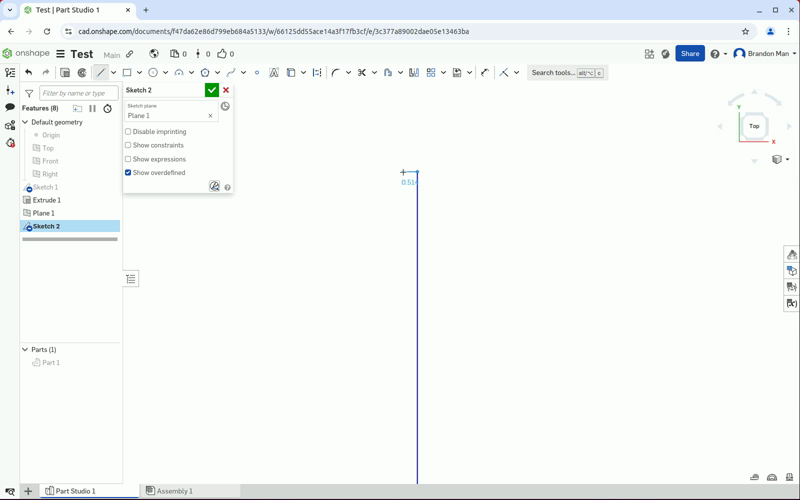
scroll(6)
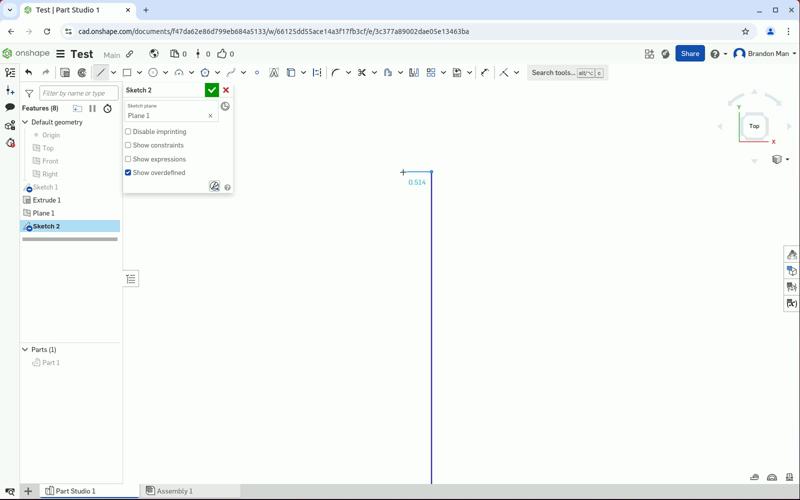
click(403, 171)
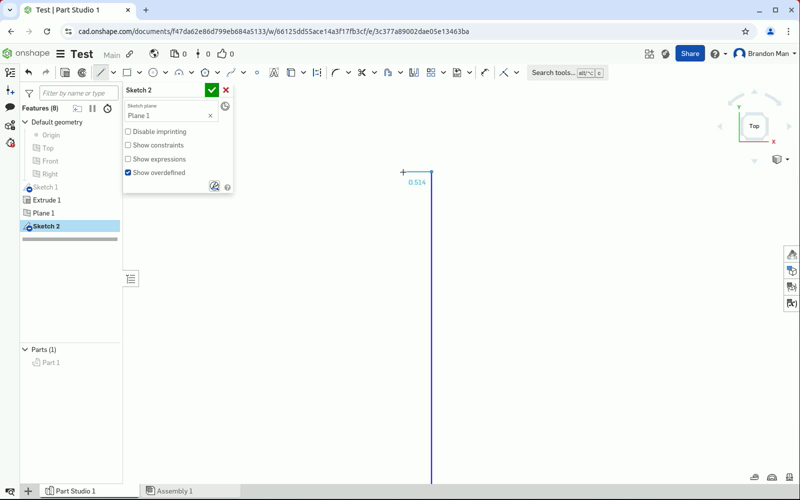
scroll(-6)
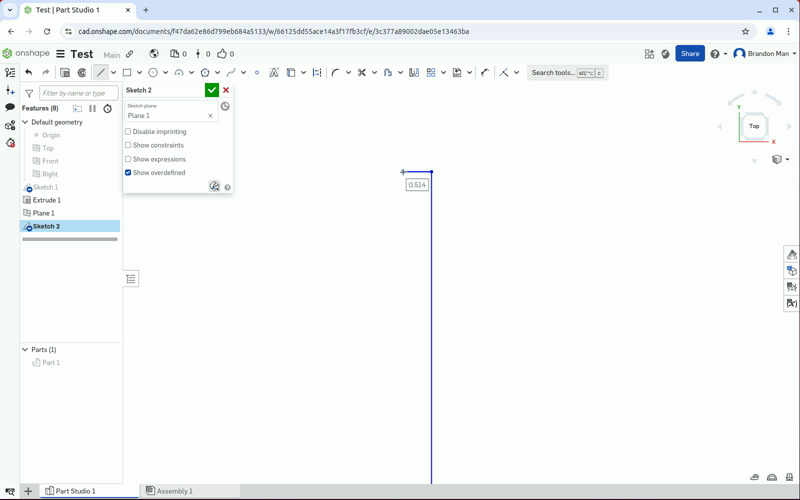
scroll(-6)
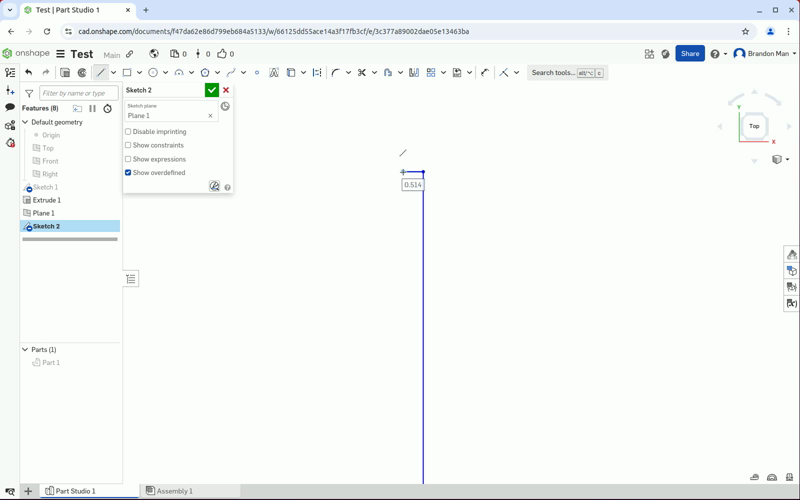
scroll(-6)
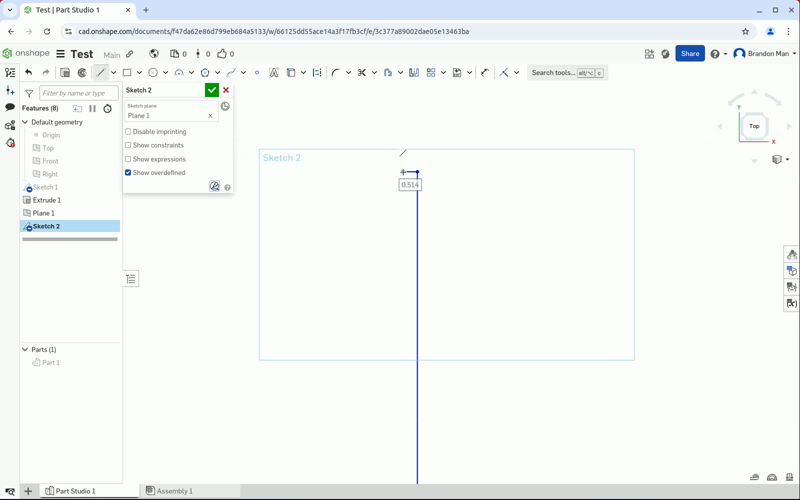
scroll(-6)
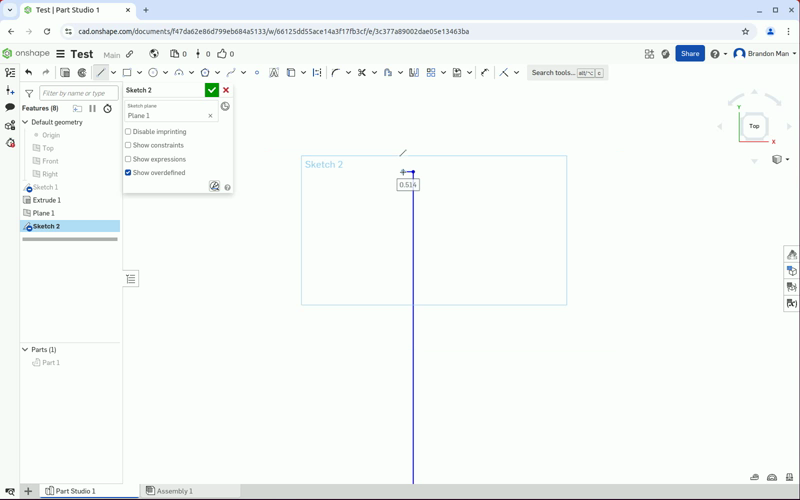
scroll(-6)
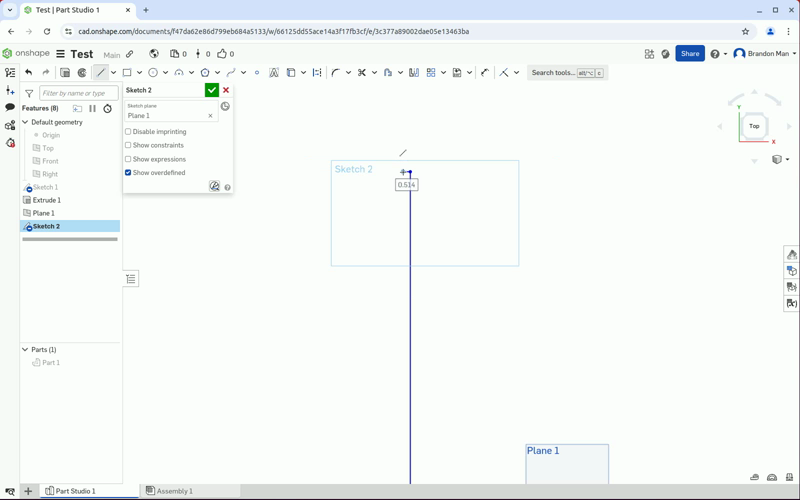
scroll(-6)
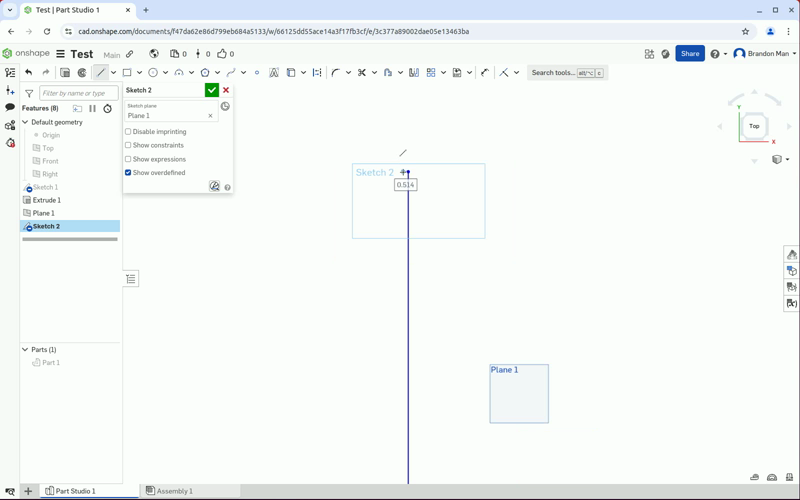
scroll(-6)
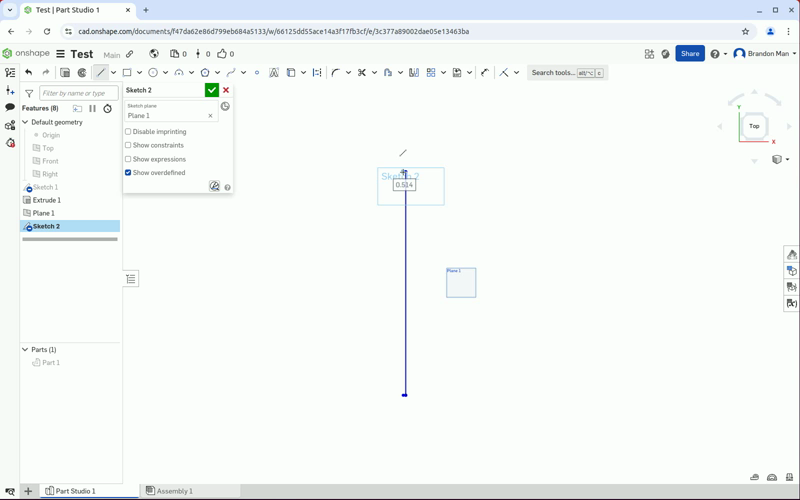
key_up(shift)
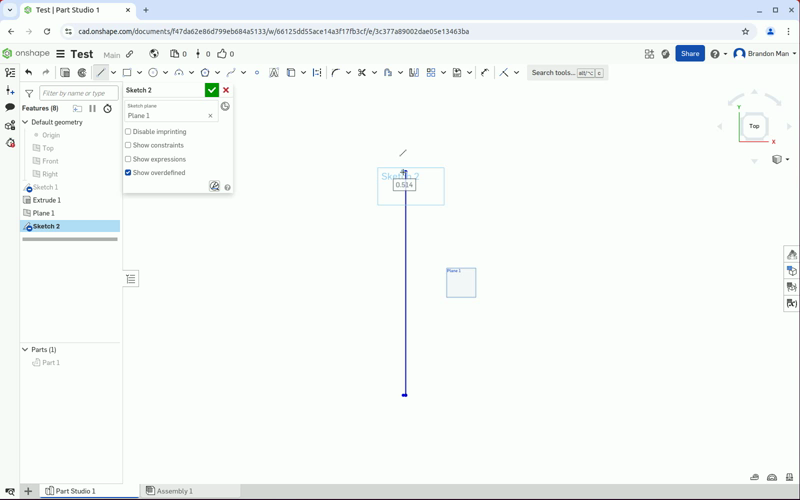
key_down(shift)
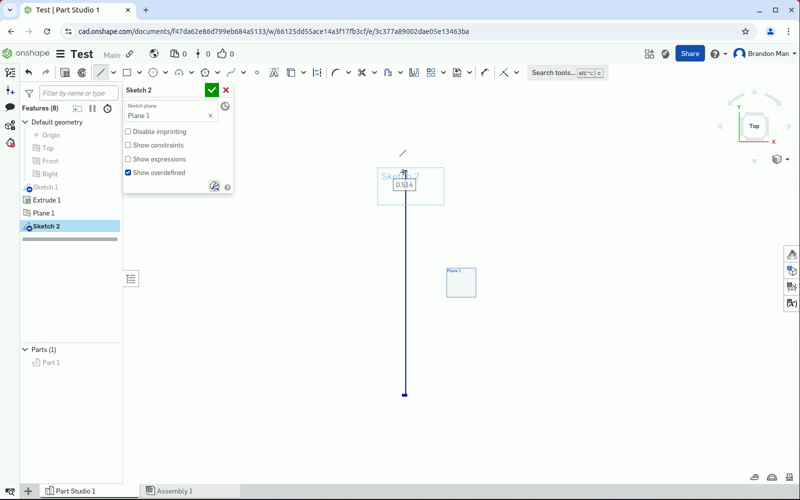
mouse_move(403, 395)
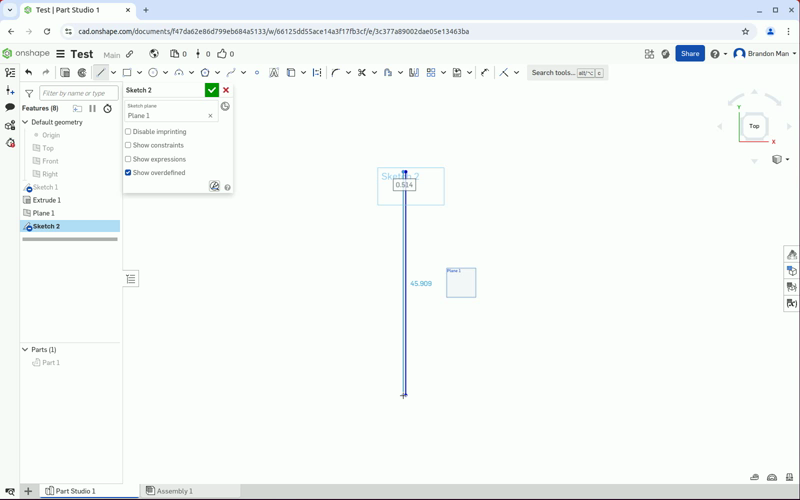
scroll(6)
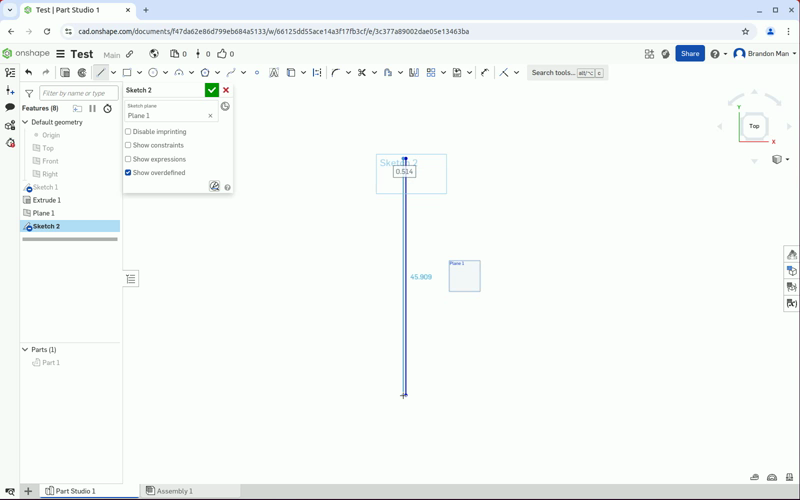
scroll(6)
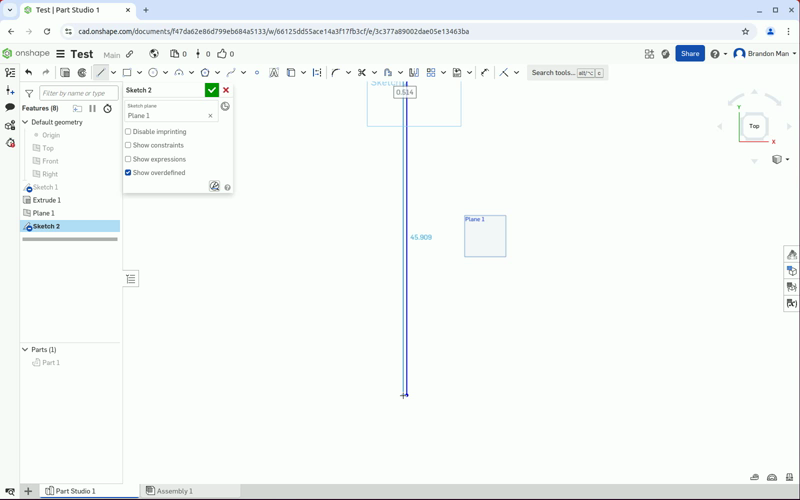
scroll(6)
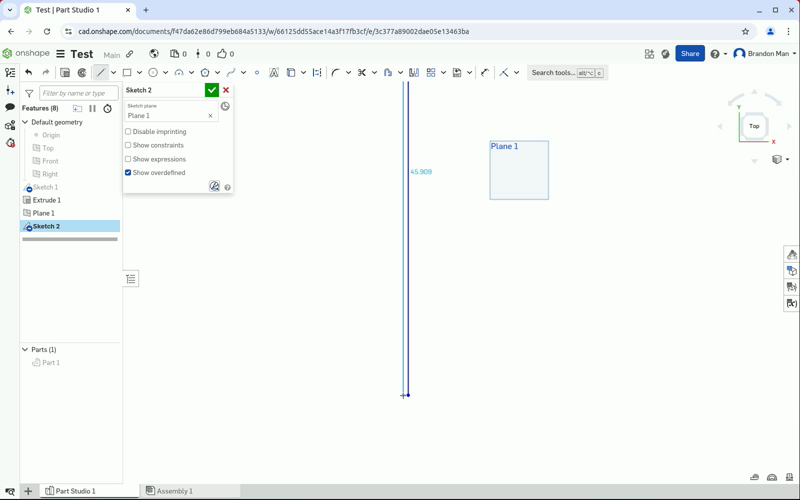
scroll(6)
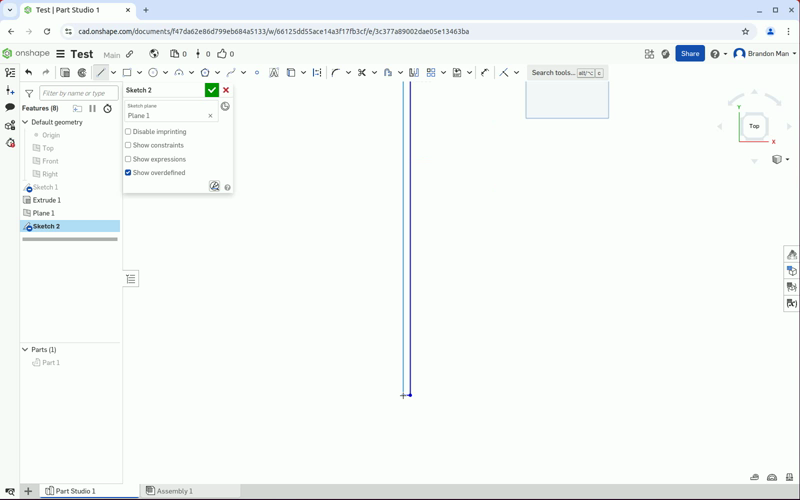
scroll(6)
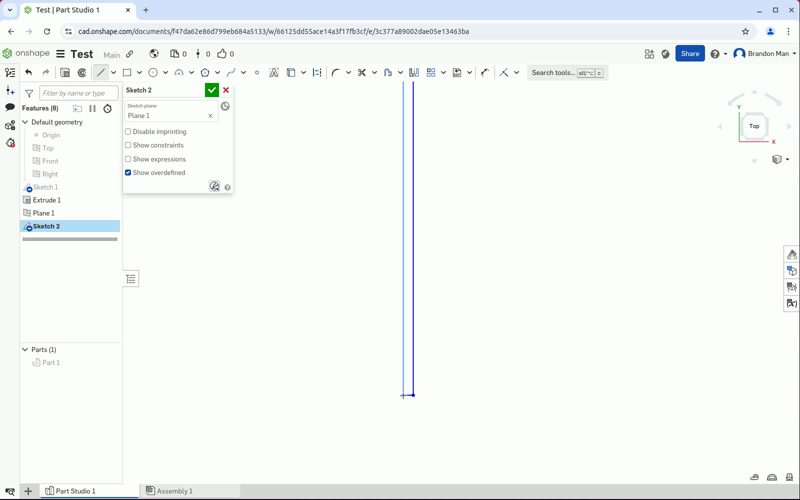
scroll(6)
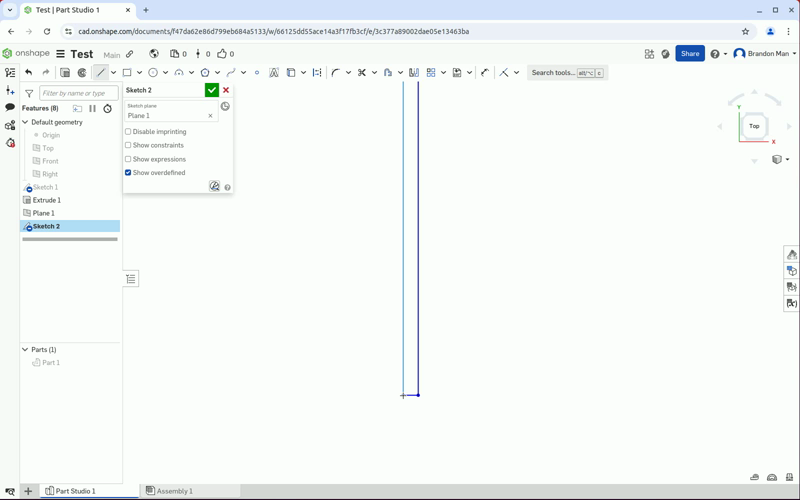
scroll(6)
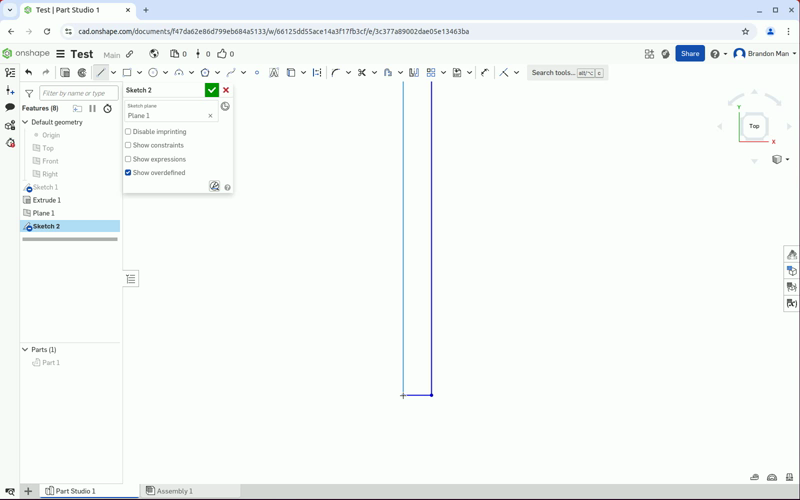
key_up(shift)
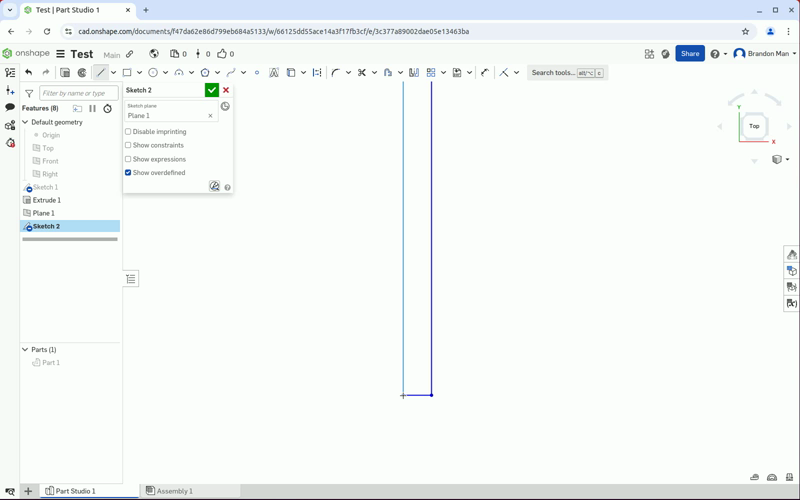
click(403, 395)
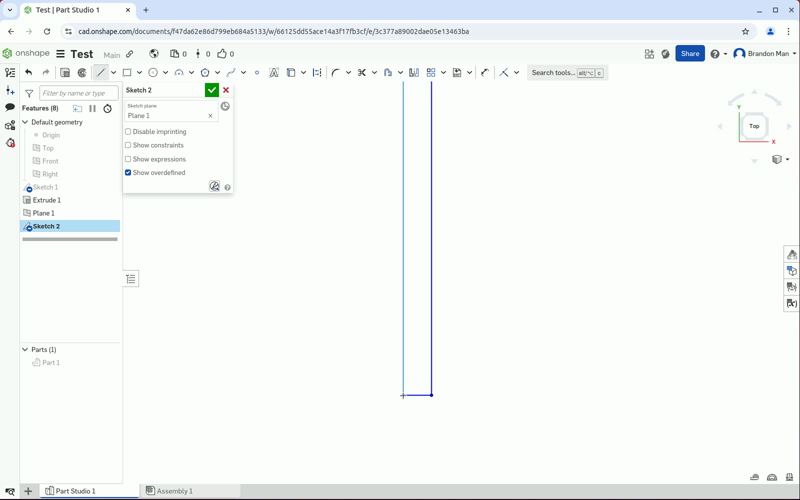
scroll(-6)
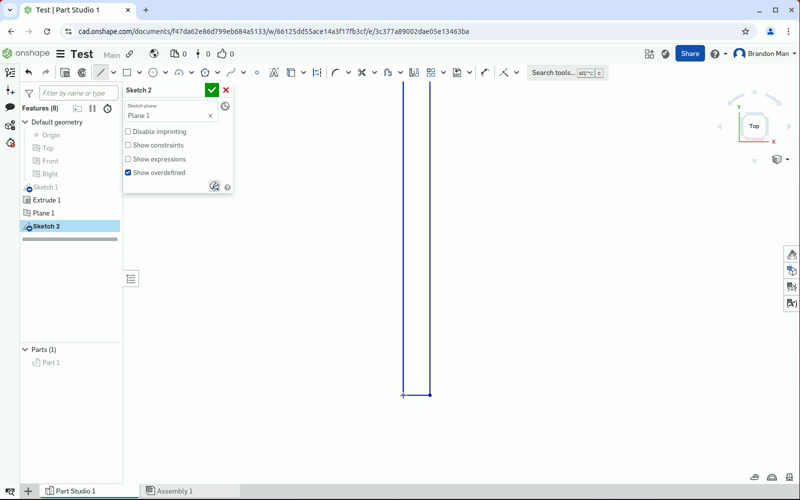
scroll(-6)
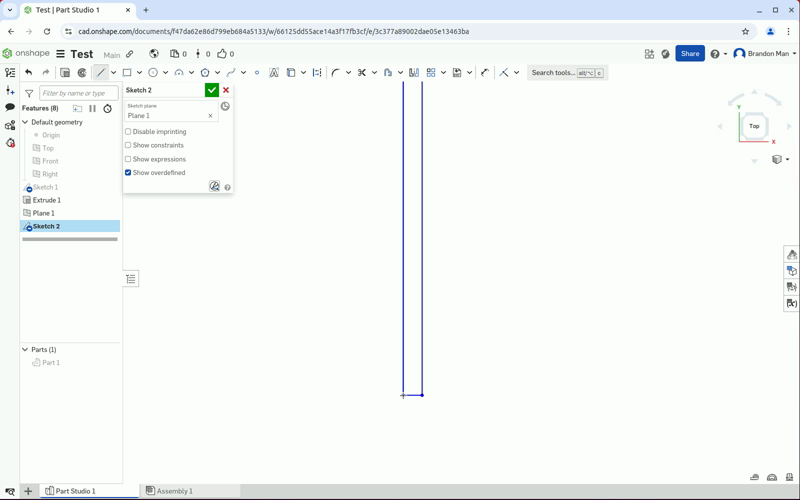
scroll(-6)
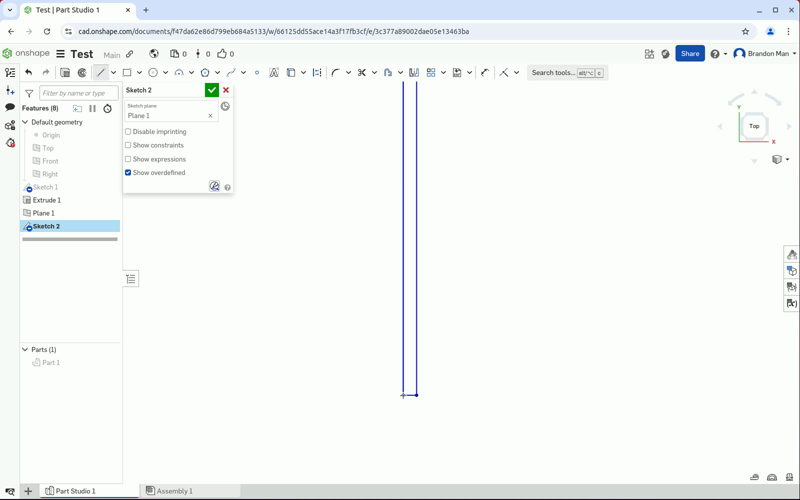
scroll(-6)
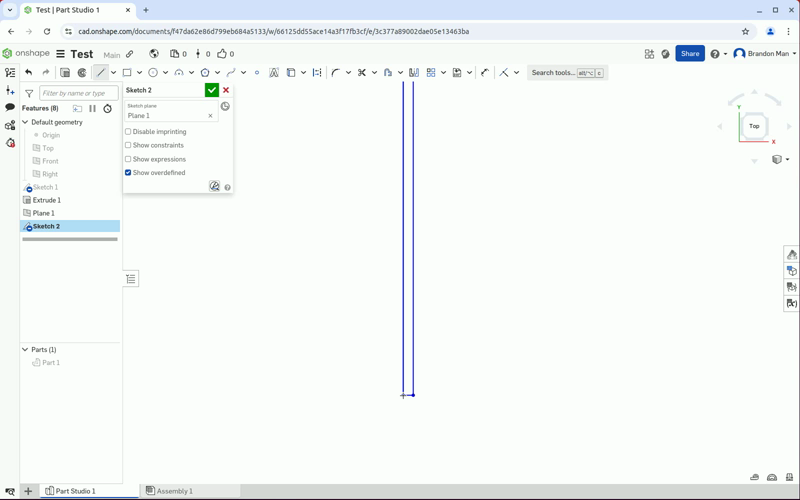
scroll(-6)
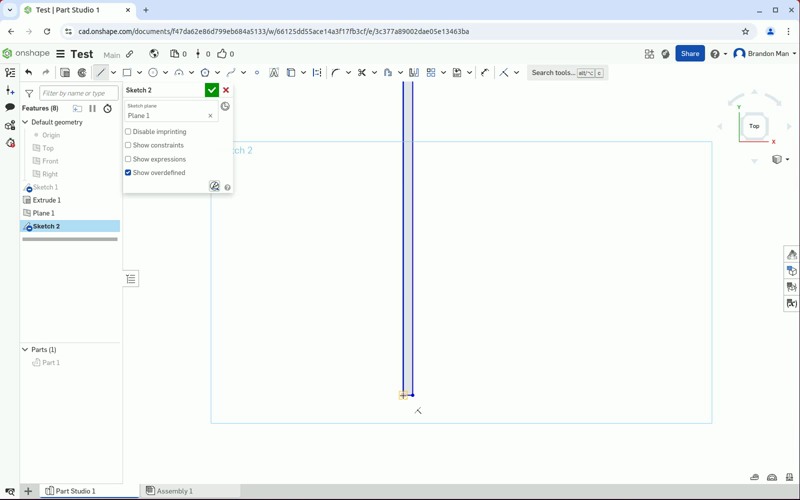
scroll(-6)
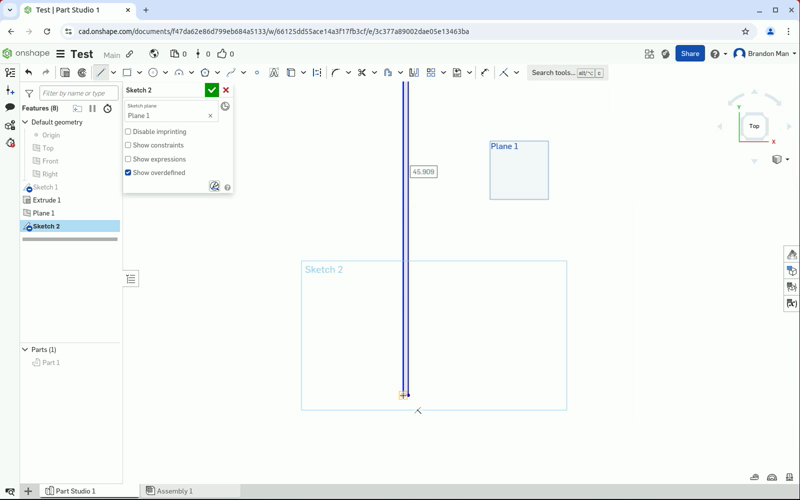
scroll(-6)
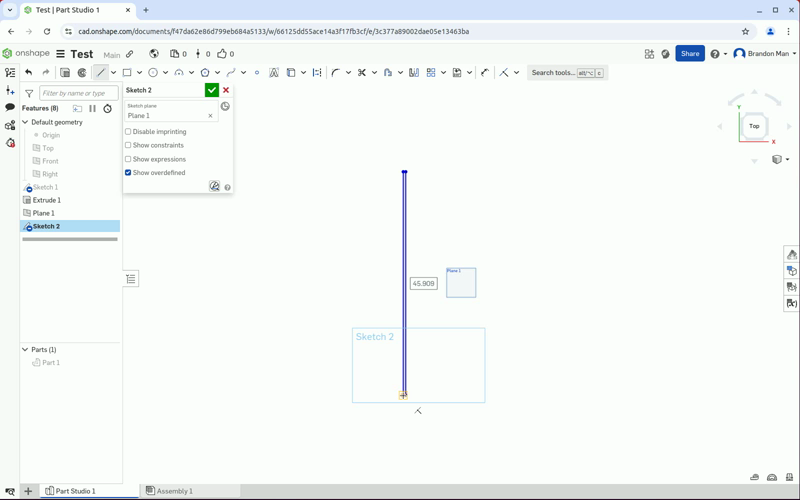
key(esc)
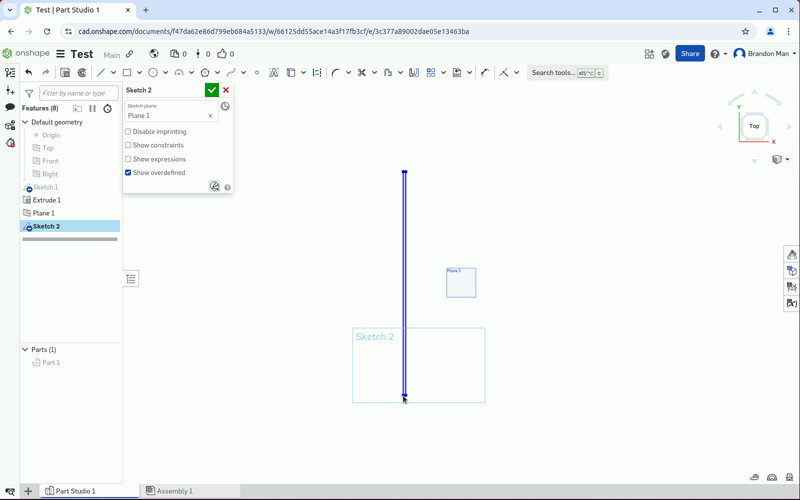
mouse_move(405, 296)
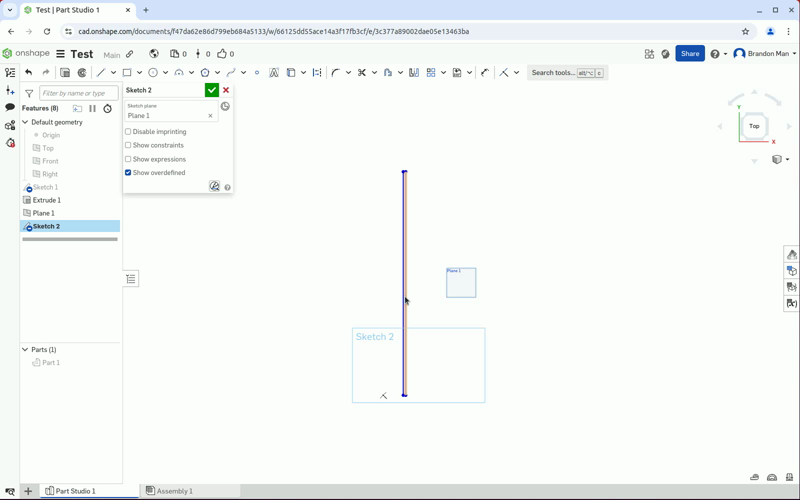
scroll(6)
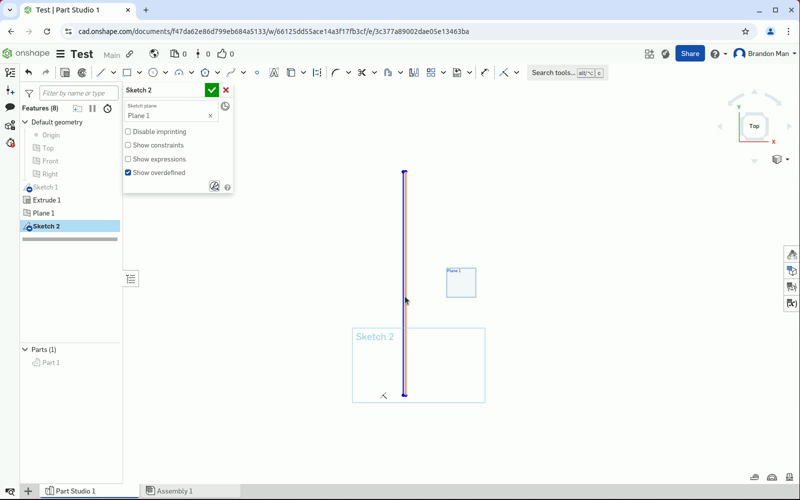
scroll(6)
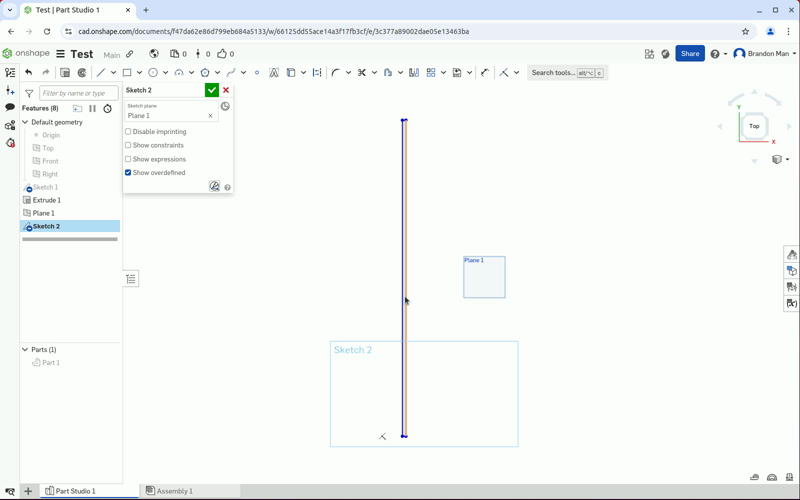
scroll(6)
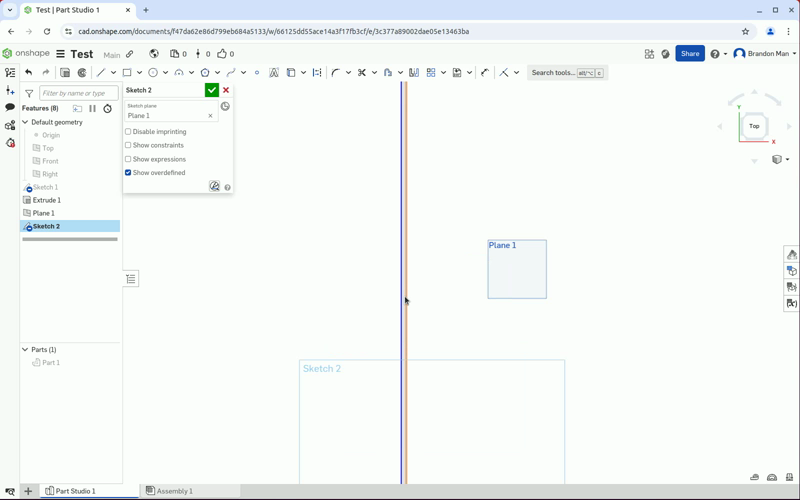
scroll(6)
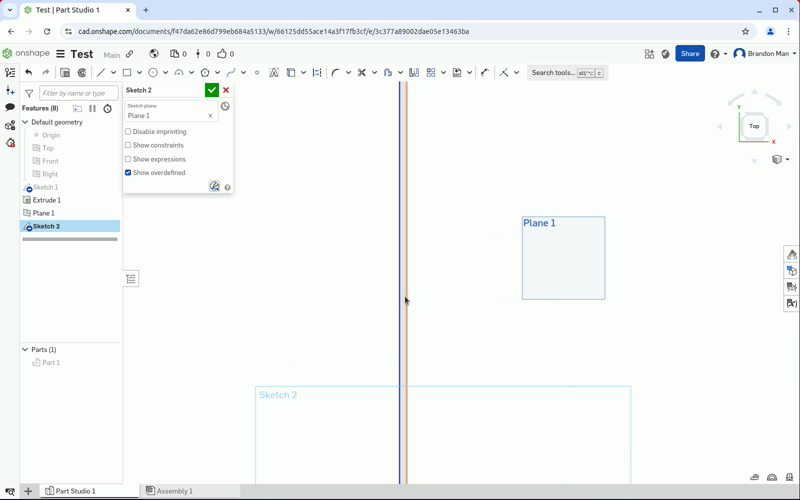
scroll(6)
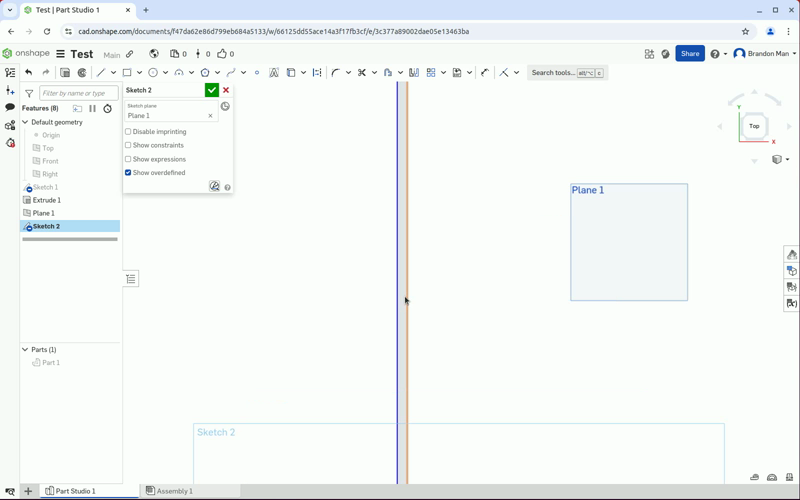
scroll(6)
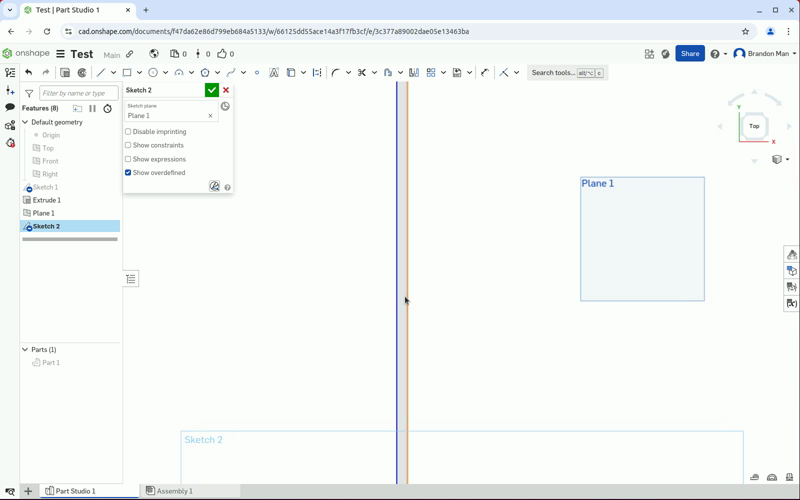
scroll(6)
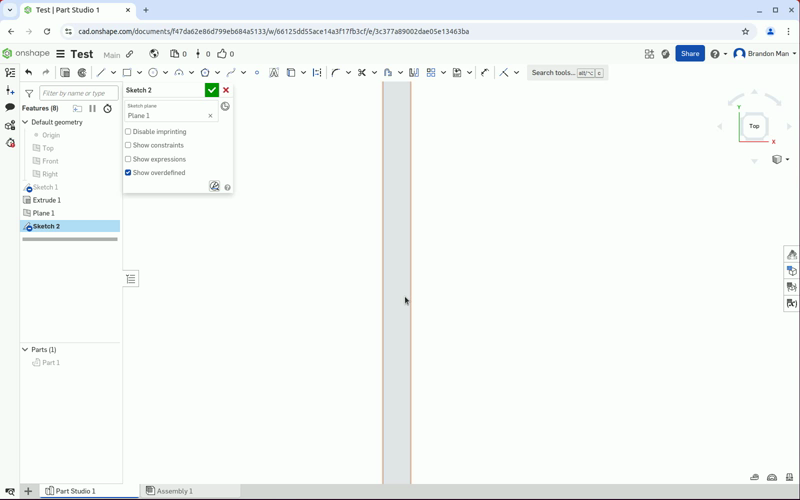
click(405, 296)
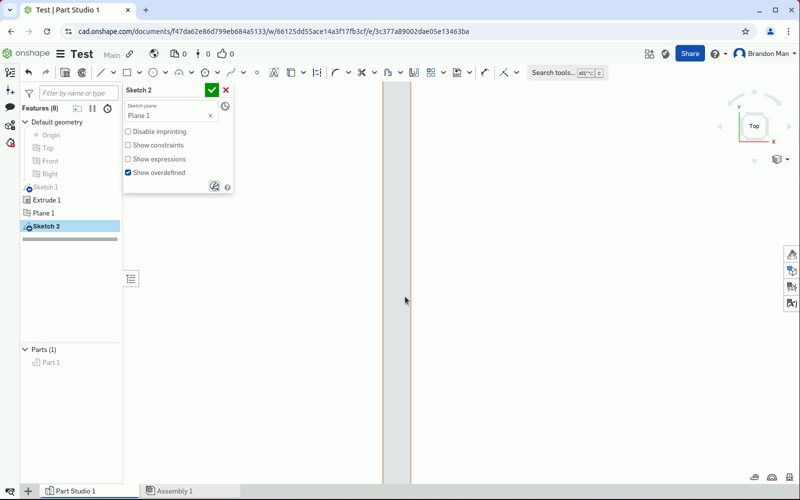
scroll(-6)
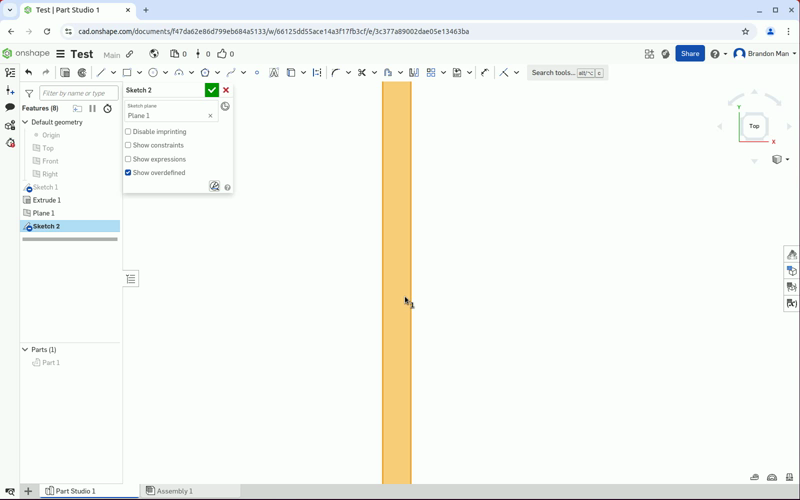
scroll(-6)
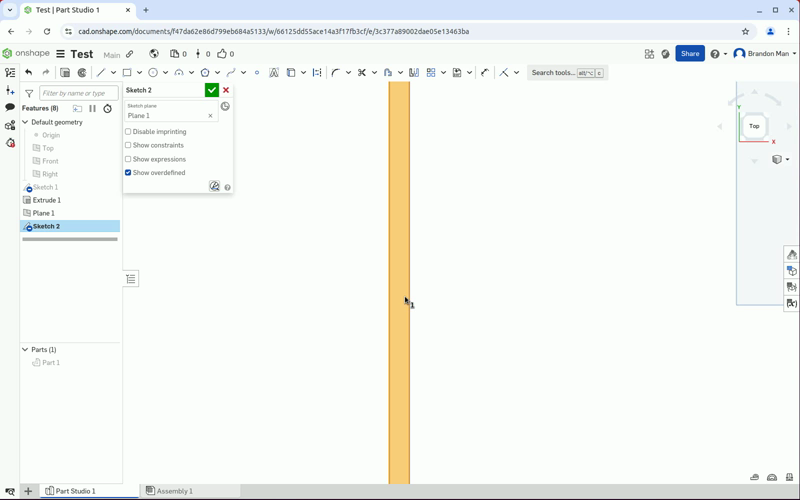
scroll(-6)
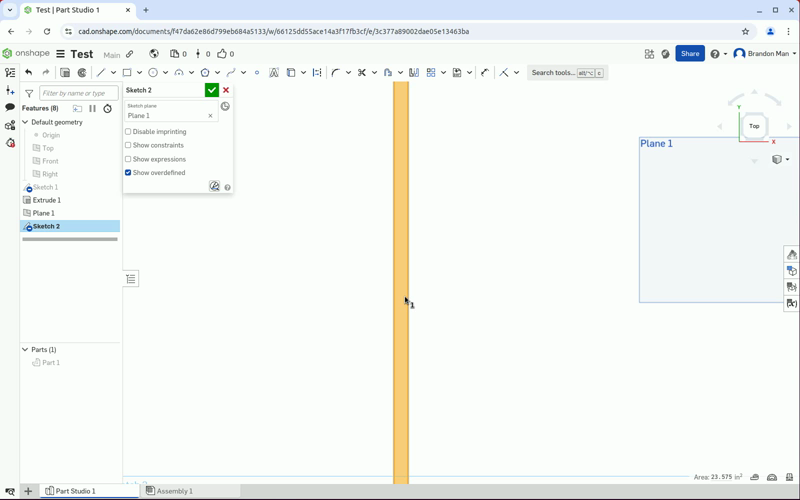
scroll(-6)
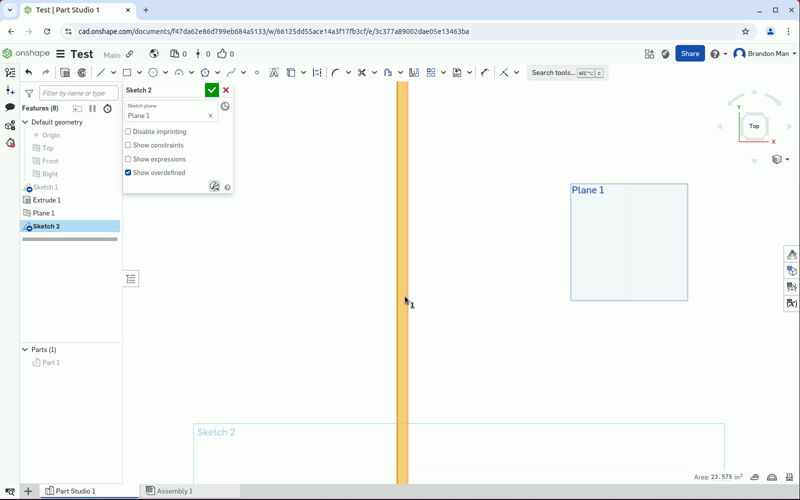
scroll(-6)
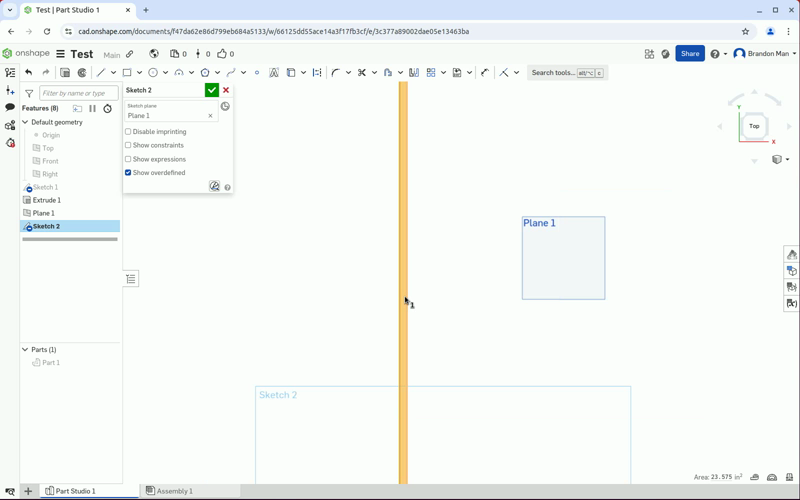
scroll(-6)
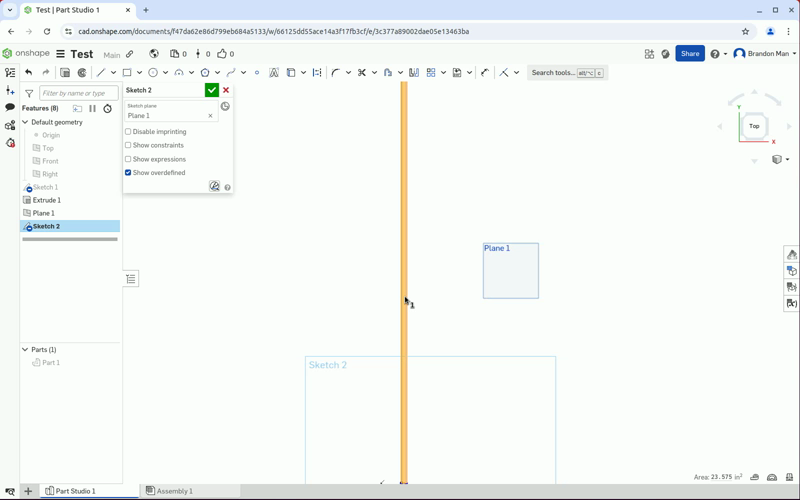
scroll(-6)
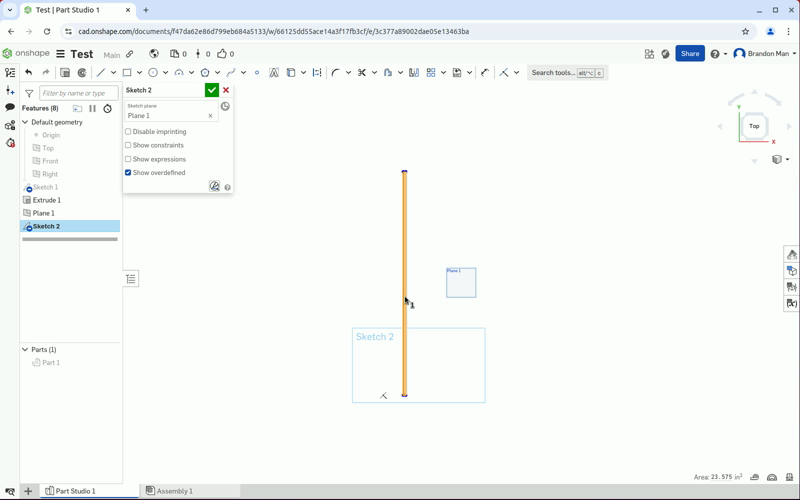
mouse_move(73, 352)
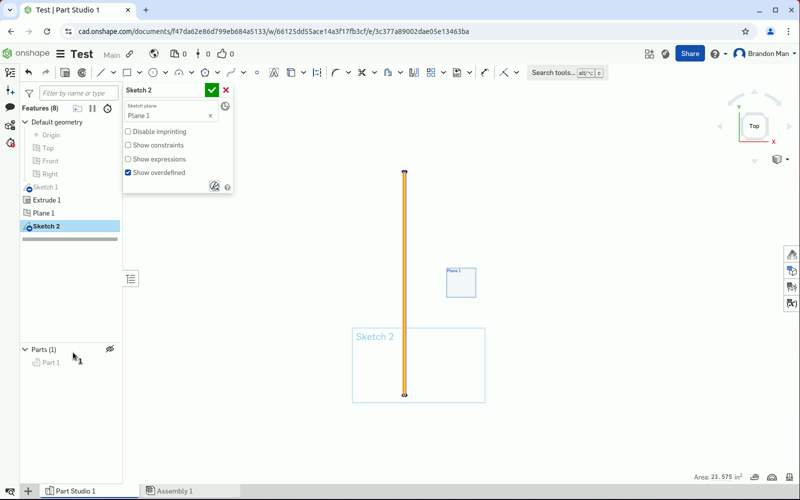
key(shift+y)
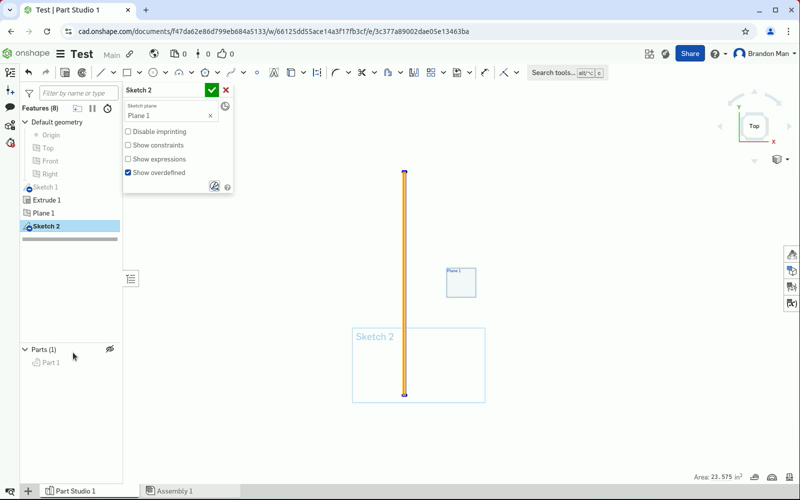
key(shift+e)
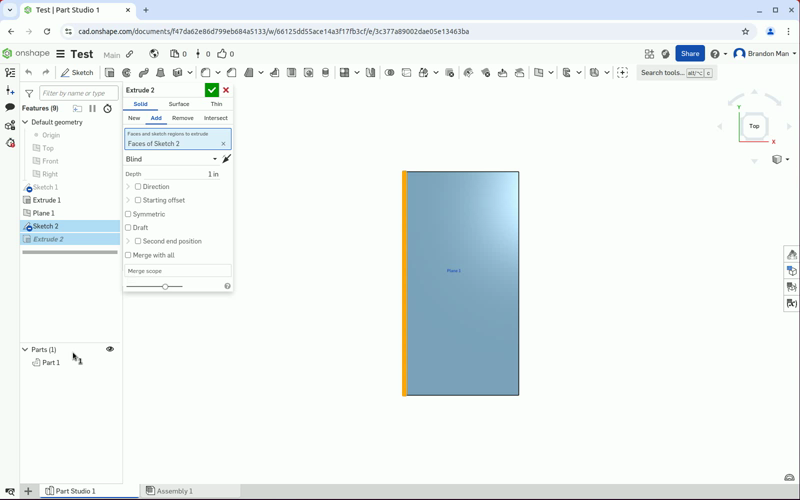
mouse_move(143, 106)
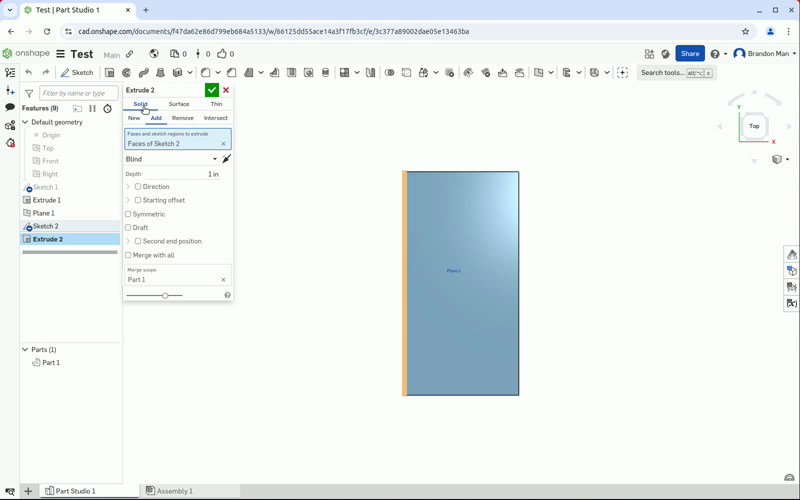
click(143, 106)
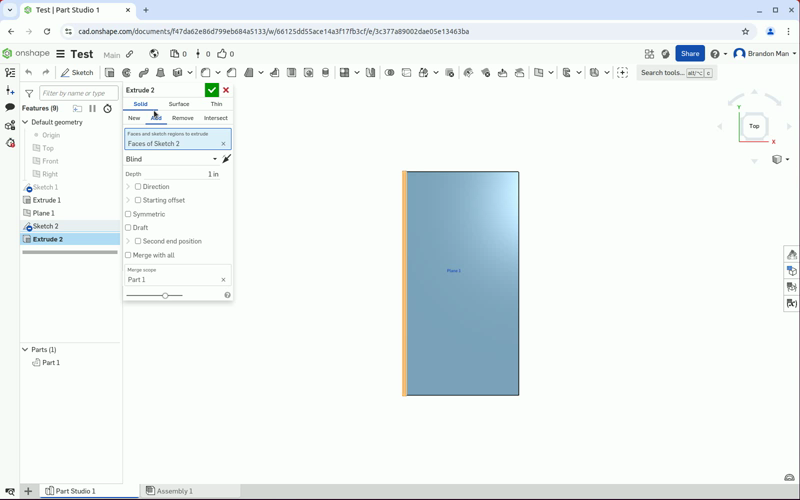
mouse_move(186, 120)
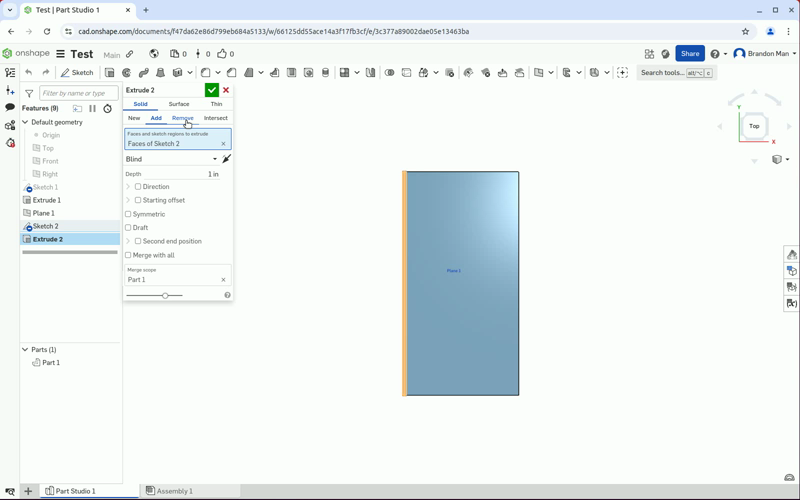
click(186, 120)
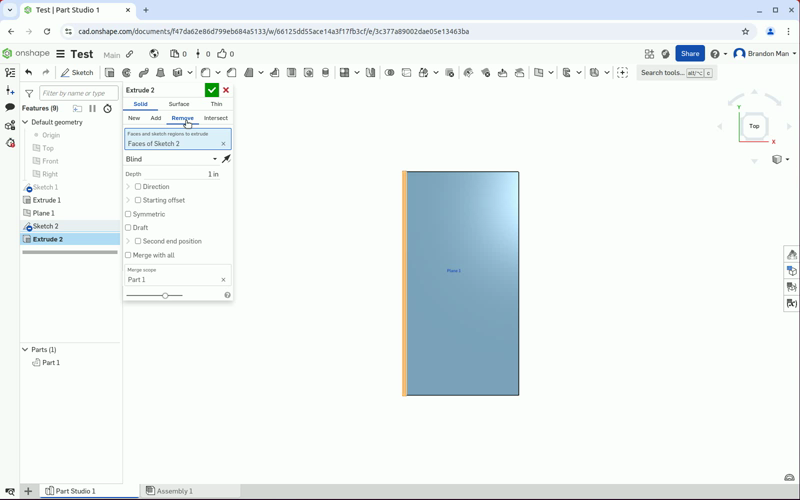
key(tab, 4)
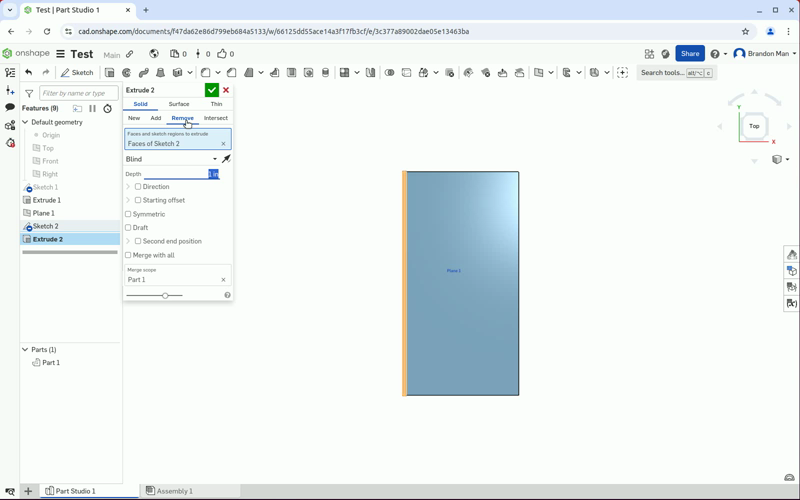
text(0.481)
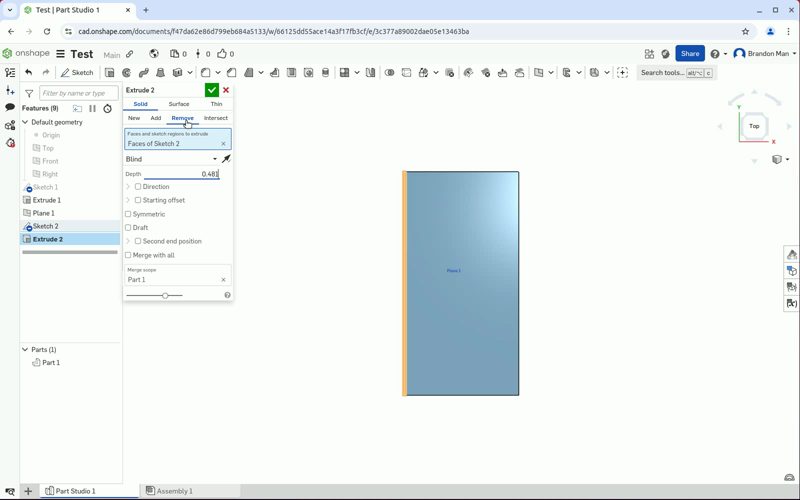
key(tab, 6)
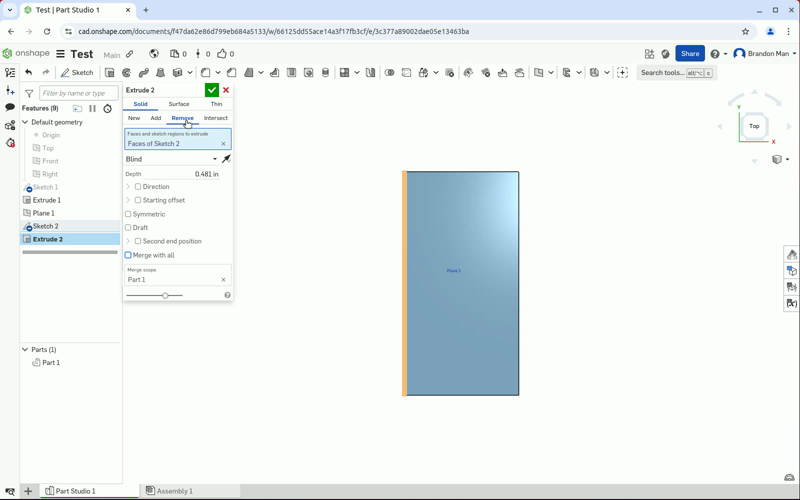
key(space)
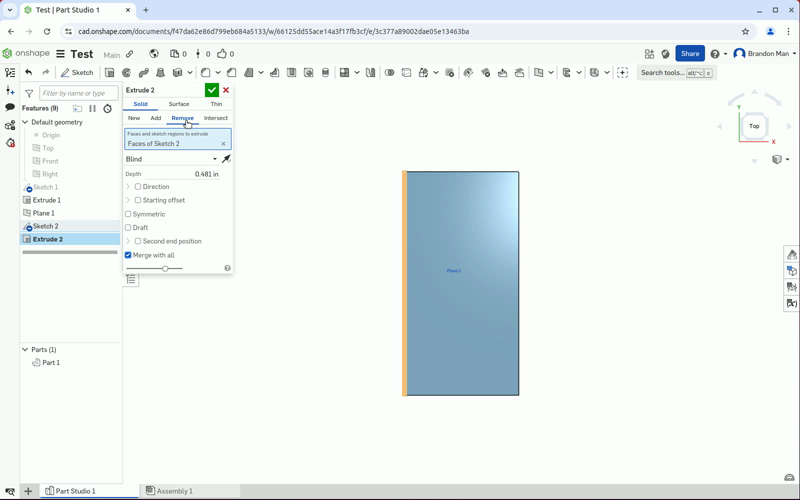
key(enter)
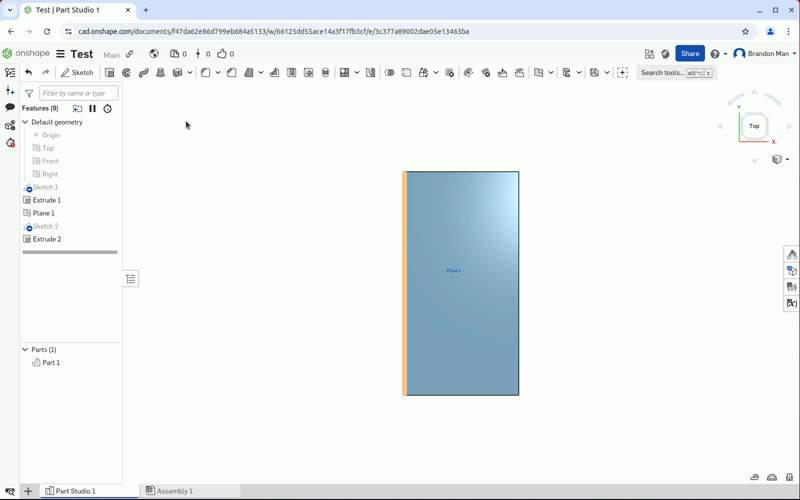
key(shift+h)
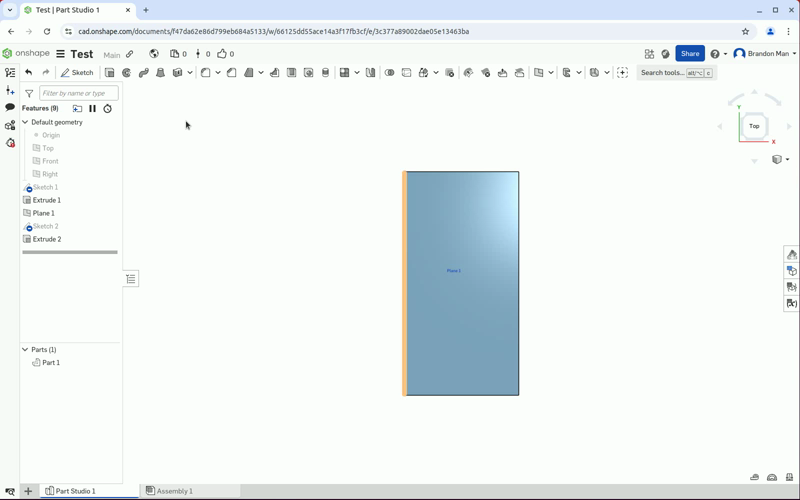
key(shift+h)
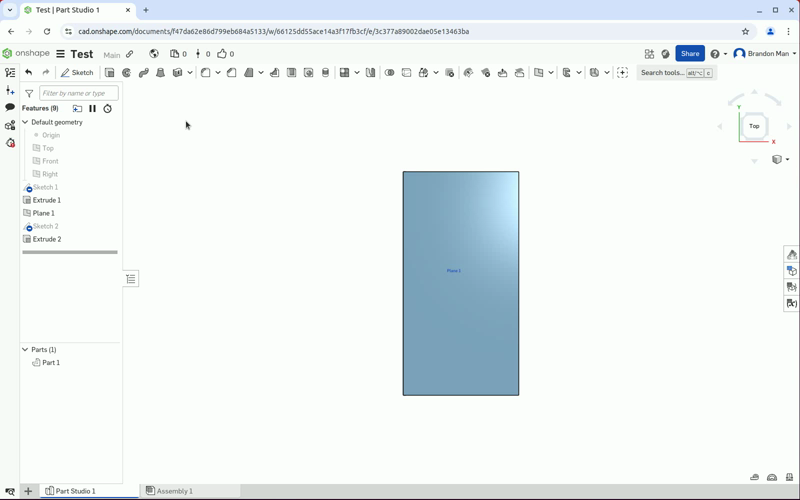
mouse_move(73, 189)
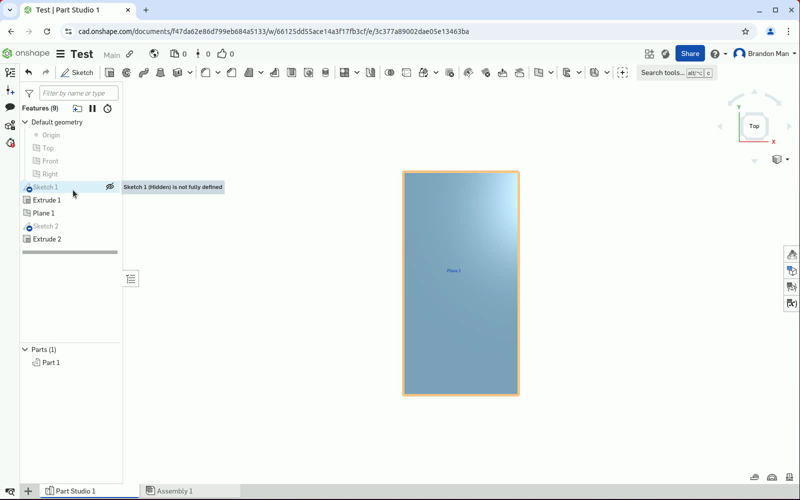
click(73, 189)
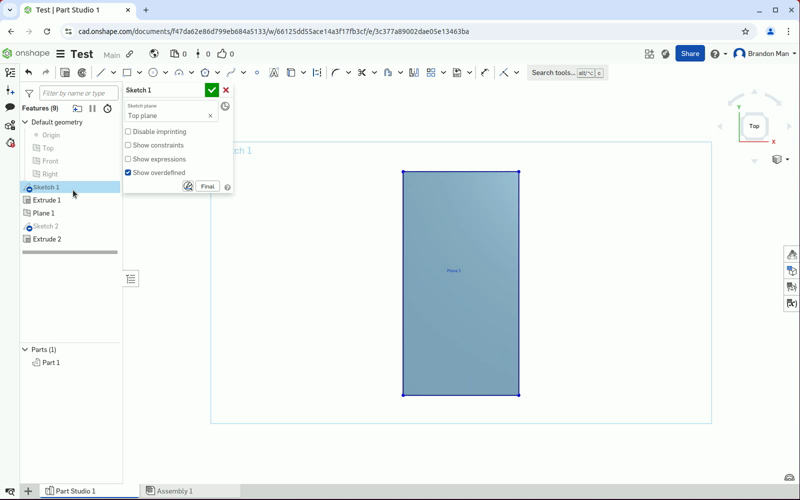
mouse_move(229, 92)
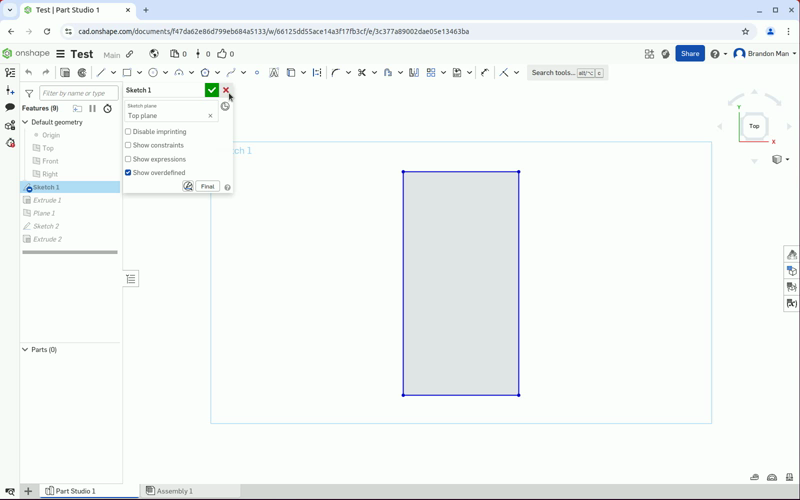
click(229, 92)
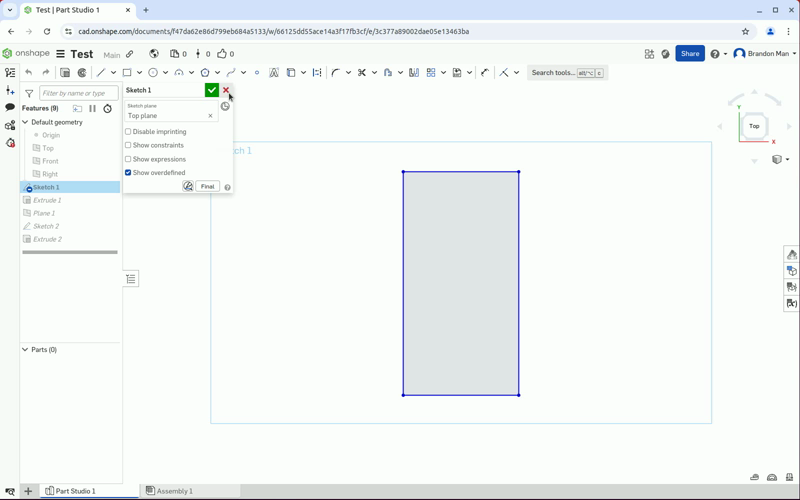
key(shift+s)
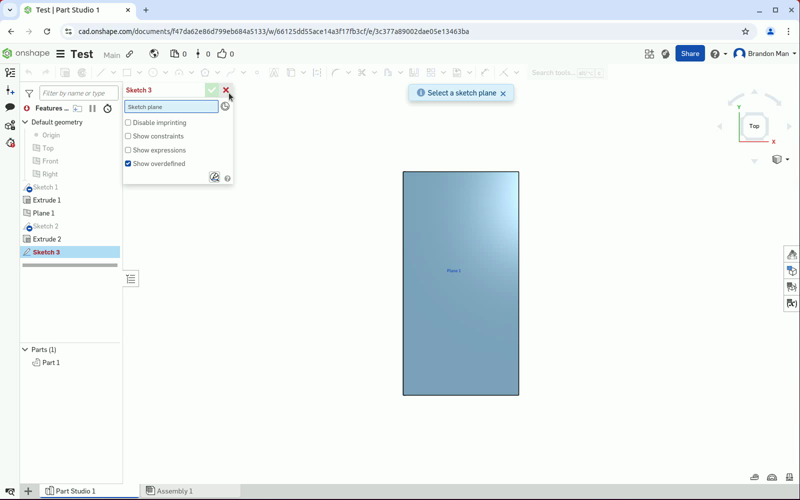
mouse_move(73, 215)
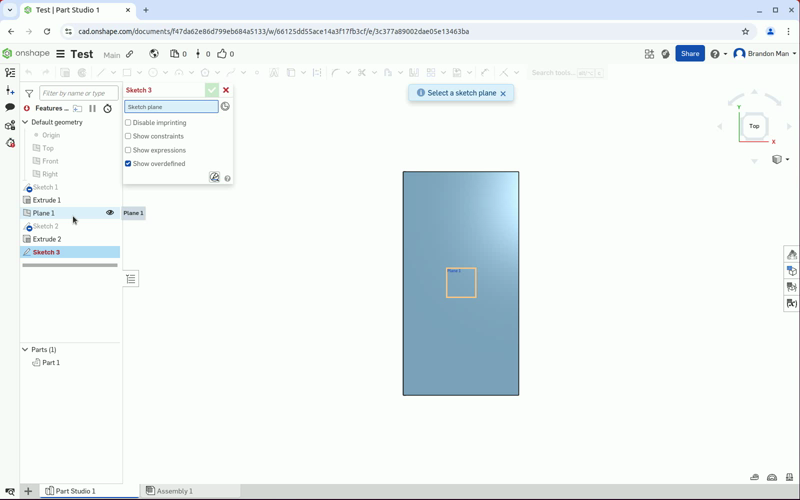
click(73, 215)
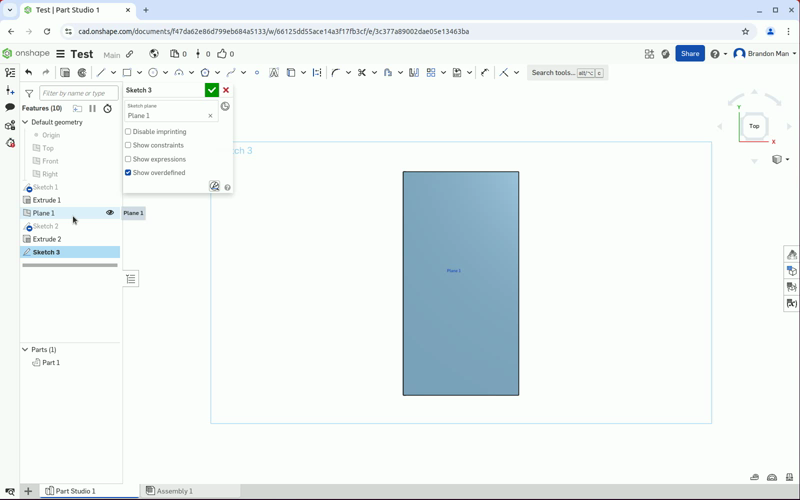
mouse_move(73, 352)
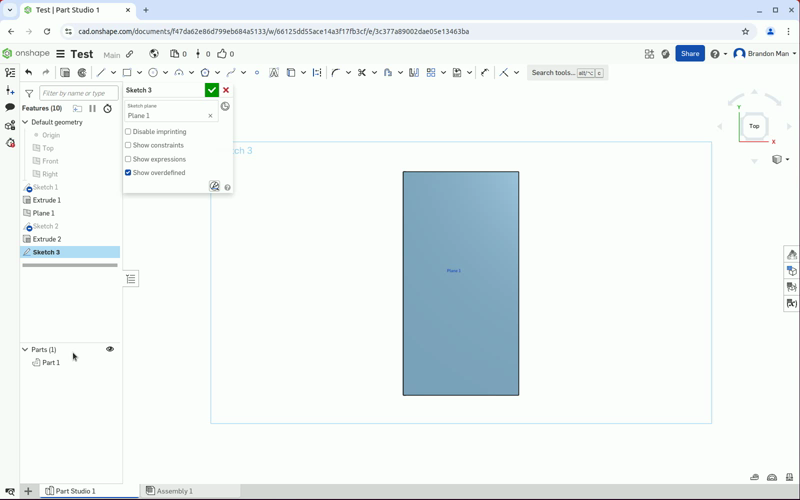
key(y)
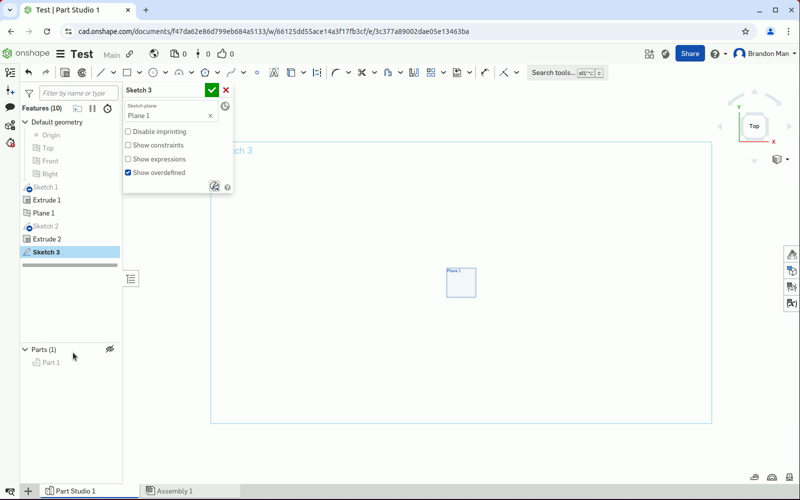
key(l)
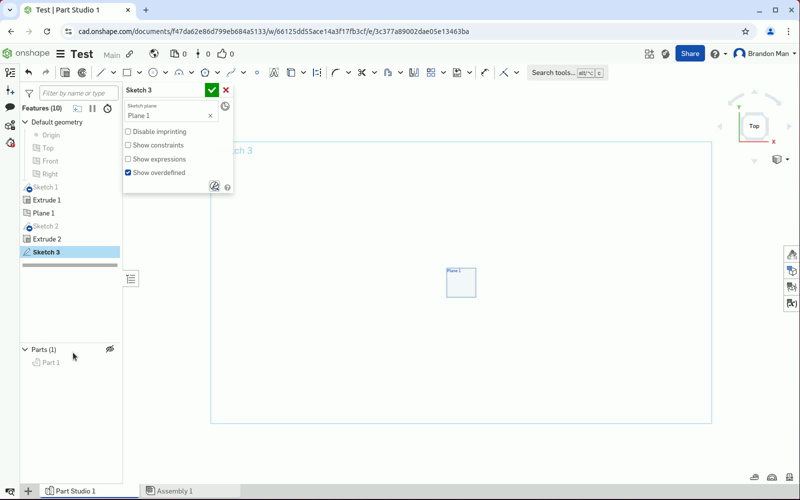
key_down(shift)
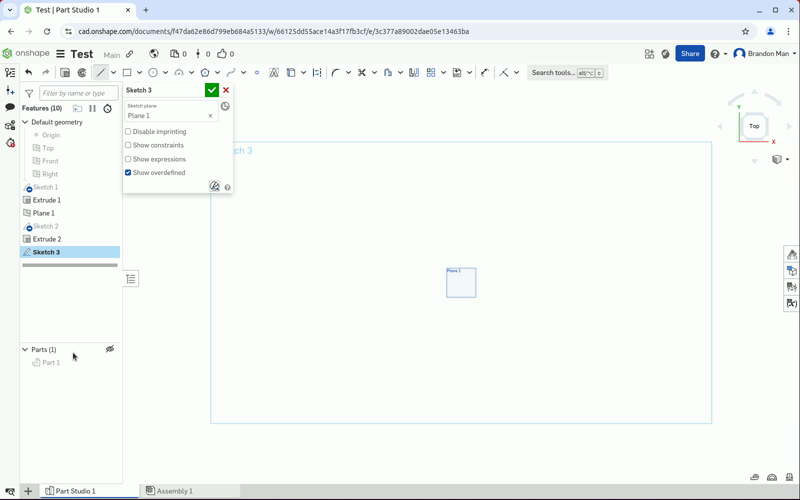
mouse_move(516, 395)
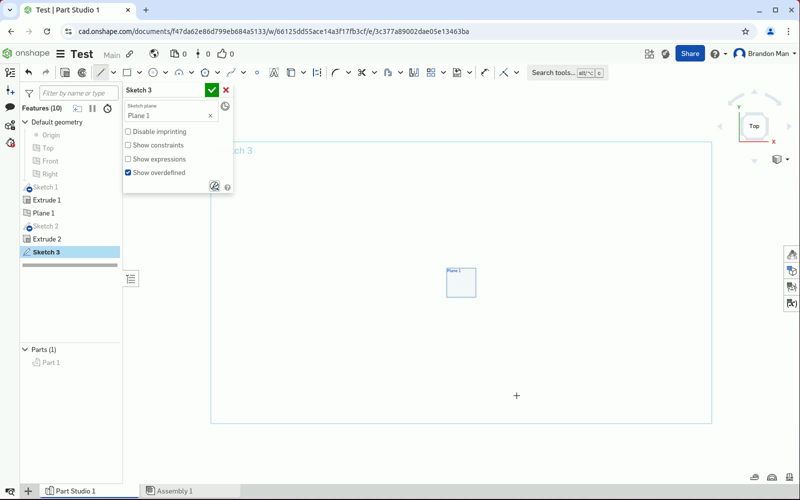
click(516, 395)
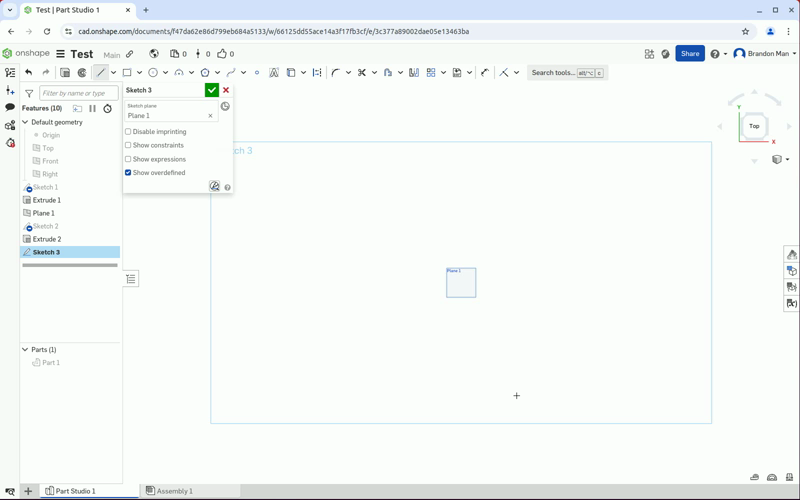
key_up(shift)
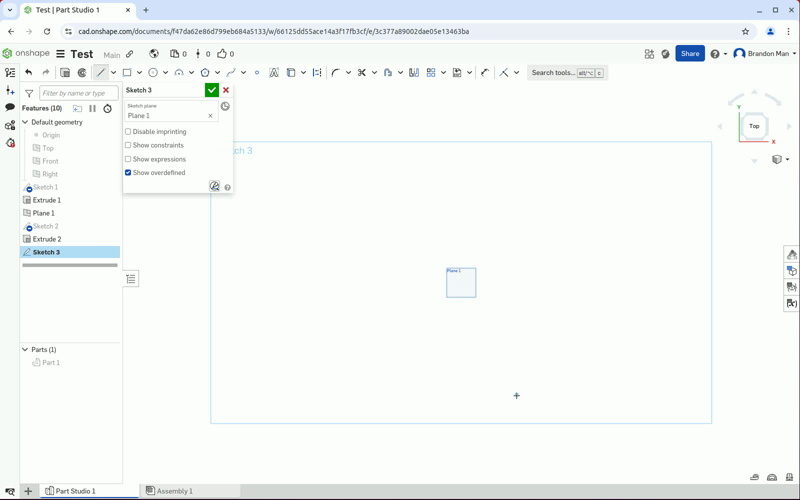
key_down(shift)
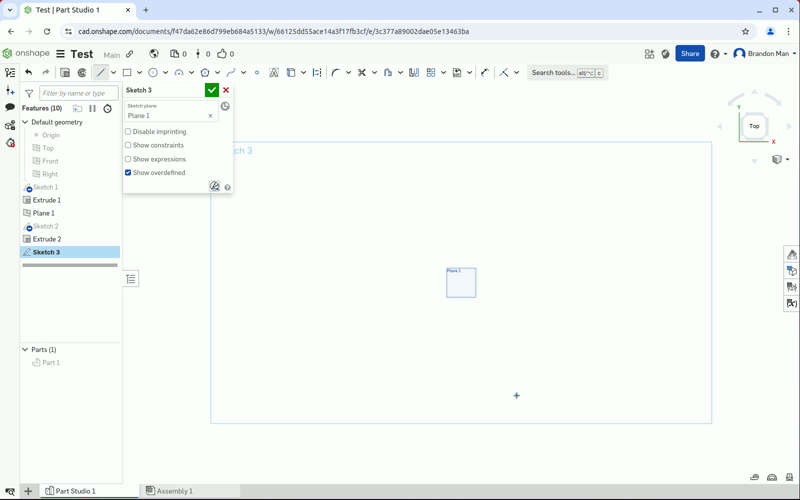
mouse_move(546, 395)
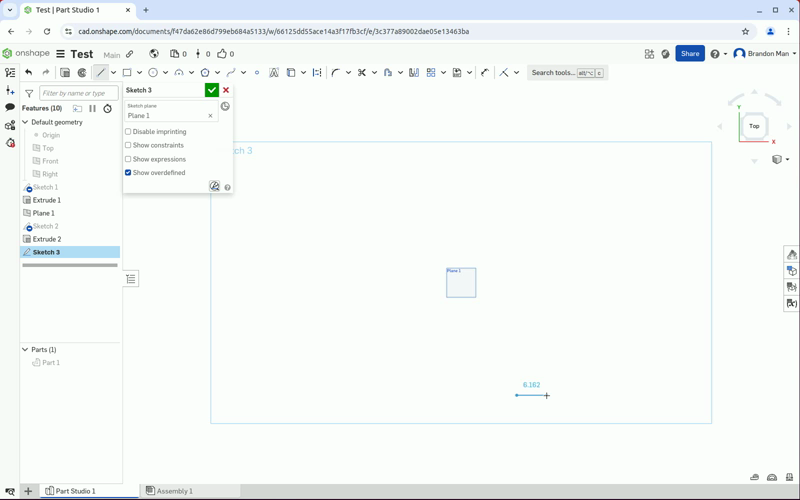
mouse_move(519, 395)
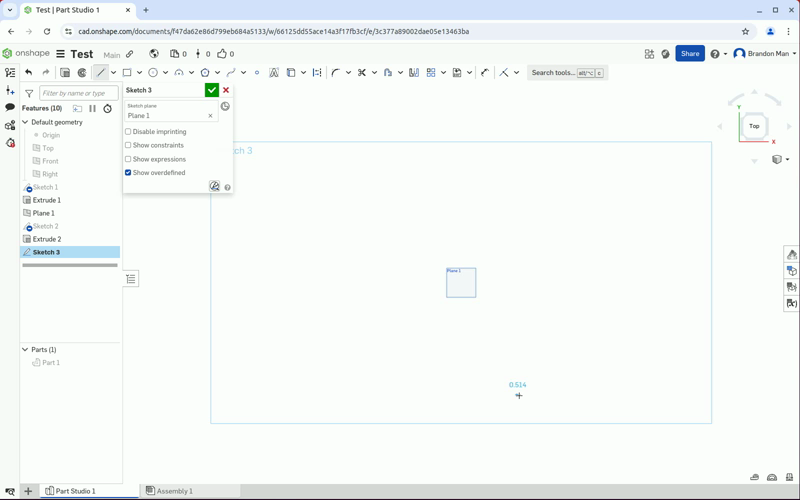
scroll(6)
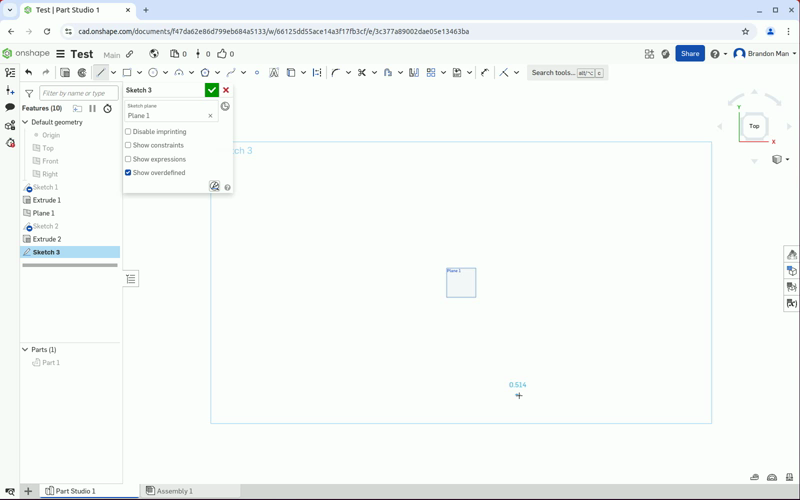
scroll(6)
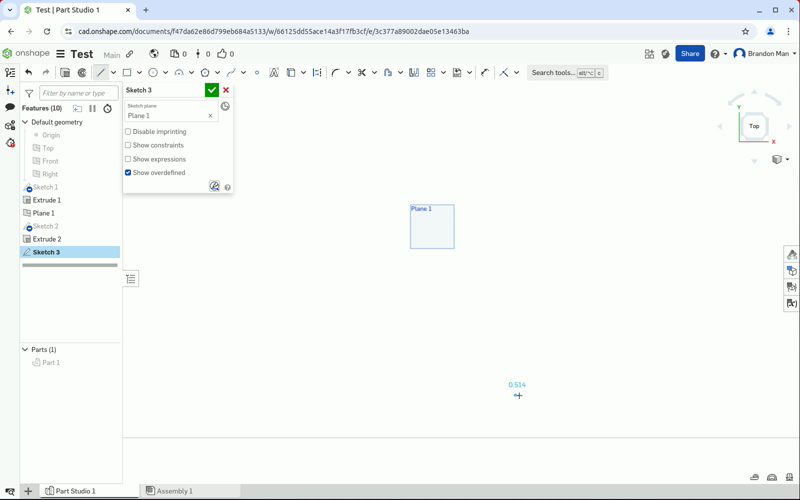
scroll(6)
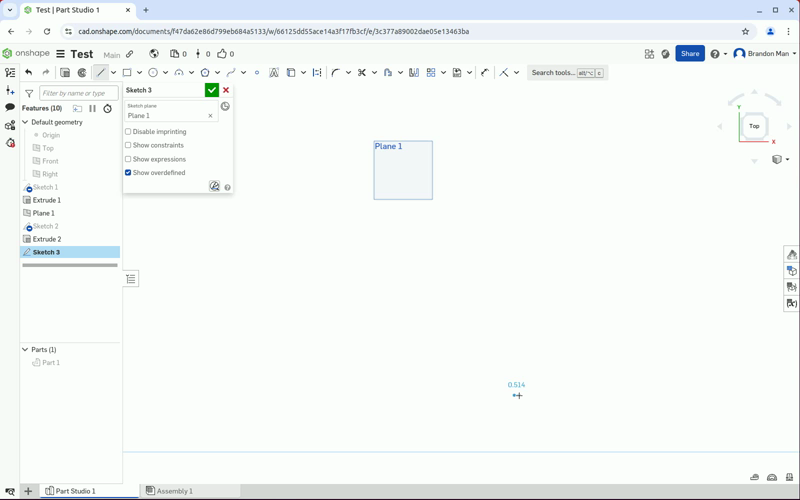
scroll(6)
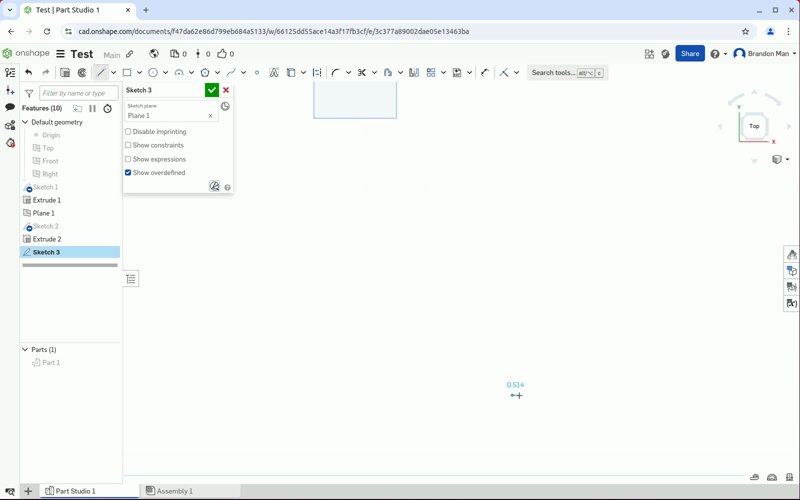
scroll(6)
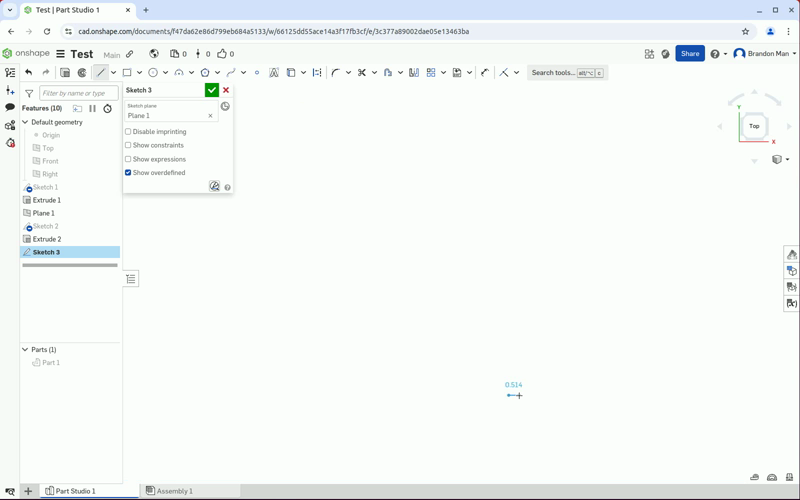
scroll(6)
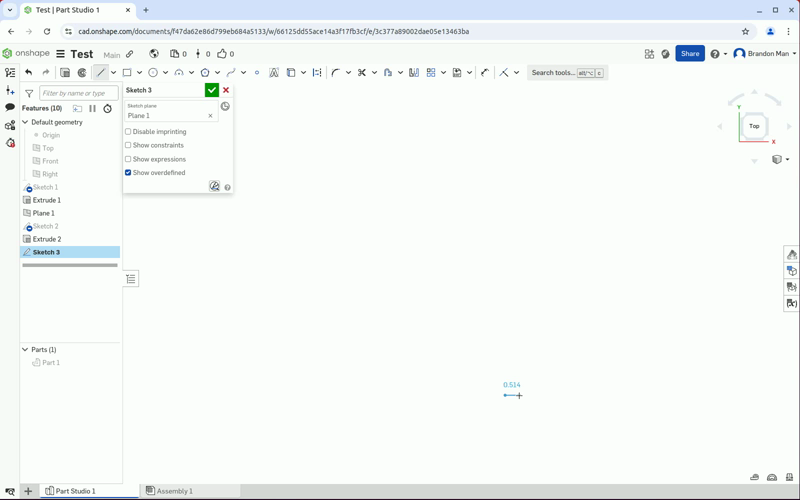
scroll(6)
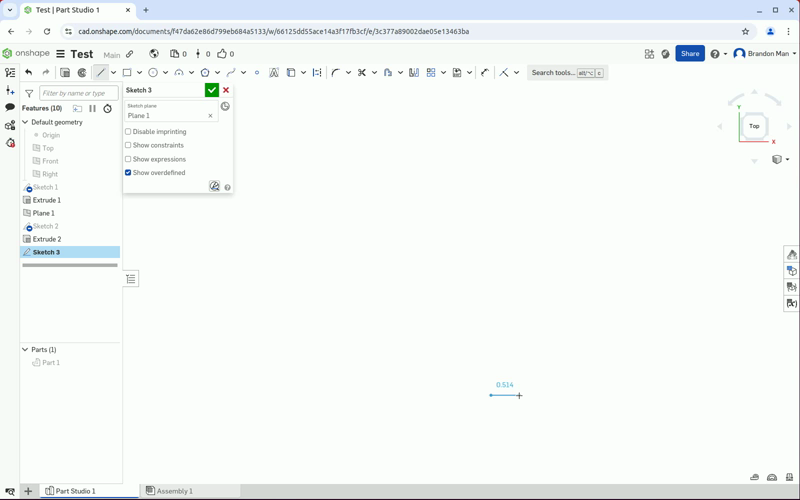
click(519, 395)
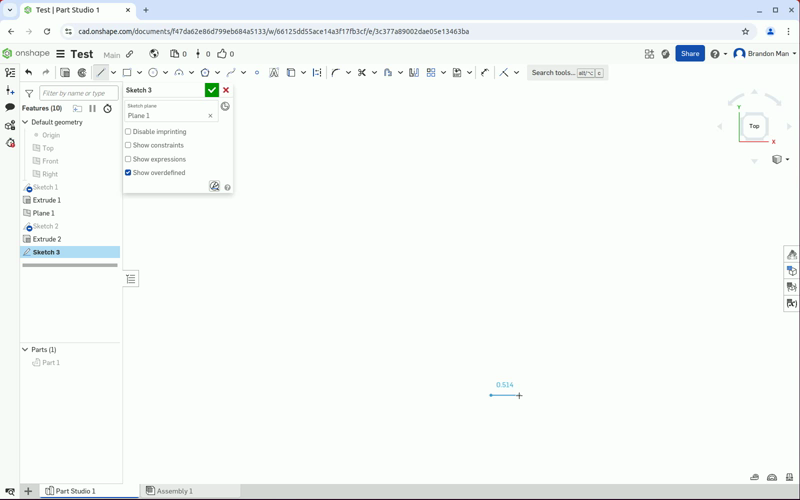
scroll(-6)
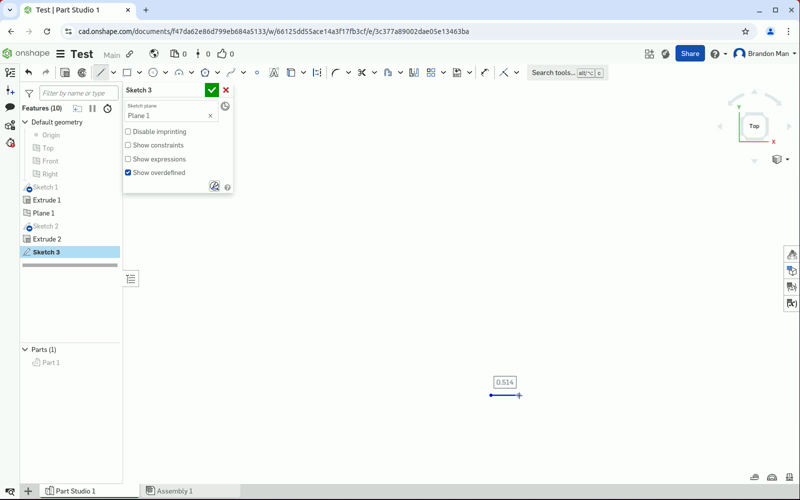
scroll(-6)
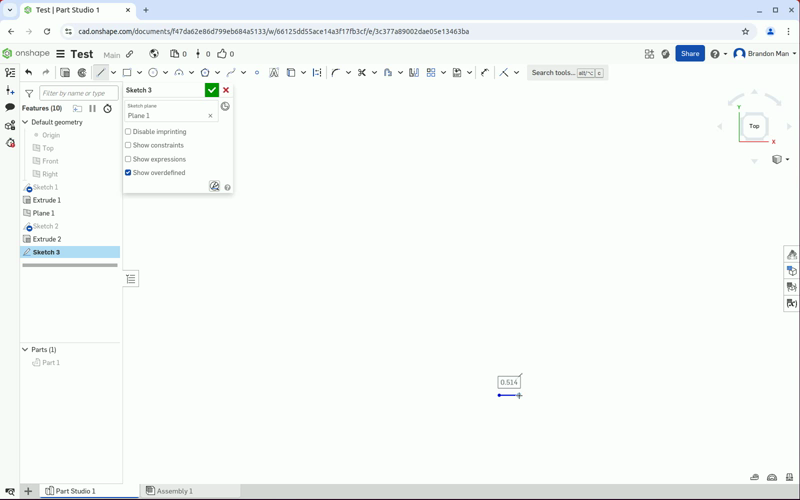
scroll(-6)
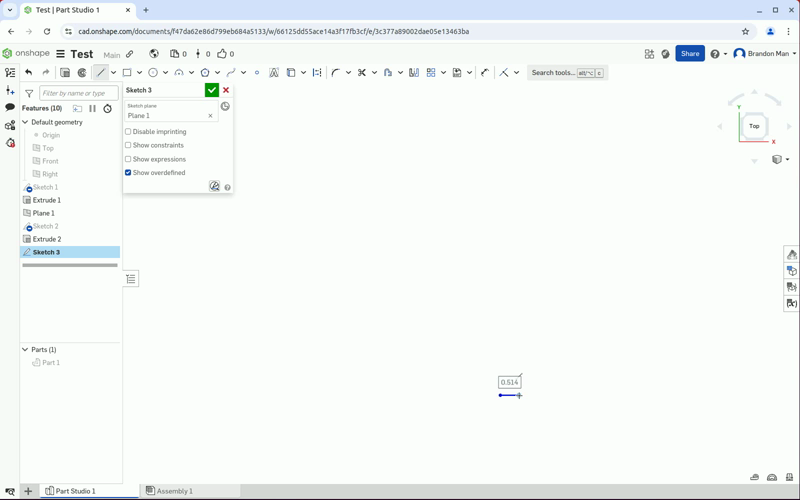
scroll(-6)
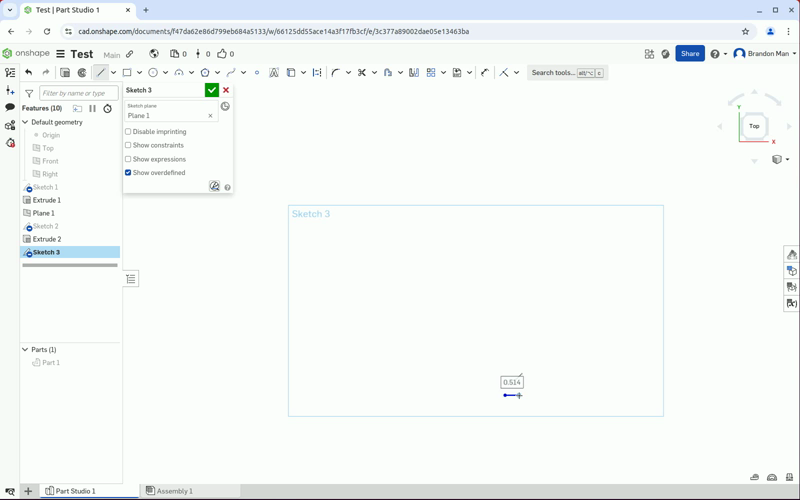
scroll(-6)
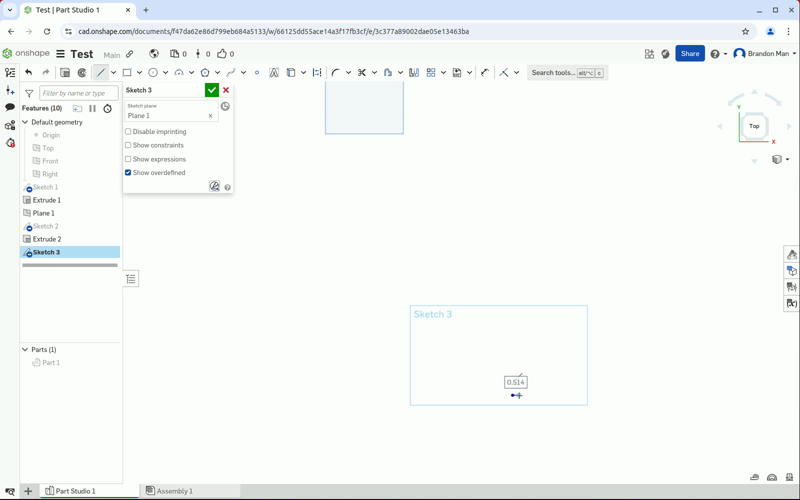
scroll(-6)
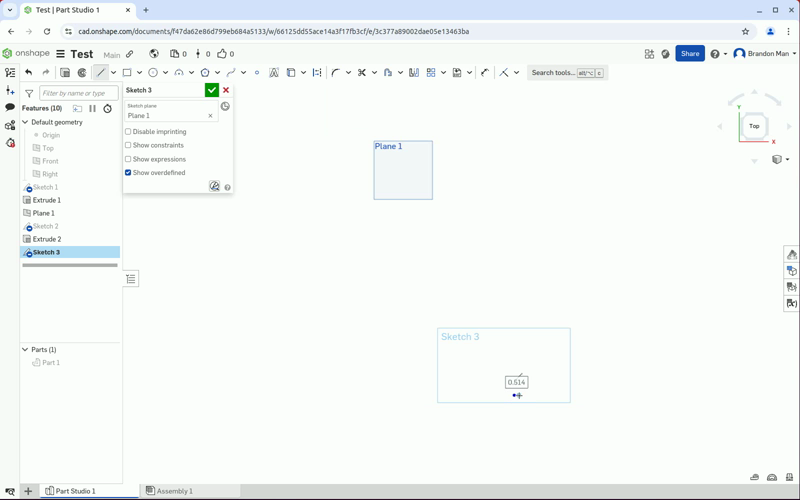
scroll(-6)
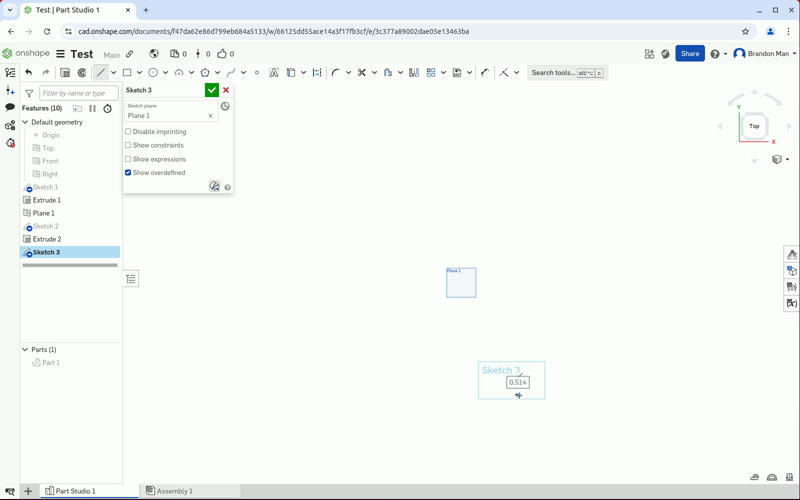
key_up(shift)
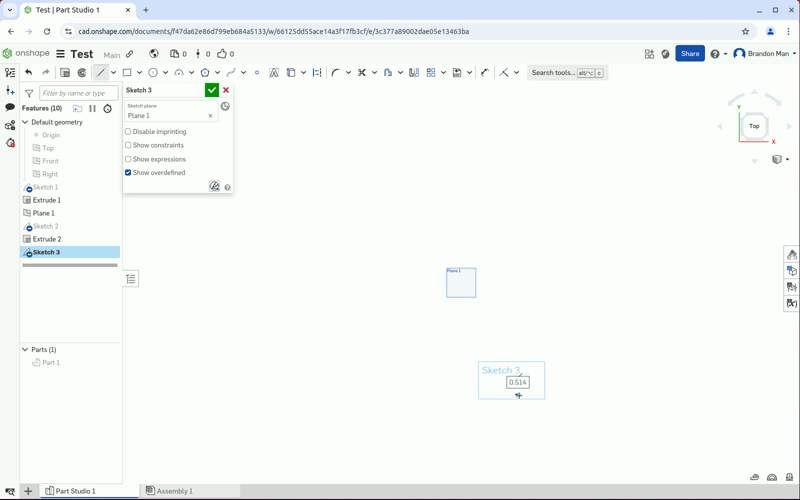
key_down(shift)
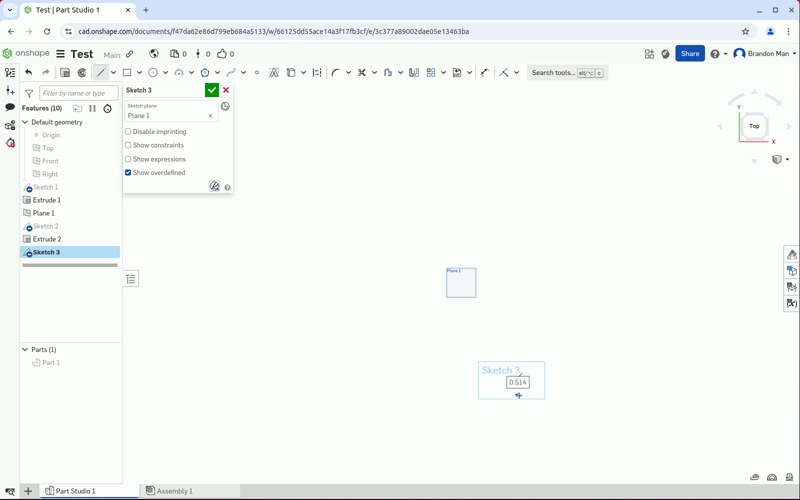
mouse_move(519, 171)
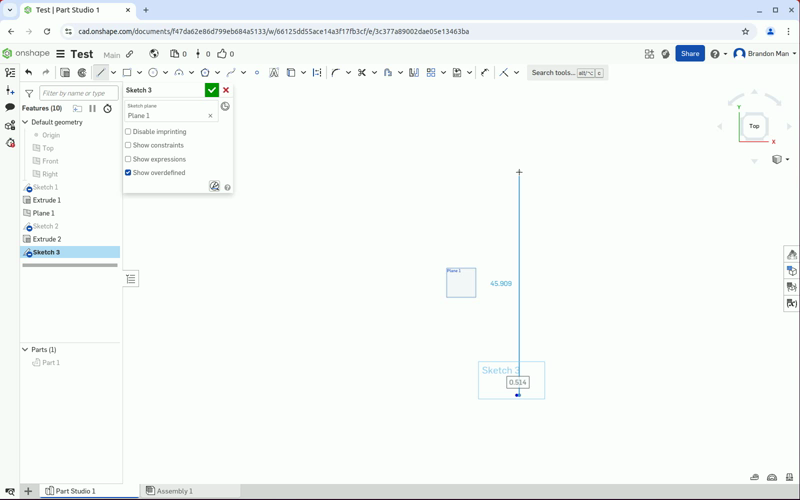
click(519, 171)
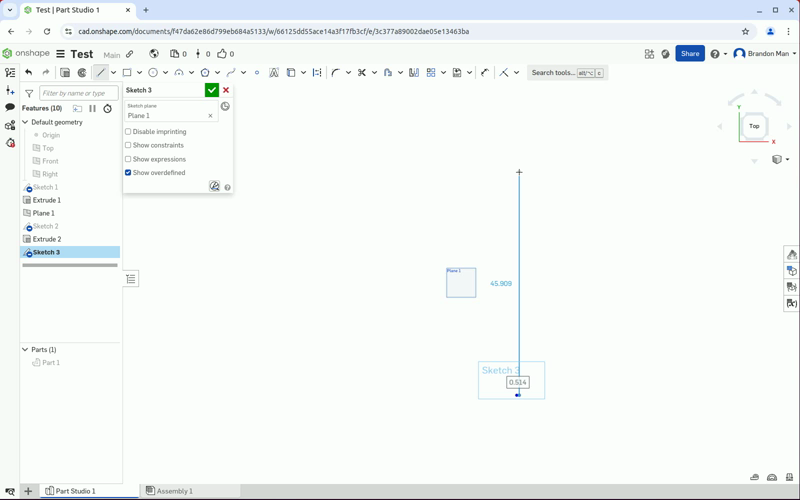
key_up(shift)
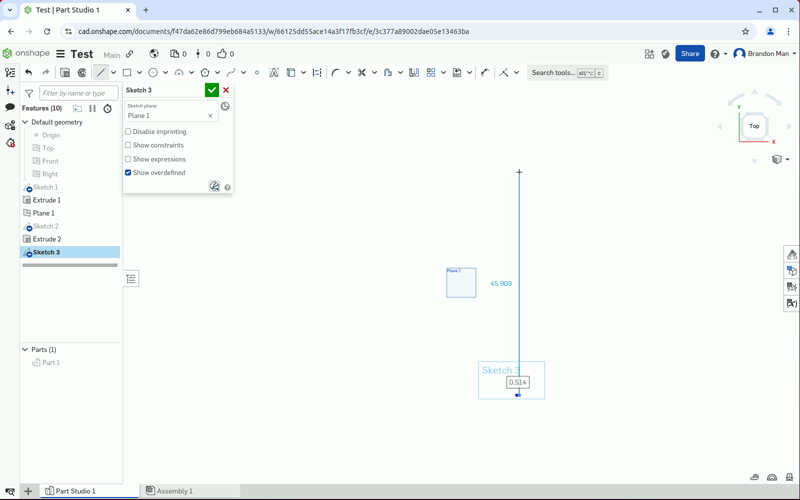
key_down(shift)
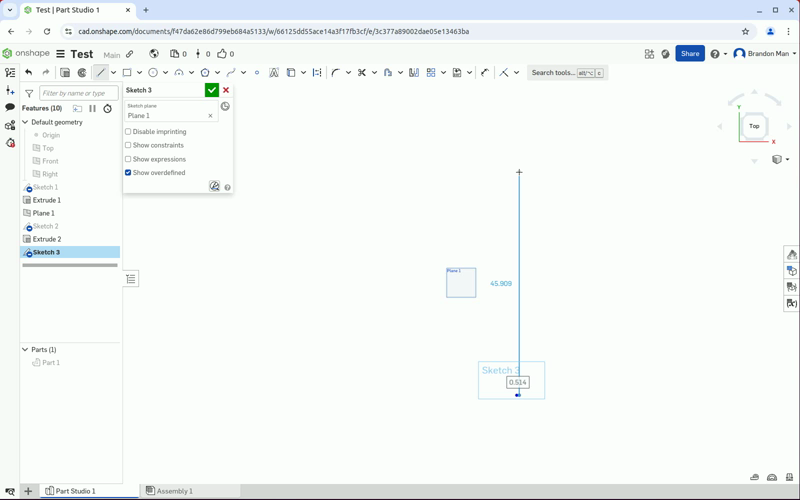
mouse_move(549, 171)
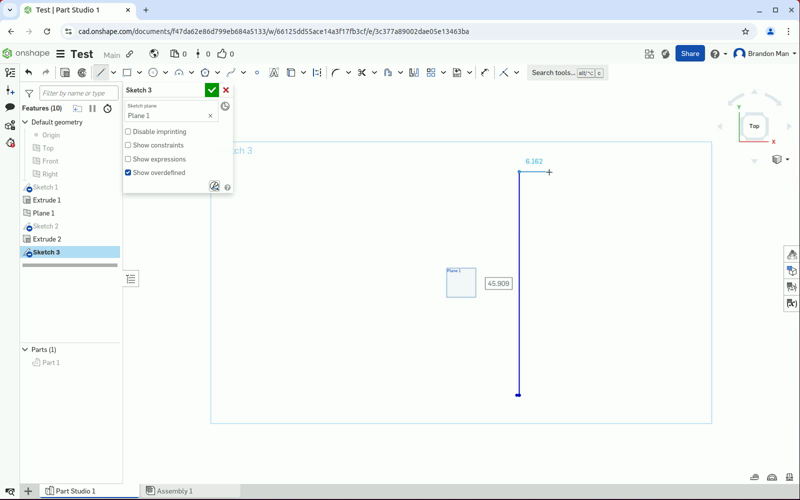
mouse_move(516, 171)
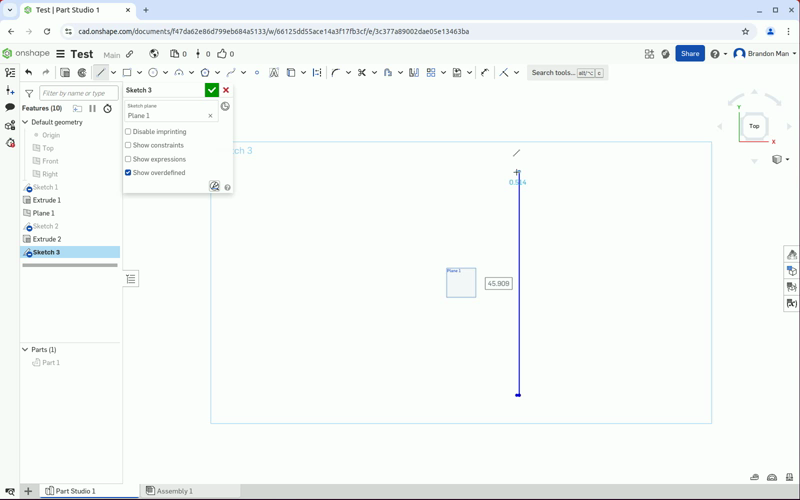
scroll(6)
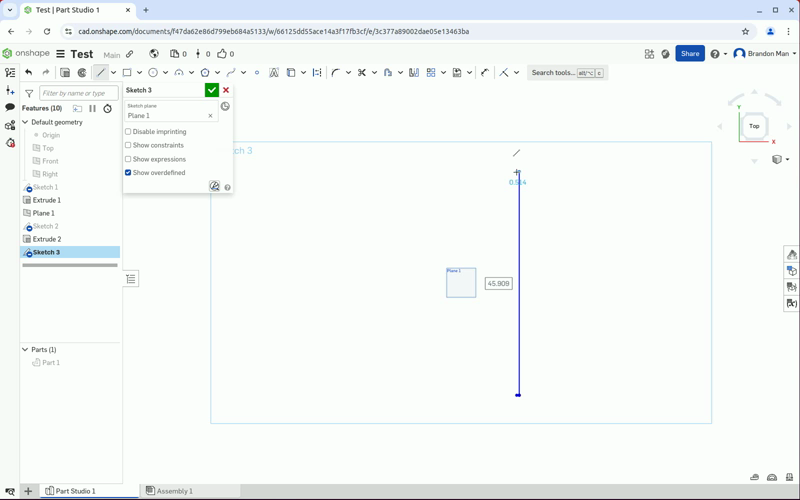
scroll(6)
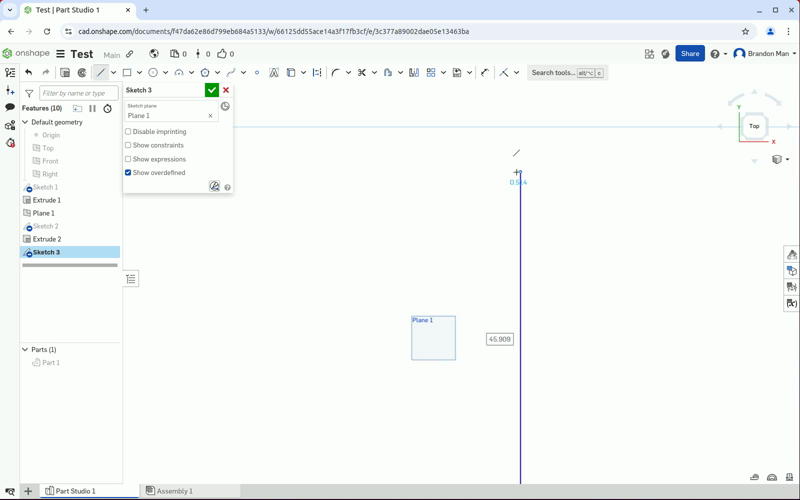
scroll(6)
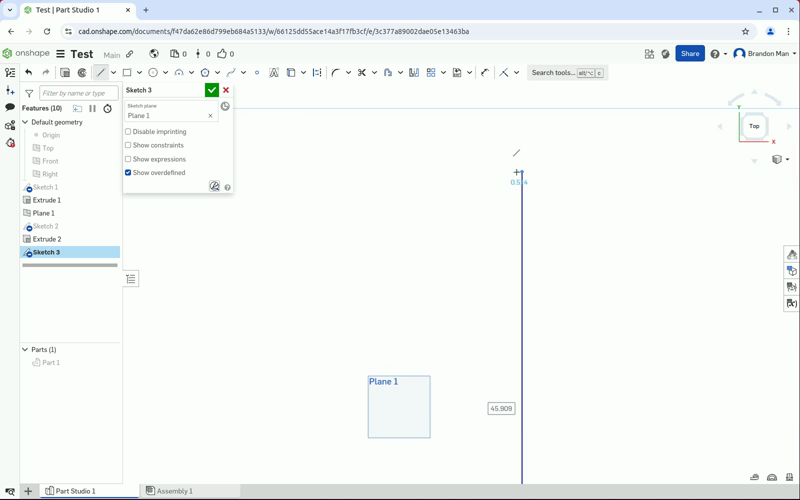
scroll(6)
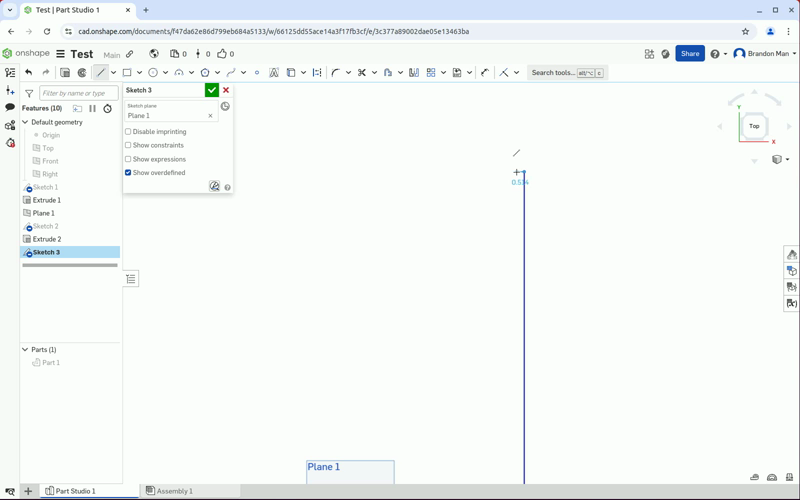
scroll(6)
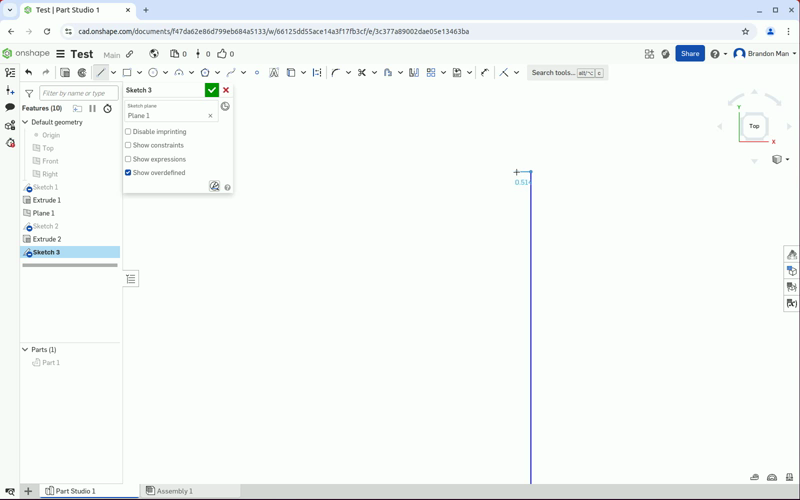
scroll(6)
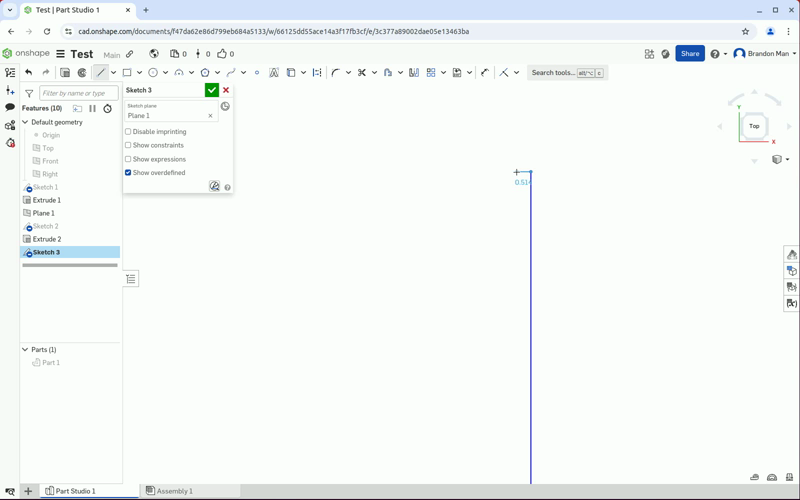
scroll(6)
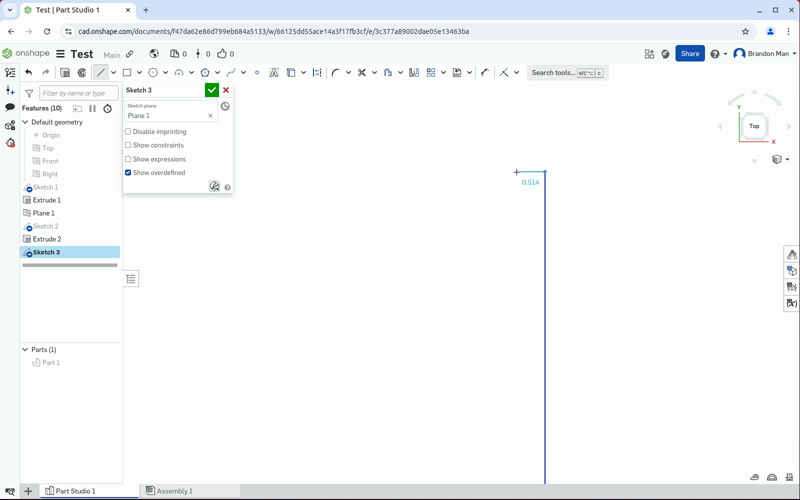
click(516, 171)
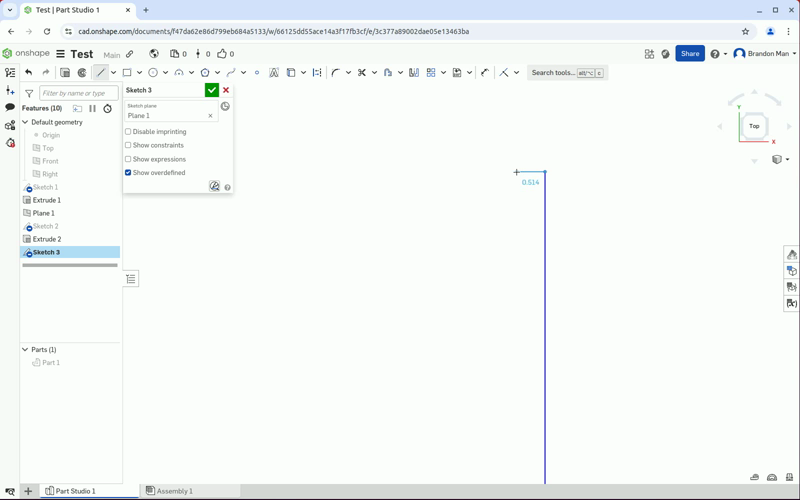
scroll(-6)
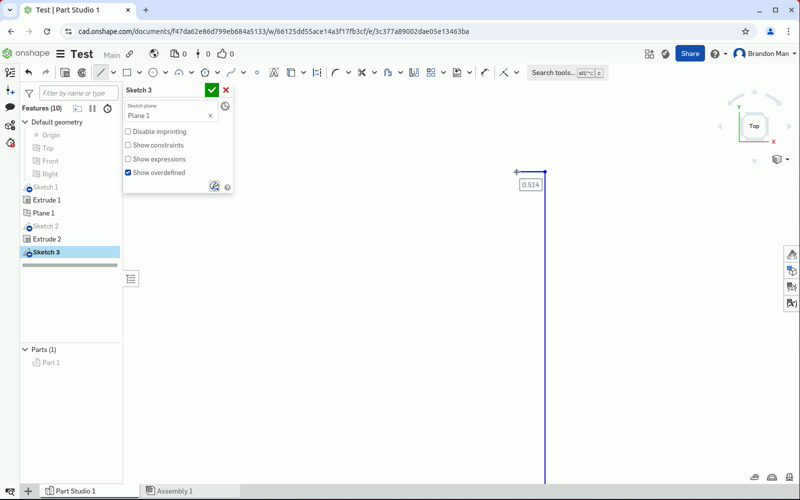
scroll(-6)
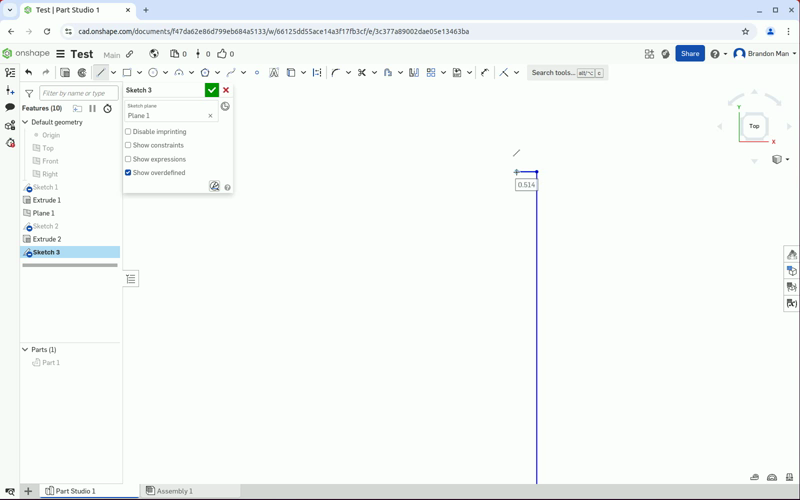
scroll(-6)
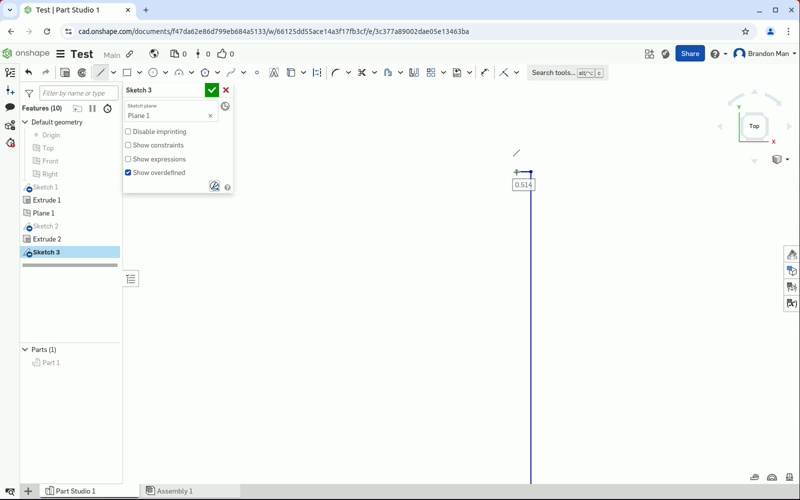
scroll(-6)
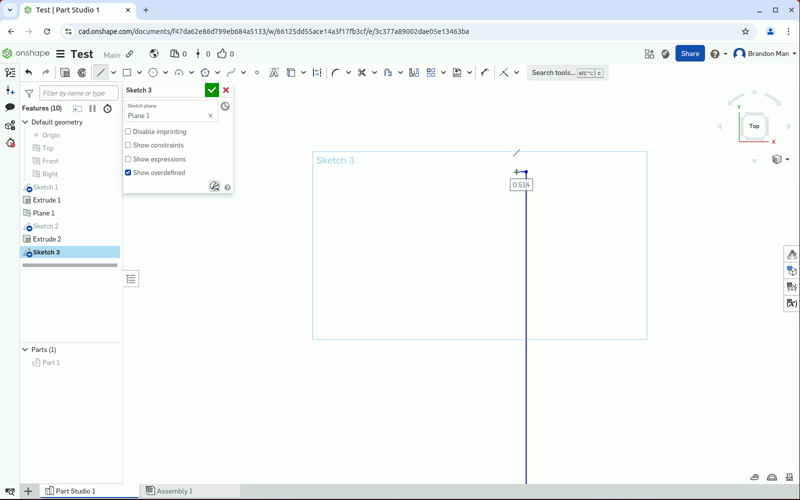
scroll(-6)
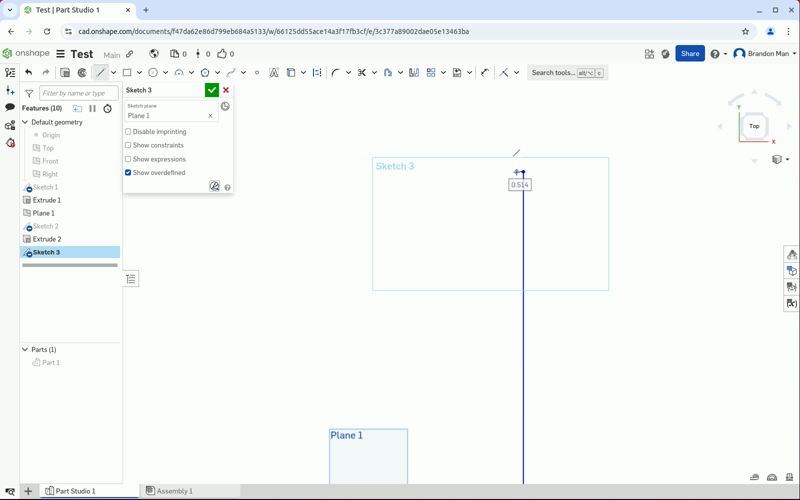
scroll(-6)
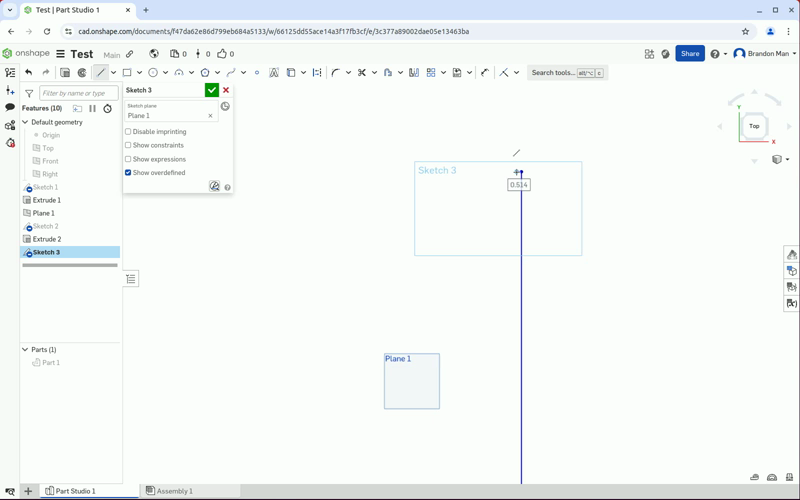
scroll(-6)
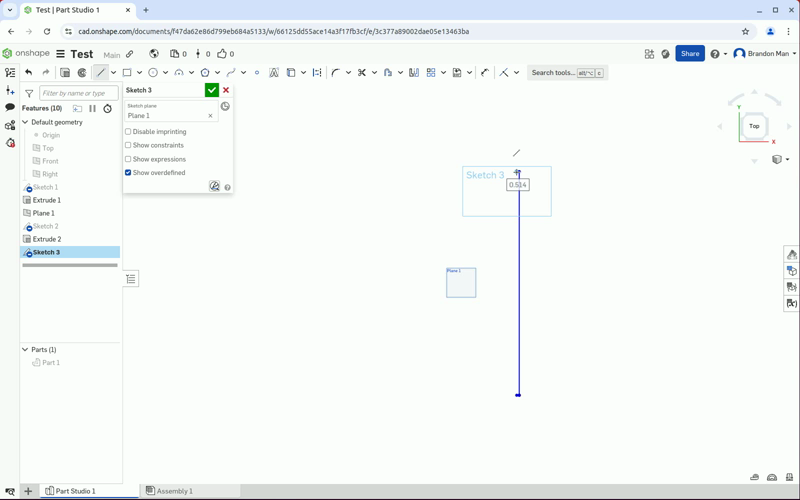
key_up(shift)
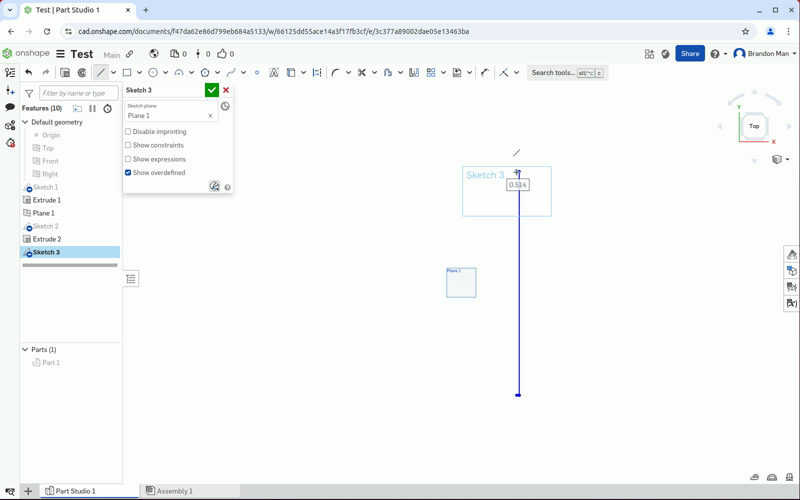
key_down(shift)
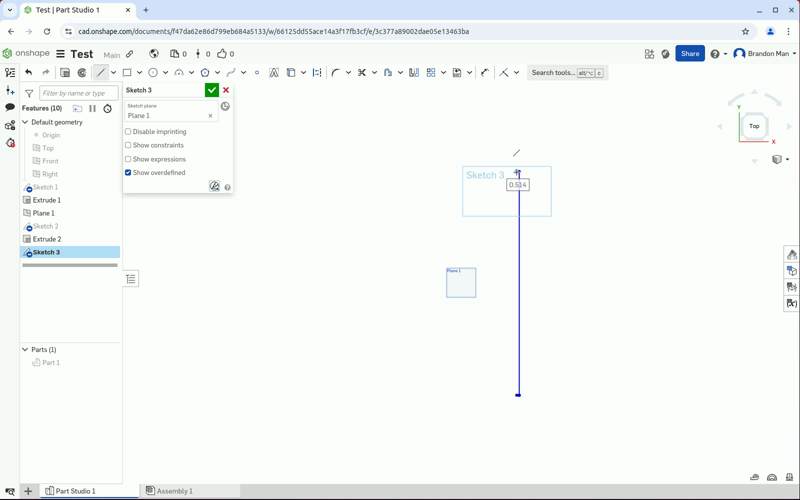
mouse_move(516, 395)
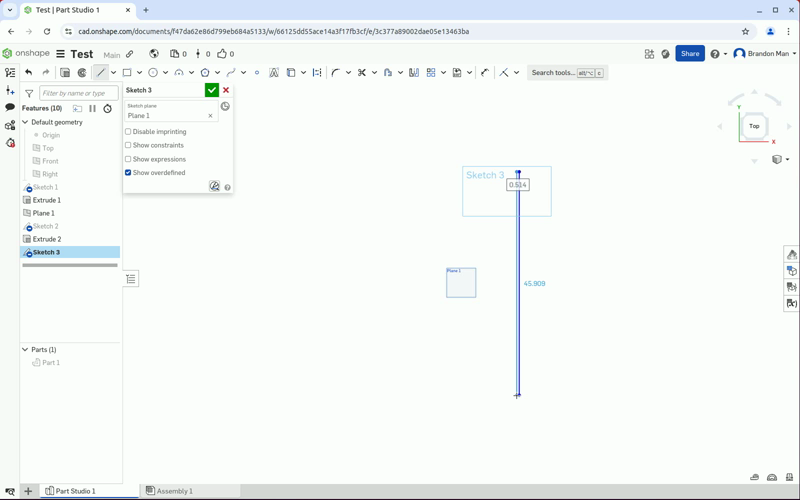
scroll(6)
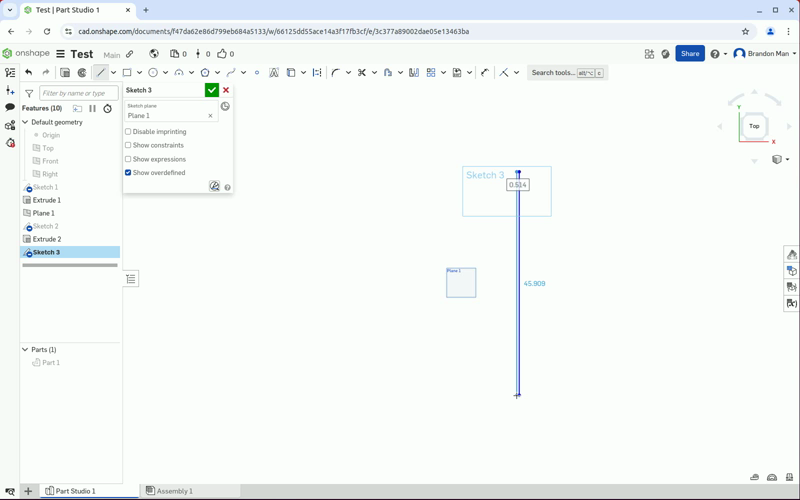
scroll(6)
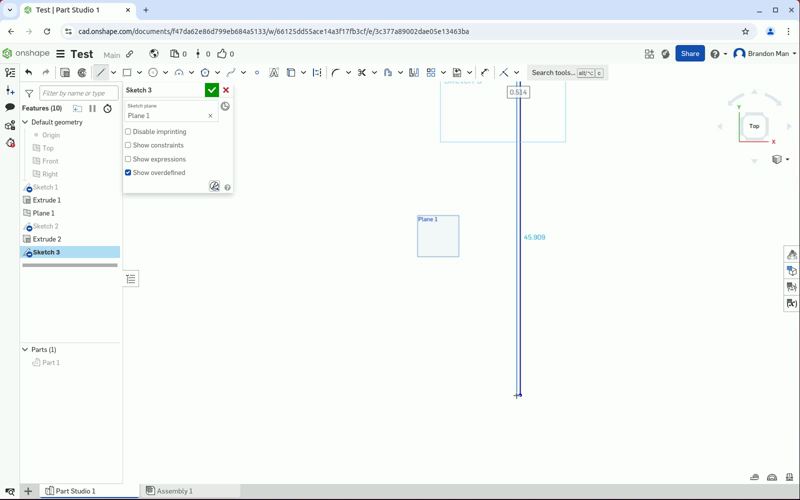
scroll(6)
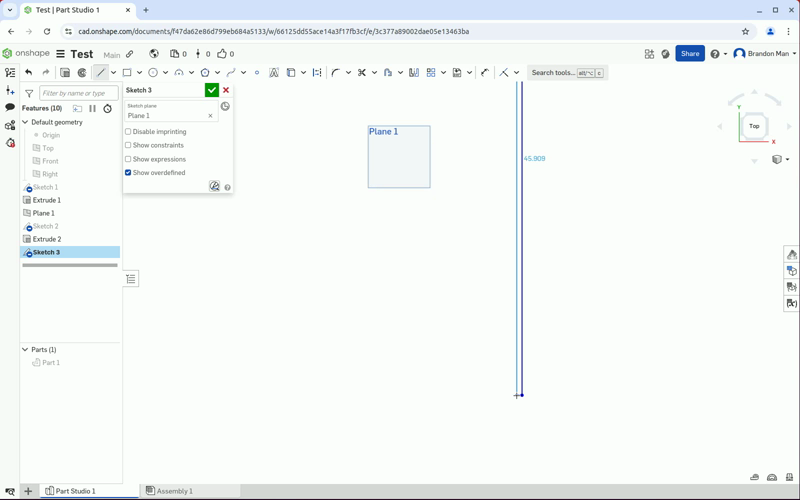
scroll(6)
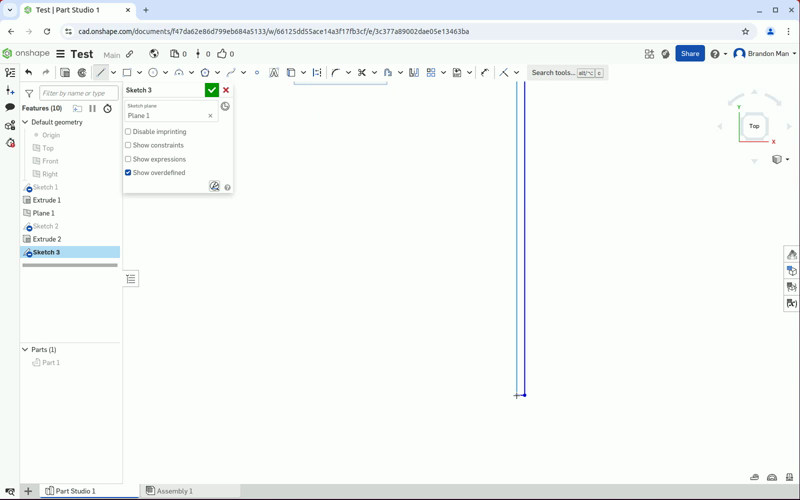
scroll(6)
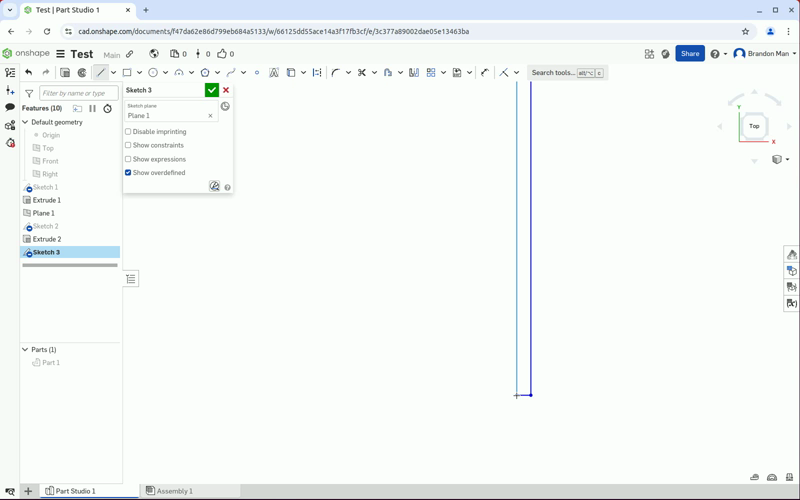
scroll(6)
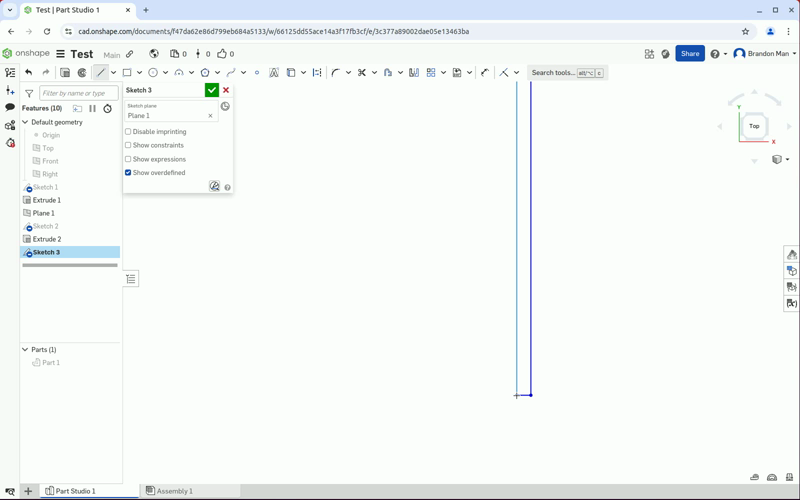
scroll(6)
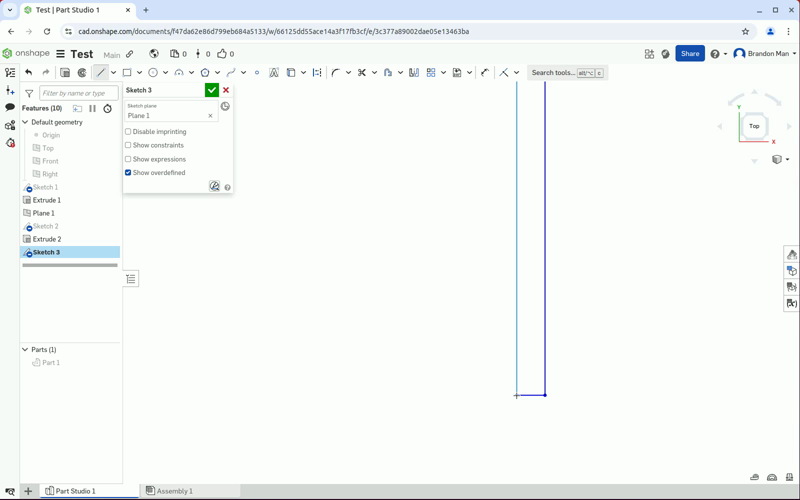
key_up(shift)
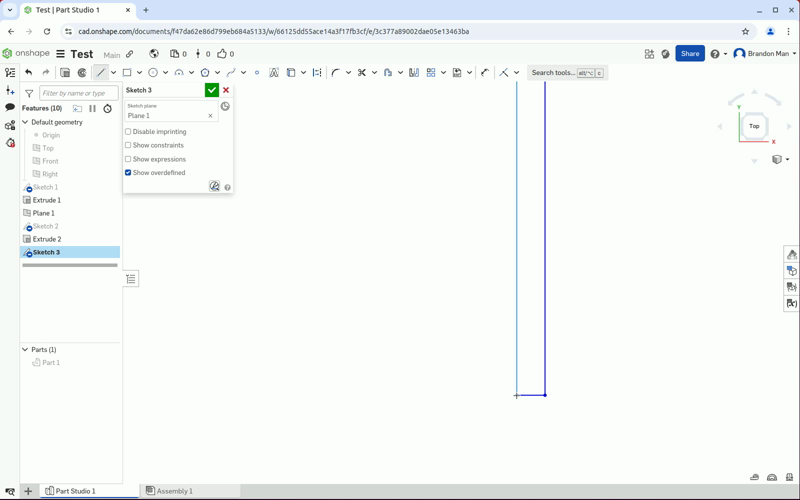
click(516, 395)
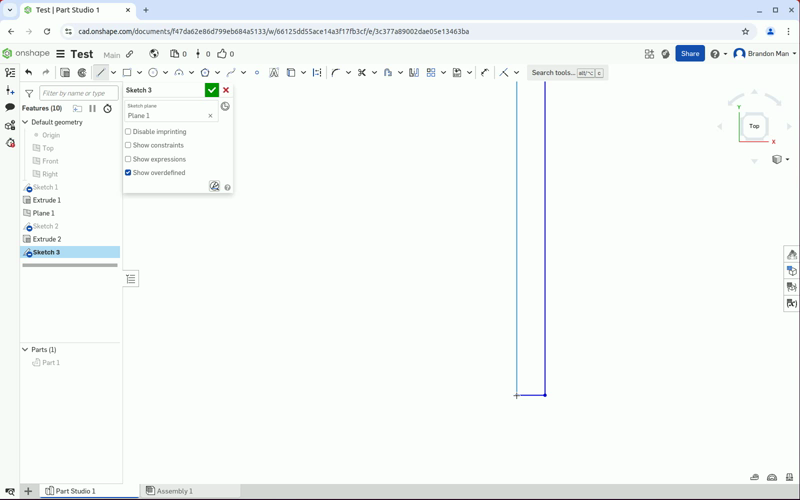
scroll(-6)
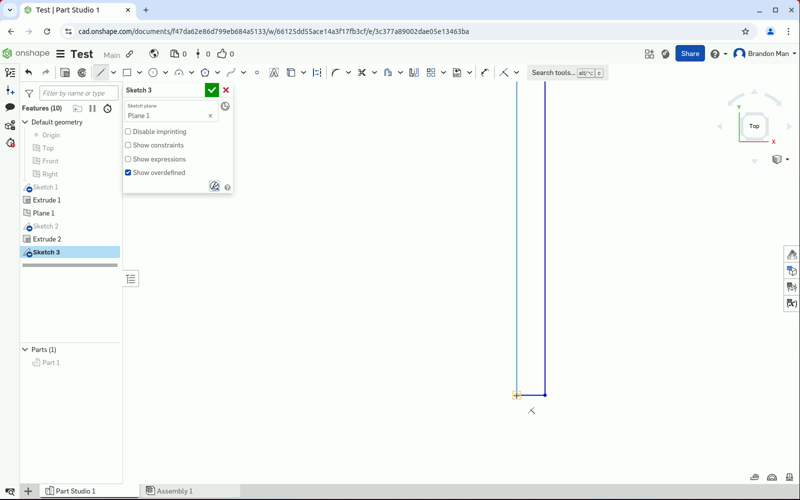
scroll(-6)
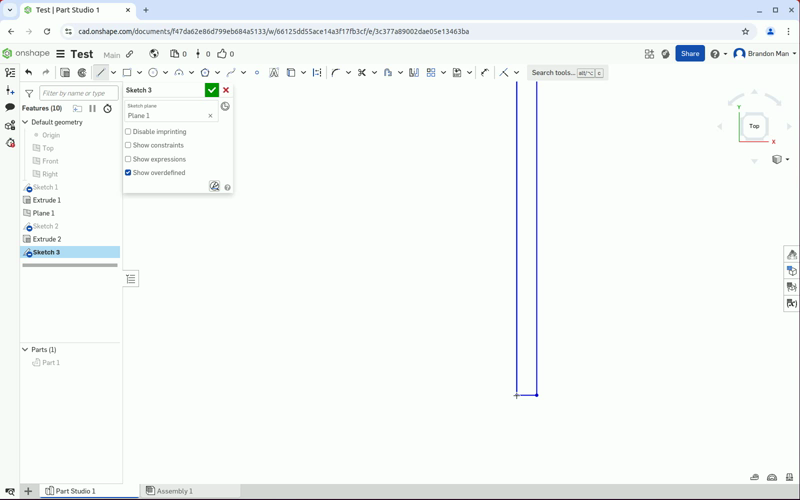
scroll(-6)
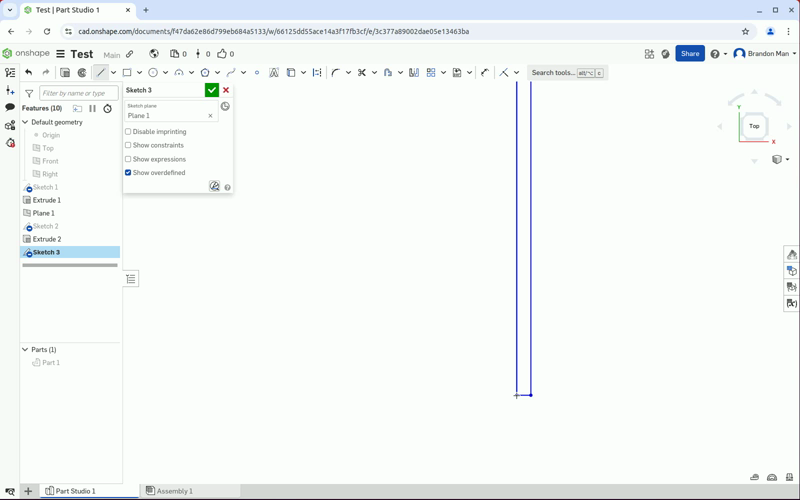
scroll(-6)
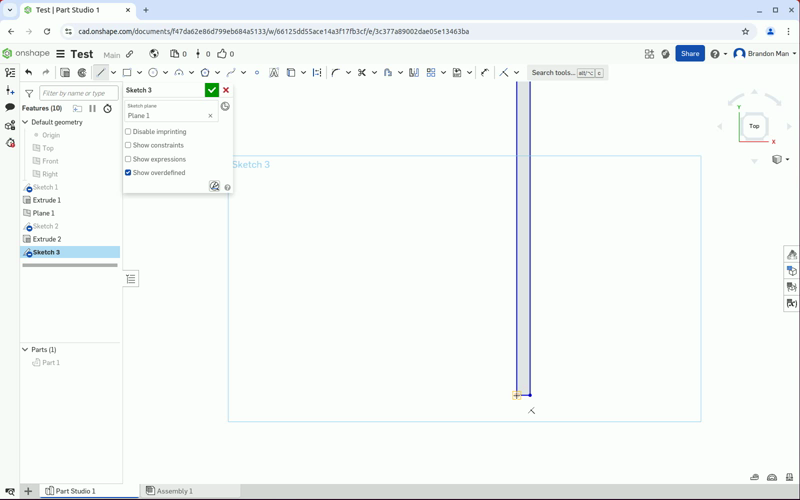
scroll(-6)
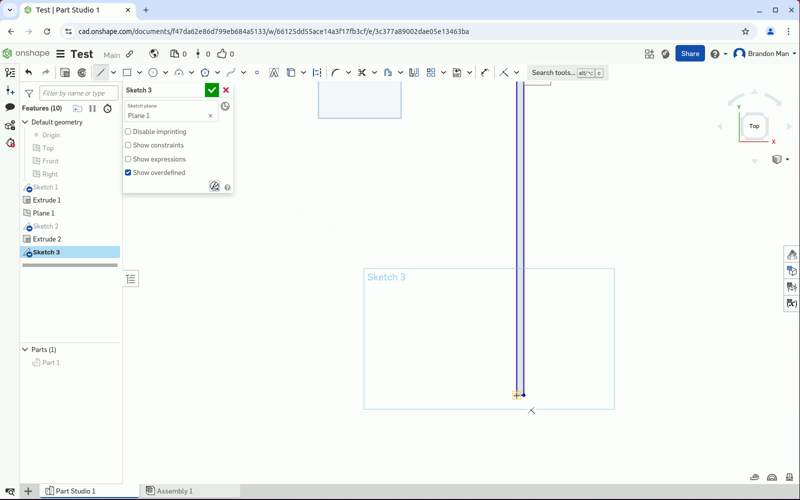
scroll(-6)
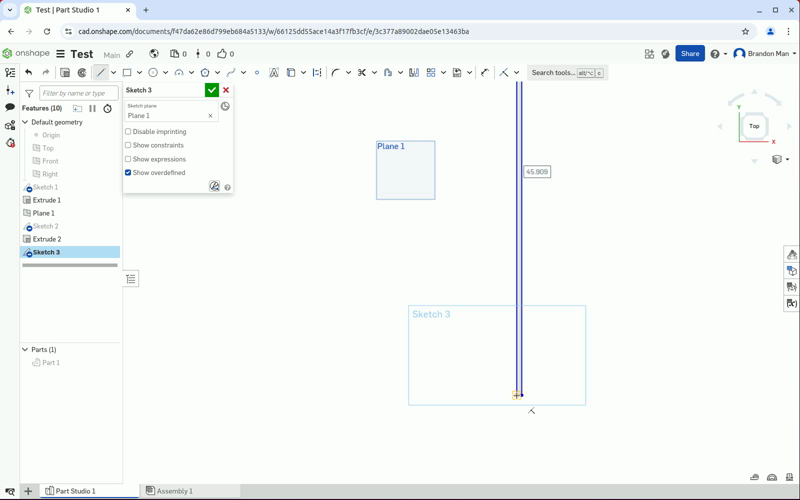
scroll(-6)
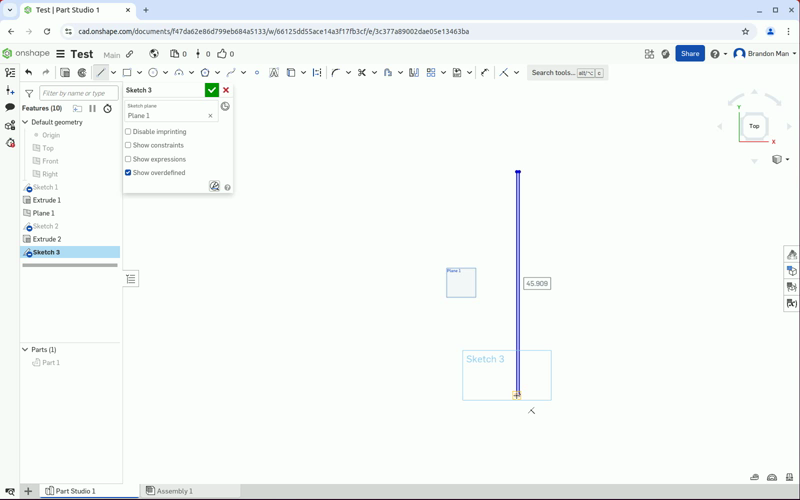
key(esc)
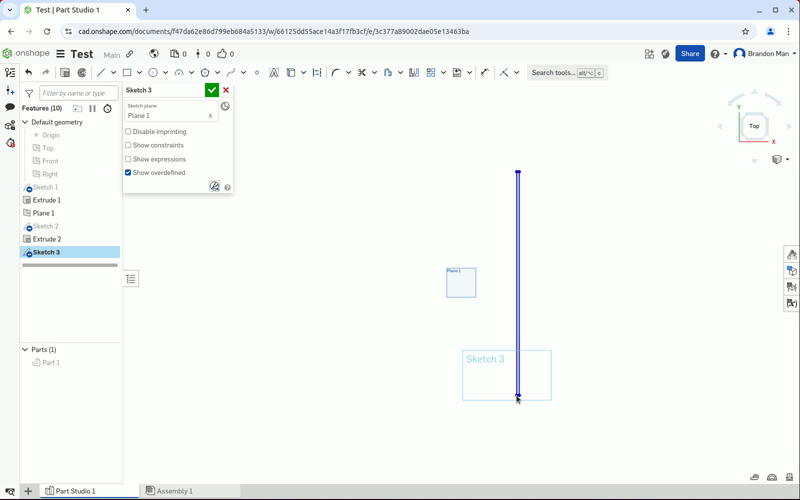
mouse_move(518, 259)
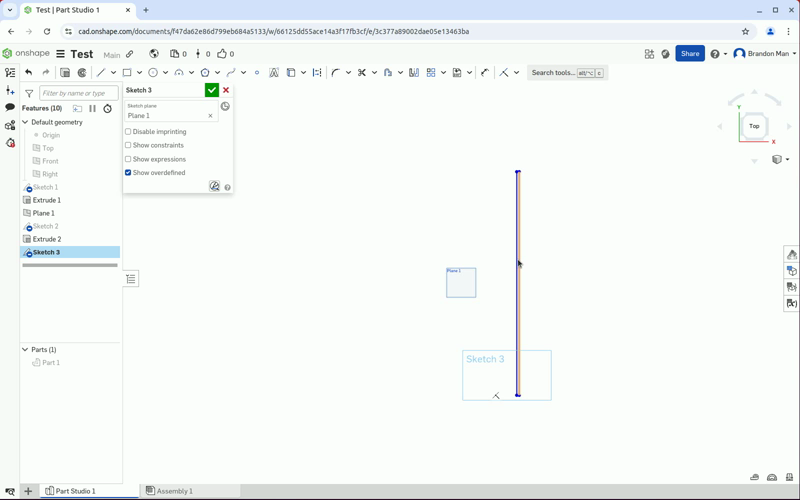
scroll(6)
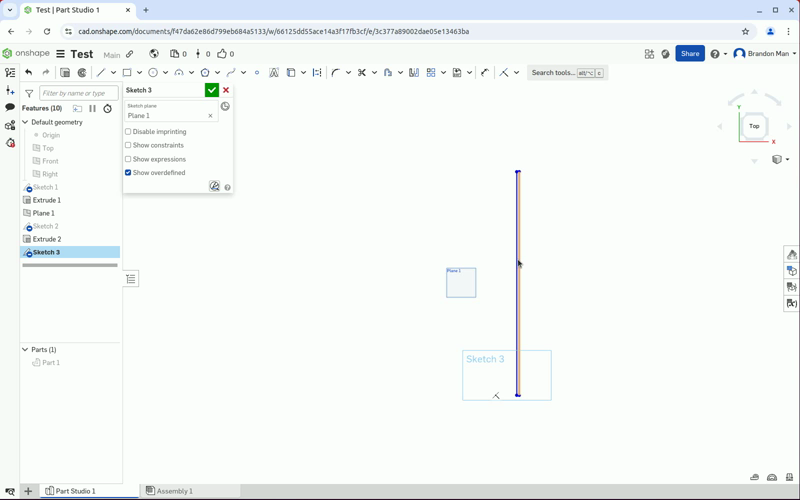
scroll(6)
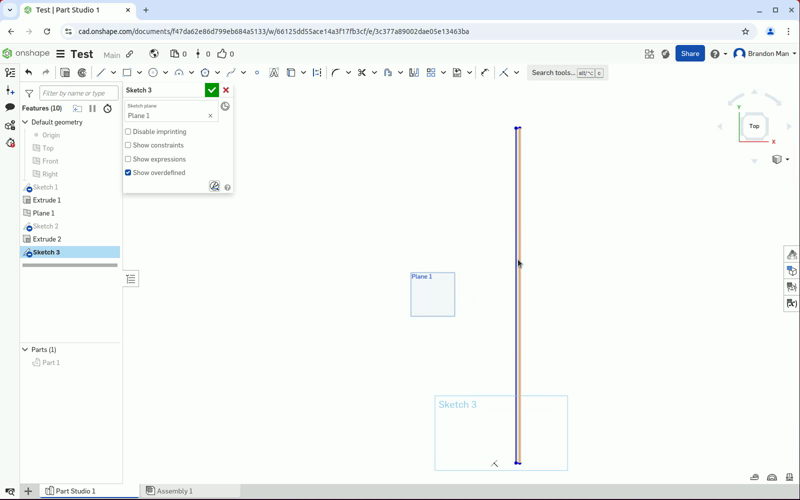
scroll(6)
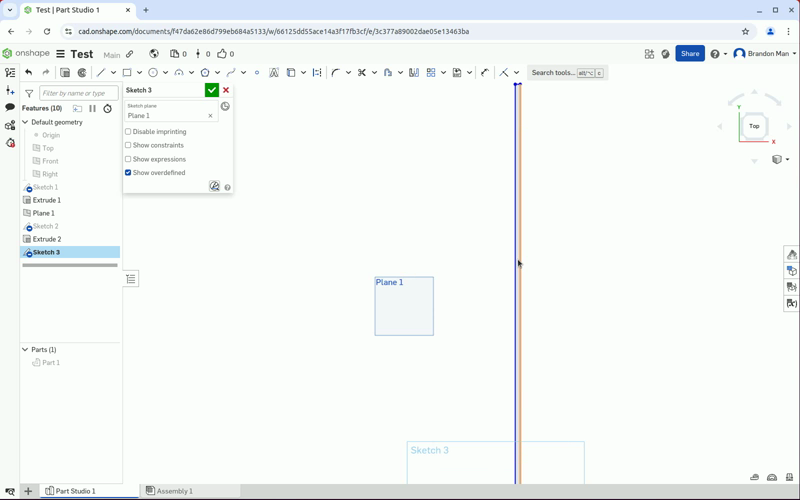
scroll(6)
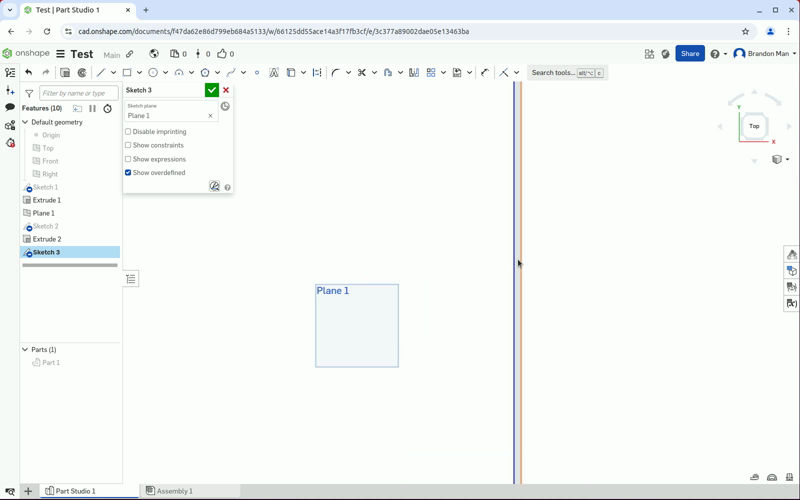
scroll(6)
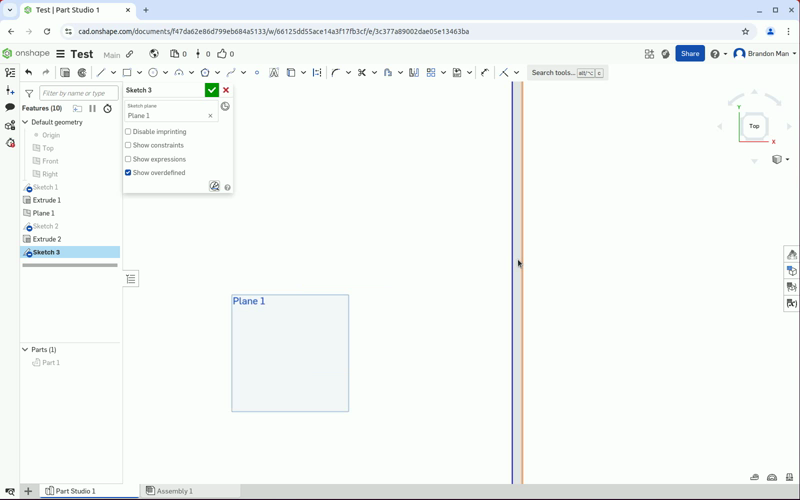
scroll(6)
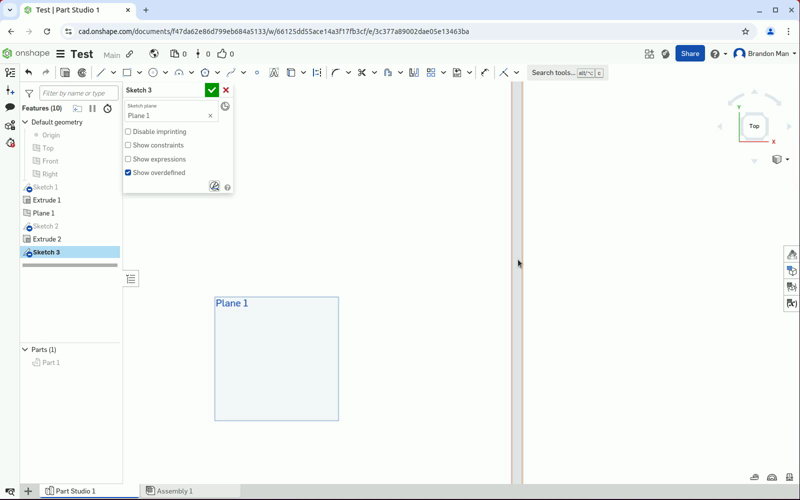
scroll(6)
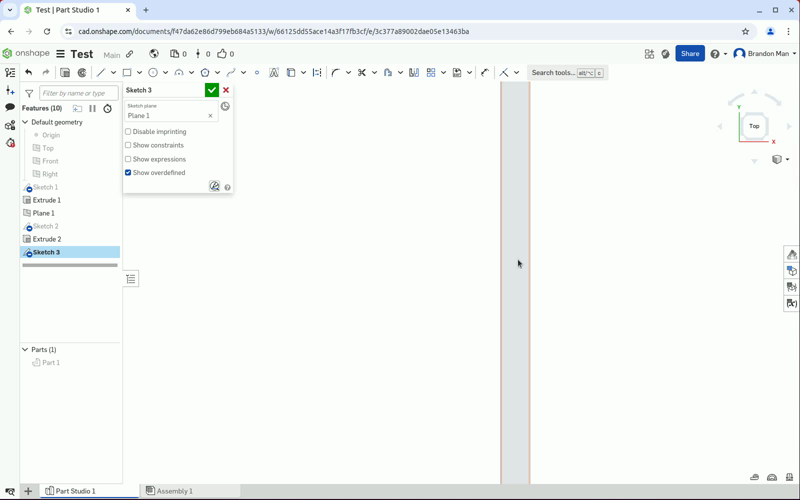
click(518, 259)
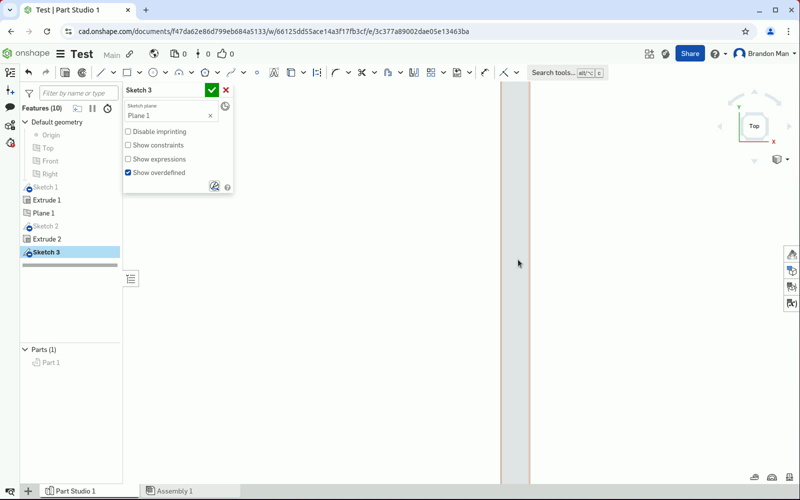
scroll(-6)
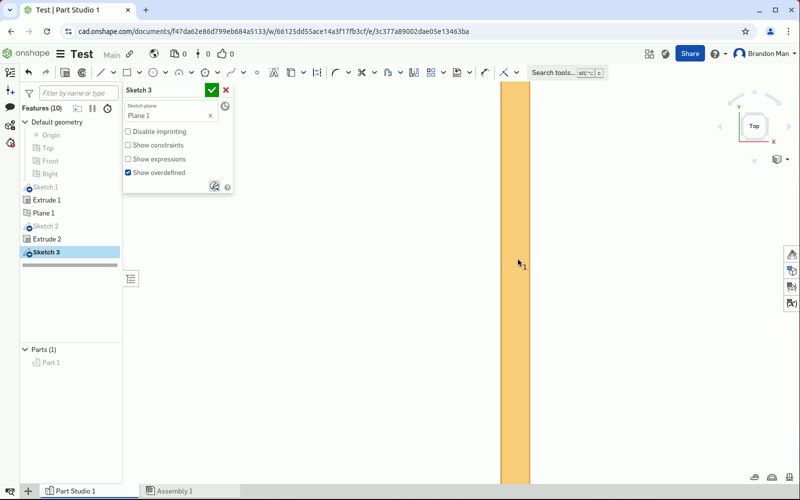
scroll(-6)
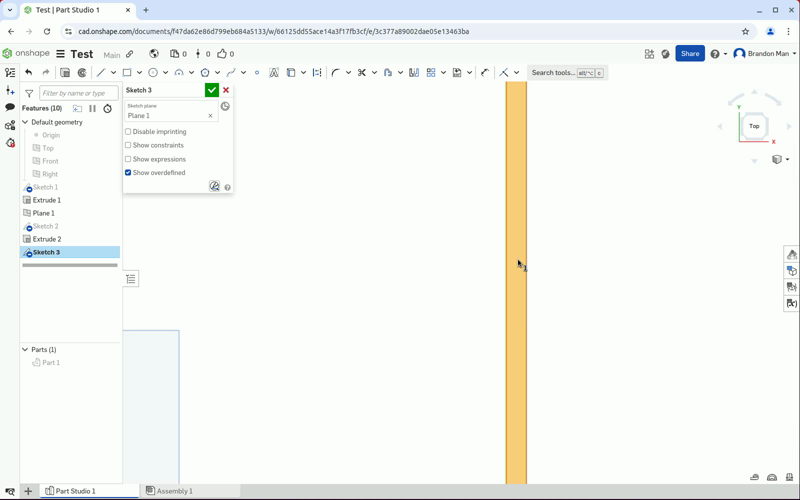
scroll(-6)
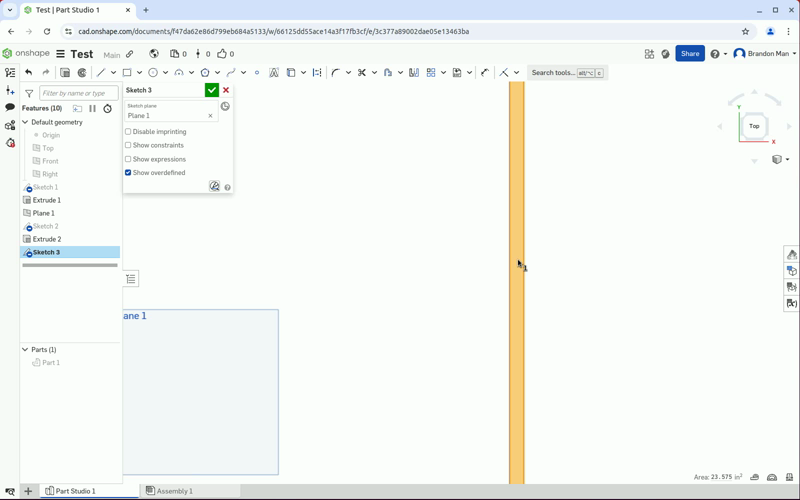
scroll(-6)
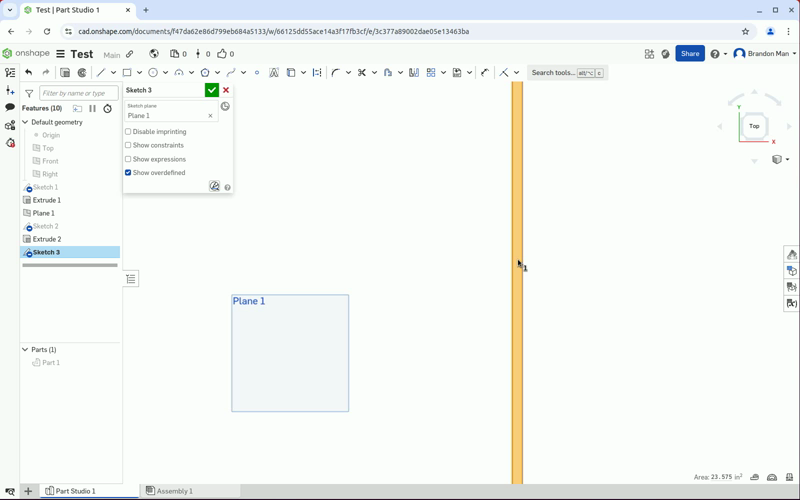
scroll(-6)
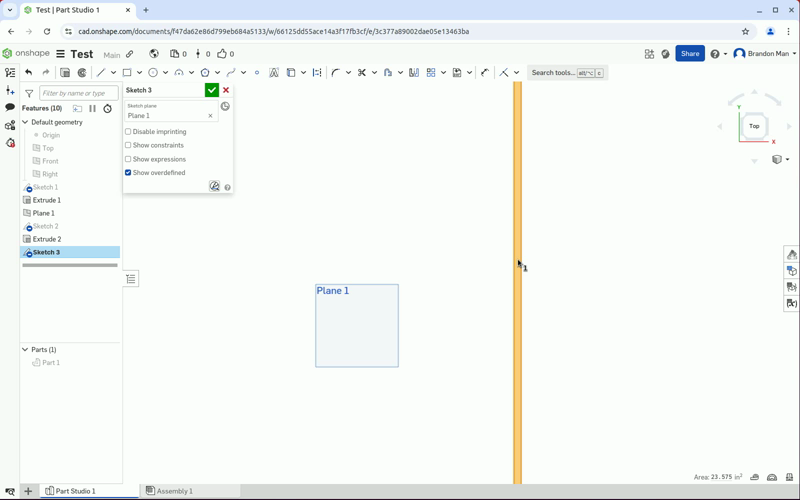
scroll(-6)
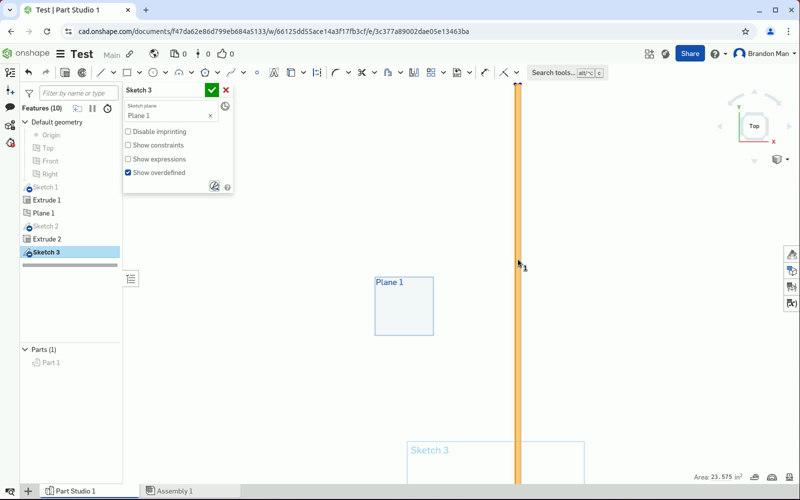
scroll(-6)
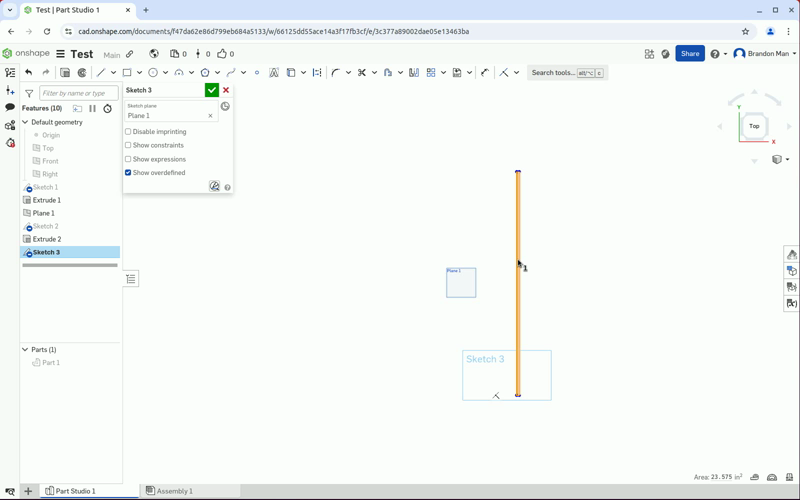
mouse_move(73, 352)
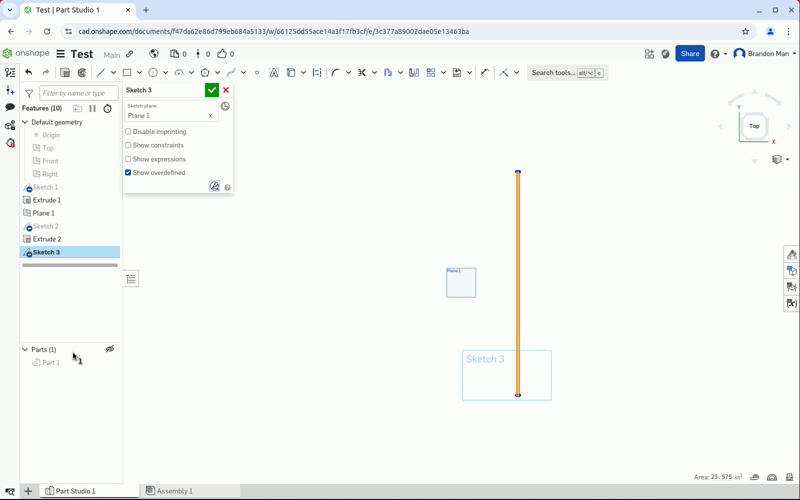
key(shift+y)
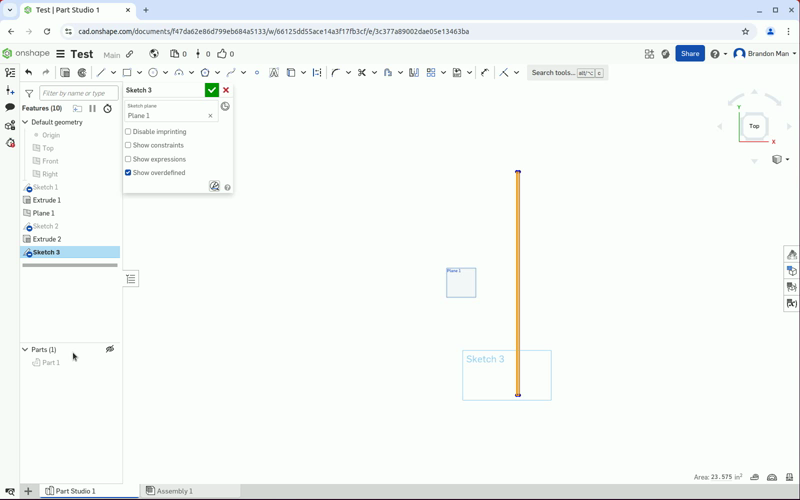
key(shift+e)
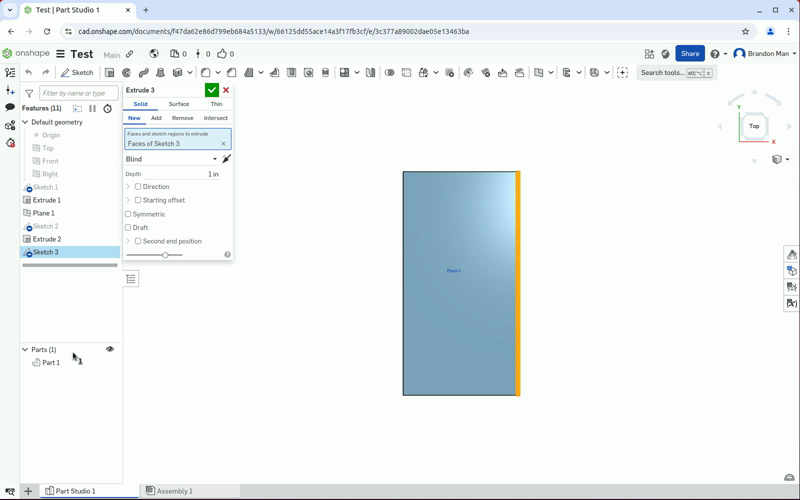
mouse_move(143, 106)
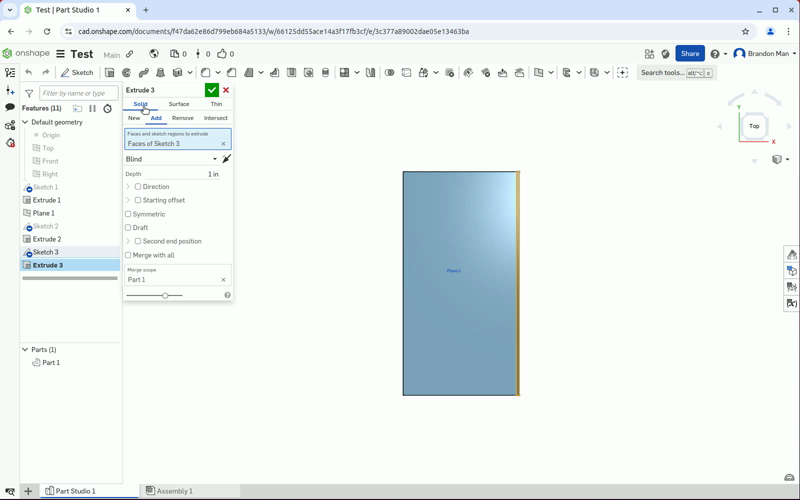
click(143, 106)
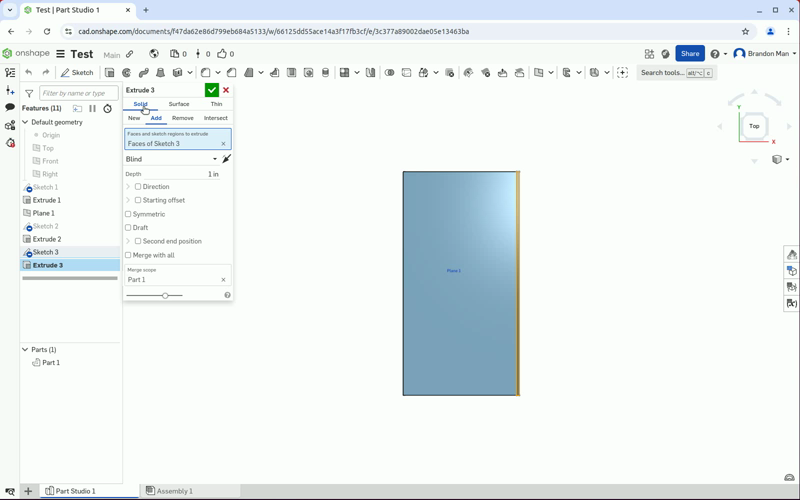
mouse_move(186, 120)
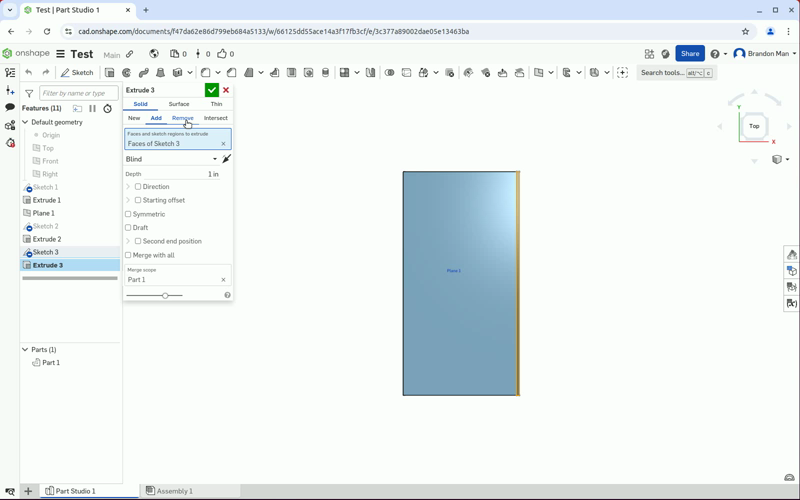
click(186, 120)
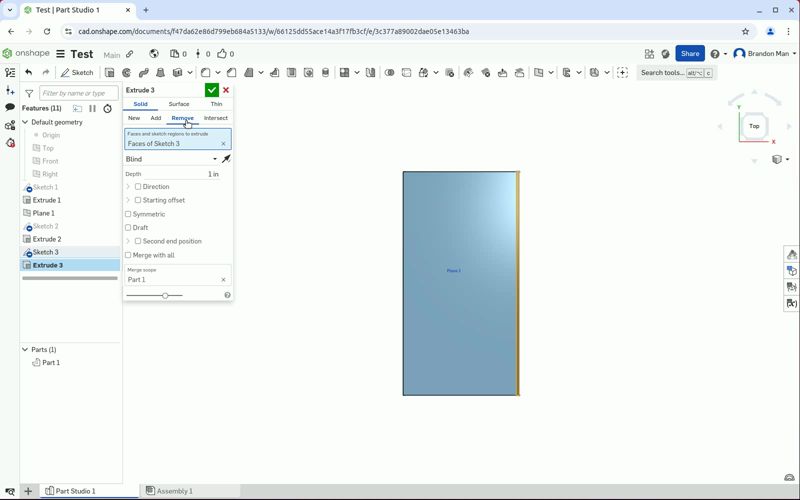
key(tab, 4)
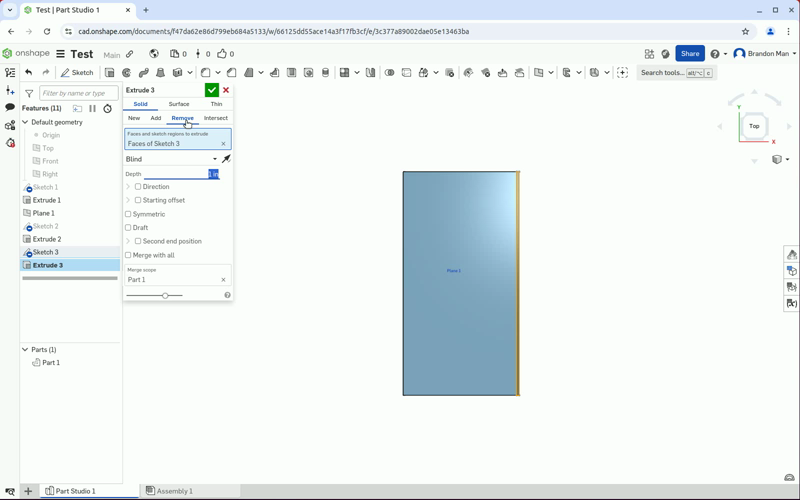
text(0.481)
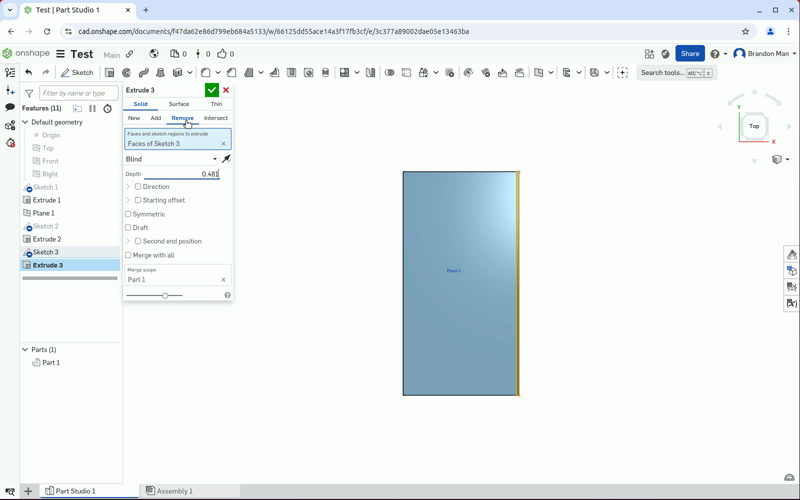
key(tab, 6)
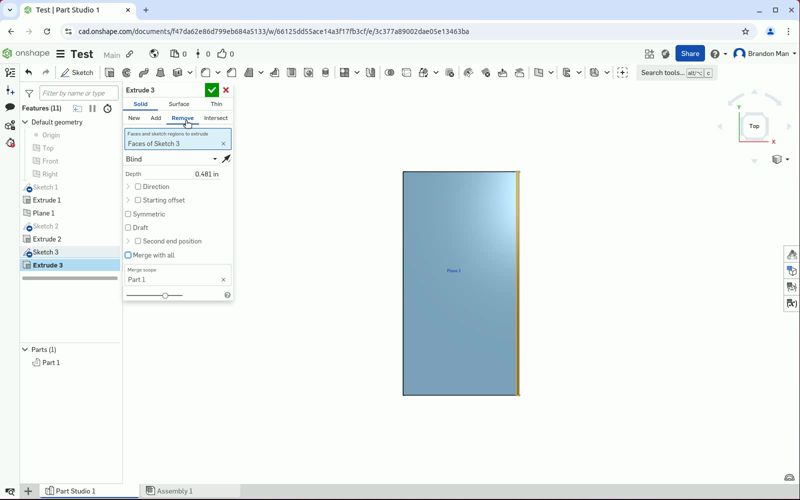
key(space)
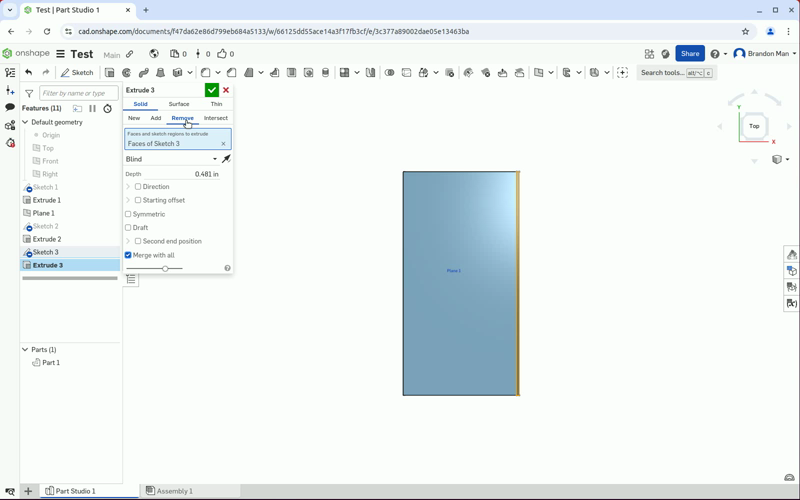
key(enter)
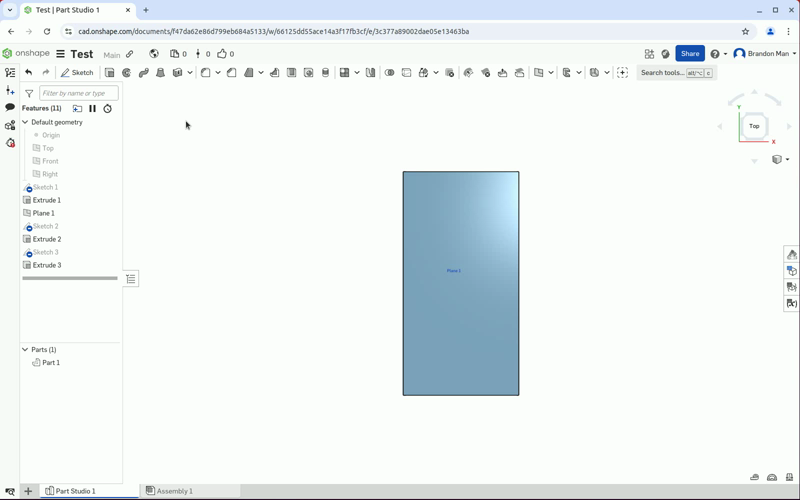
key(shift+h)
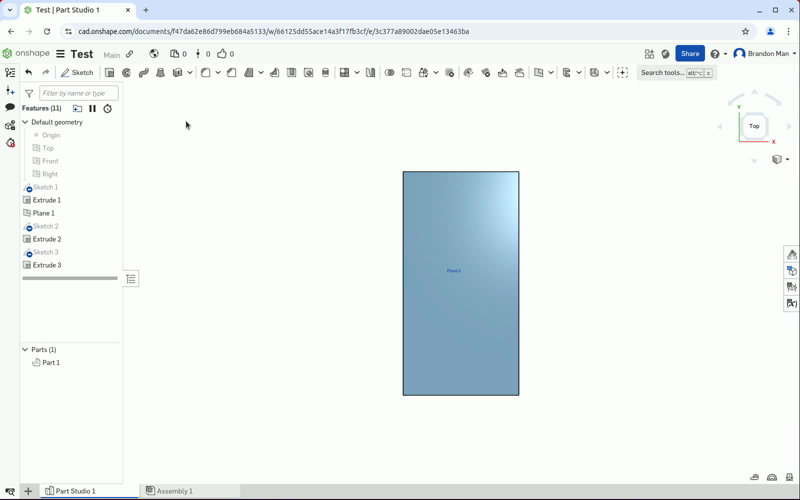
key(shift+h)
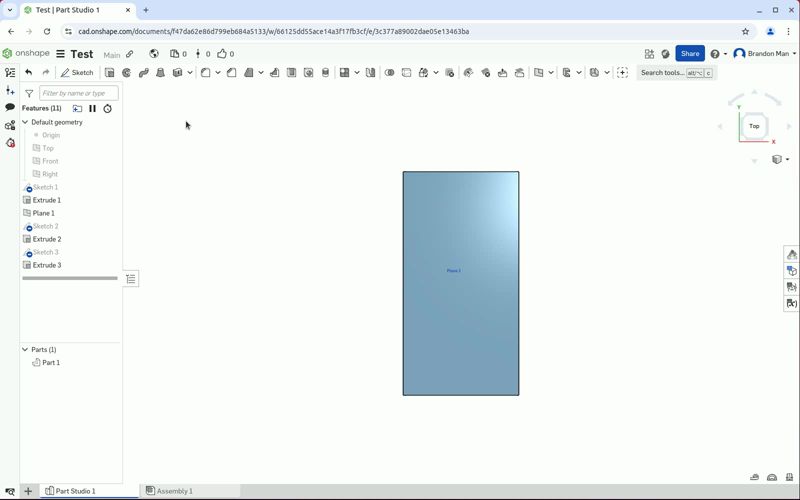
mouse_move(73, 189)
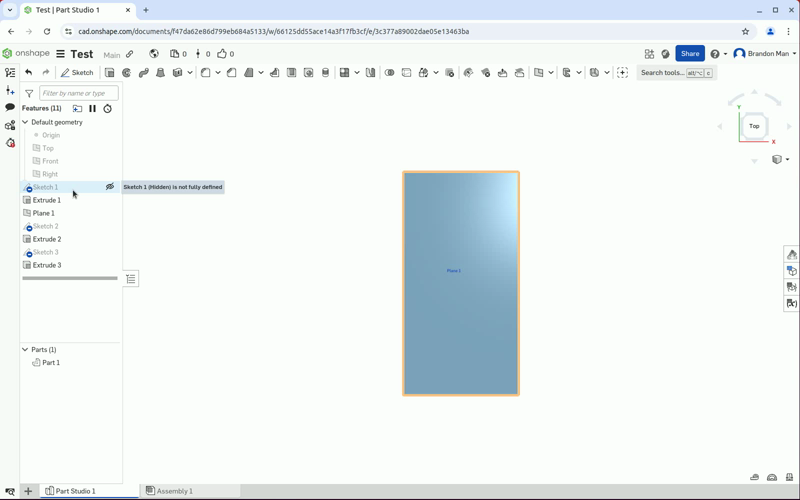
click(73, 189)
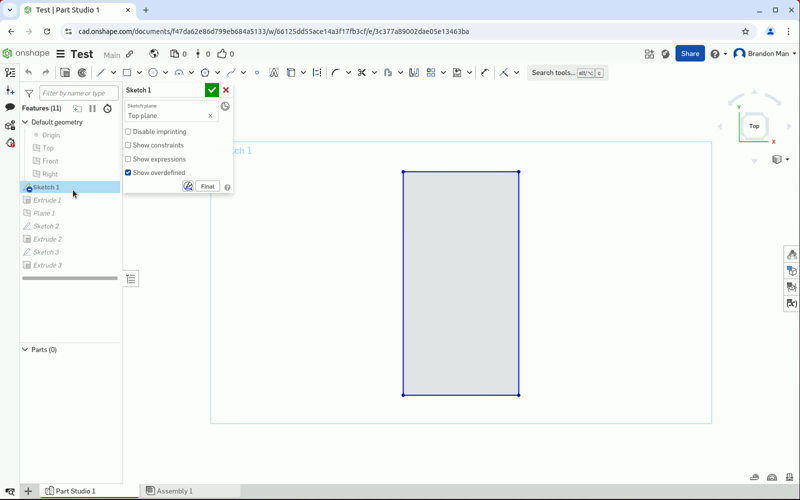
mouse_move(229, 92)
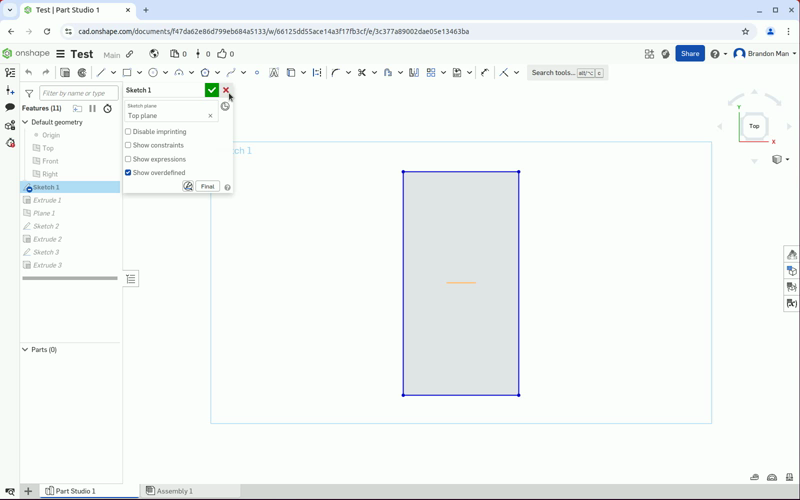
click(229, 92)
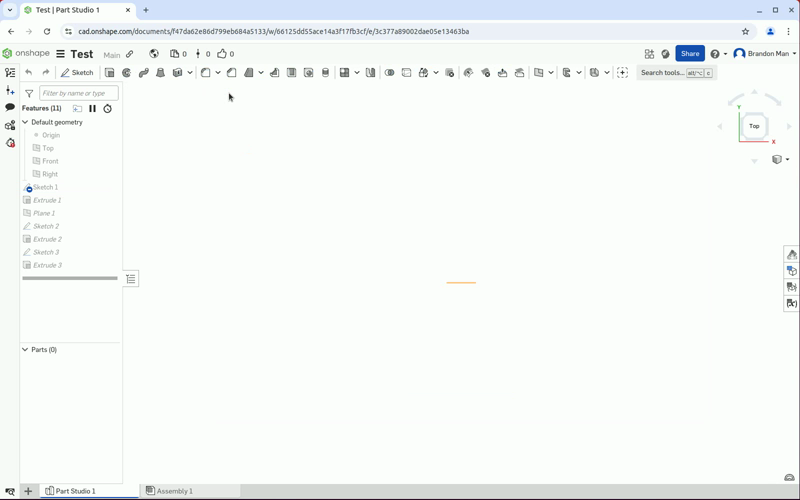
key(shift+s)
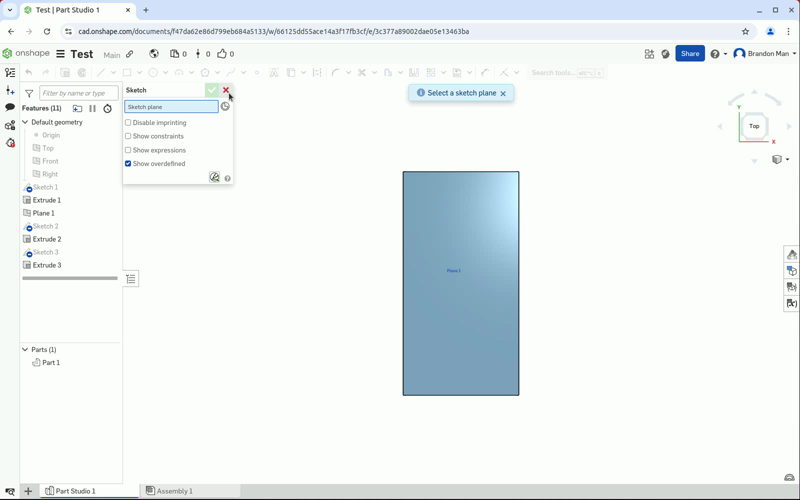
mouse_move(73, 215)
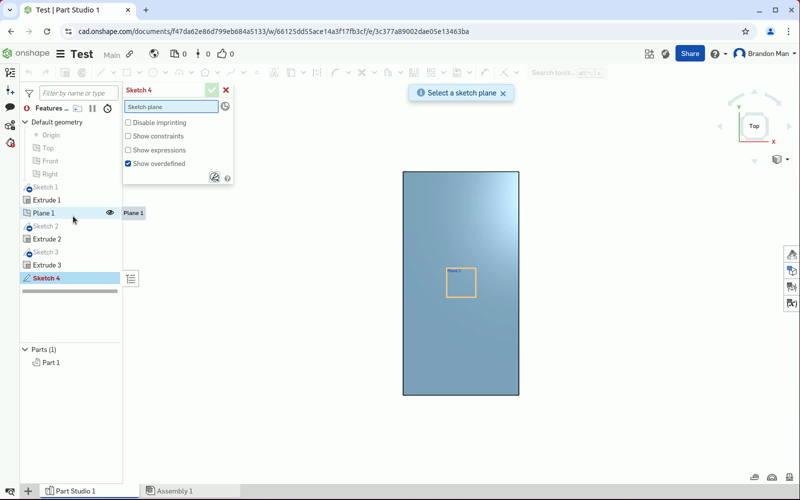
click(73, 215)
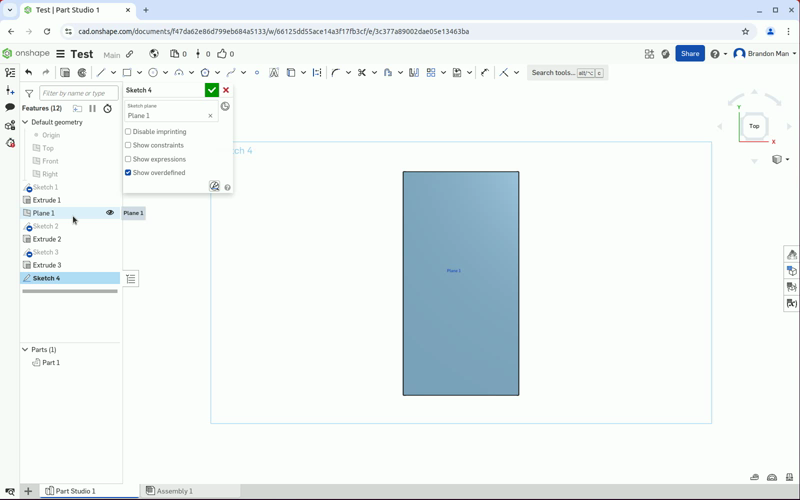
mouse_move(73, 352)
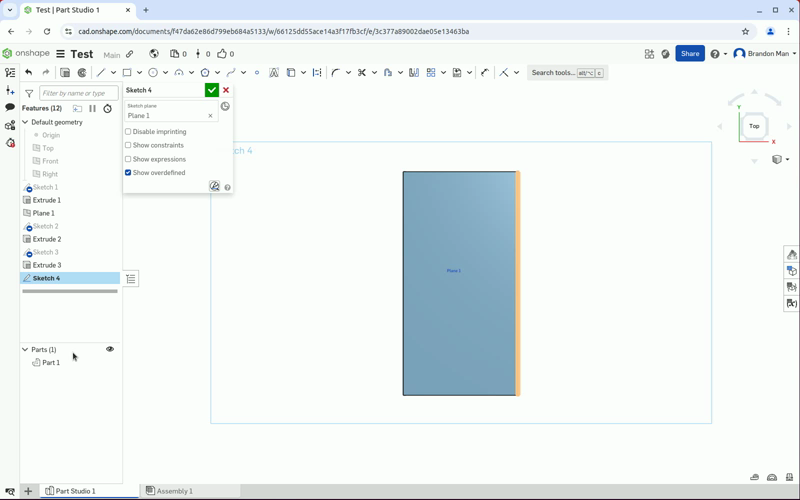
key(y)
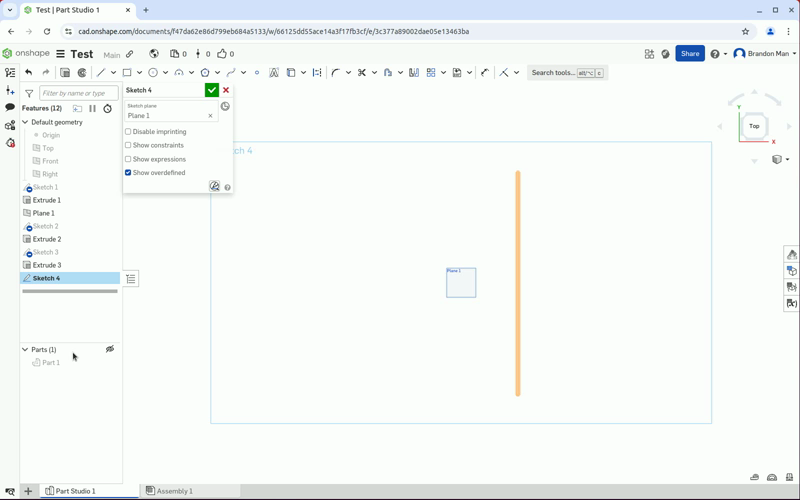
key(l)
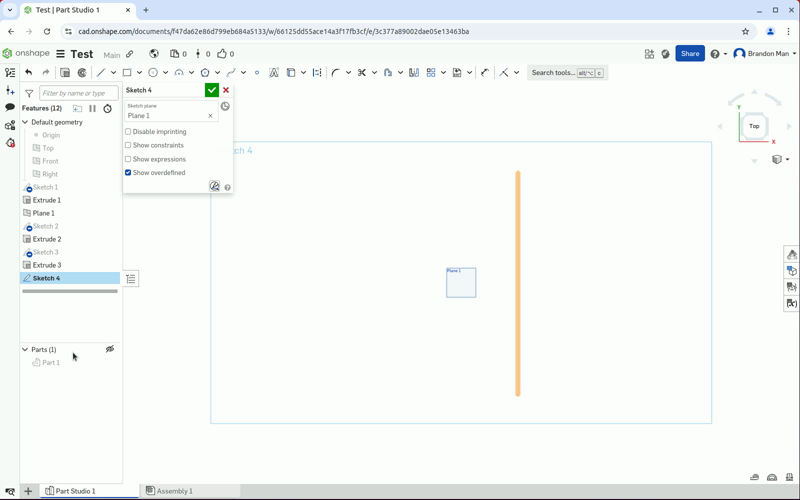
key_down(shift)
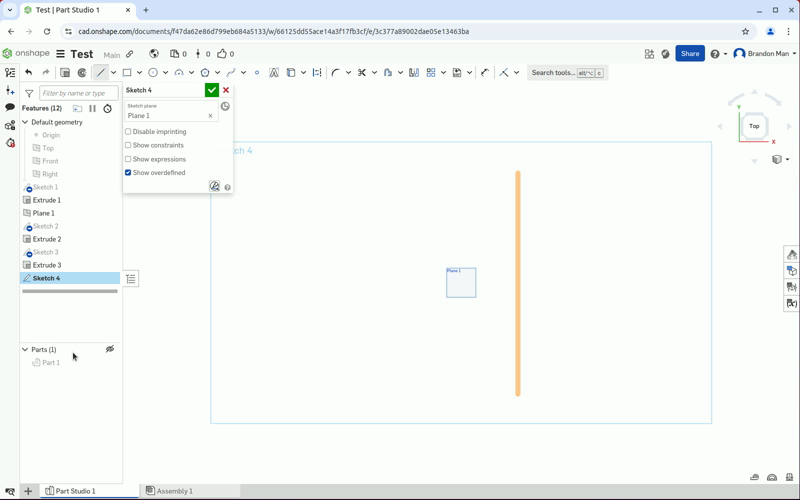
mouse_move(404, 172)
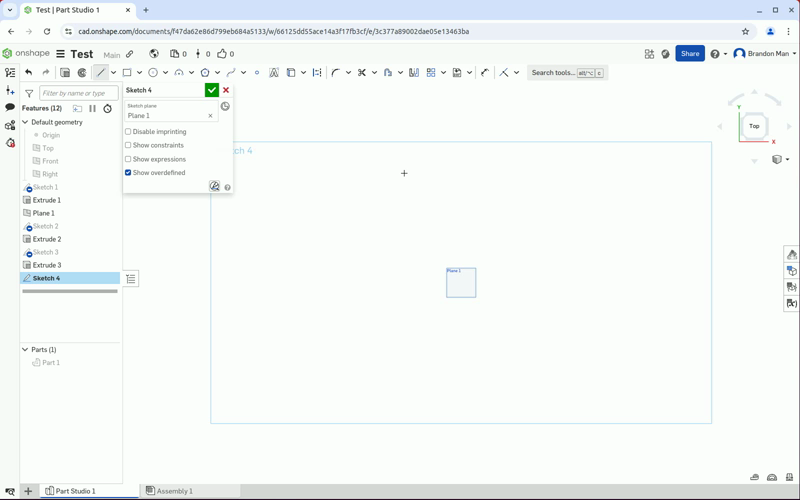
click(404, 172)
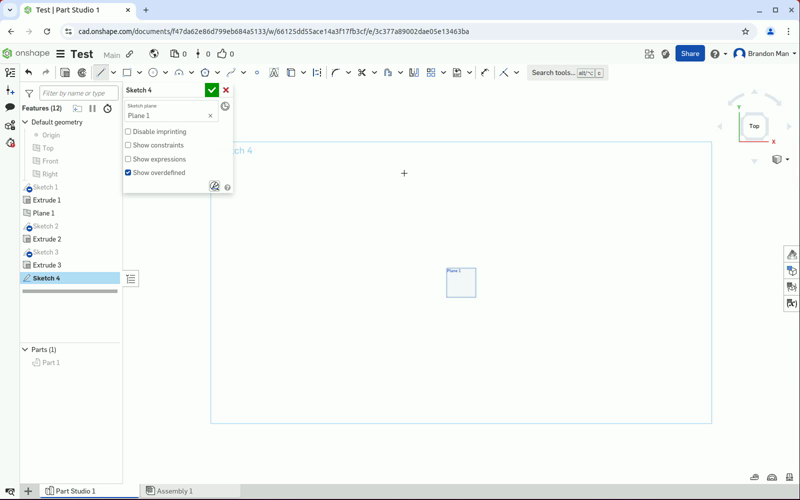
key_up(shift)
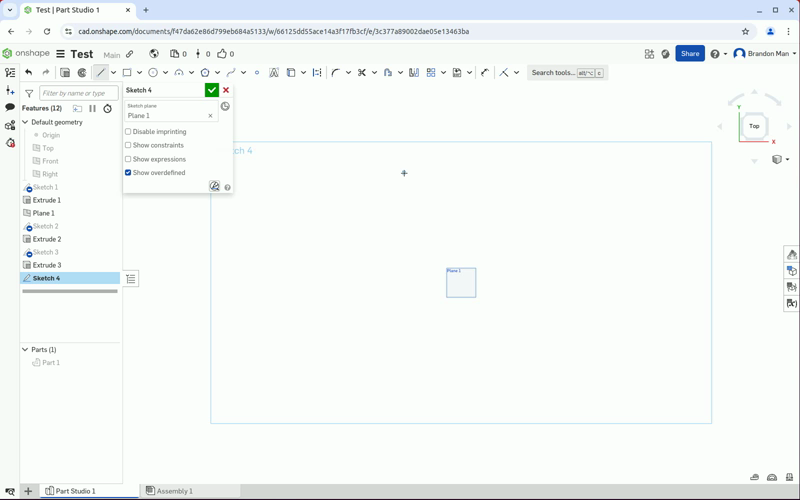
key_down(shift)
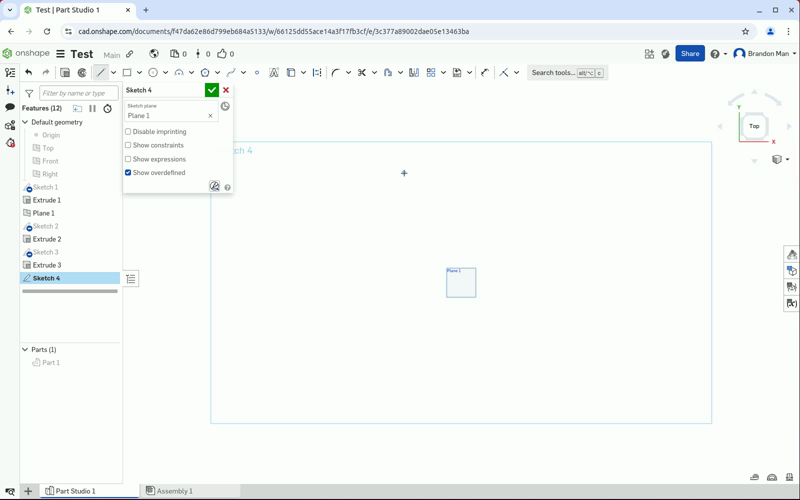
mouse_move(516, 172)
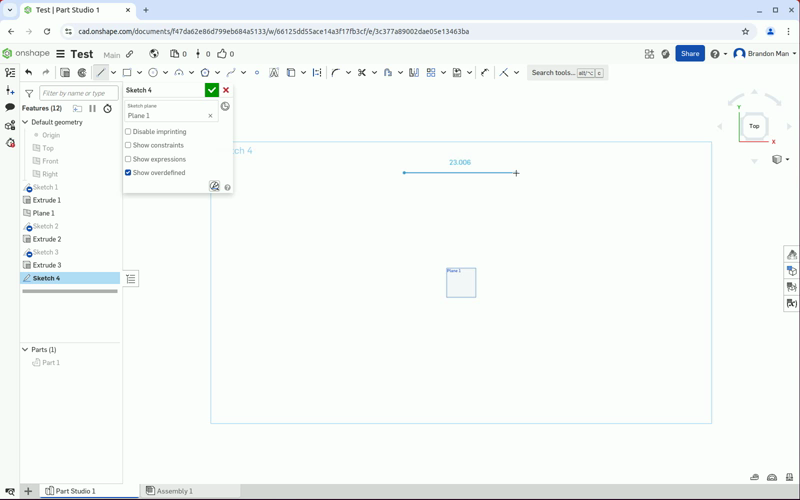
click(516, 172)
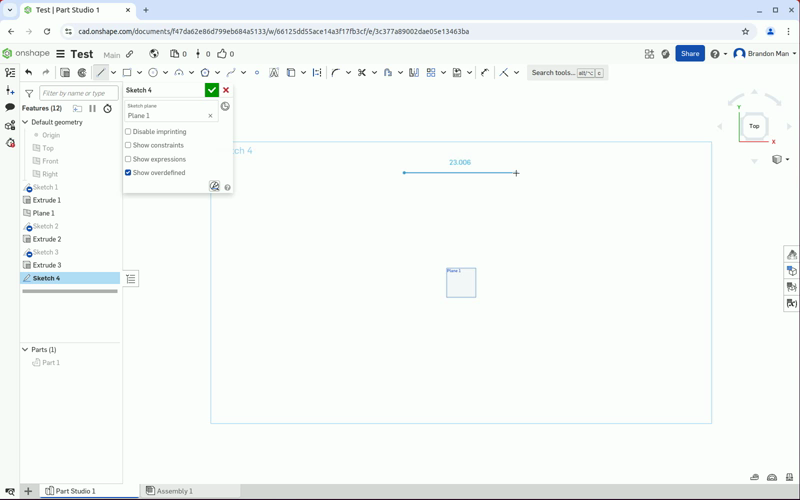
key_up(shift)
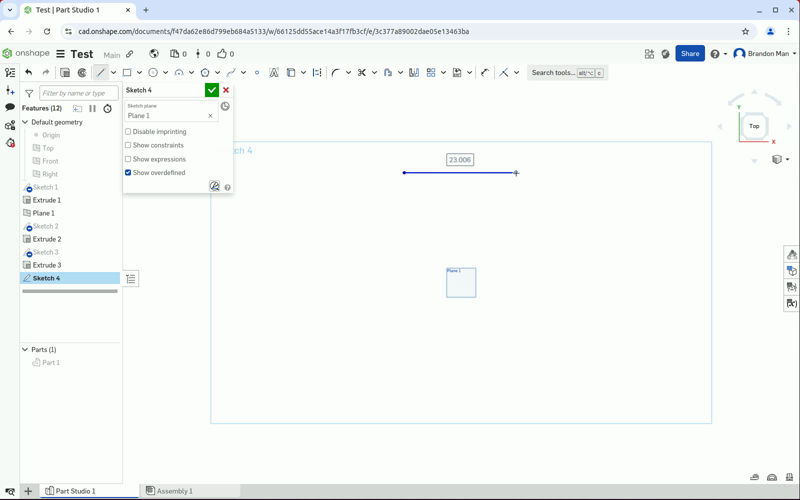
key_down(shift)
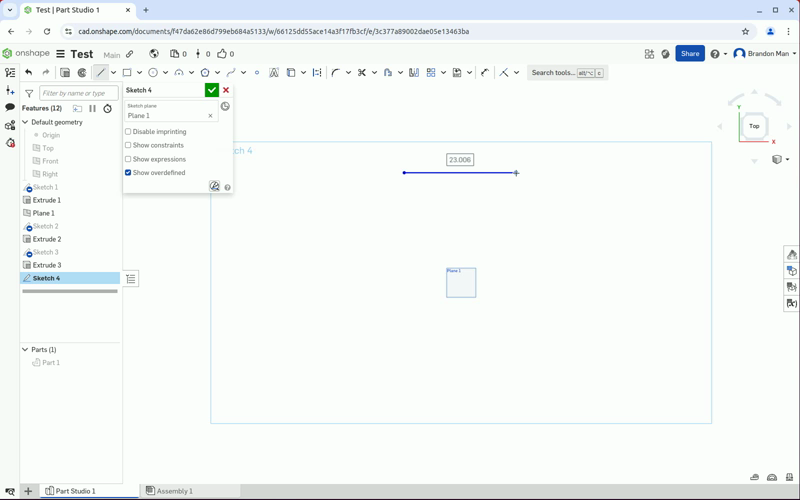
mouse_move(546, 172)
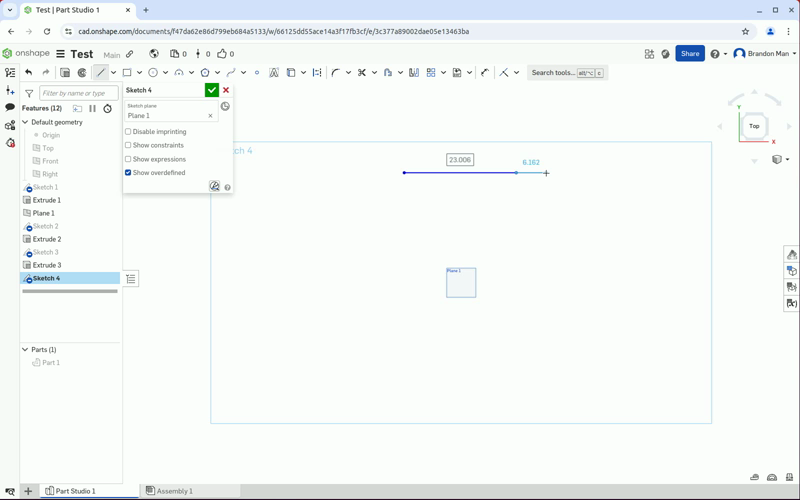
mouse_move(516, 170)
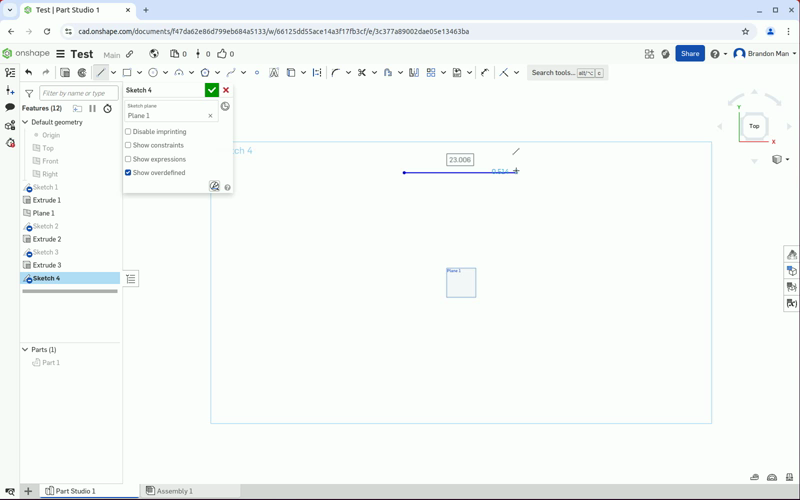
scroll(6)
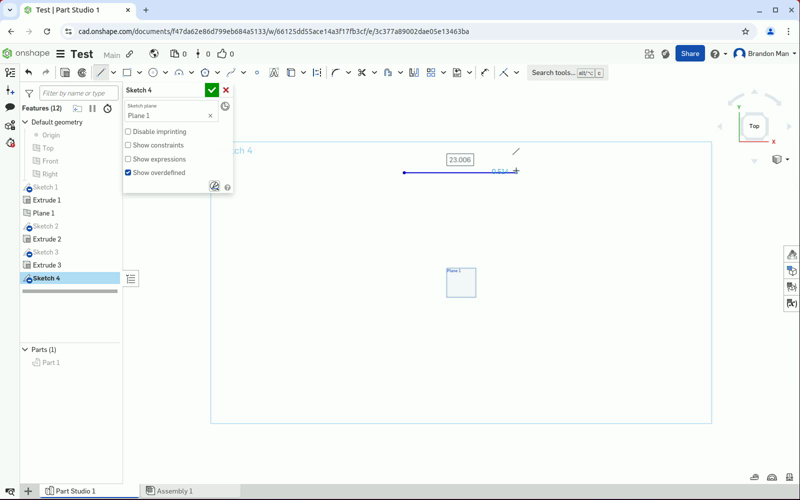
scroll(6)
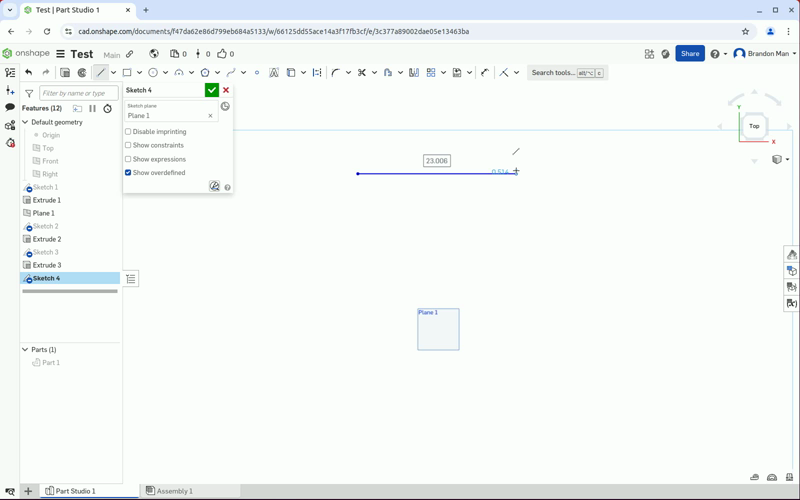
scroll(6)
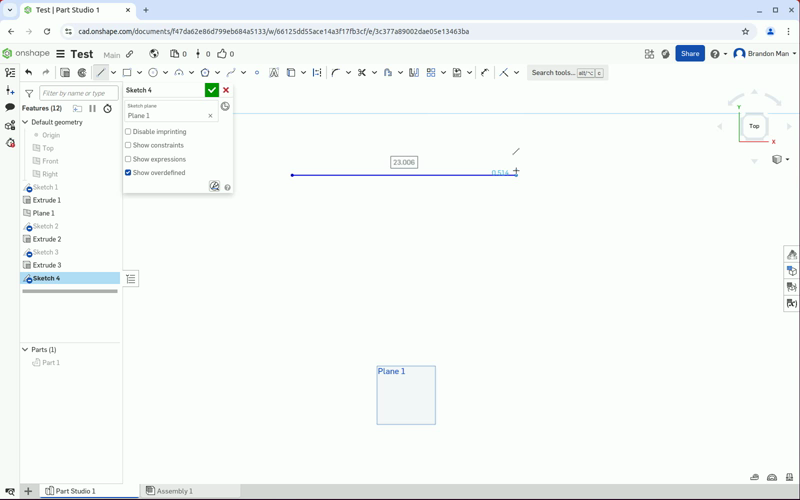
scroll(6)
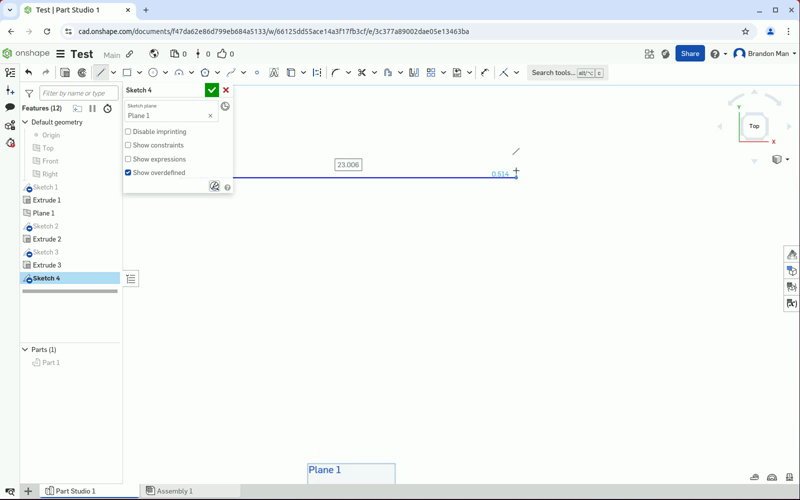
scroll(6)
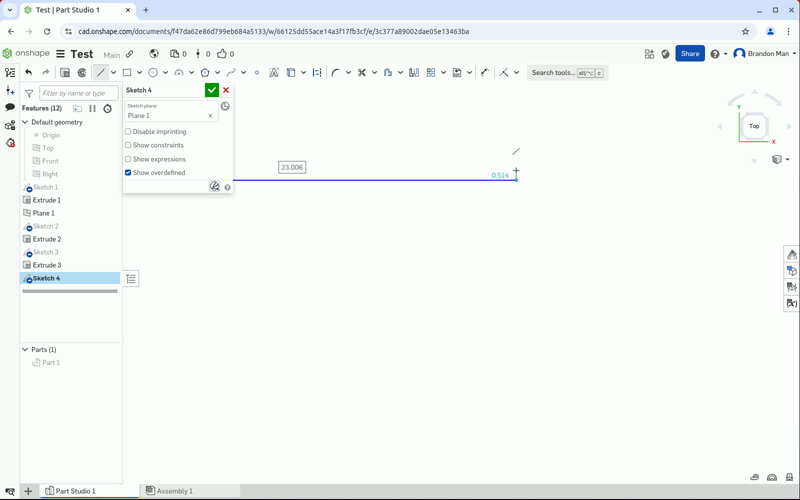
scroll(6)
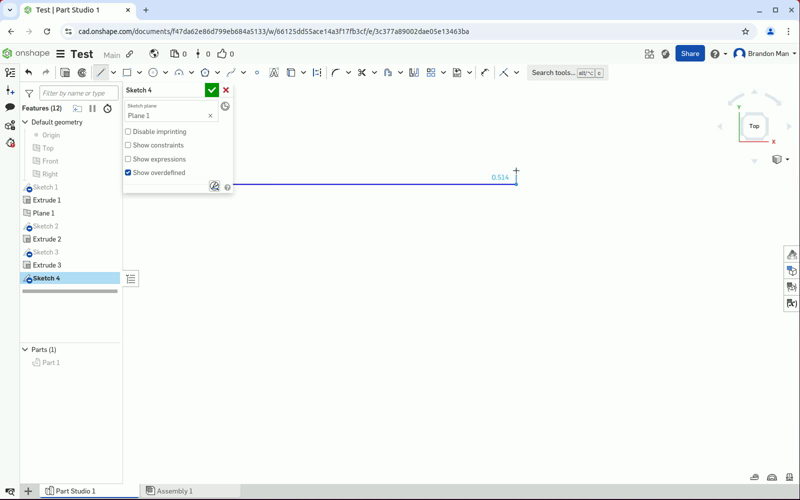
scroll(6)
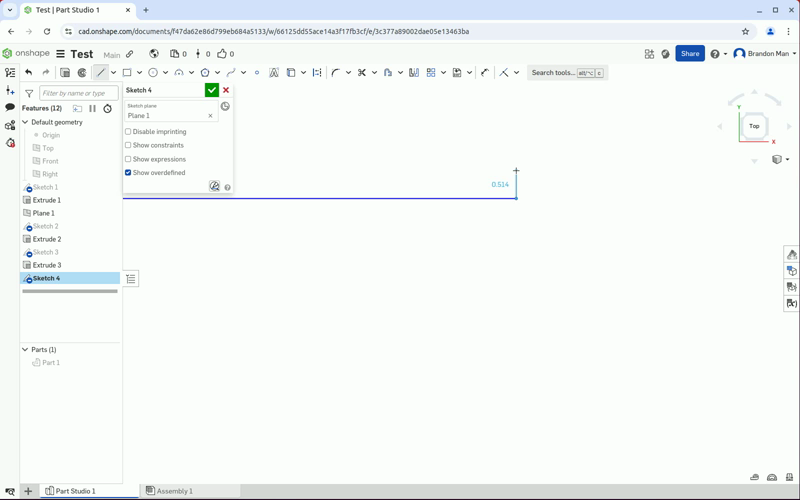
click(516, 170)
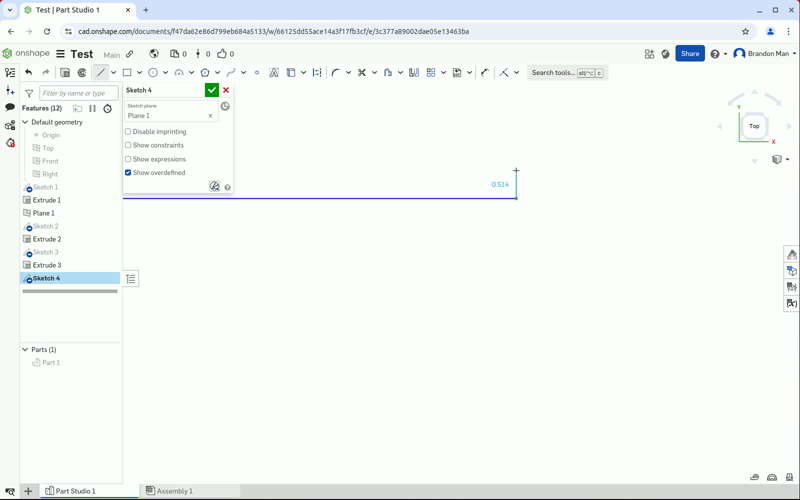
scroll(-6)
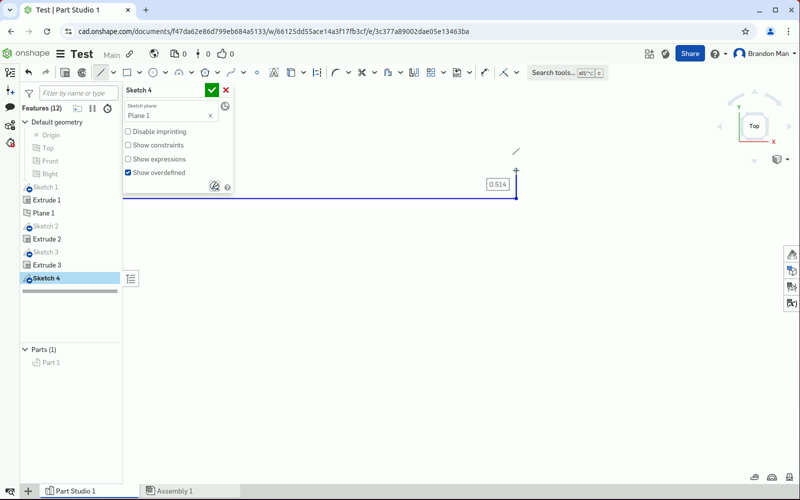
scroll(-6)
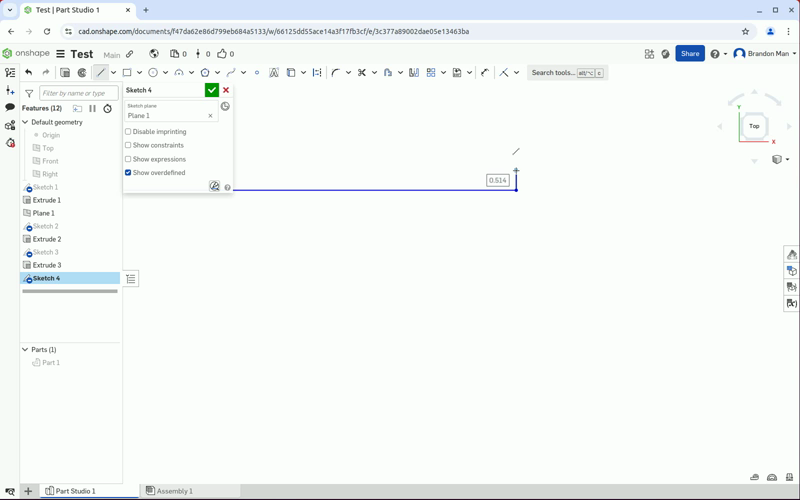
scroll(-6)
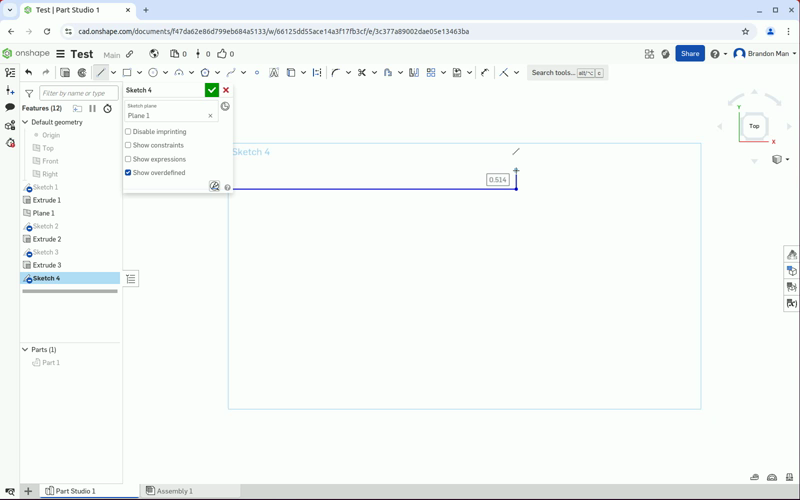
scroll(-6)
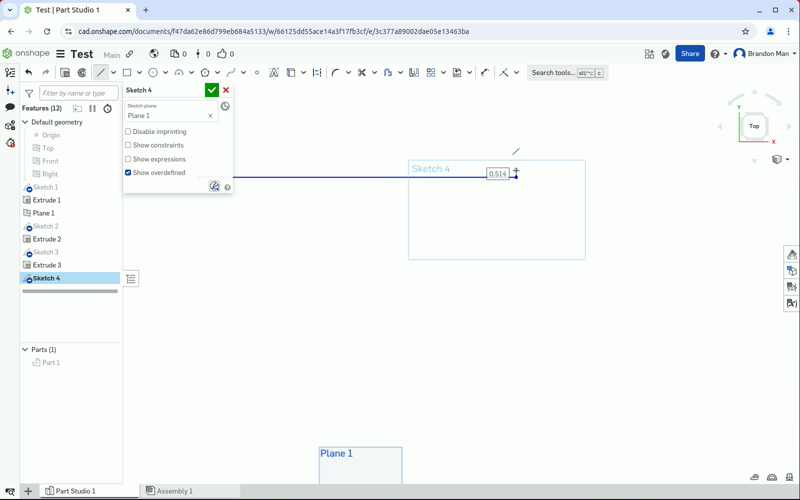
scroll(-6)
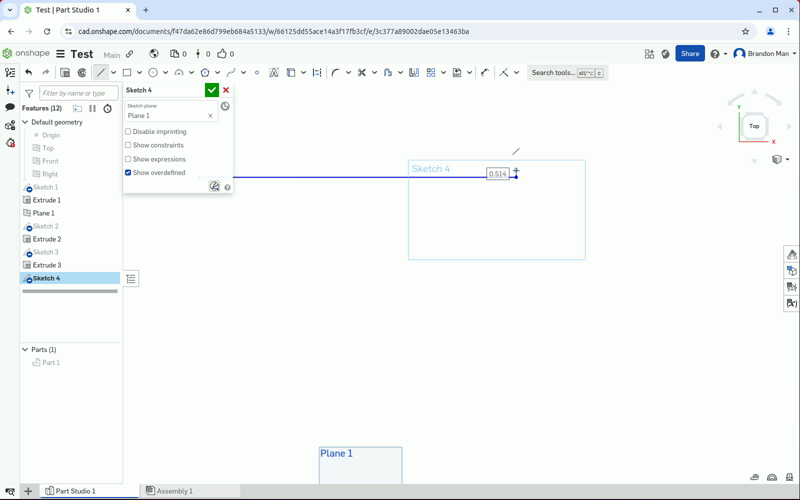
scroll(-6)
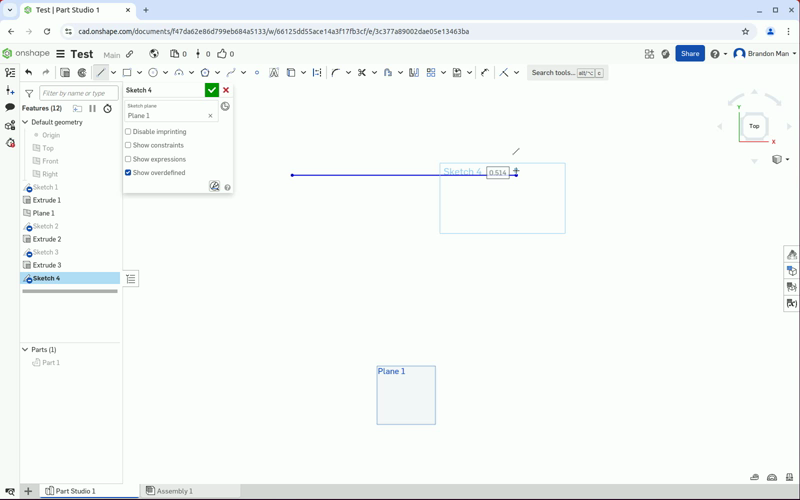
scroll(-6)
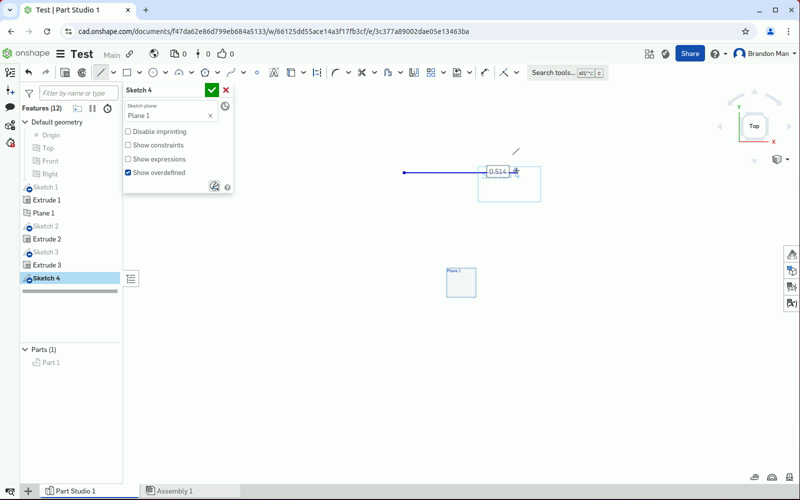
key_up(shift)
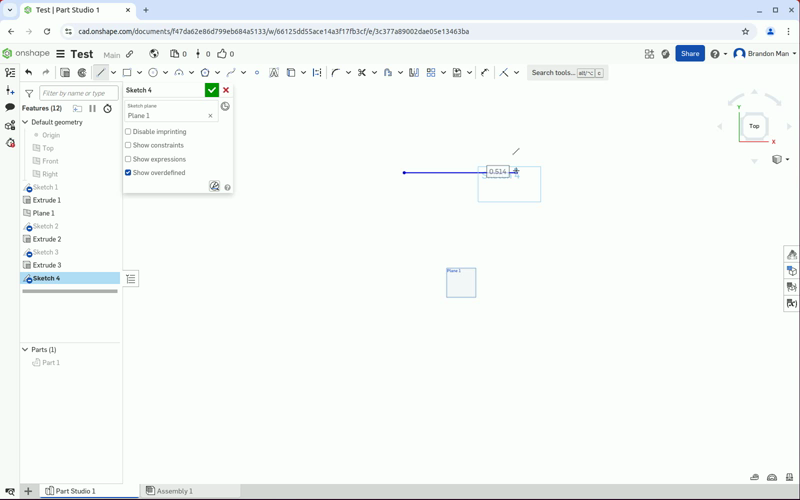
key_down(shift)
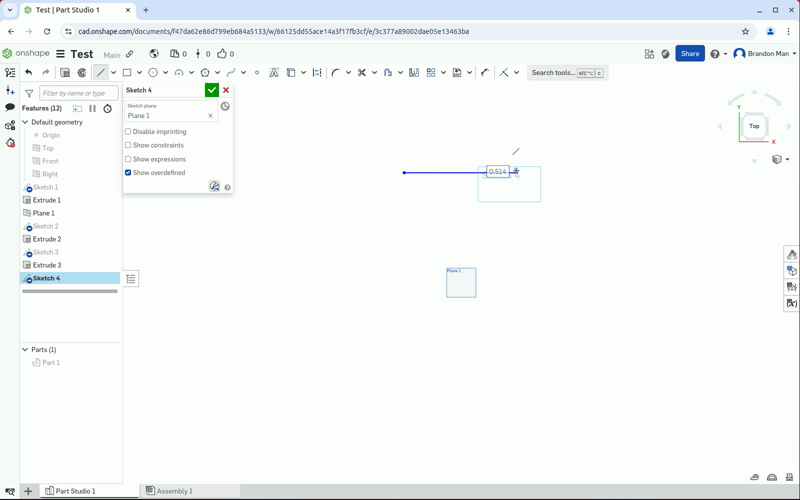
mouse_move(404, 170)
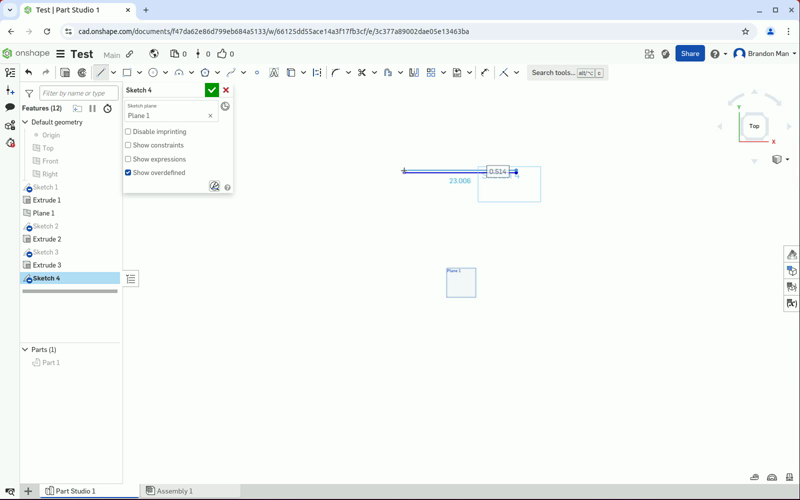
scroll(6)
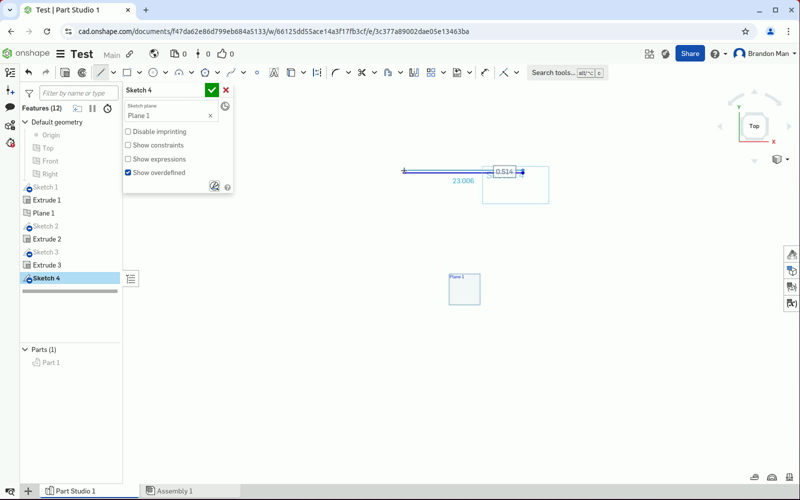
scroll(6)
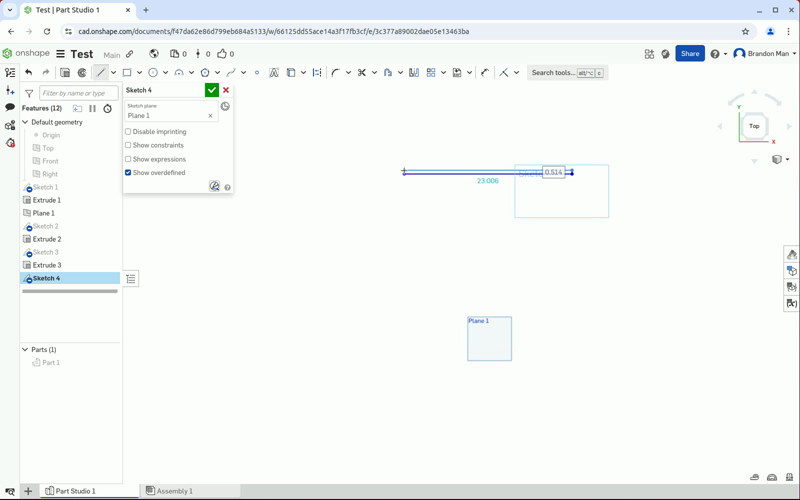
scroll(6)
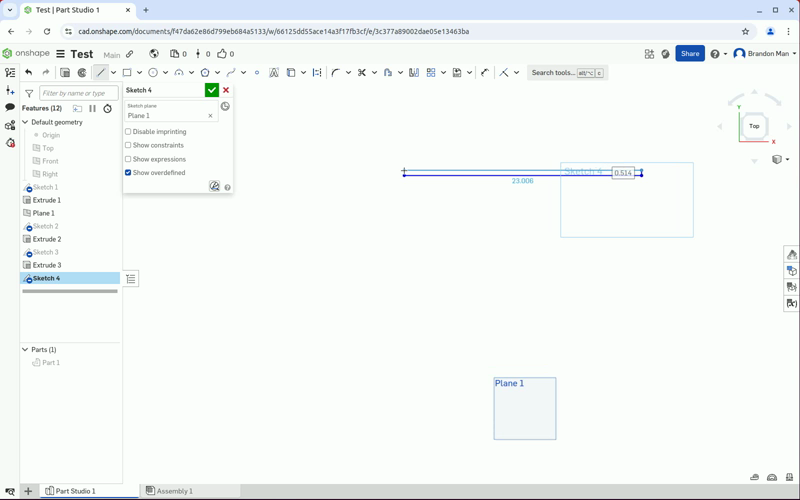
scroll(6)
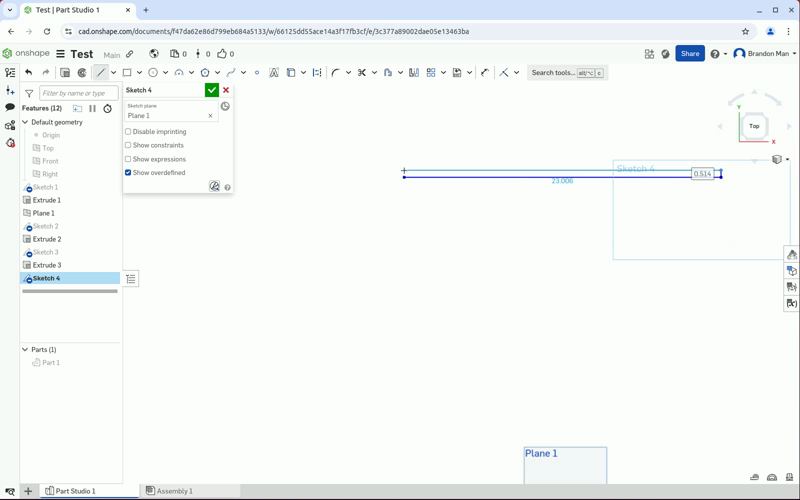
scroll(6)
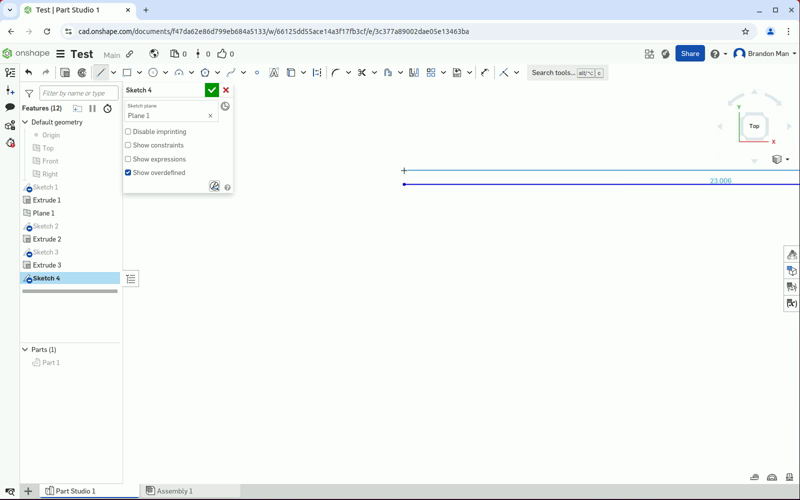
scroll(6)
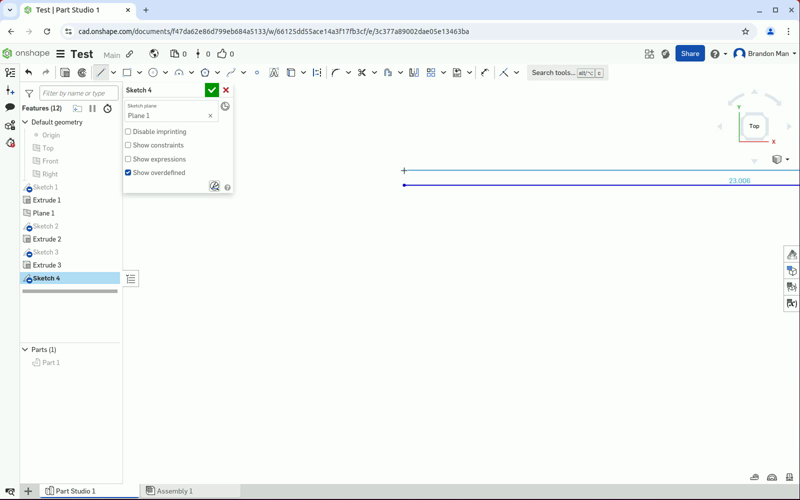
scroll(6)
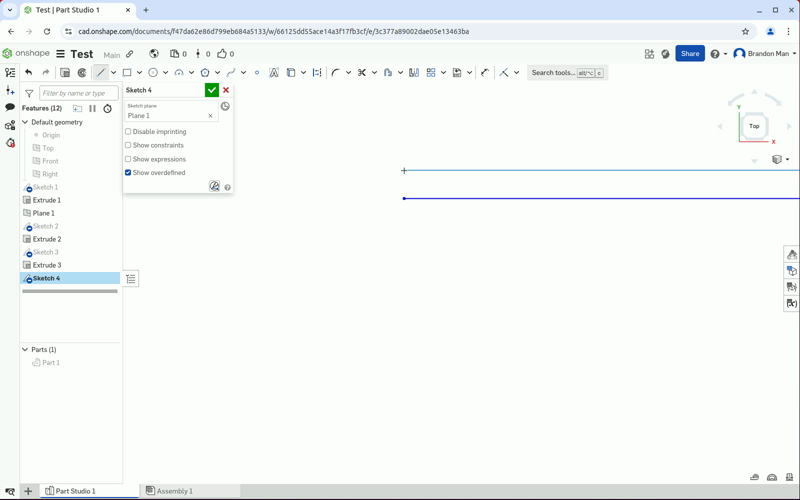
click(404, 170)
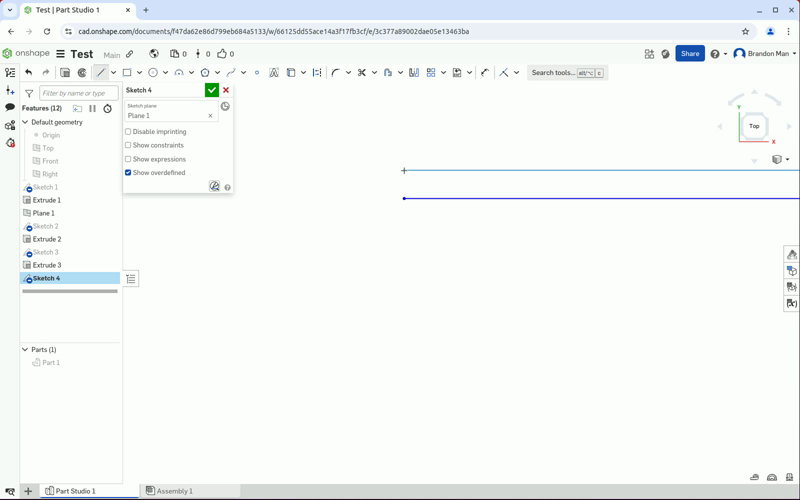
scroll(-6)
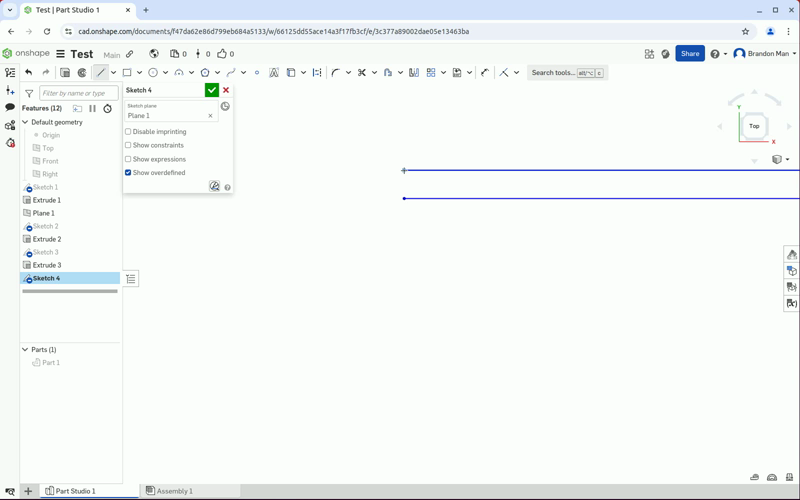
scroll(-6)
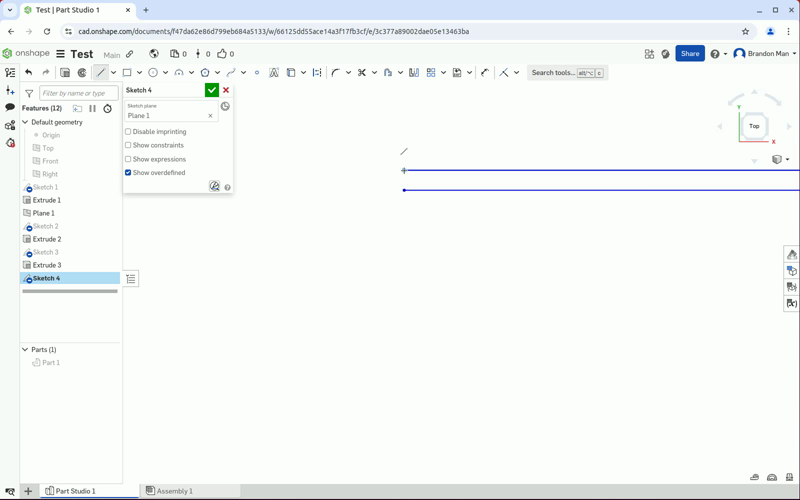
scroll(-6)
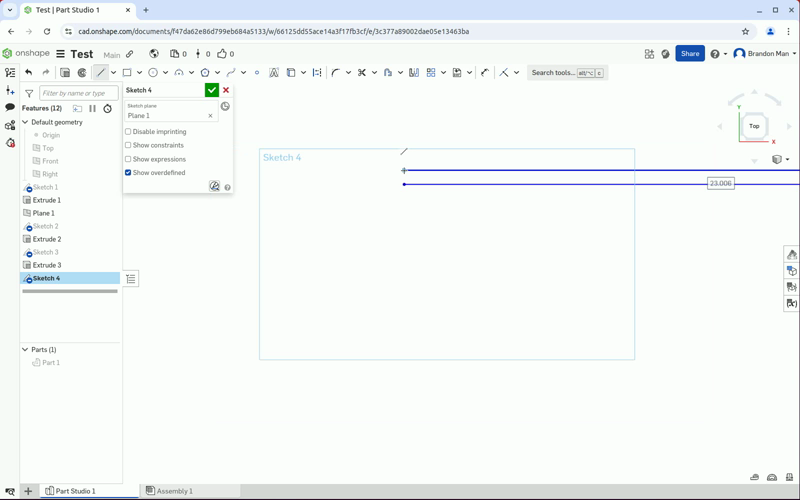
scroll(-6)
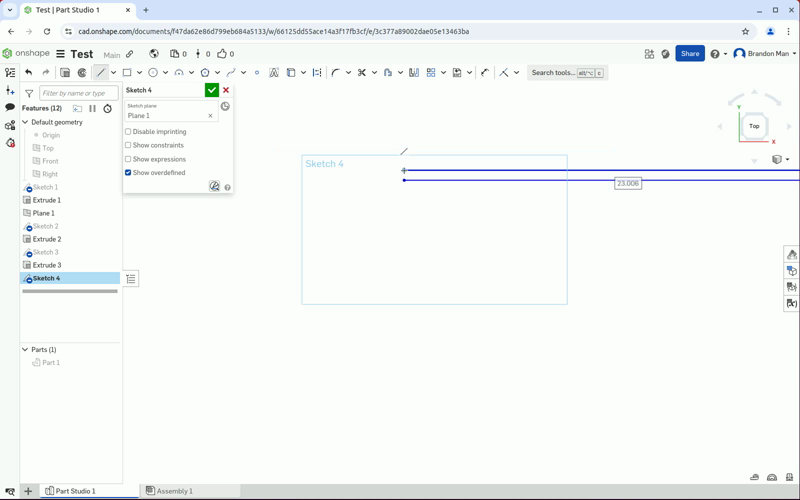
scroll(-6)
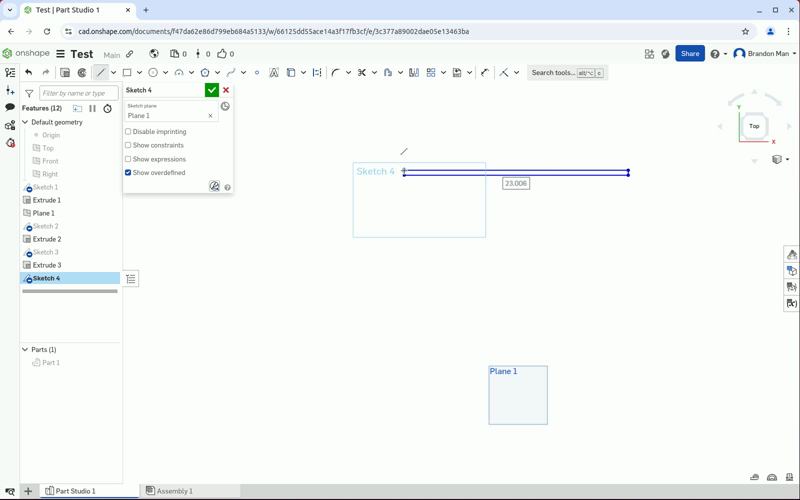
scroll(-6)
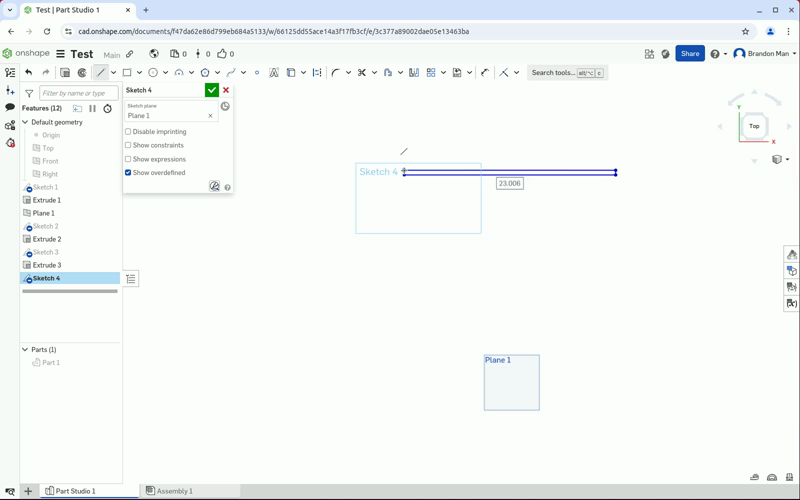
scroll(-6)
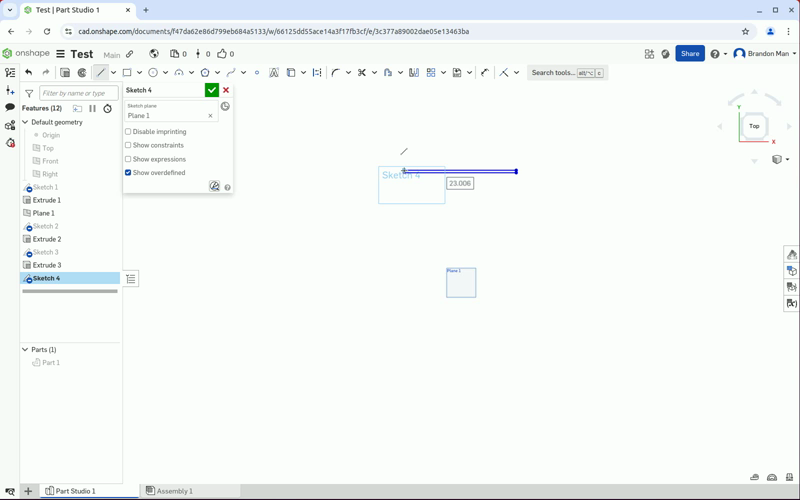
key_up(shift)
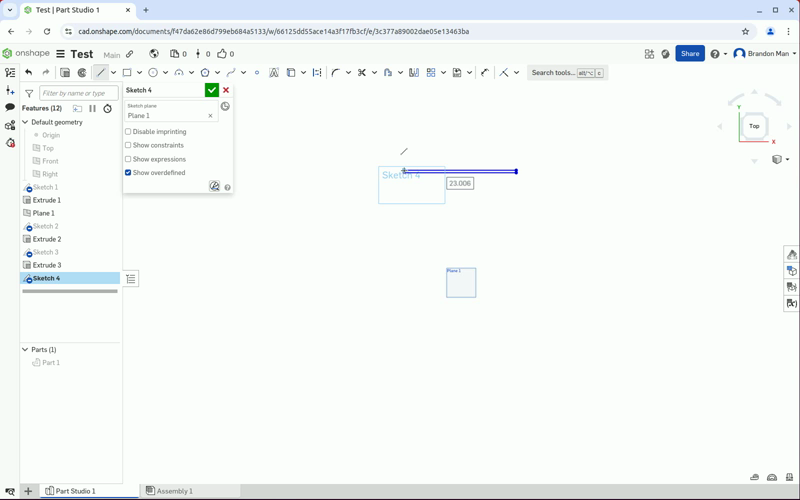
mouse_move(434, 170)
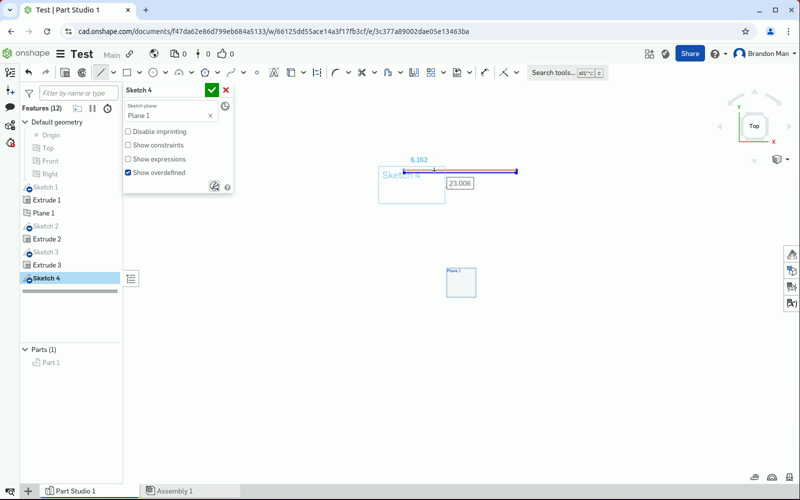
key_down(shift)
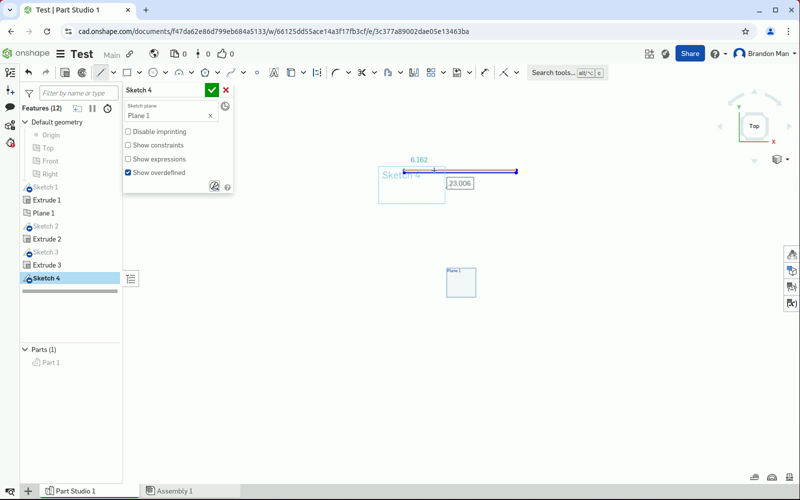
mouse_move(404, 172)
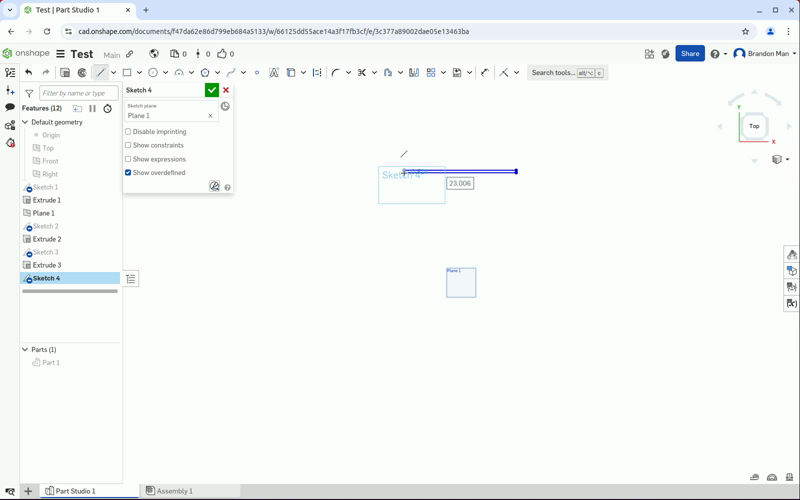
scroll(6)
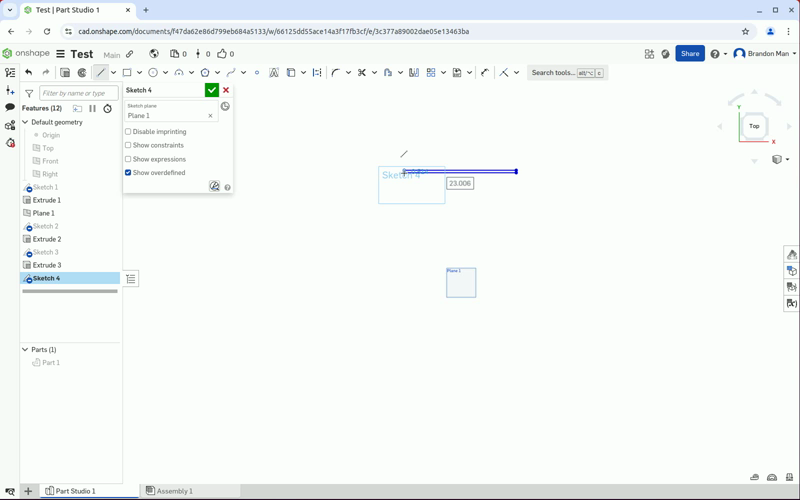
scroll(6)
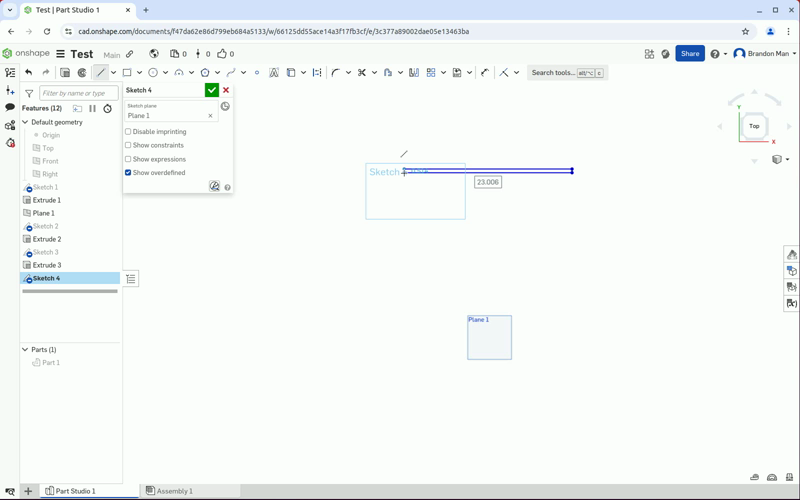
scroll(6)
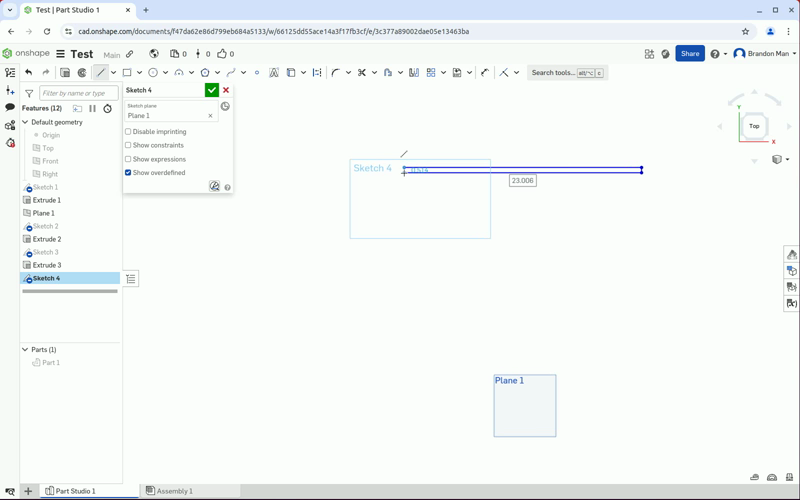
scroll(6)
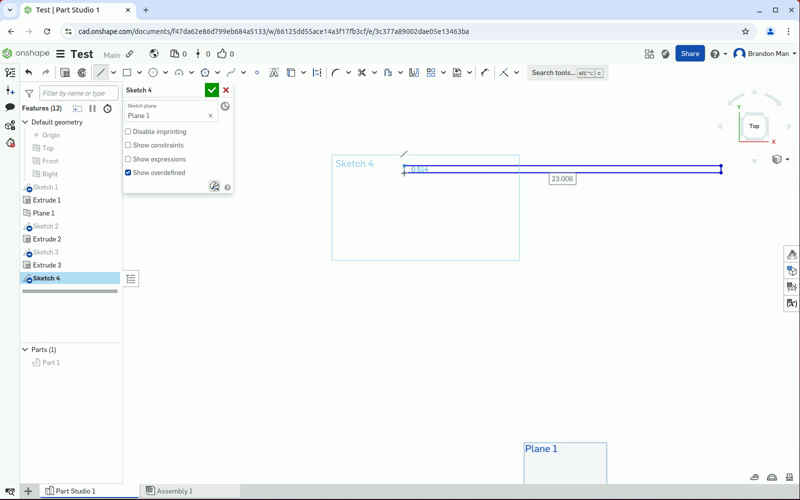
scroll(6)
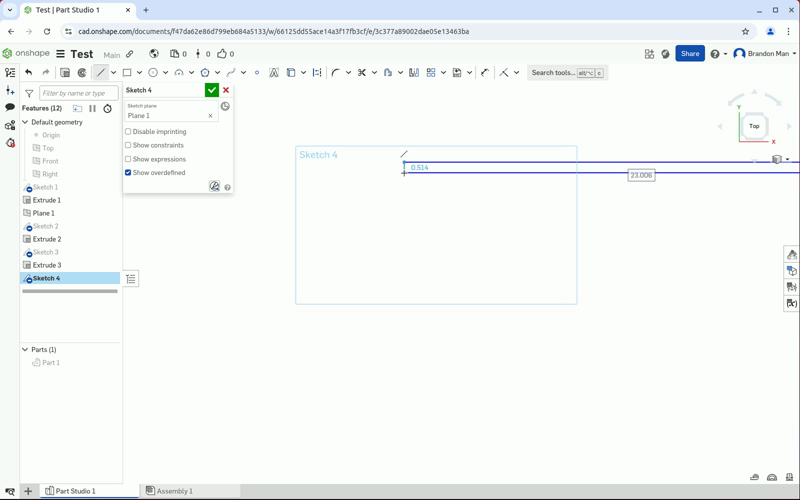
scroll(6)
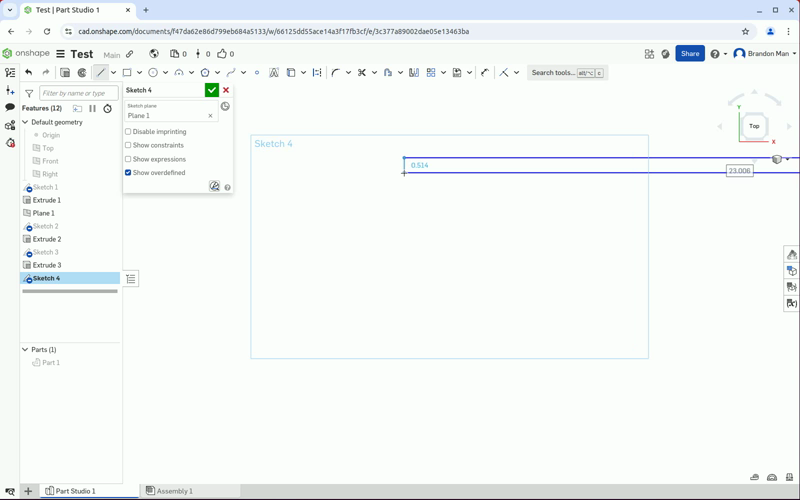
scroll(6)
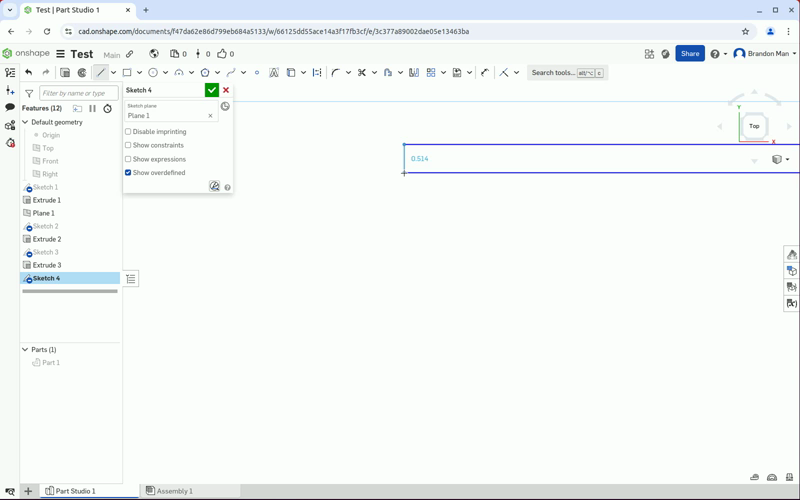
key_up(shift)
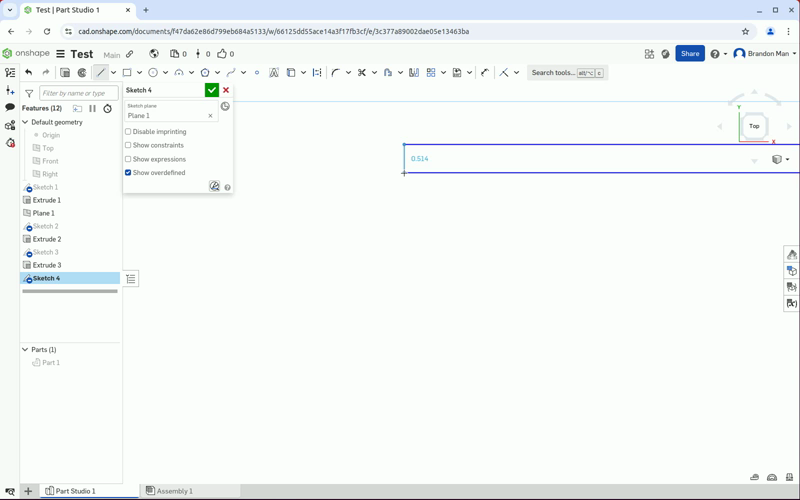
click(404, 172)
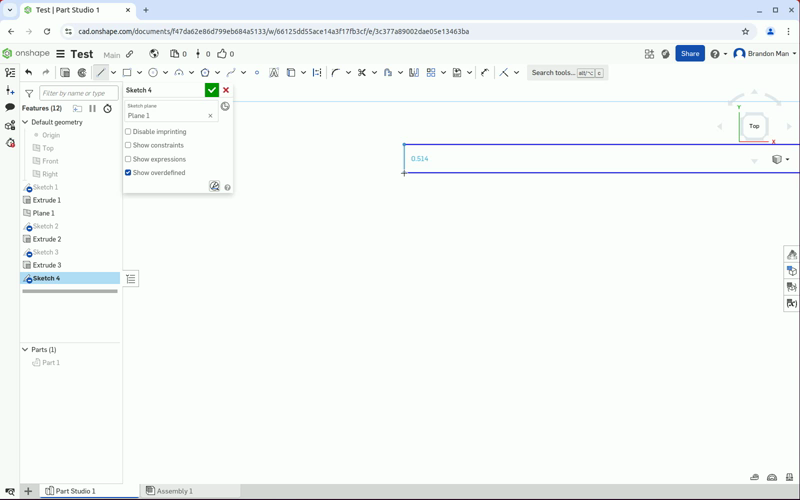
scroll(-6)
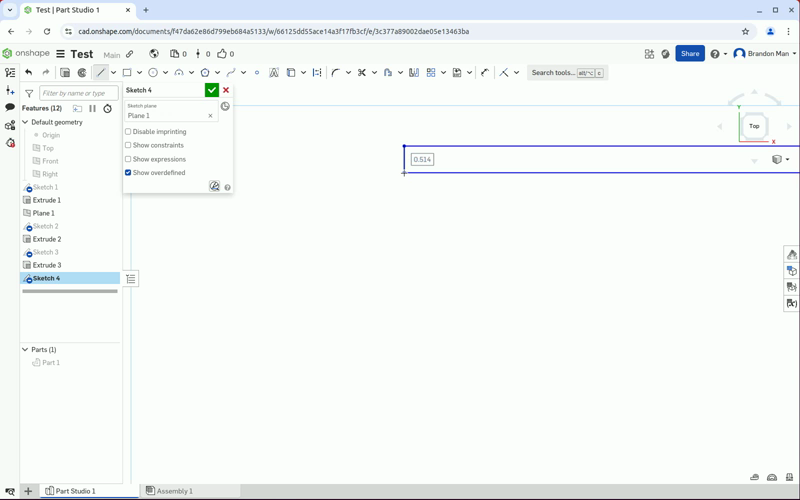
scroll(-6)
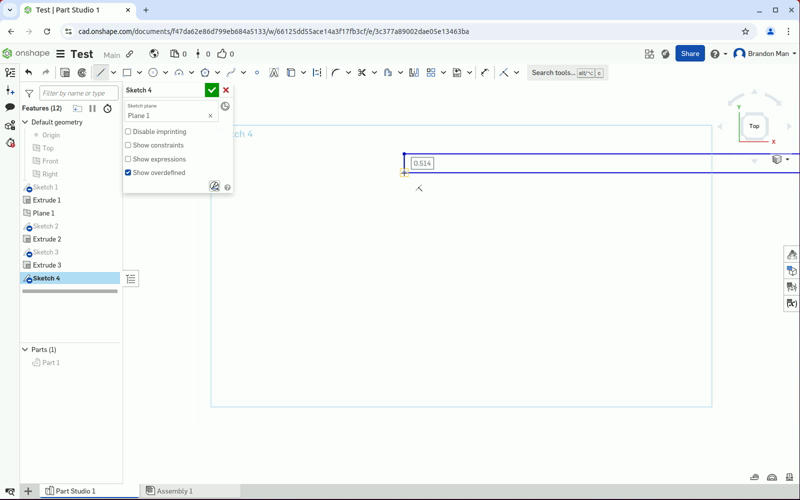
scroll(-6)
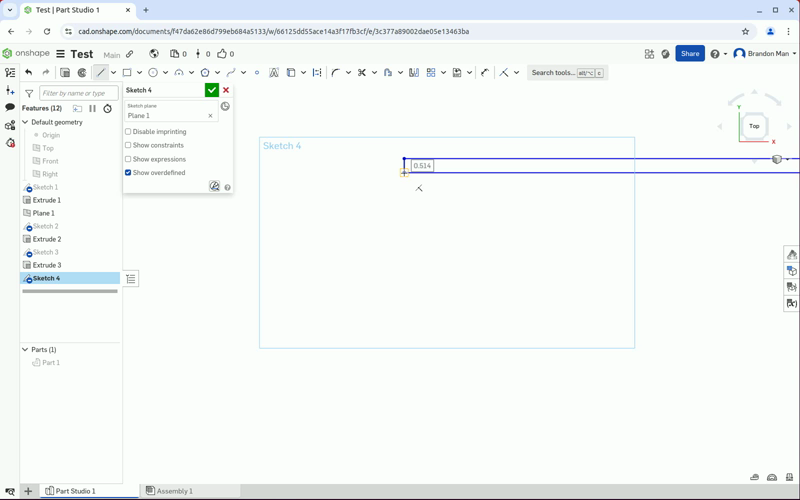
scroll(-6)
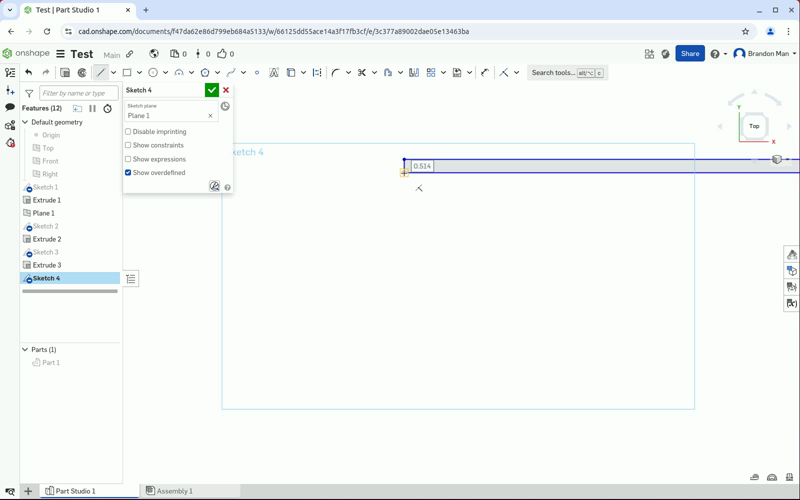
scroll(-6)
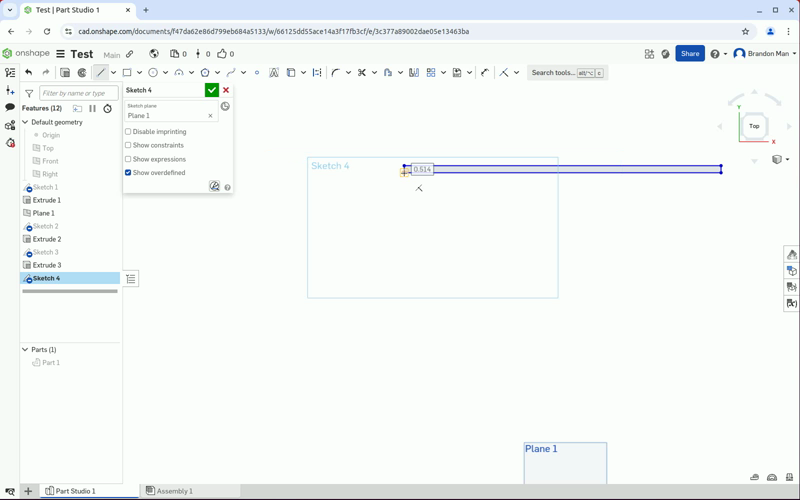
scroll(-6)
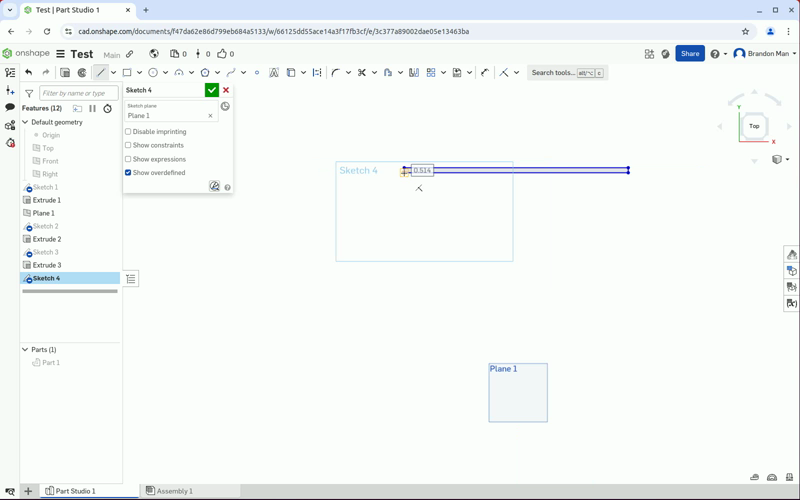
scroll(-6)
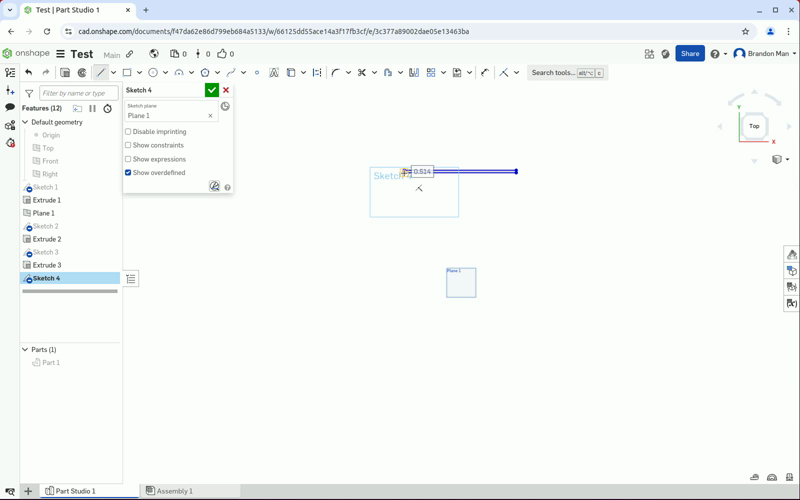
key(esc)
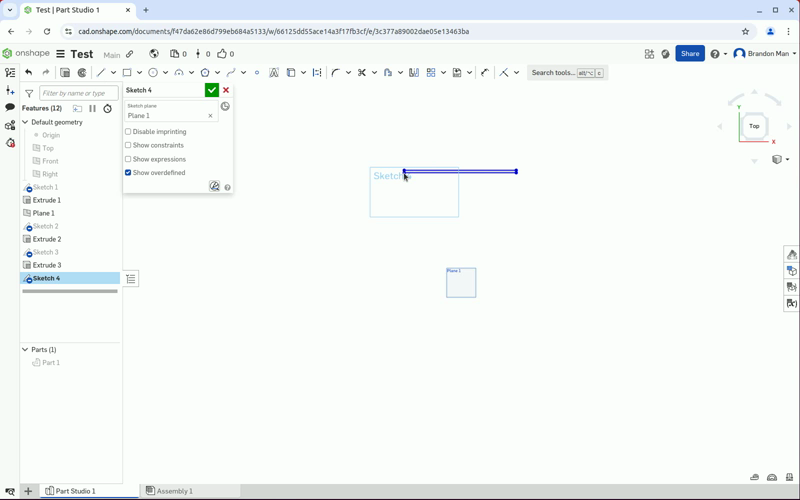
mouse_move(475, 172)
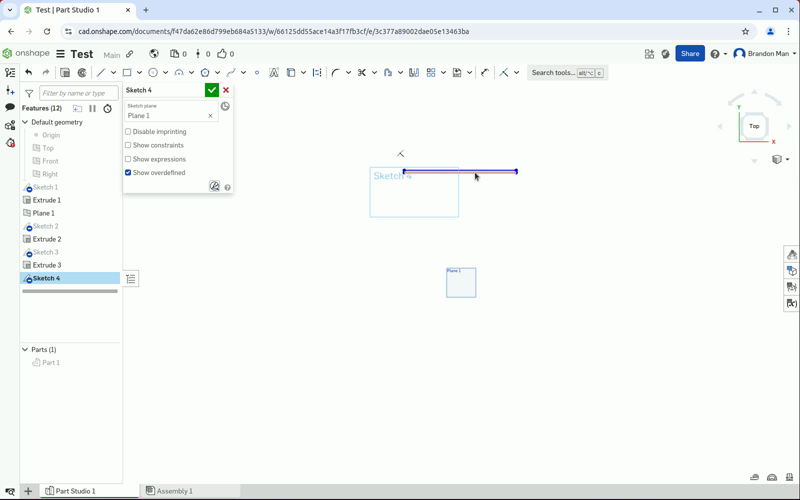
scroll(6)
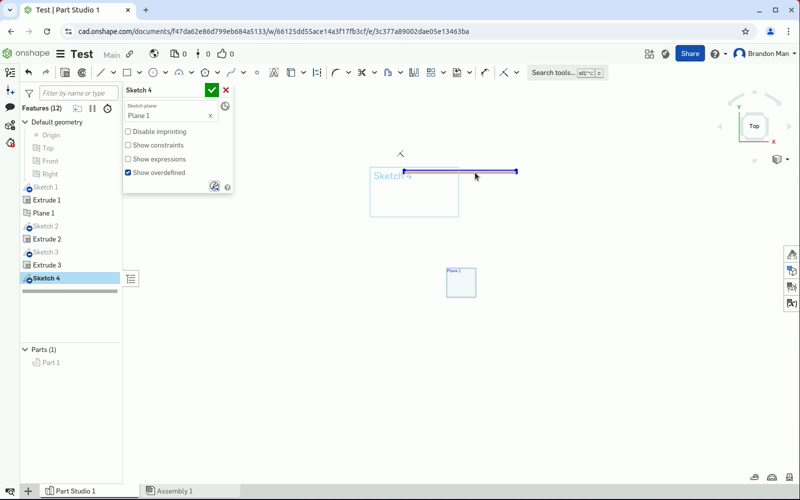
scroll(6)
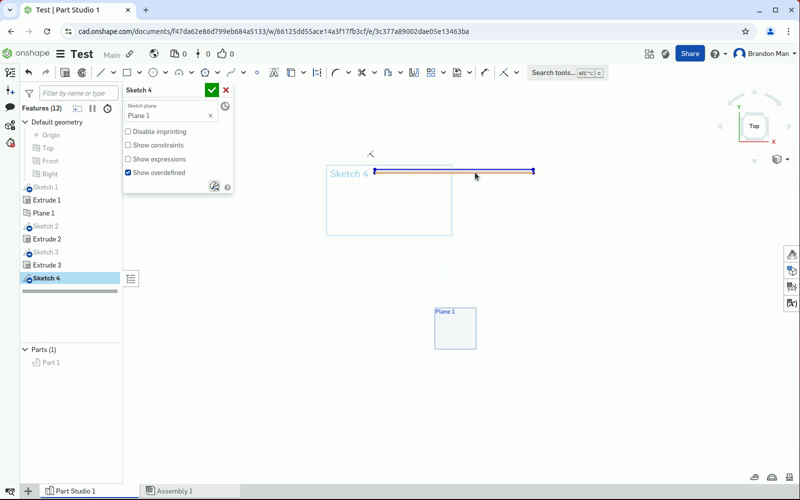
scroll(6)
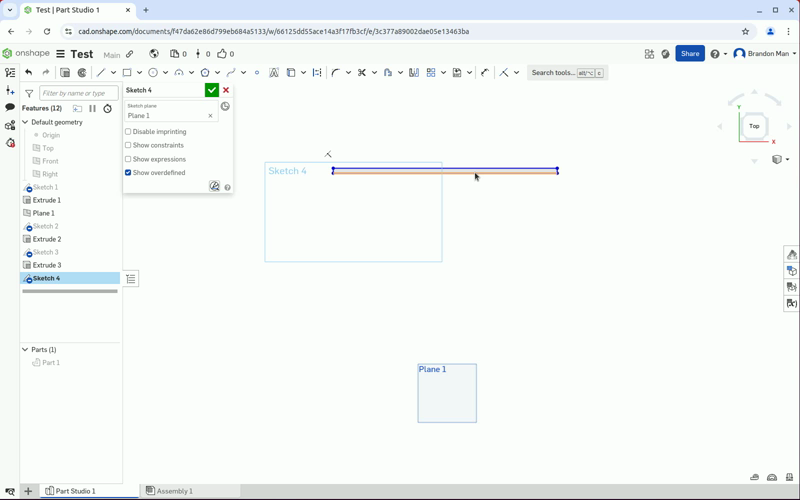
scroll(6)
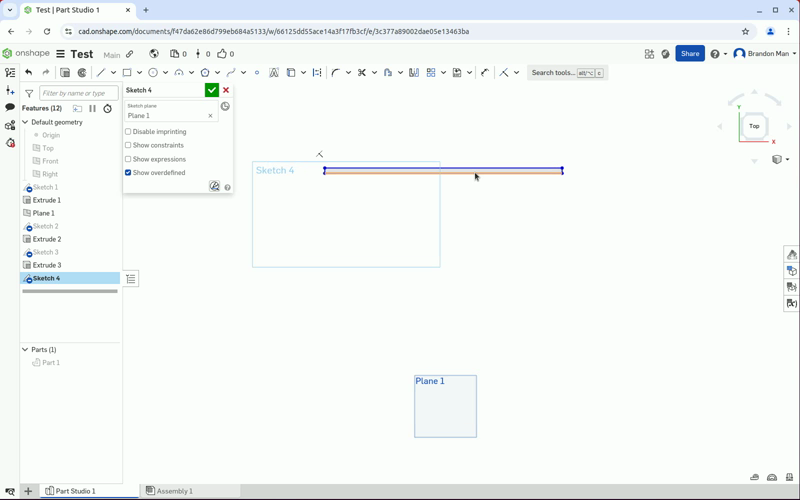
scroll(6)
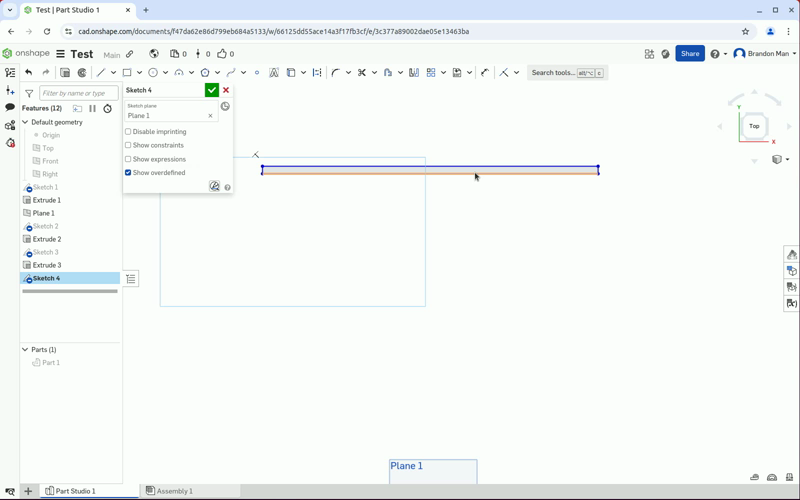
scroll(6)
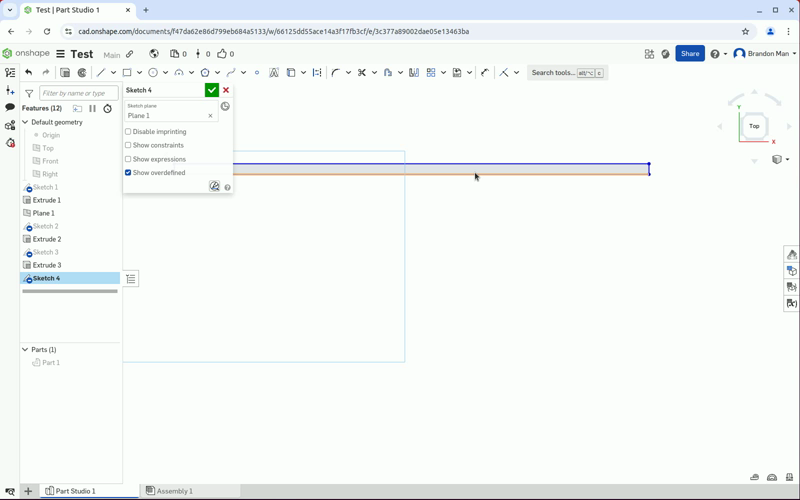
scroll(6)
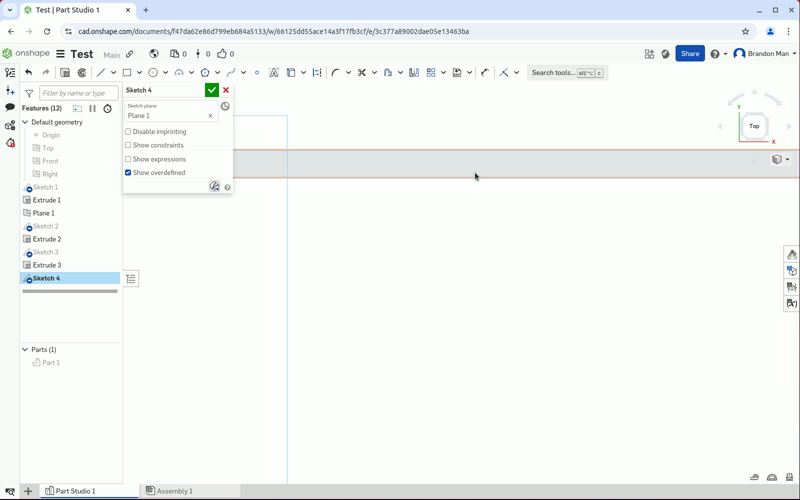
click(475, 172)
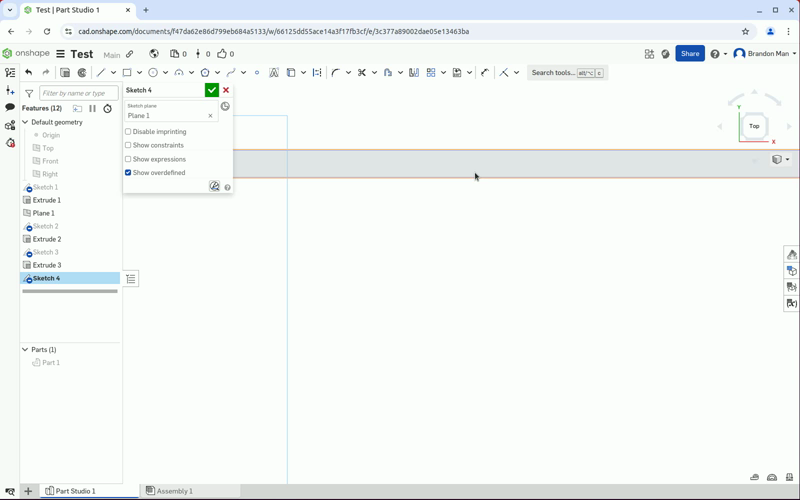
scroll(-6)
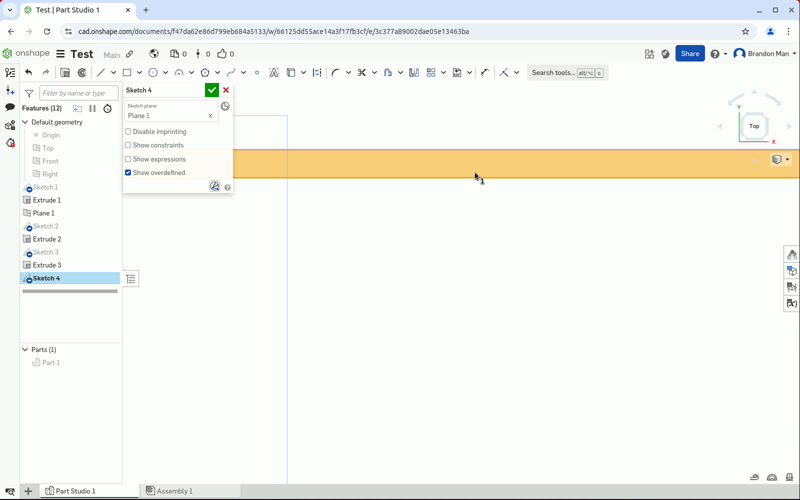
scroll(-6)
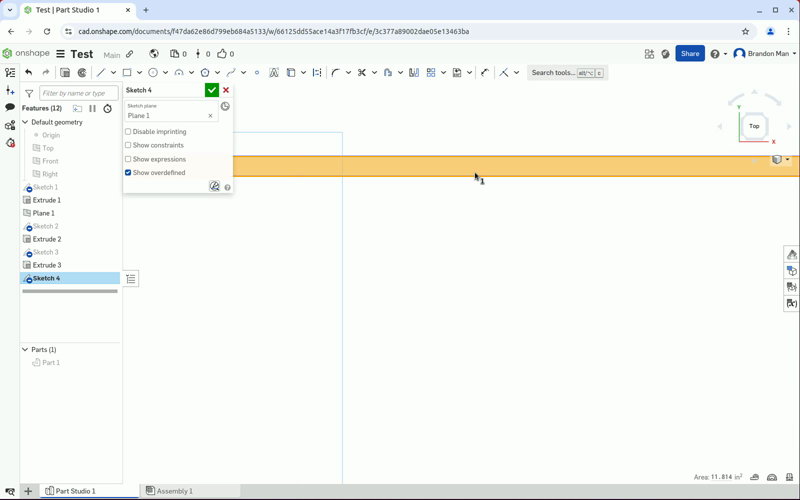
scroll(-6)
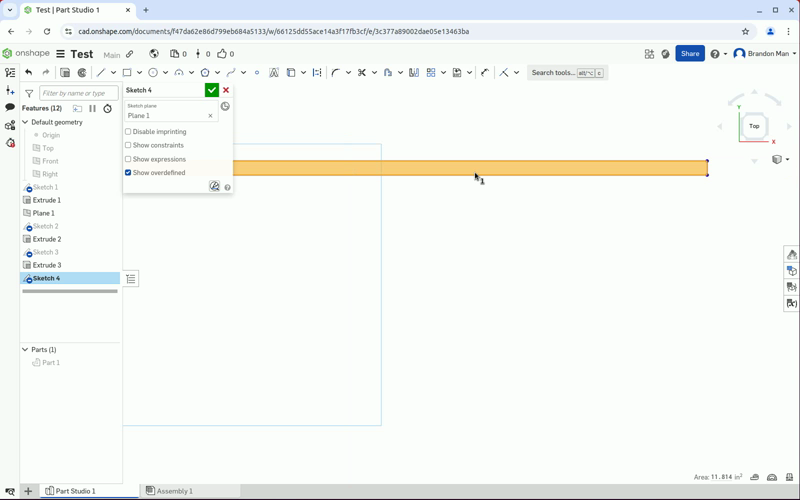
scroll(-6)
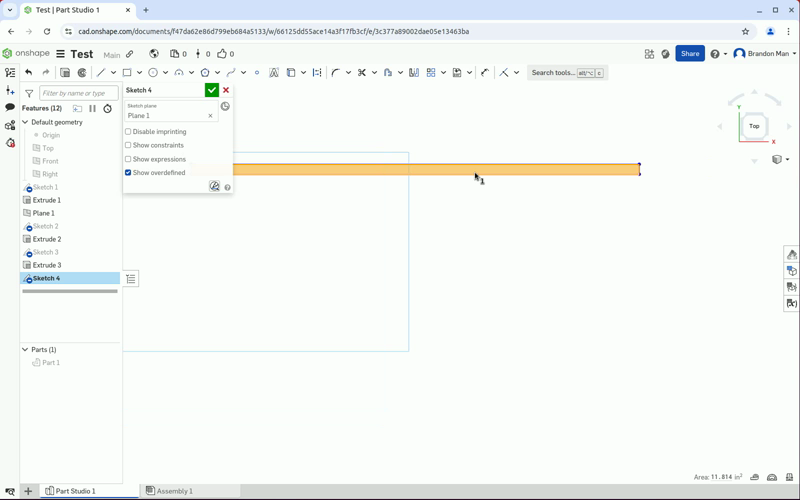
scroll(-6)
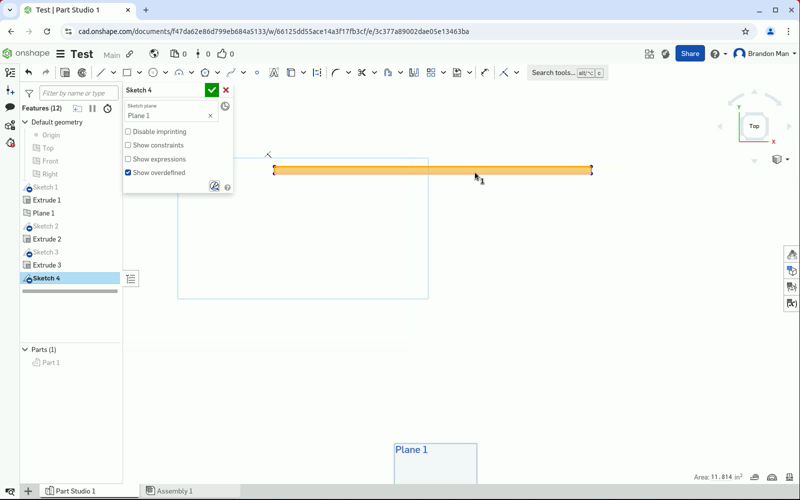
scroll(-6)
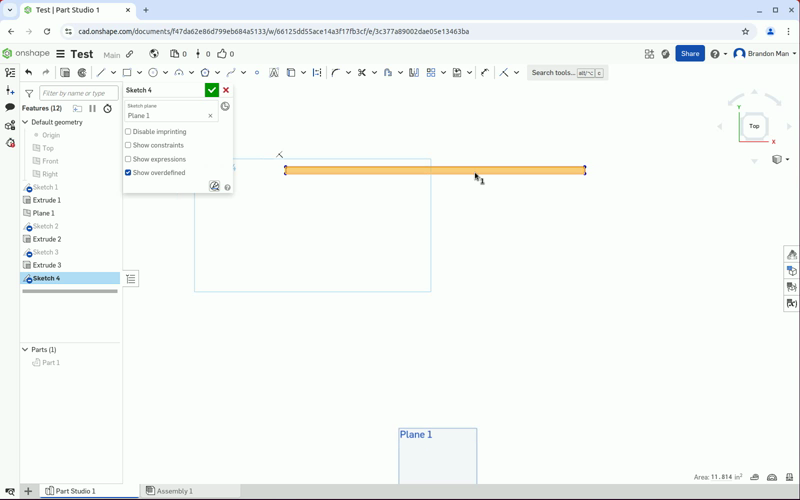
scroll(-6)
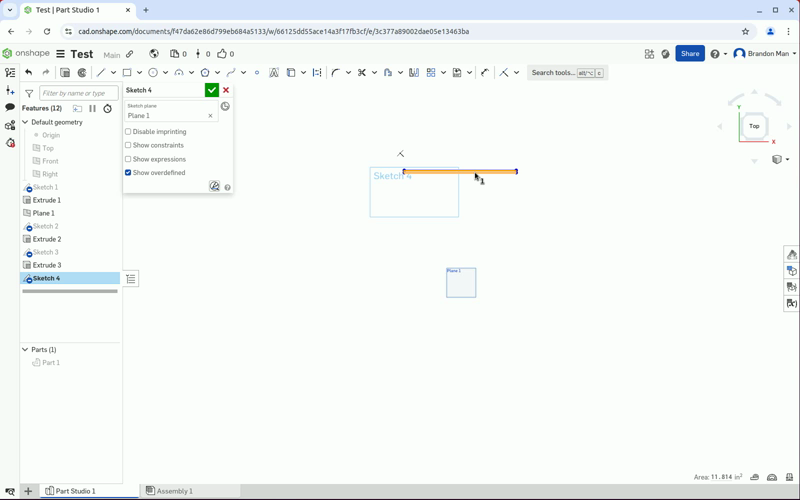
mouse_move(73, 352)
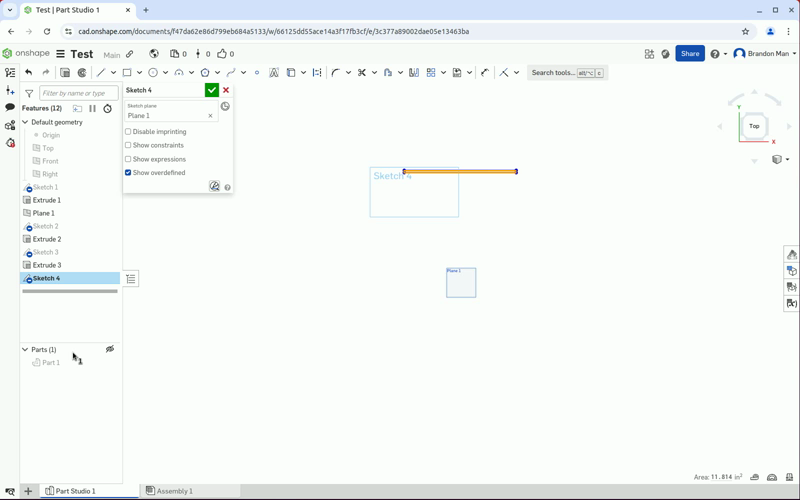
key(shift+y)
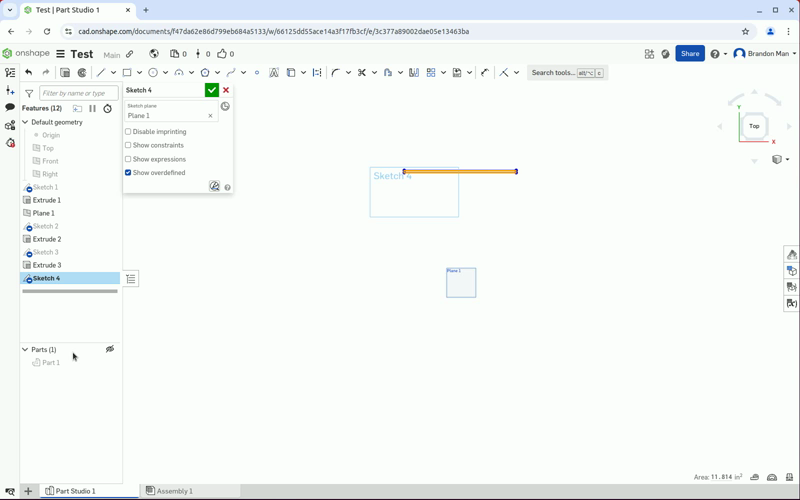
key(shift+e)
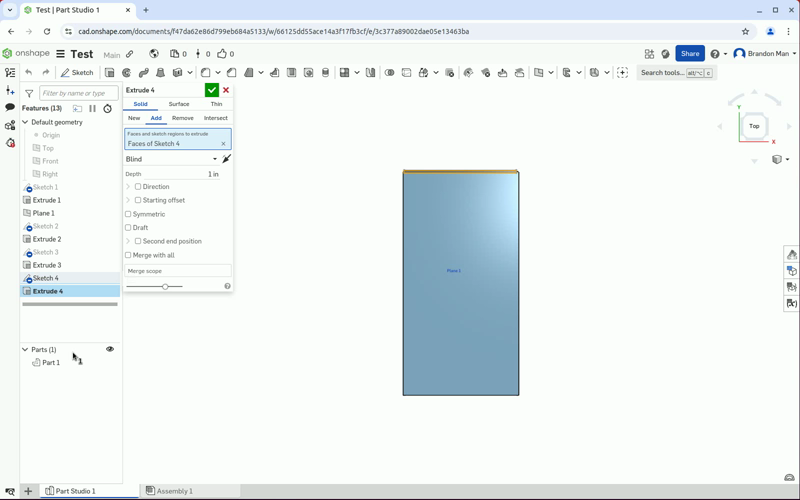
mouse_move(143, 106)
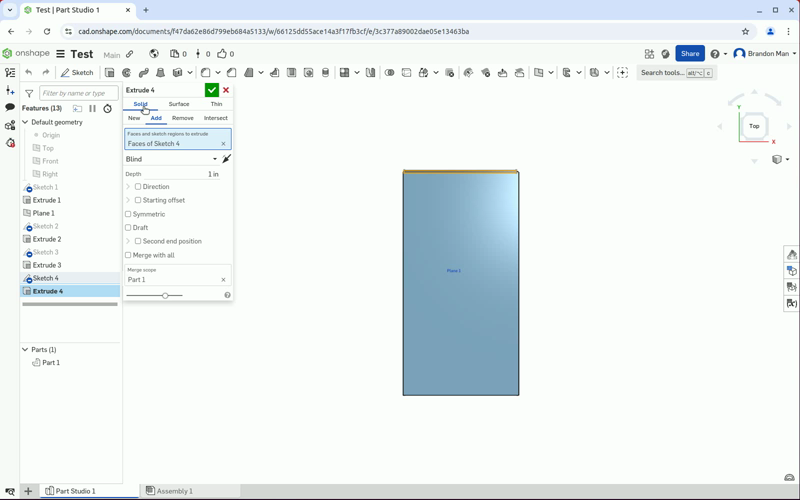
click(143, 106)
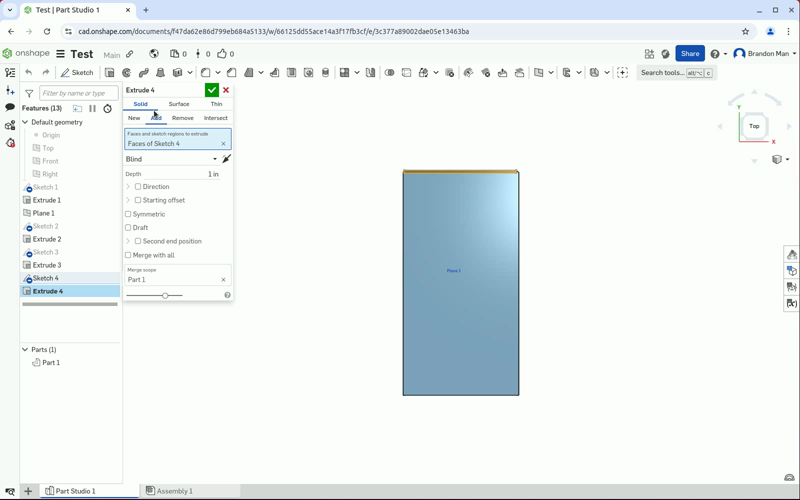
mouse_move(186, 120)
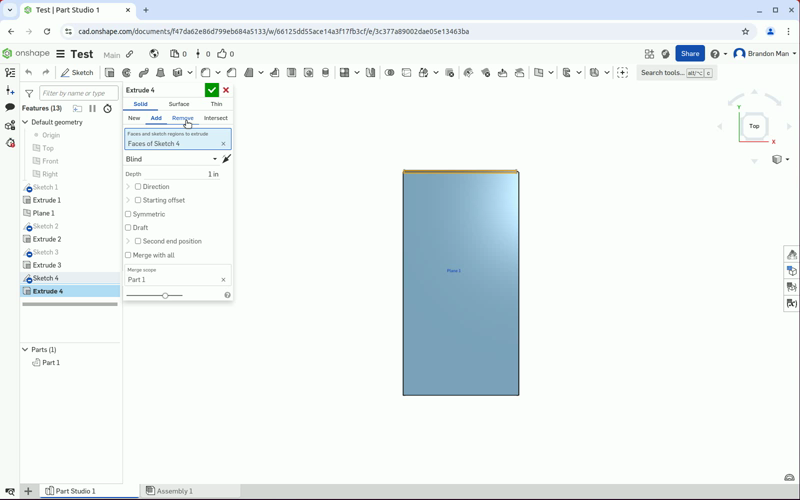
click(186, 120)
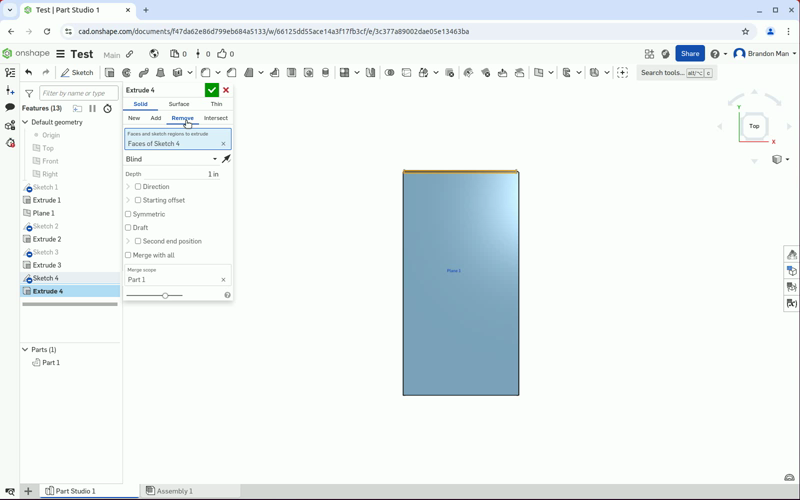
key(tab, 4)
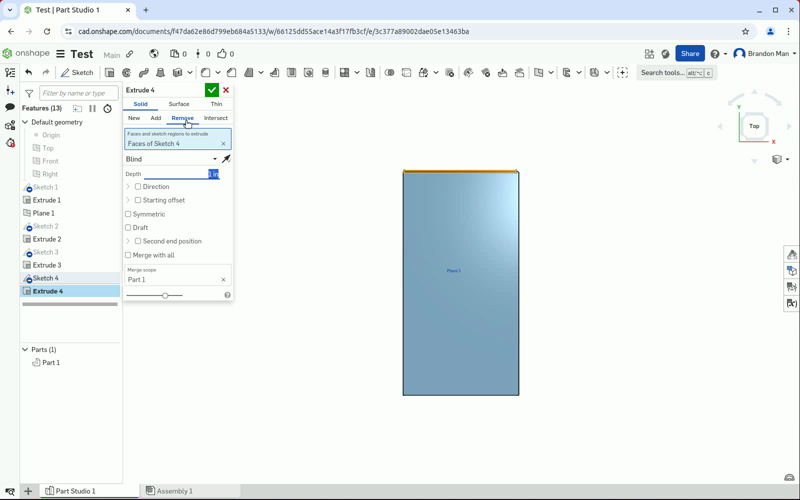
text(0.481)
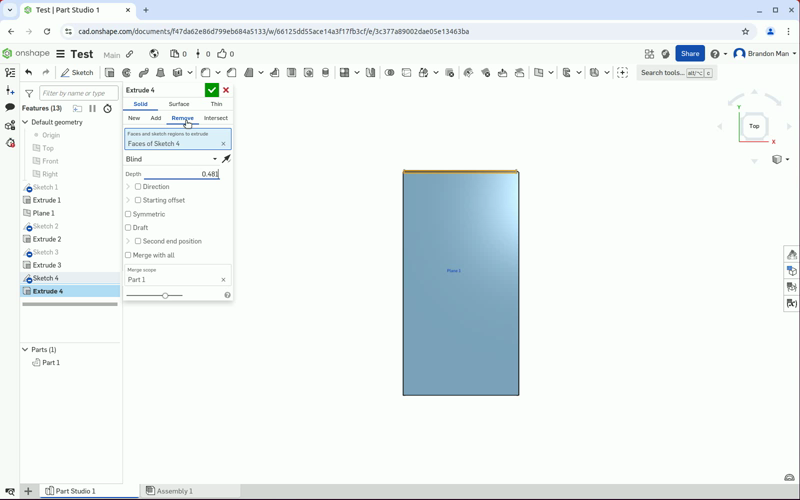
key(tab, 6)
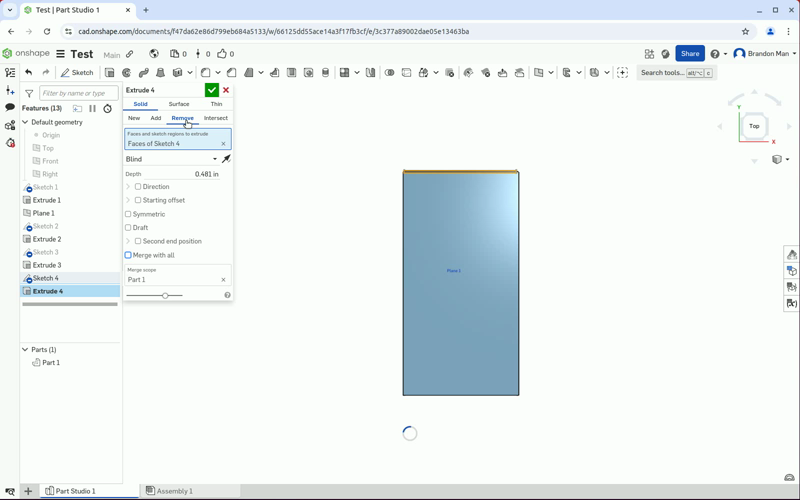
key(space)
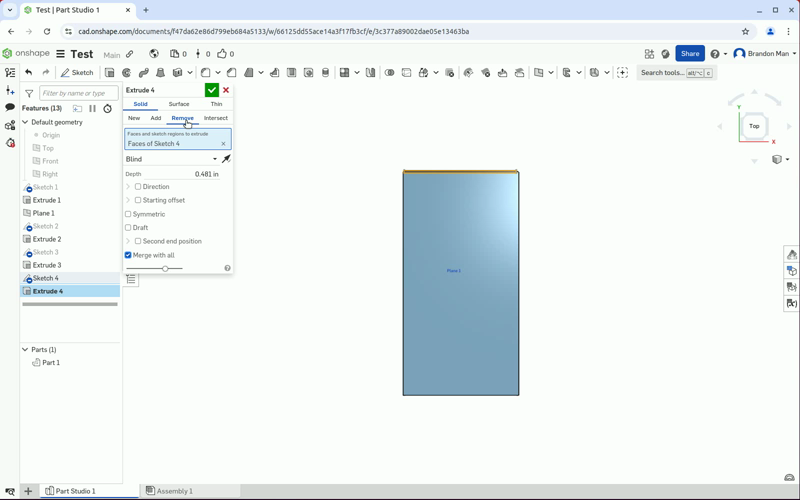
key(enter)
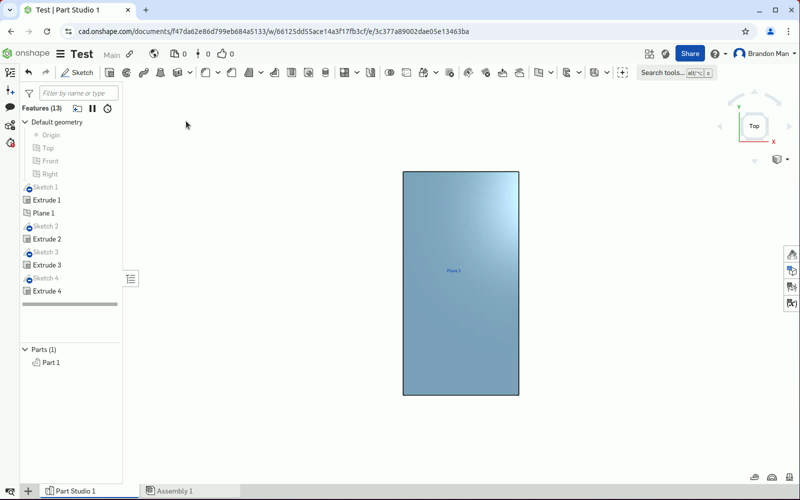
key(shift+h)
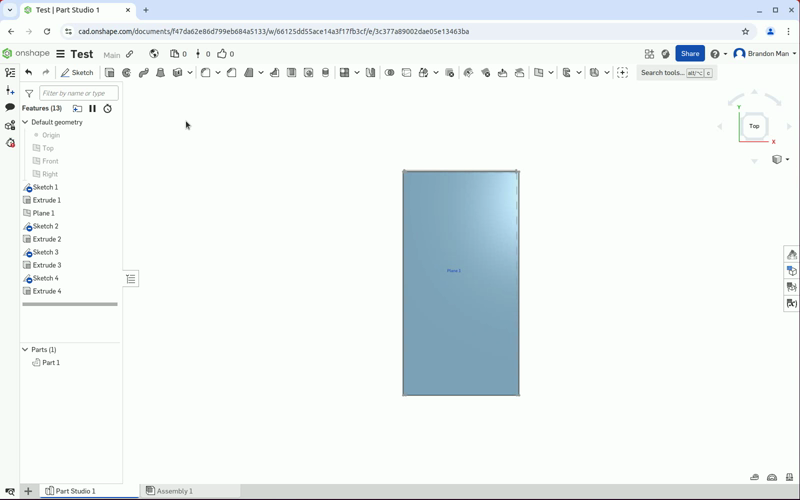
key(shift+h)
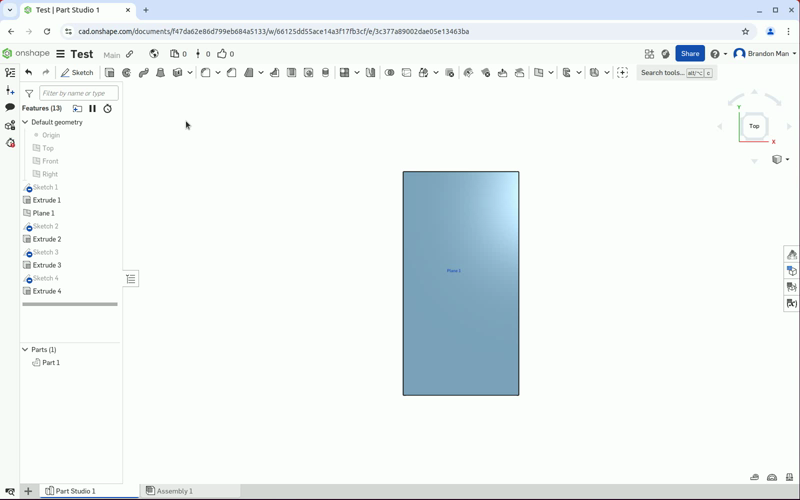
mouse_move(73, 189)
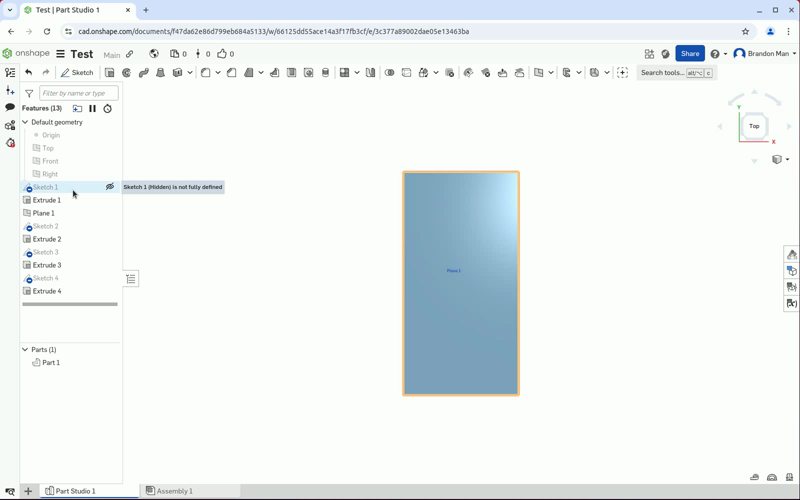
click(73, 189)
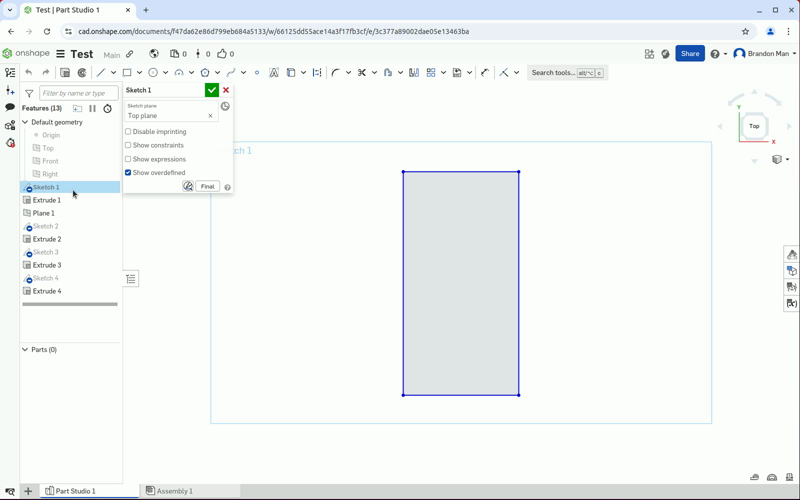
mouse_move(229, 92)
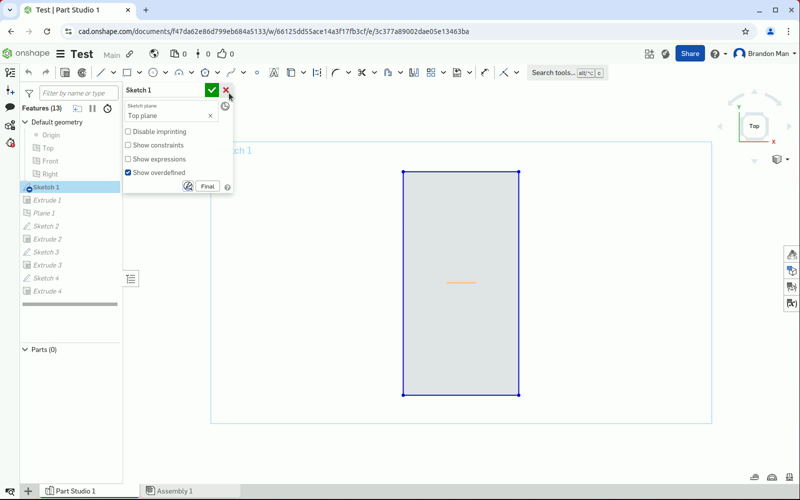
click(229, 92)
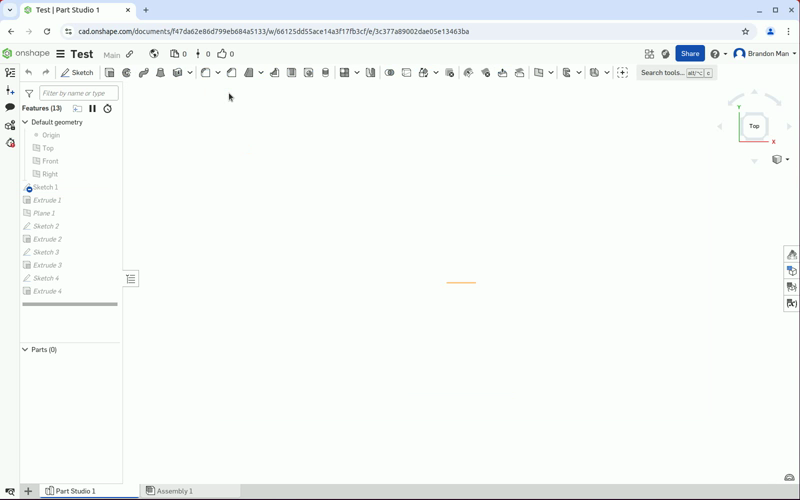
key(shift+s)
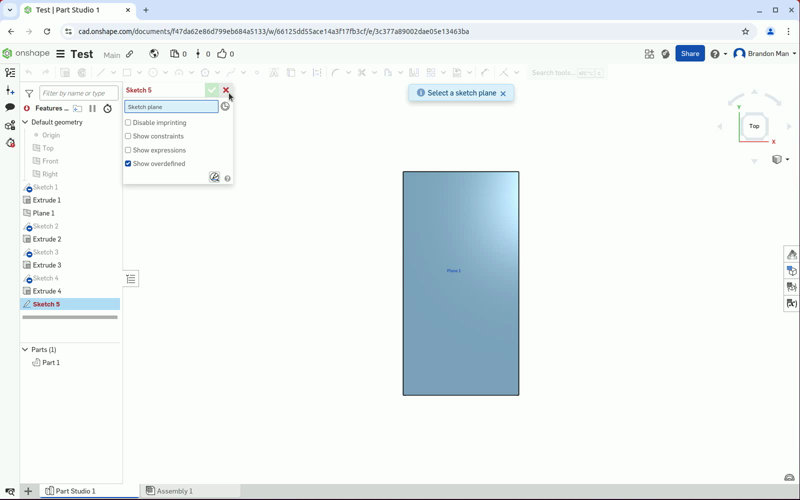
mouse_move(73, 215)
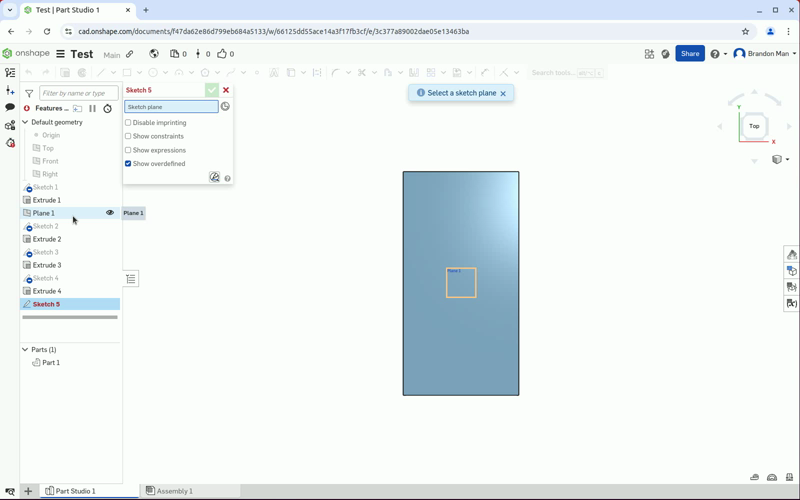
click(73, 215)
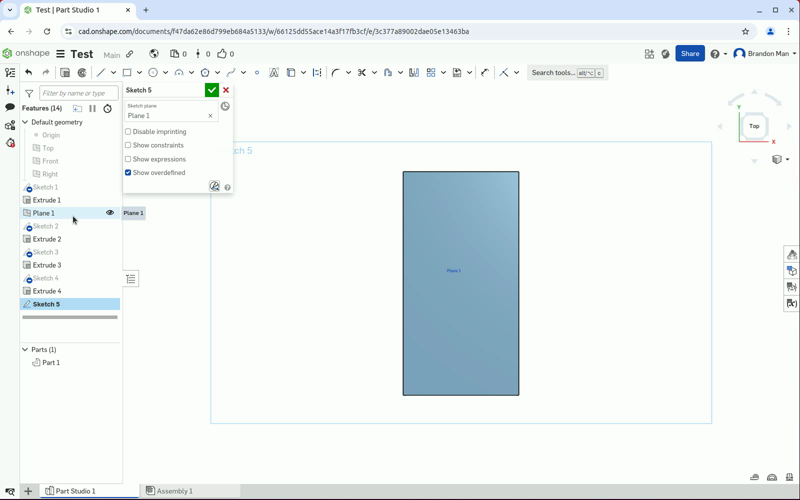
mouse_move(73, 352)
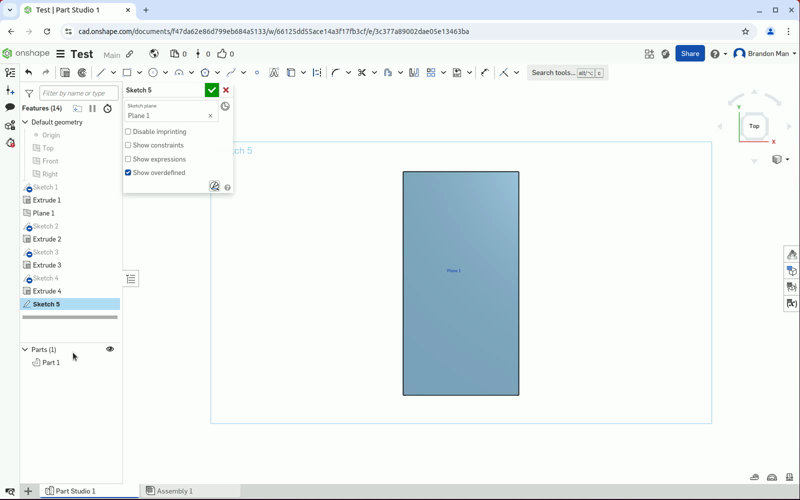
key(y)
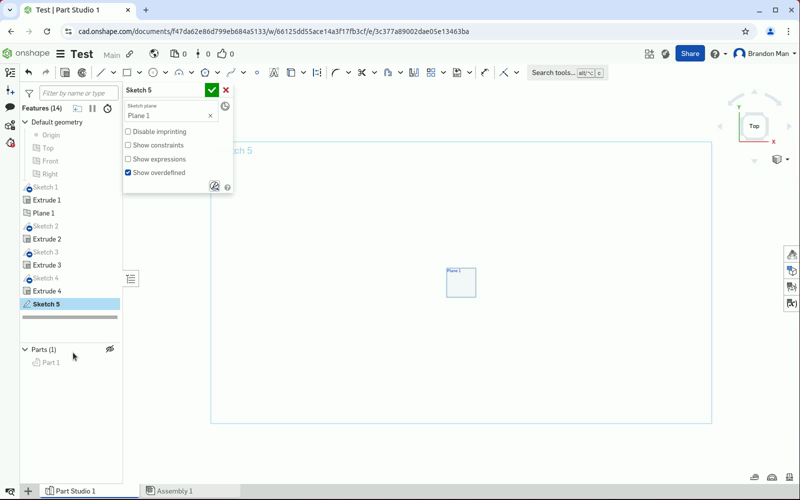
key(l)
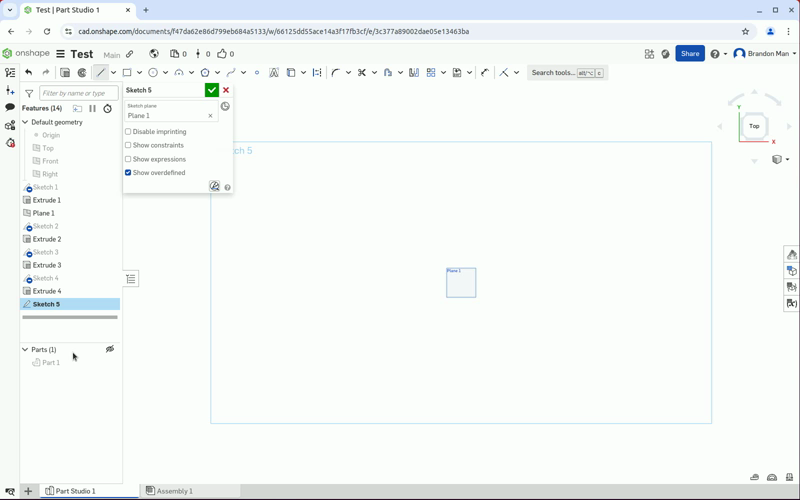
key_down(shift)
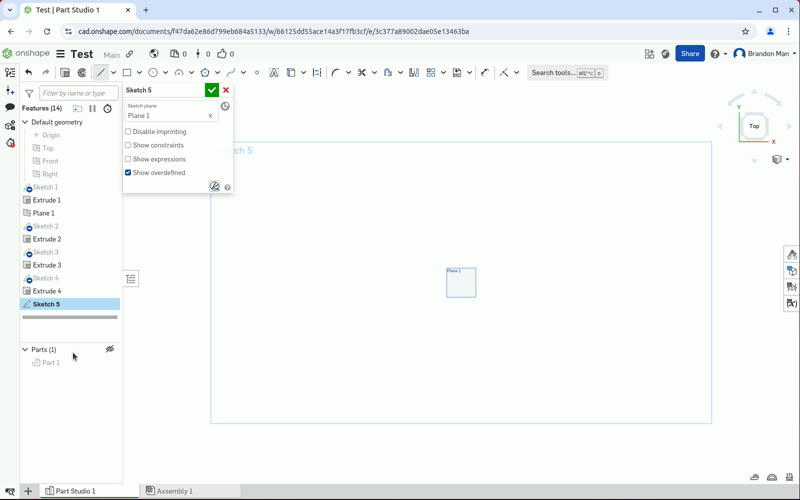
mouse_move(404, 395)
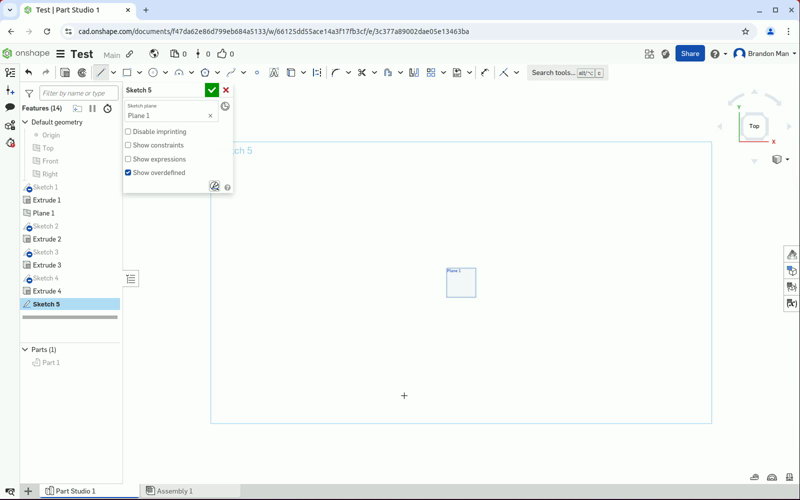
click(404, 395)
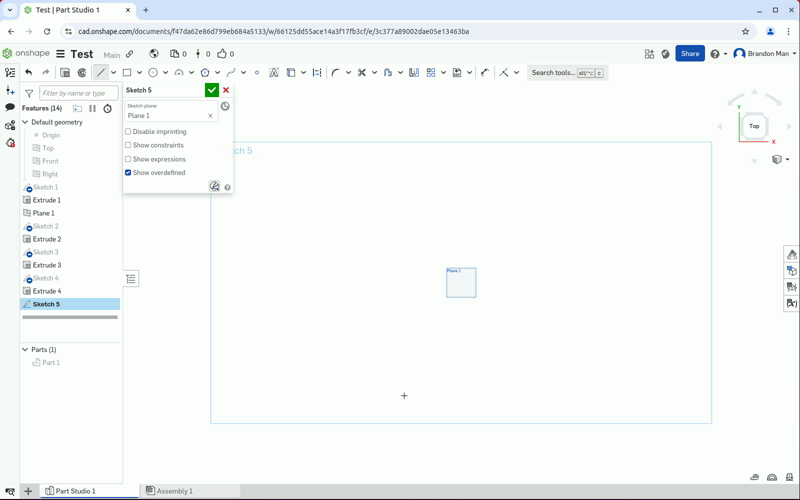
key_up(shift)
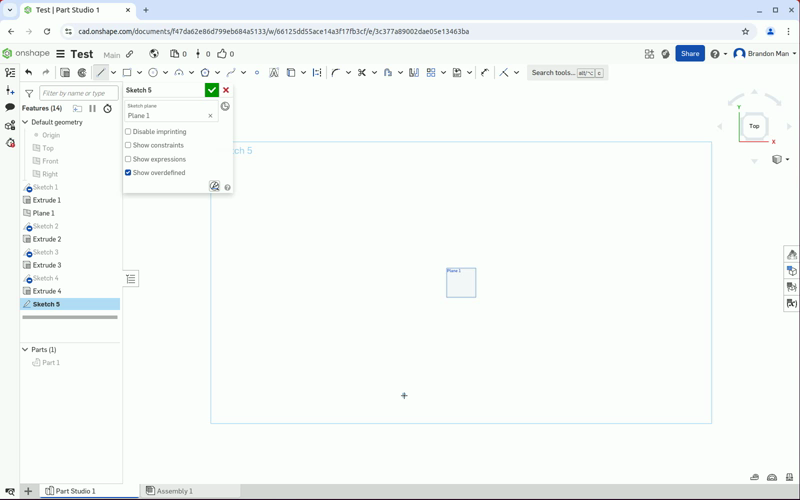
key_down(shift)
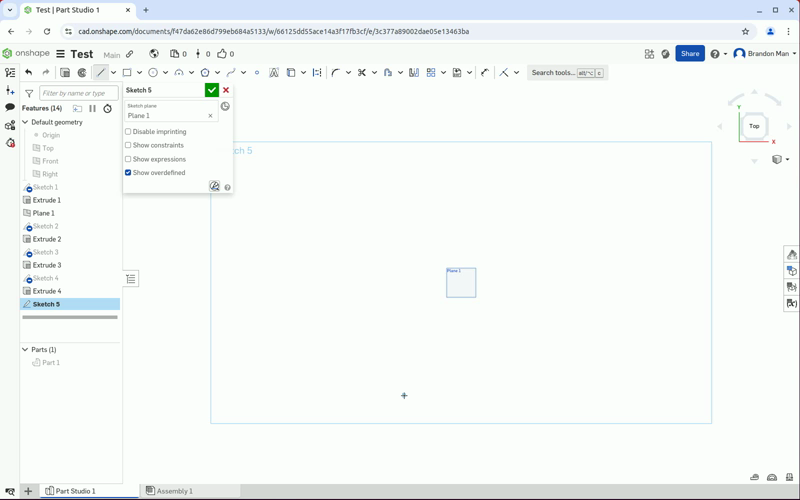
mouse_move(516, 395)
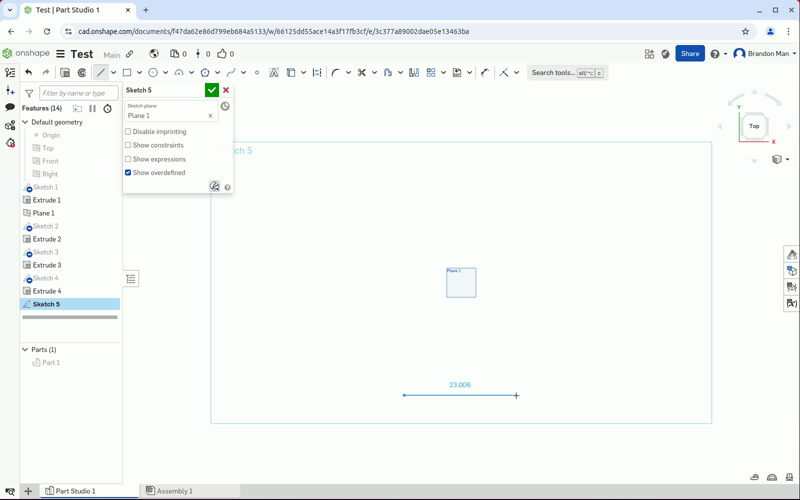
click(516, 395)
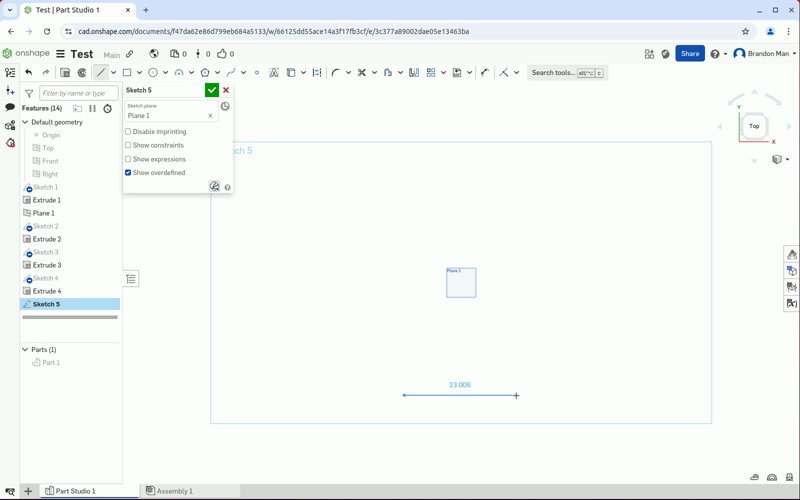
key_up(shift)
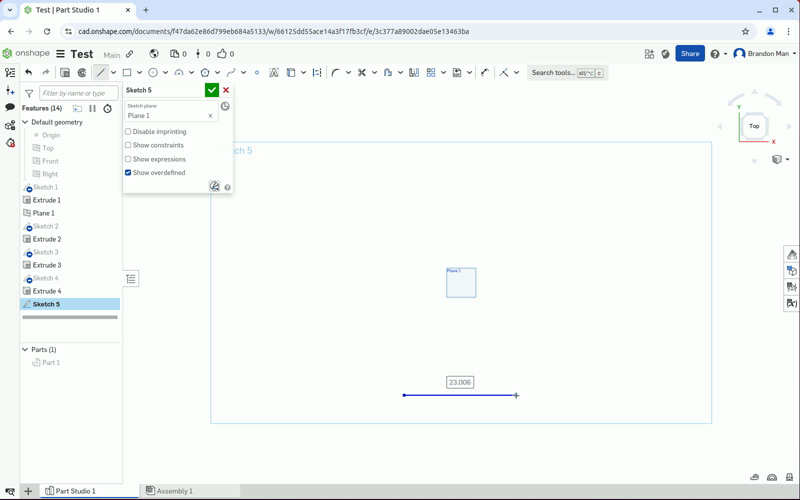
key_down(shift)
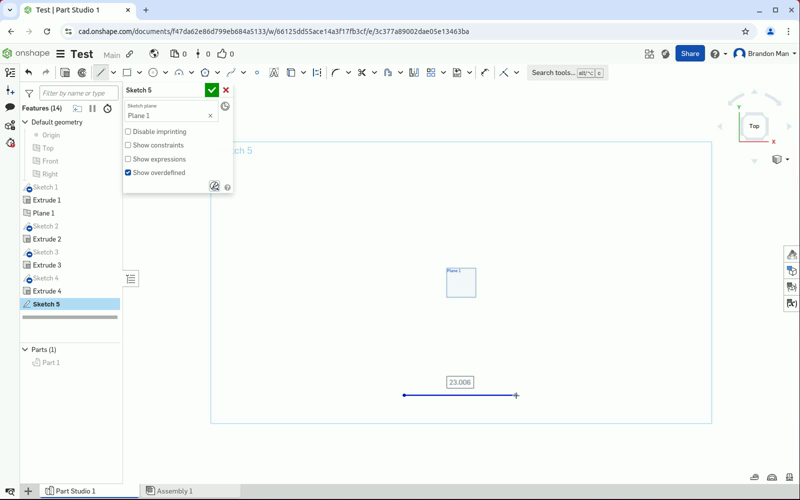
mouse_move(546, 395)
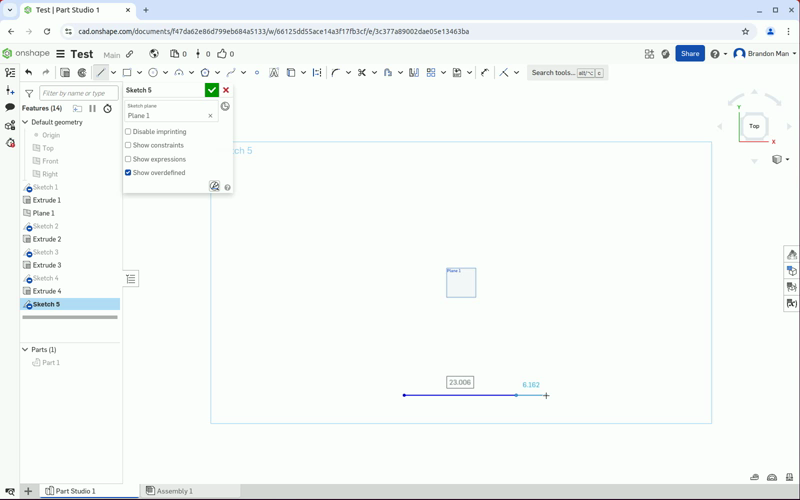
mouse_move(516, 393)
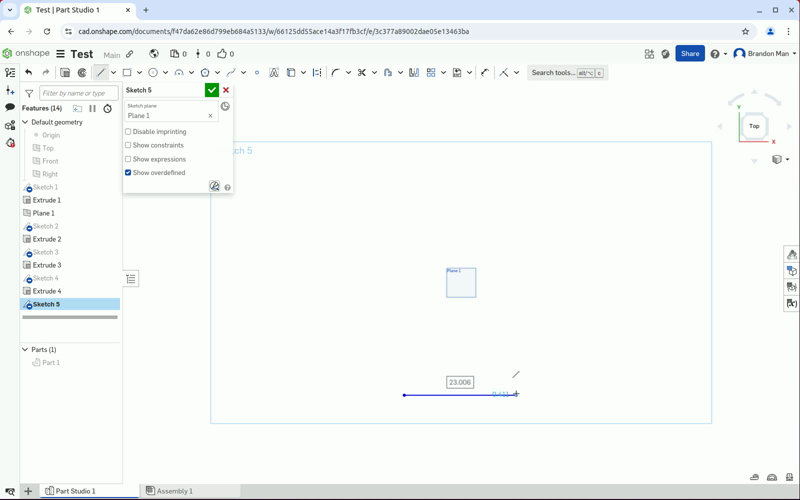
scroll(6)
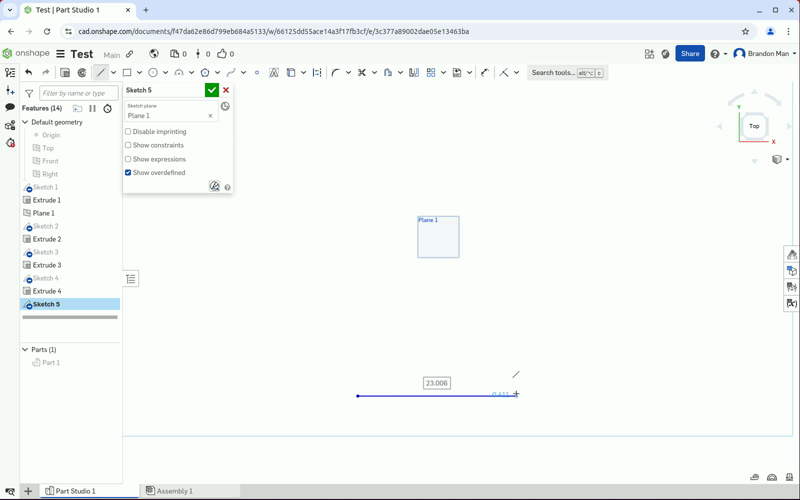
scroll(6)
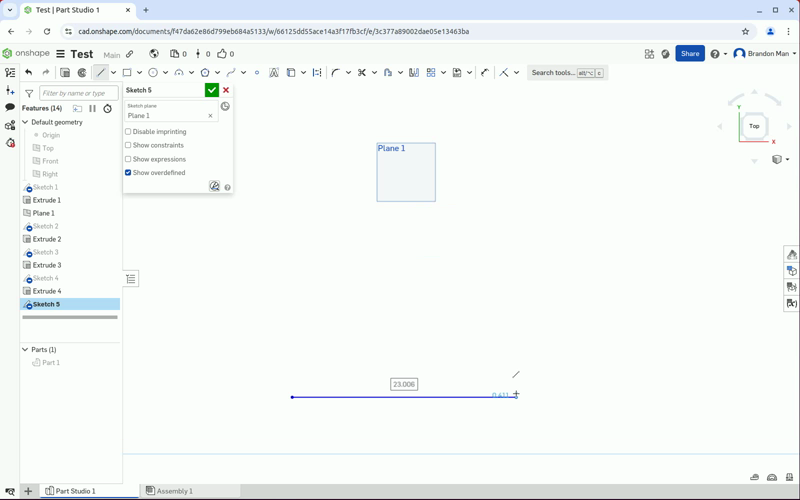
scroll(6)
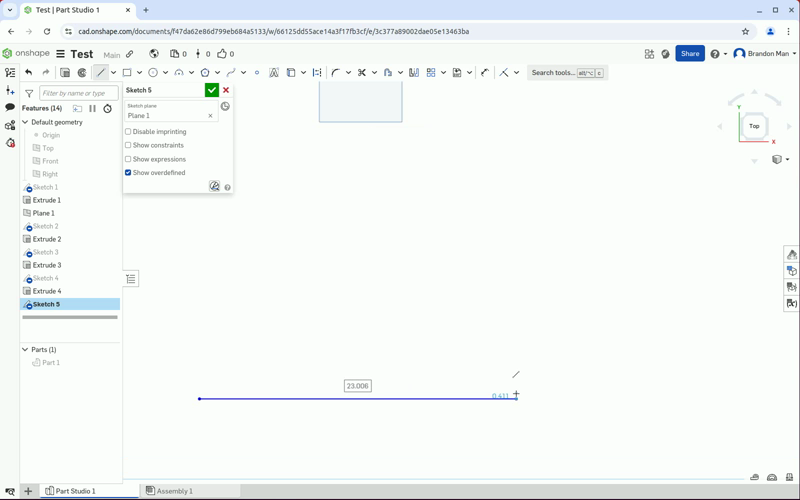
scroll(6)
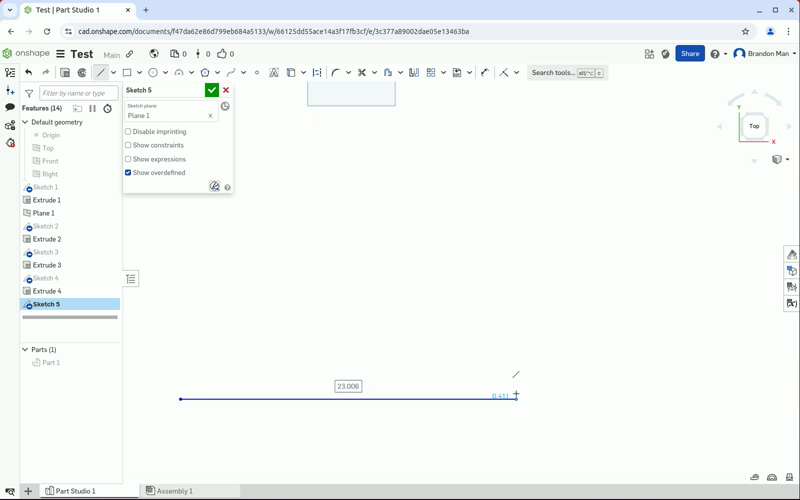
scroll(6)
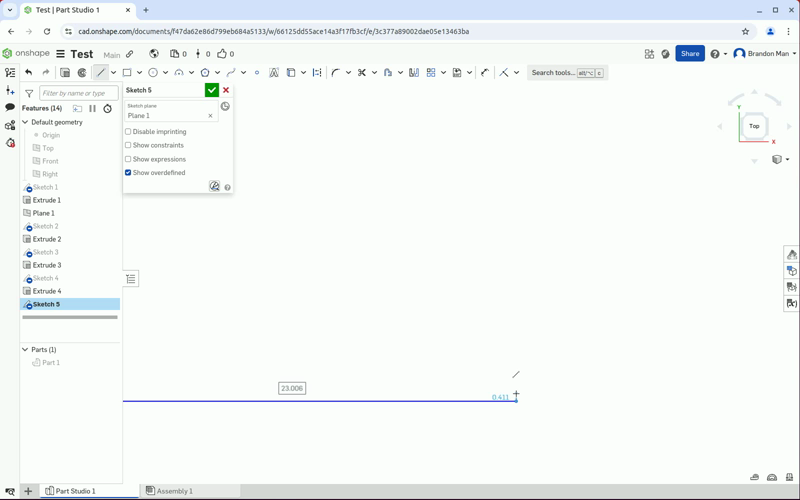
scroll(6)
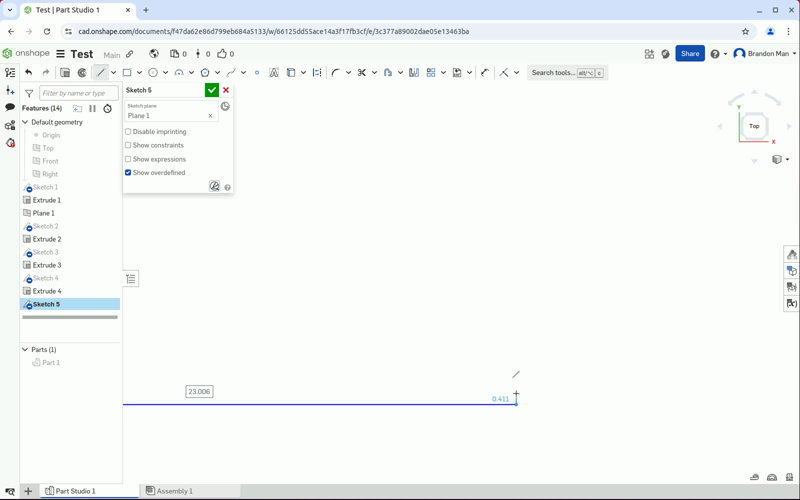
scroll(6)
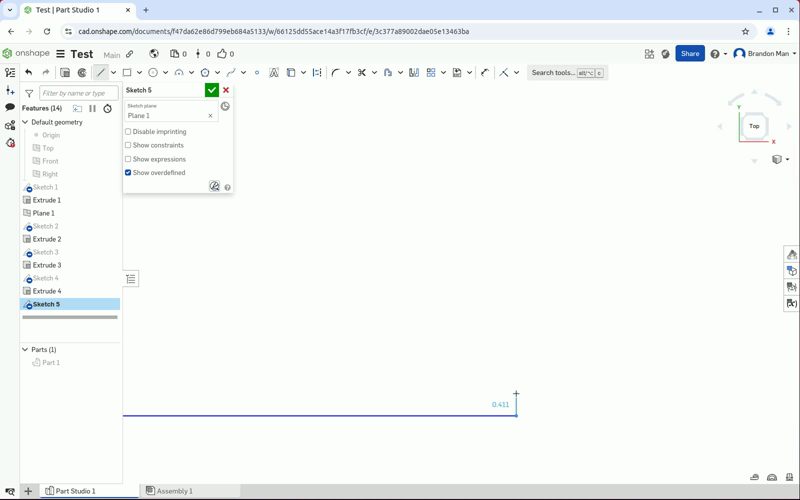
click(516, 393)
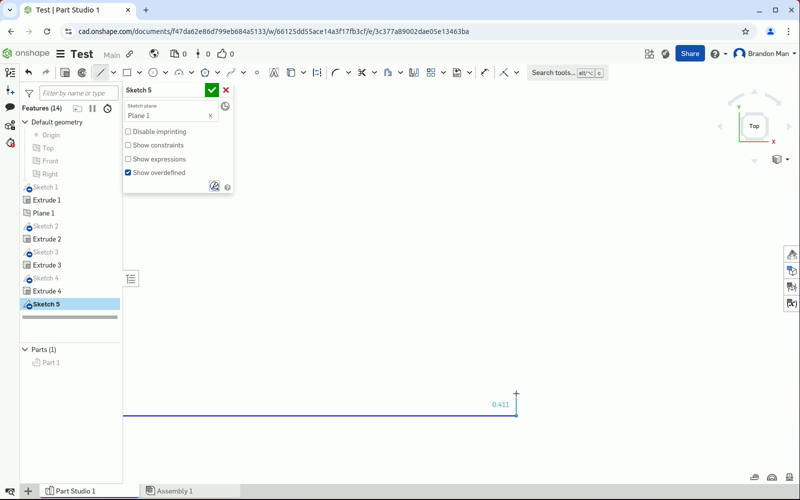
scroll(-6)
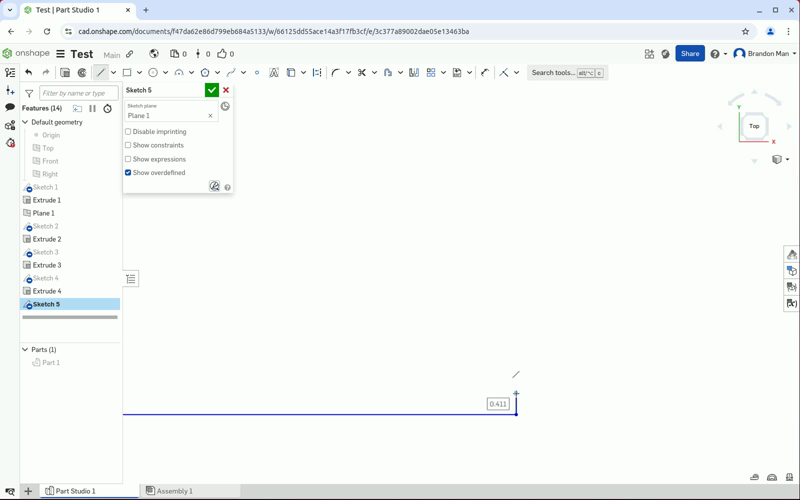
scroll(-6)
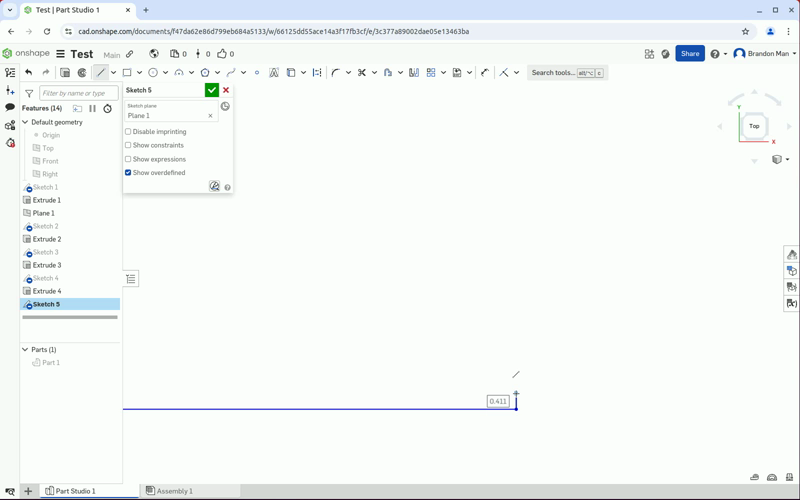
scroll(-6)
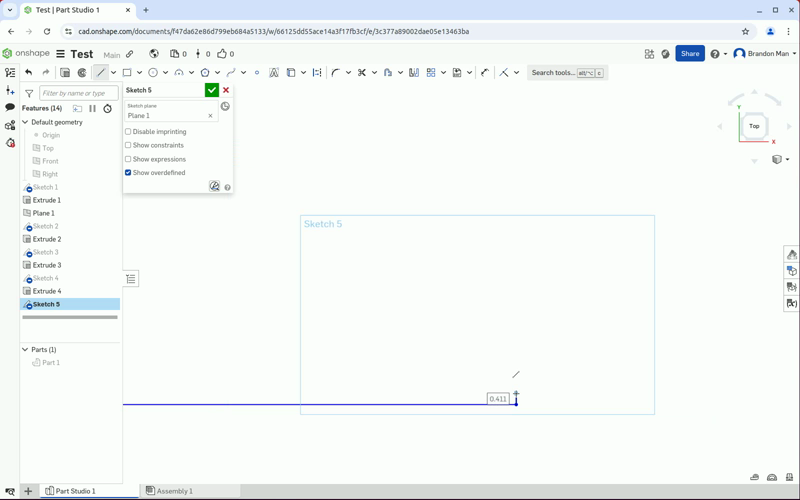
scroll(-6)
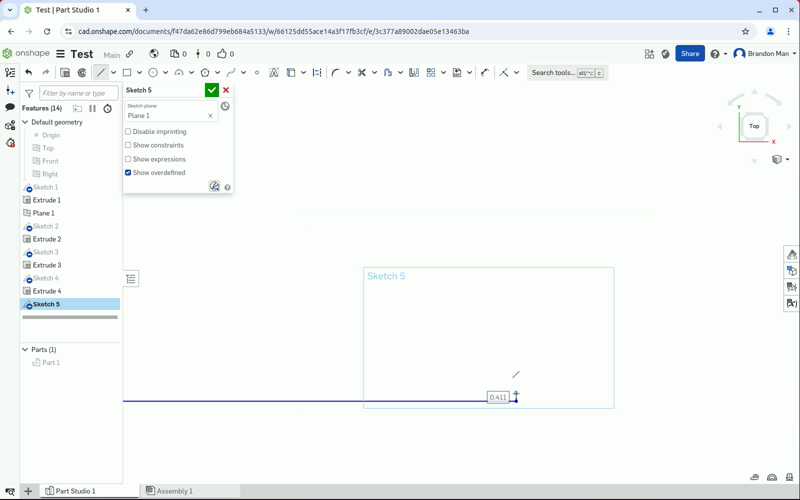
scroll(-6)
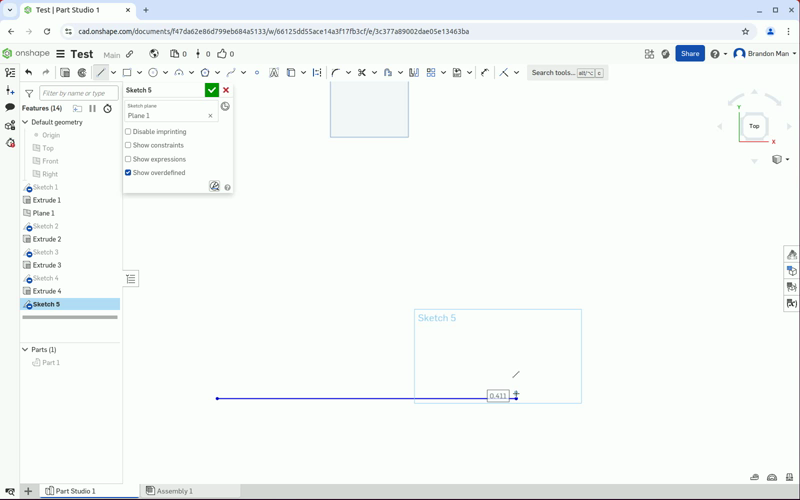
scroll(-6)
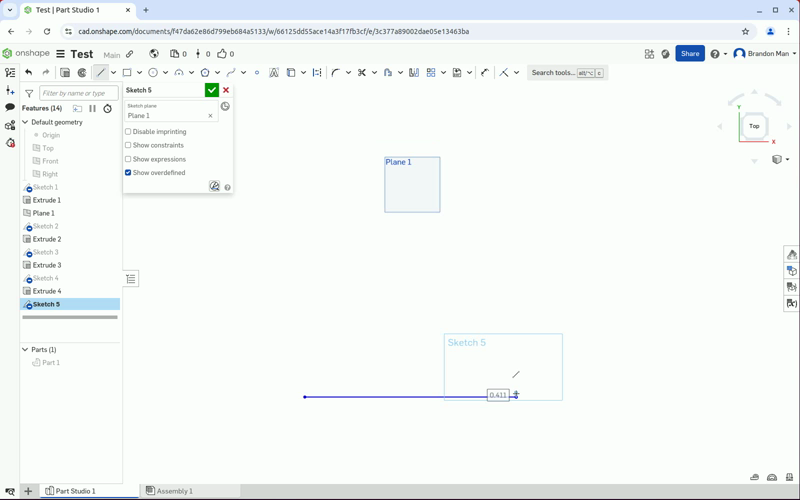
scroll(-6)
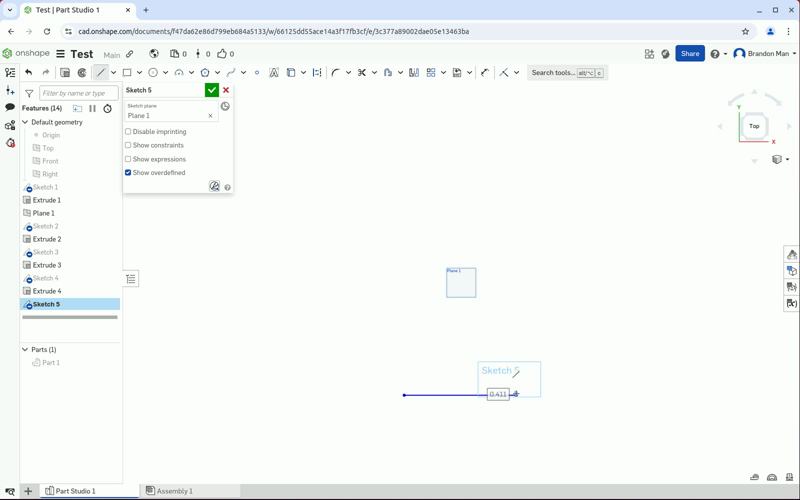
key_up(shift)
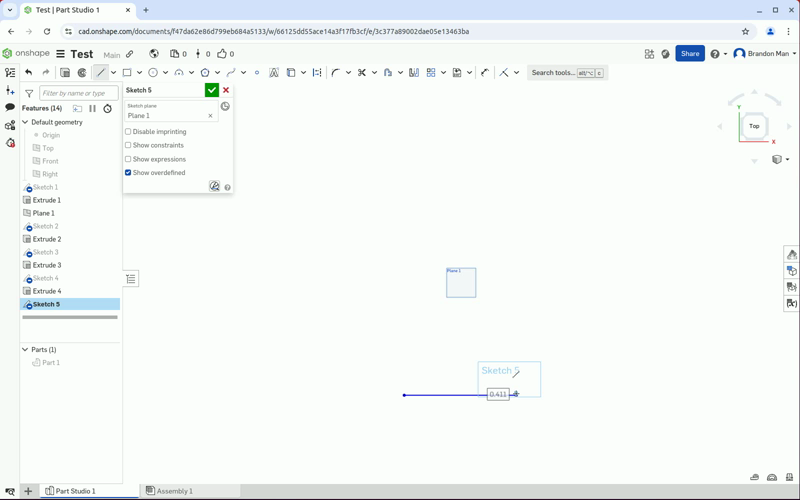
key_down(shift)
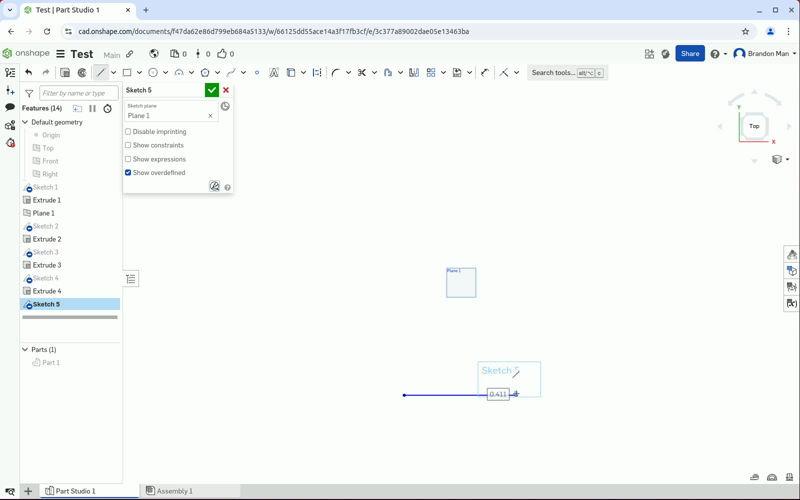
mouse_move(404, 393)
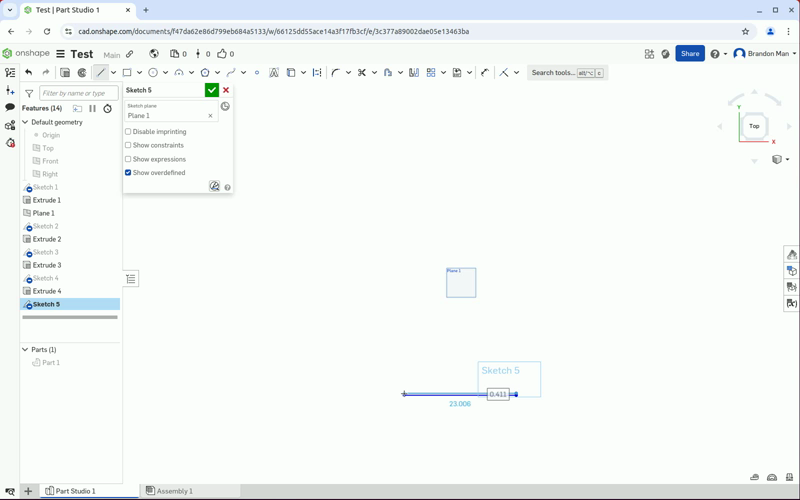
scroll(6)
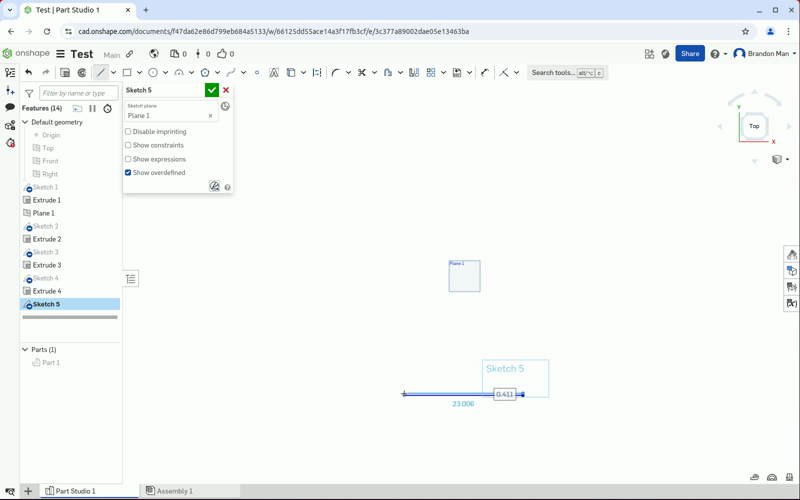
scroll(6)
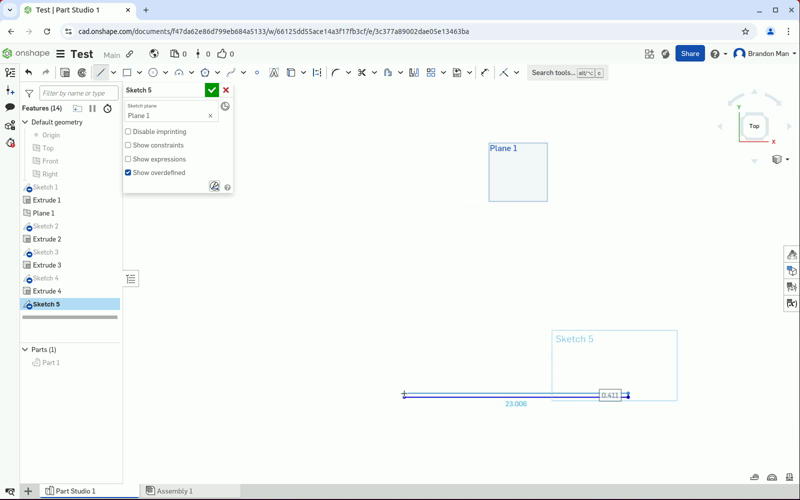
scroll(6)
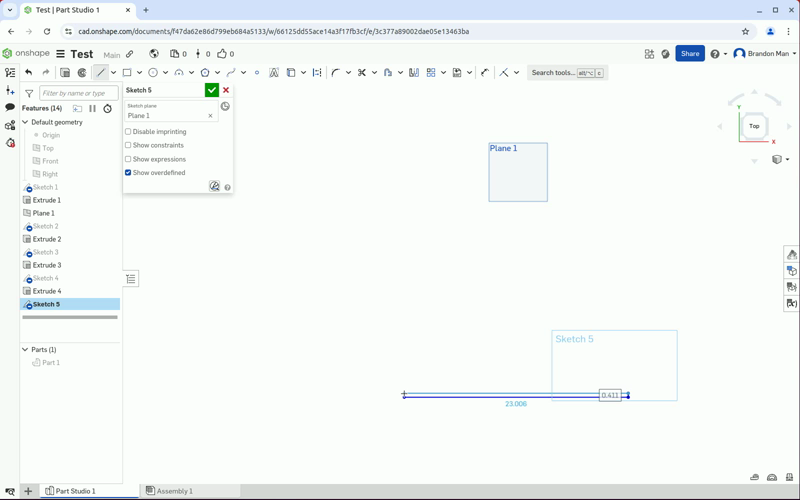
scroll(6)
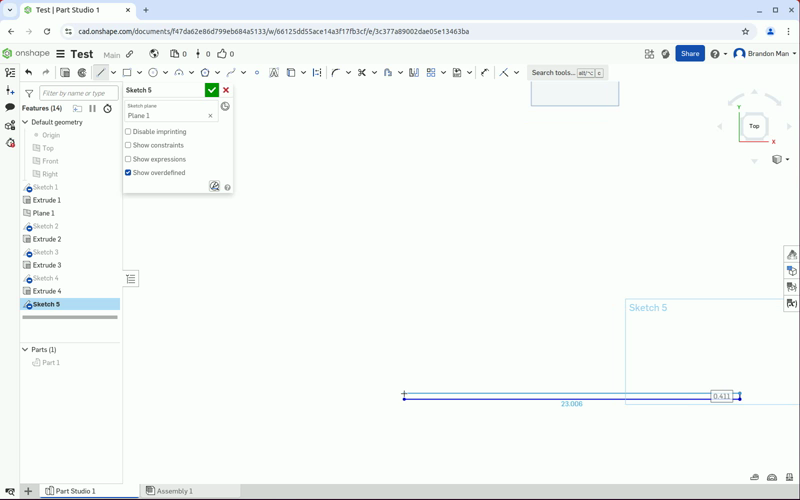
scroll(6)
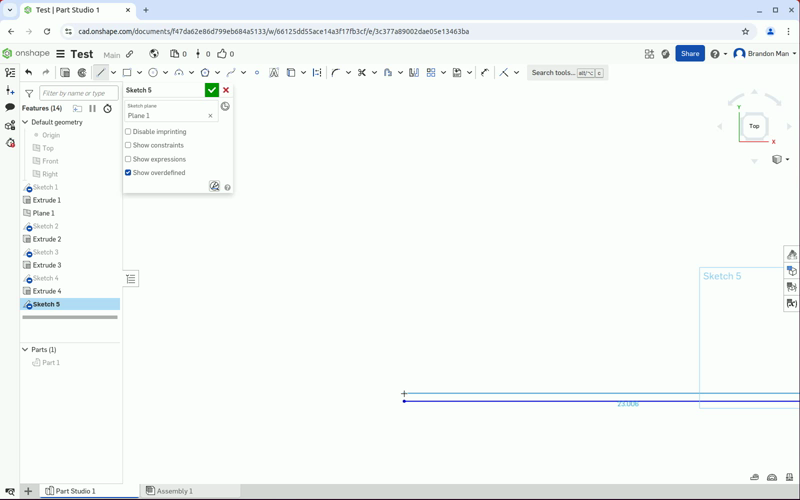
scroll(6)
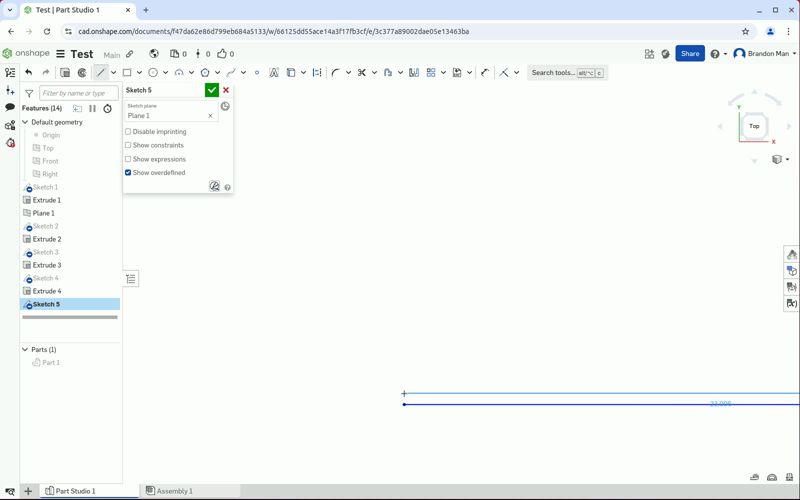
scroll(6)
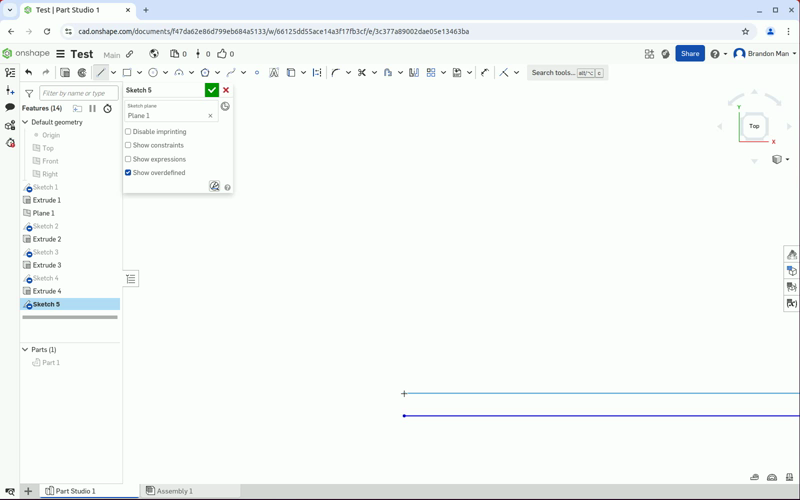
click(404, 393)
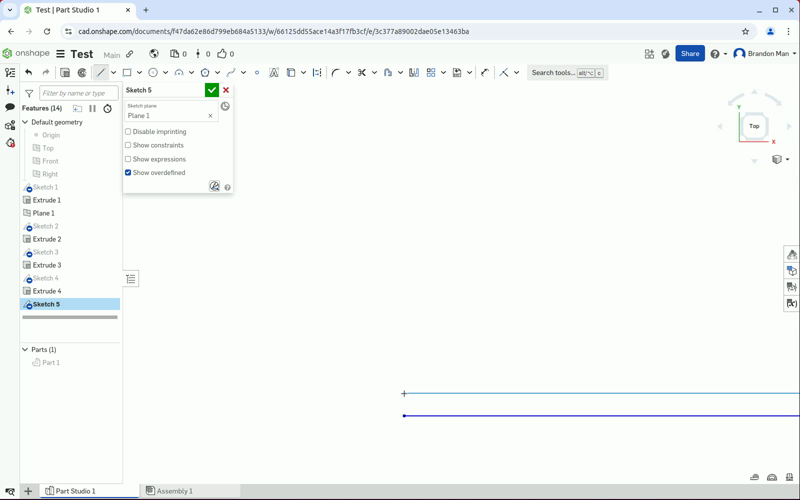
scroll(-6)
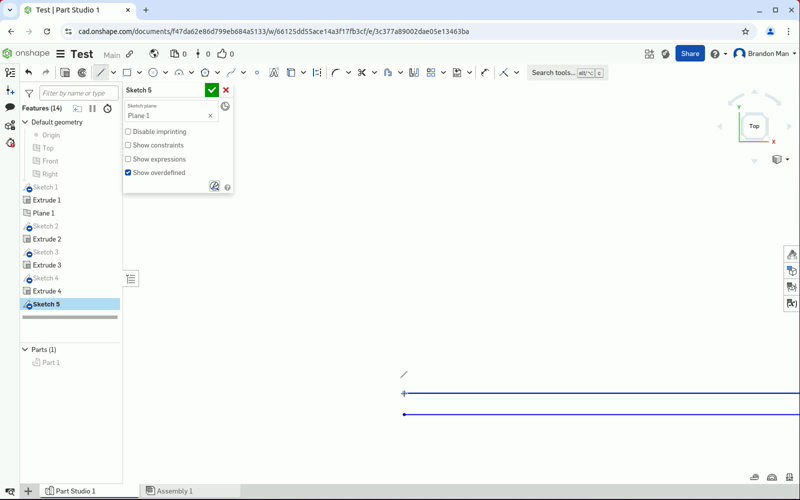
scroll(-6)
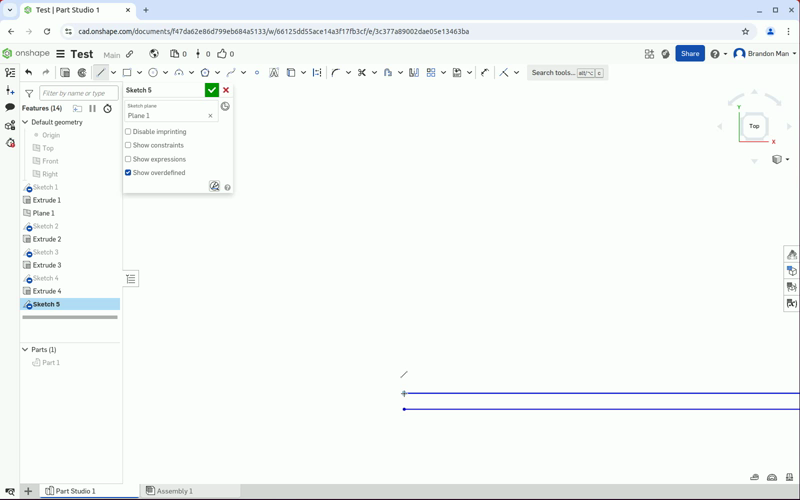
scroll(-6)
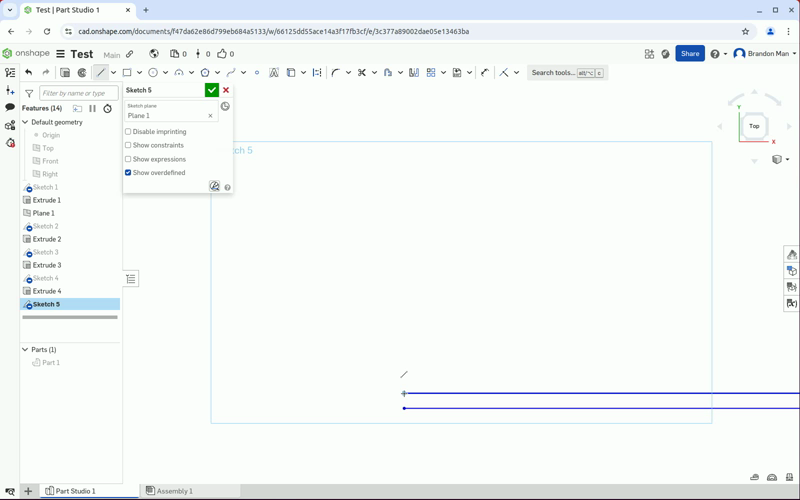
scroll(-6)
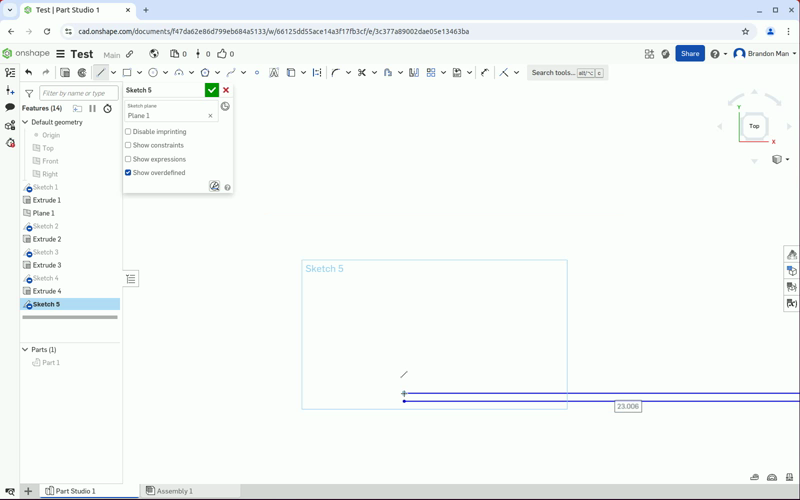
scroll(-6)
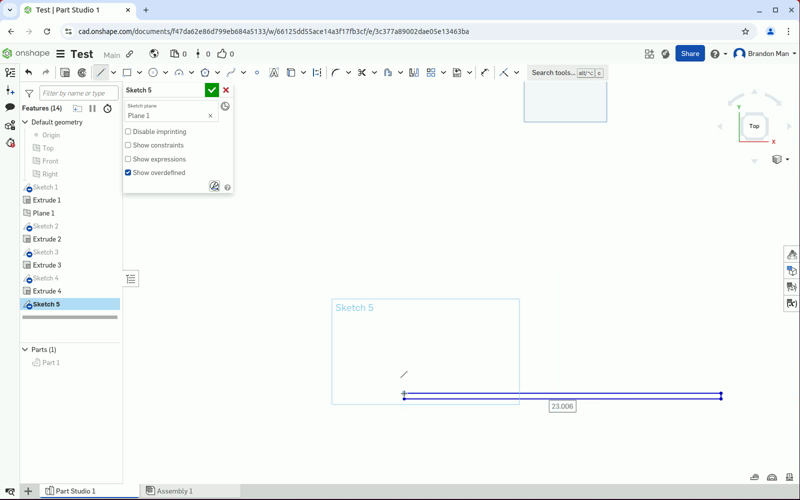
scroll(-6)
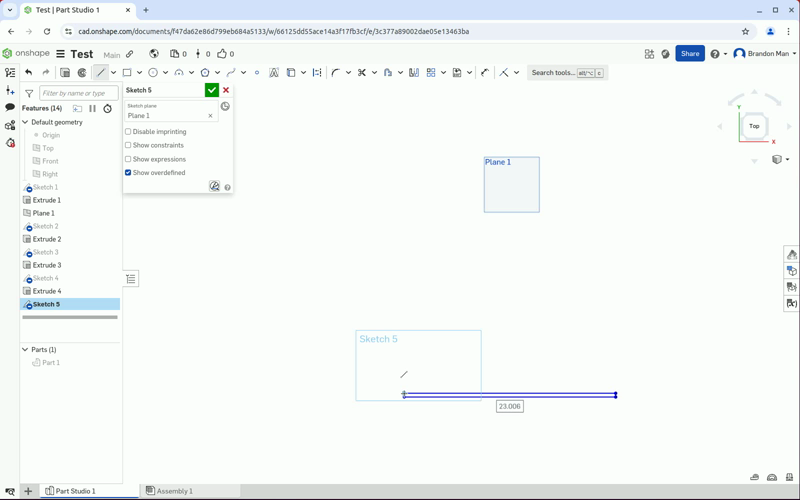
scroll(-6)
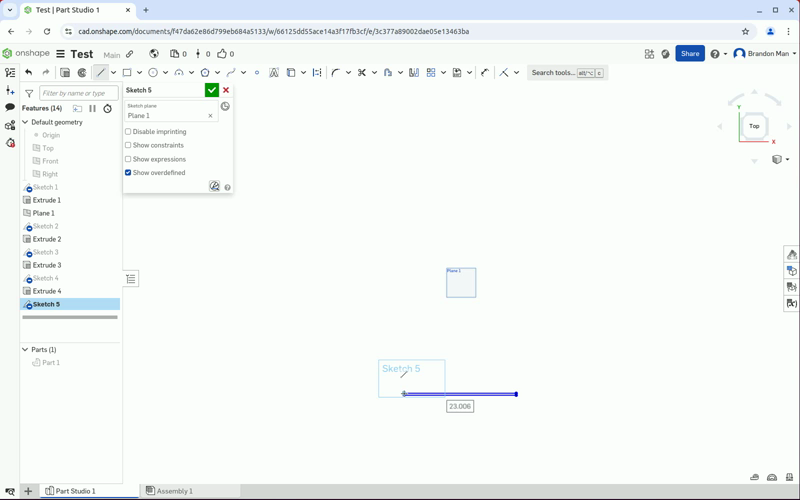
key_up(shift)
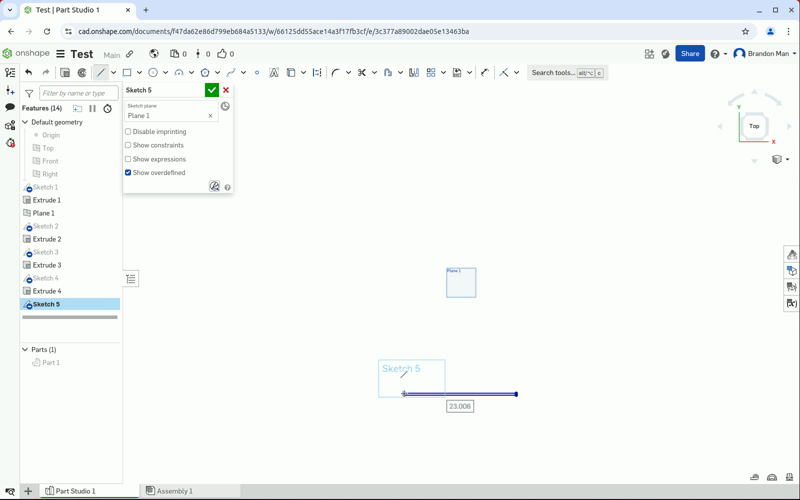
mouse_move(434, 393)
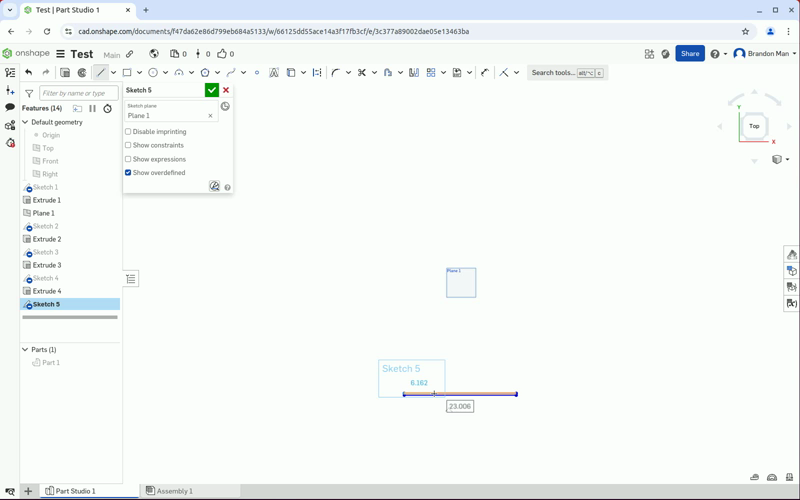
key_down(shift)
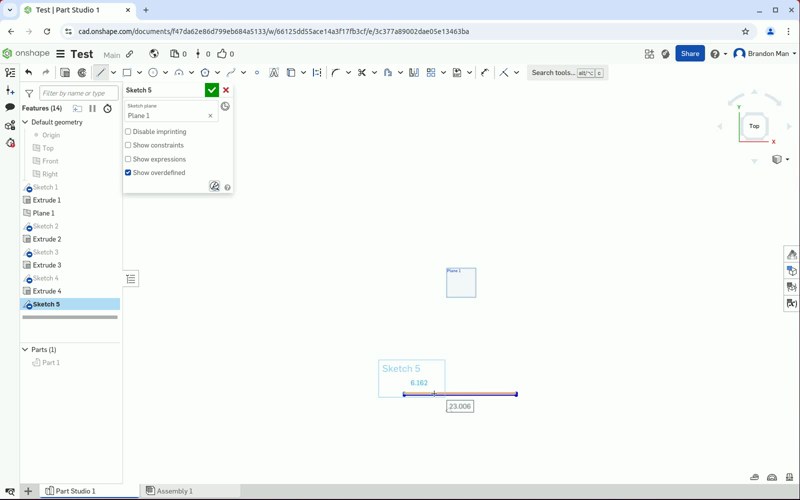
mouse_move(404, 395)
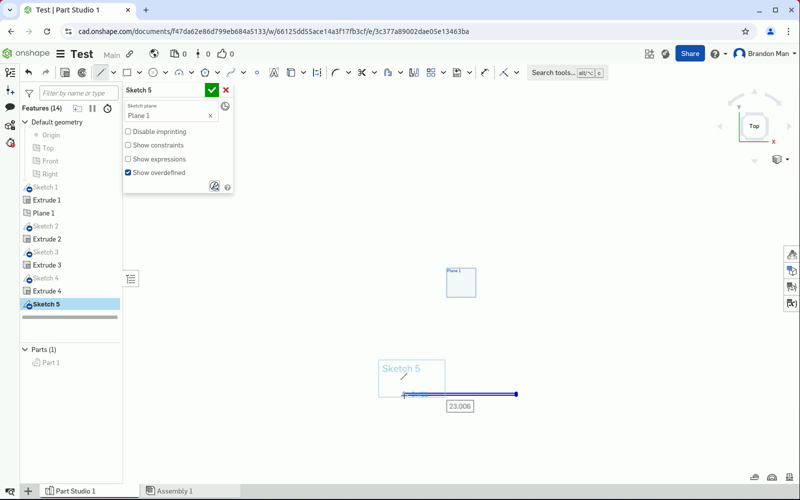
scroll(6)
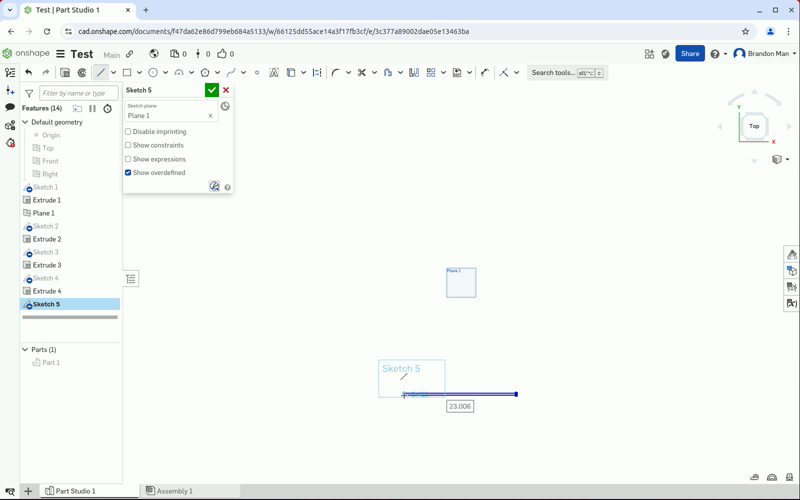
scroll(6)
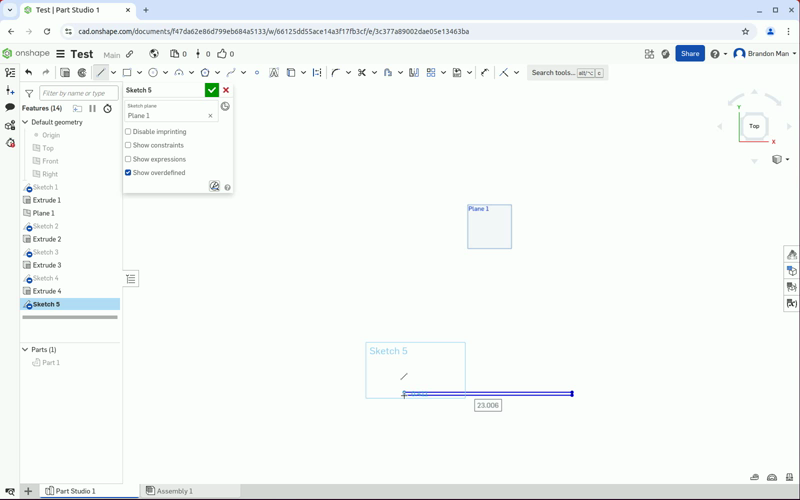
scroll(6)
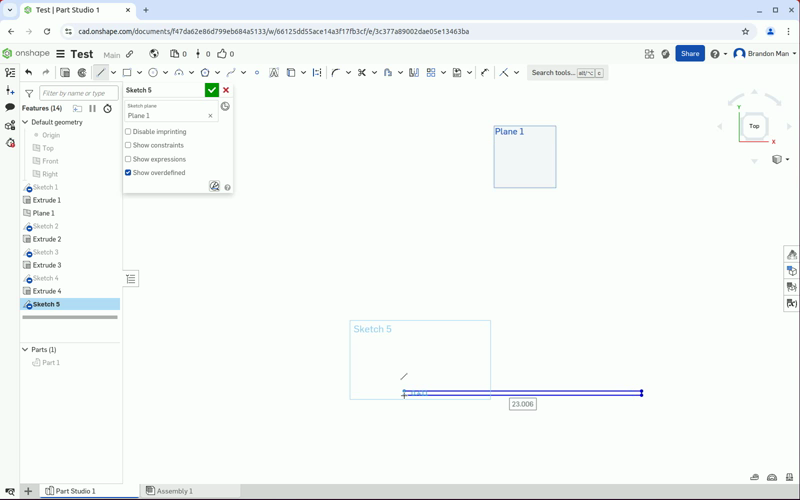
scroll(6)
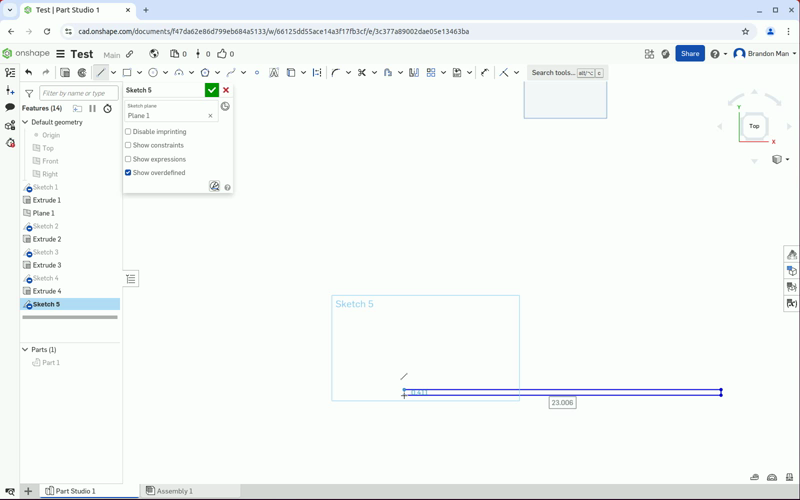
scroll(6)
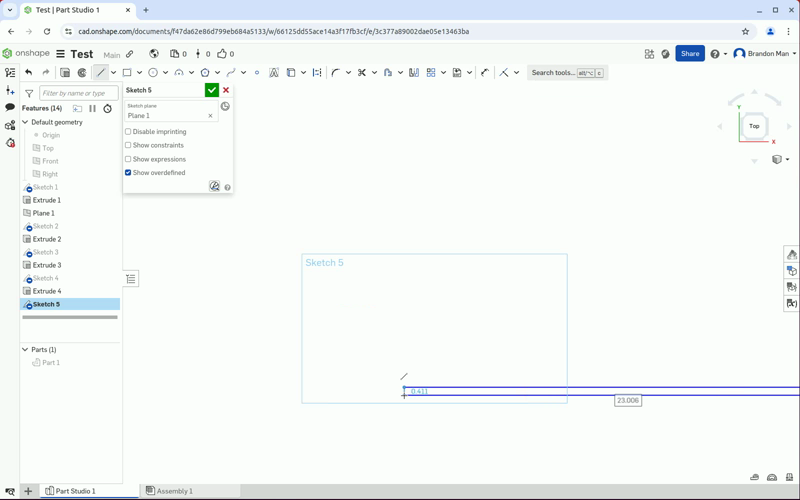
scroll(6)
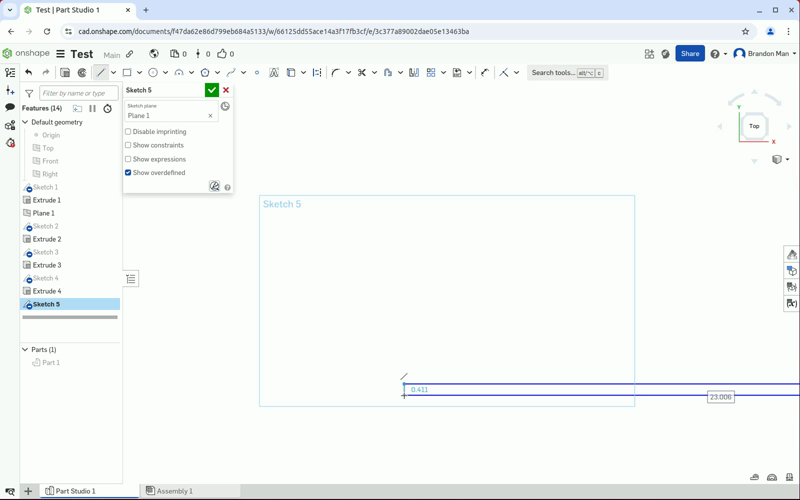
scroll(6)
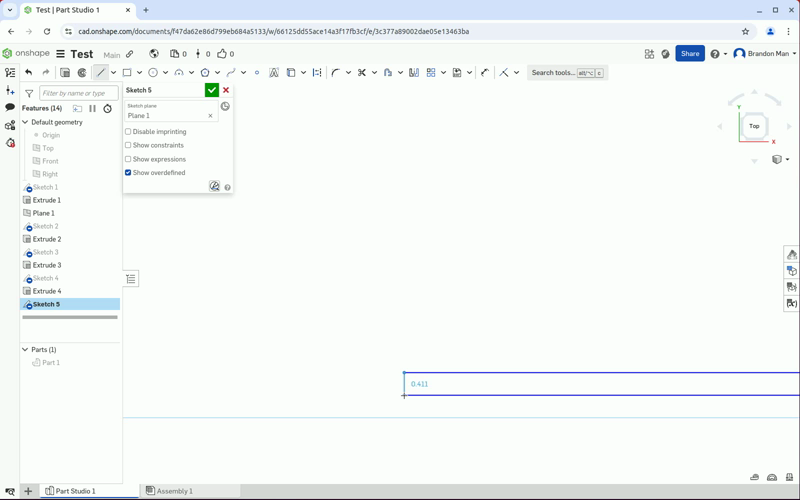
key_up(shift)
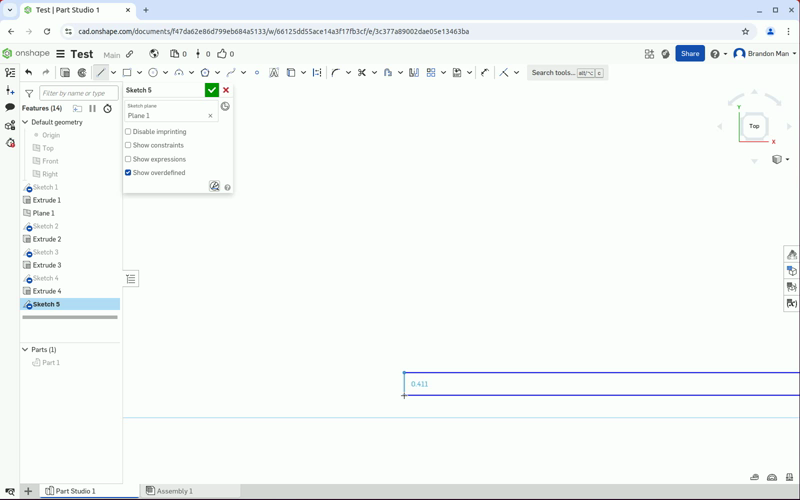
click(404, 395)
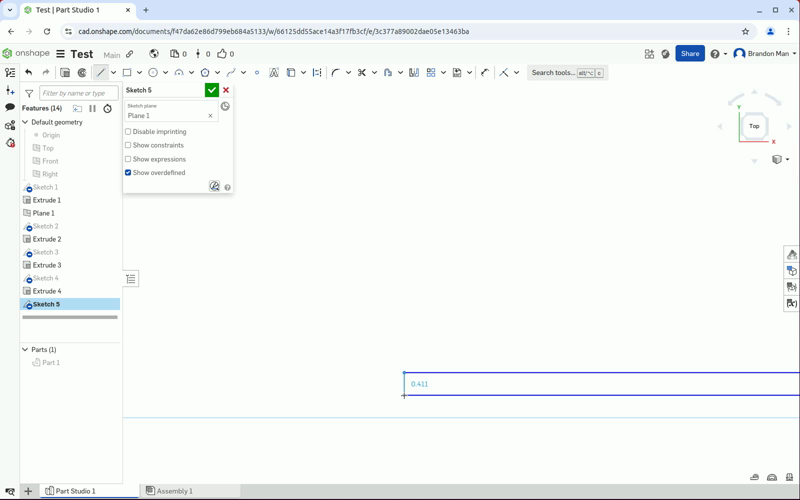
scroll(-6)
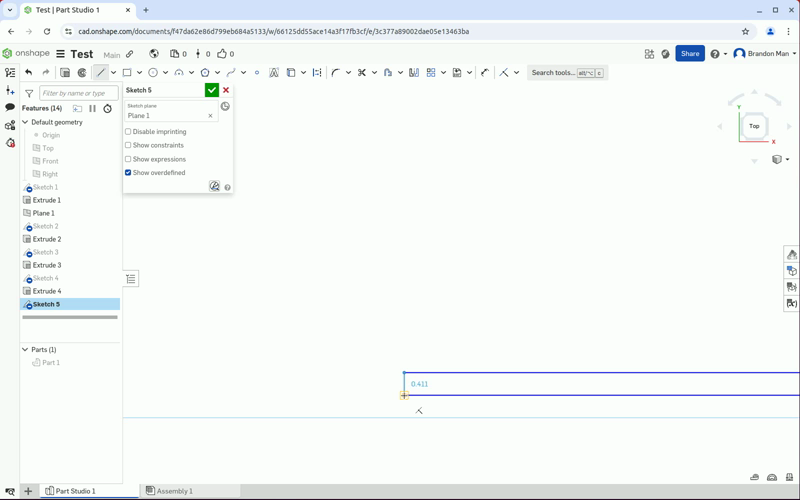
scroll(-6)
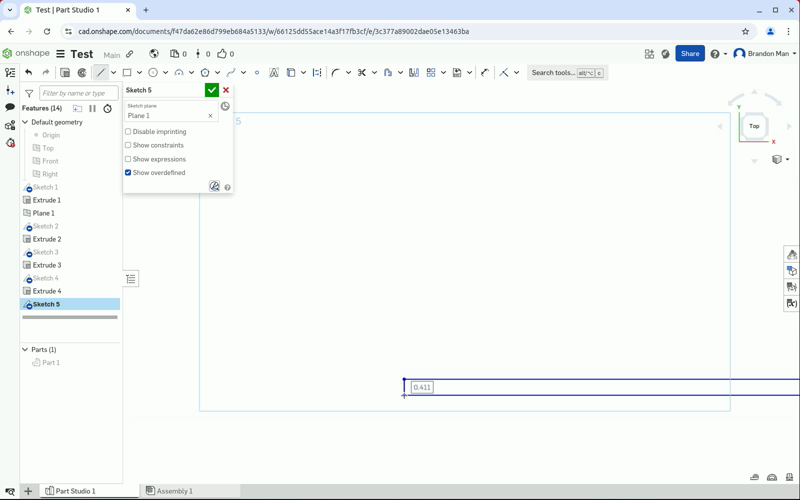
scroll(-6)
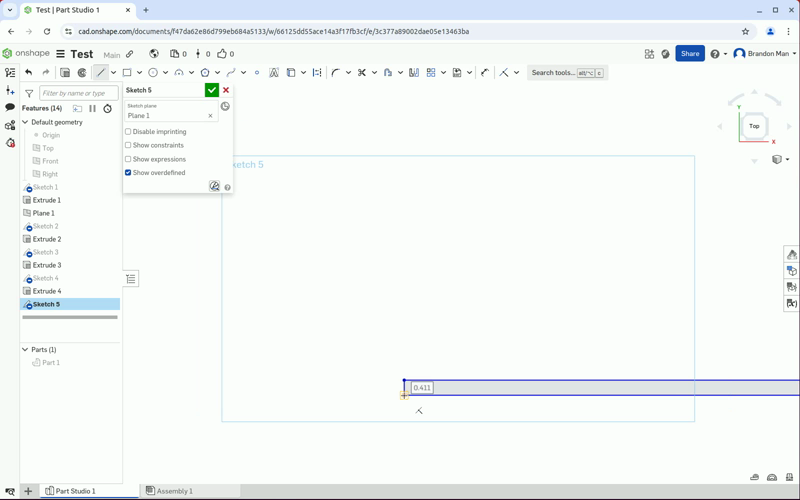
scroll(-6)
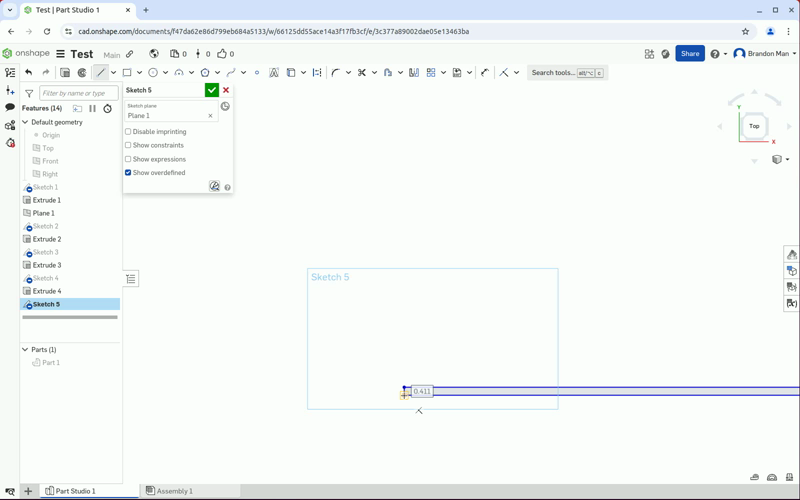
scroll(-6)
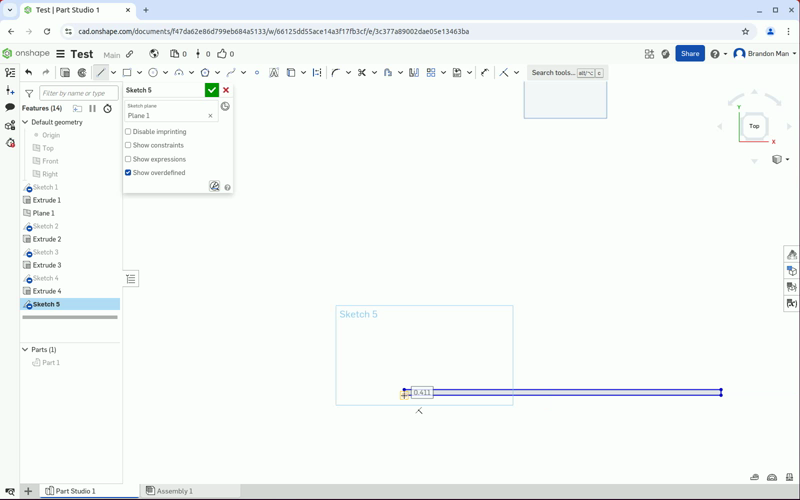
scroll(-6)
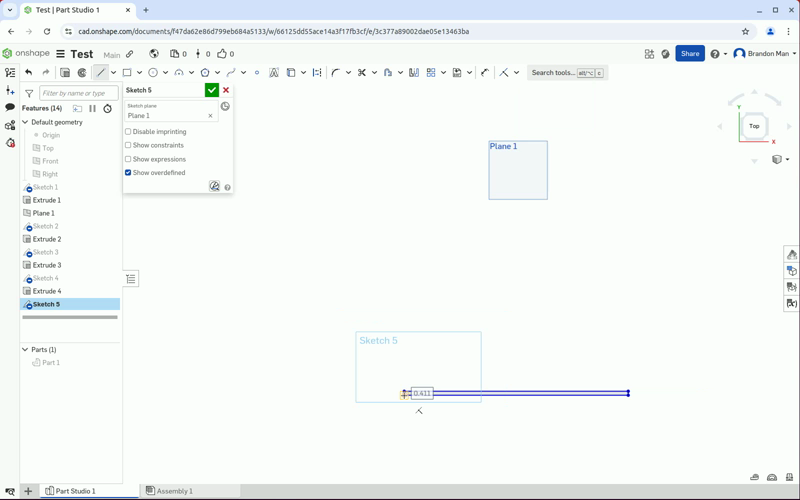
scroll(-6)
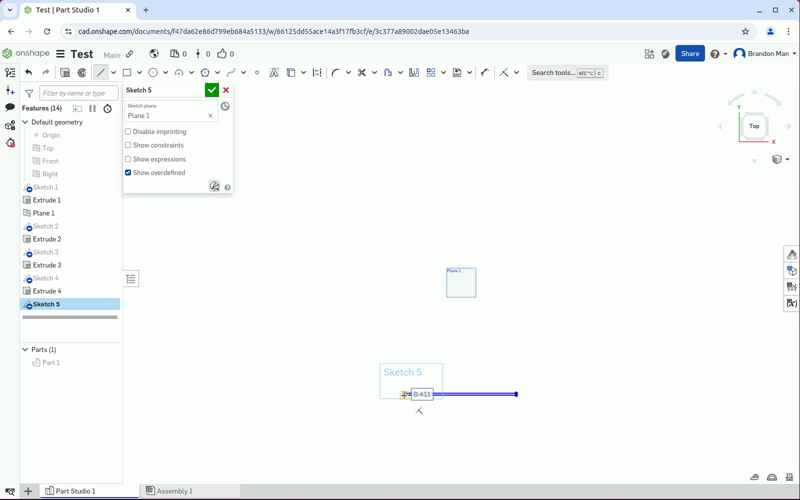
key(esc)
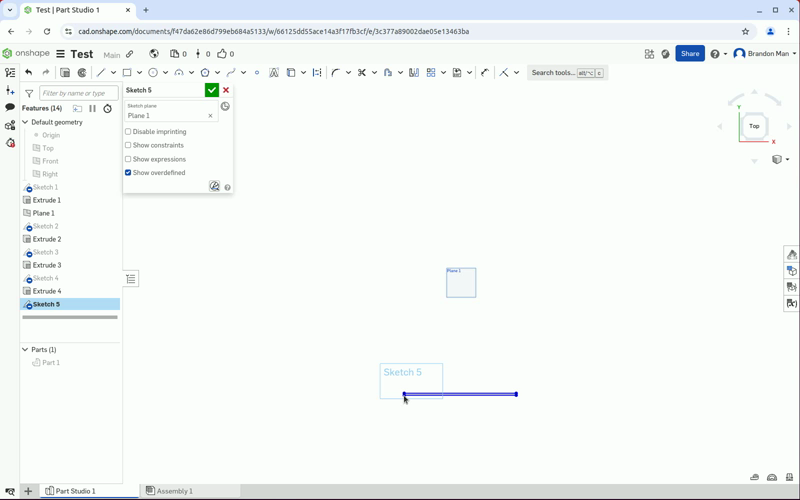
mouse_move(429, 393)
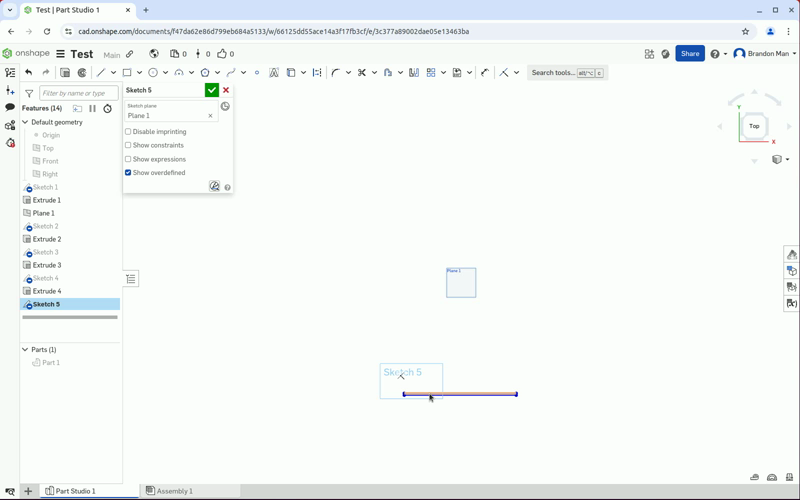
scroll(6)
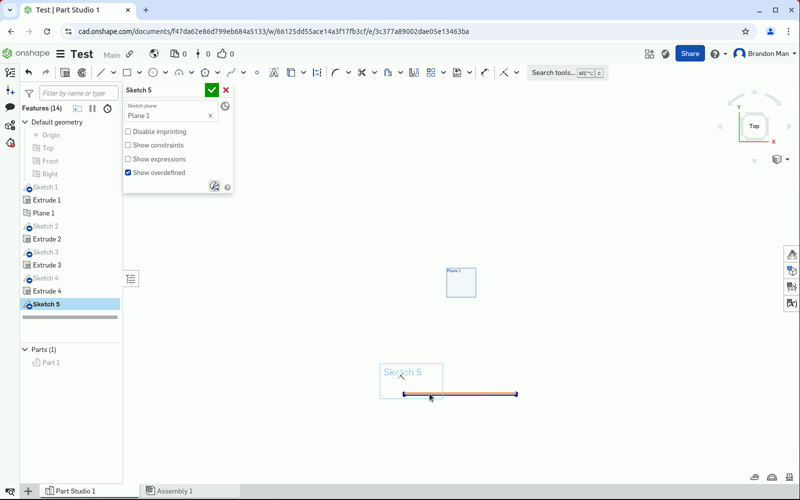
scroll(6)
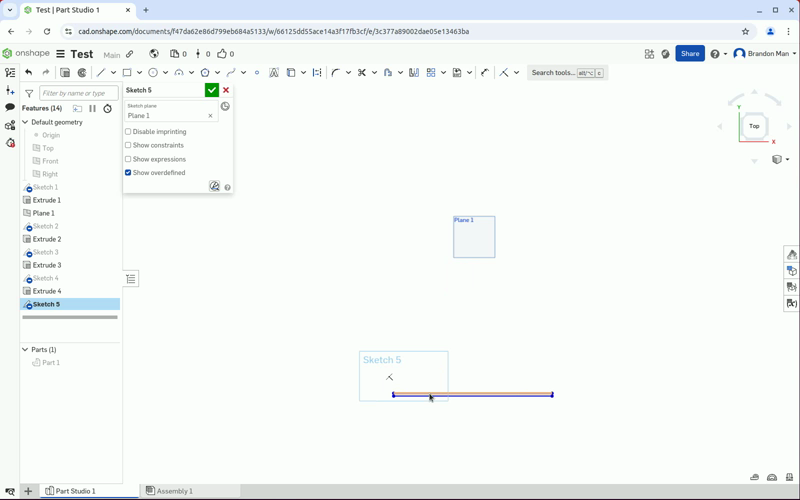
scroll(6)
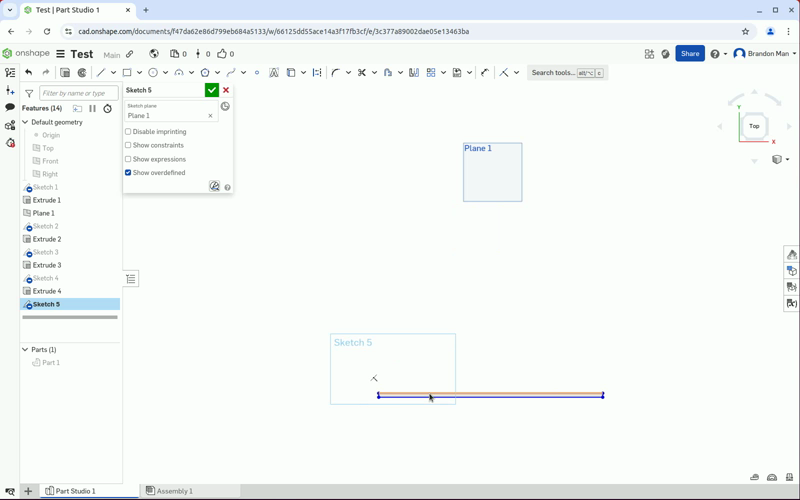
scroll(6)
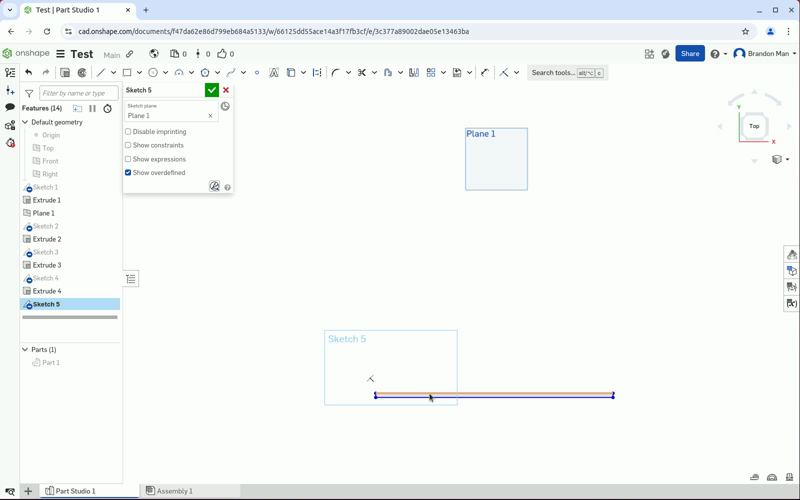
scroll(6)
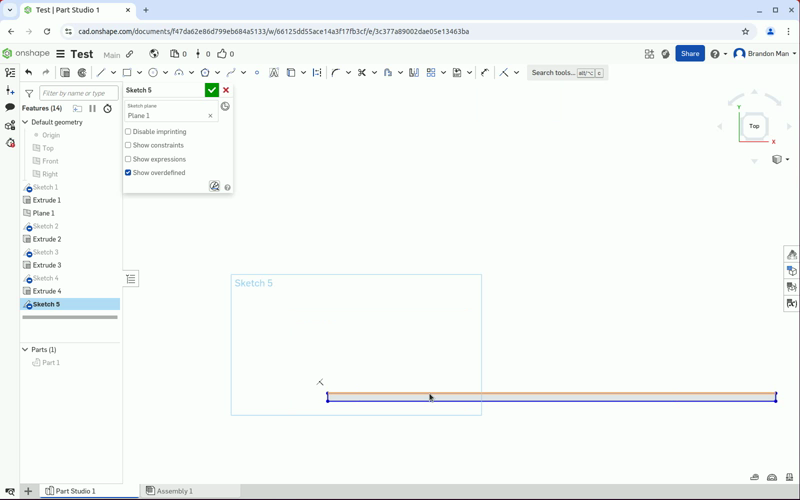
scroll(6)
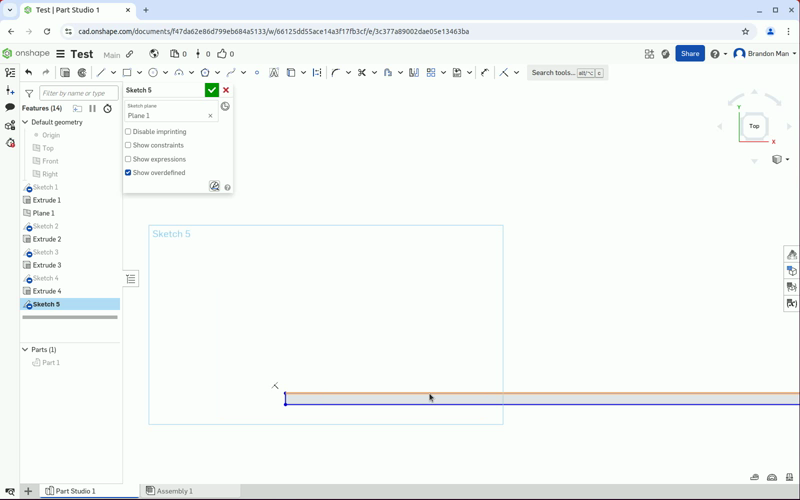
scroll(6)
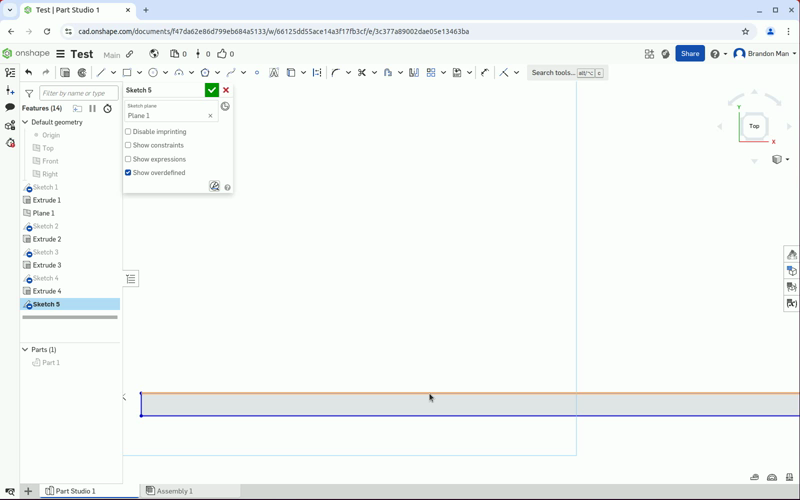
click(429, 393)
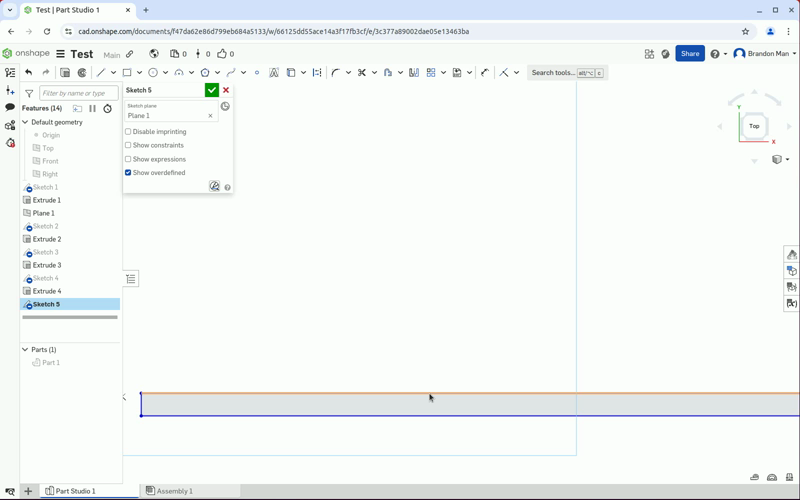
scroll(-6)
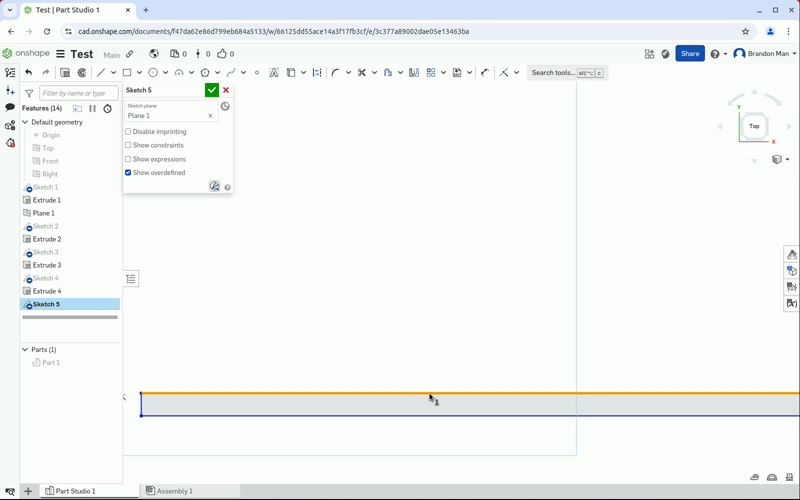
scroll(-6)
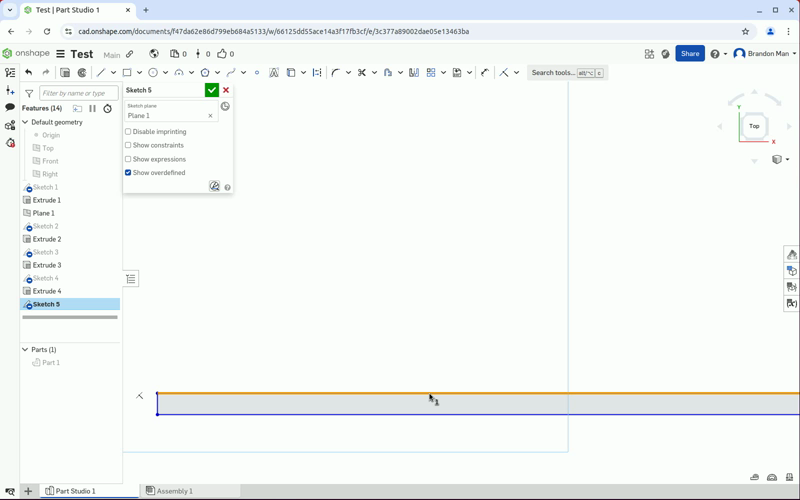
scroll(-6)
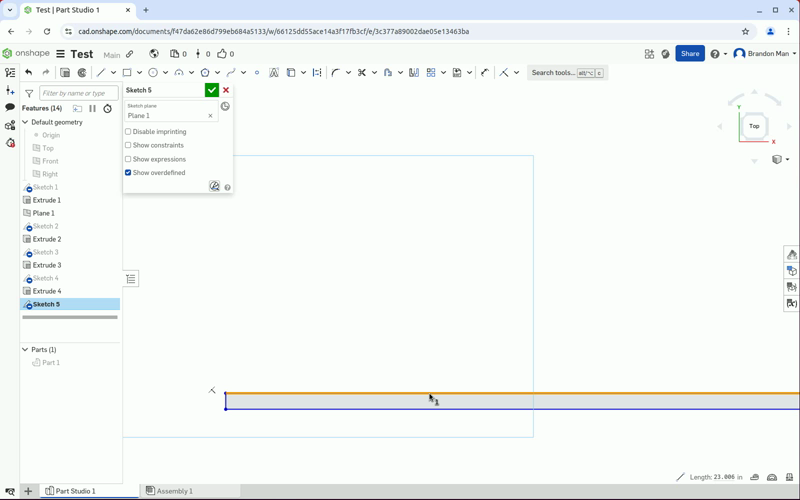
scroll(-6)
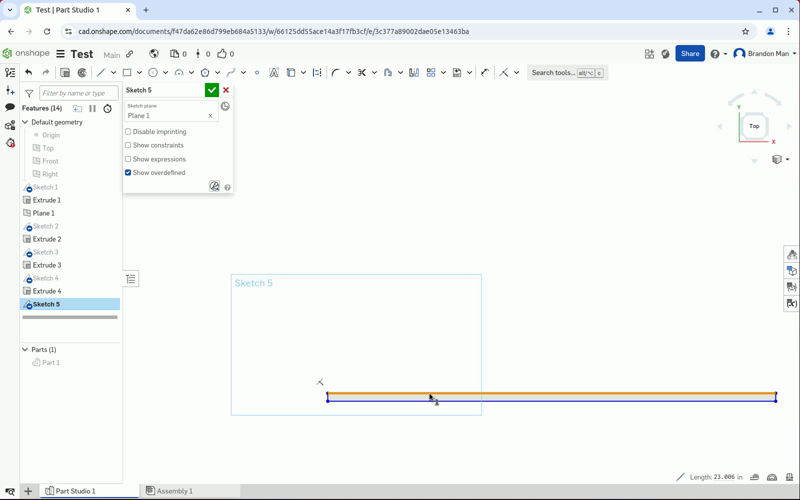
scroll(-6)
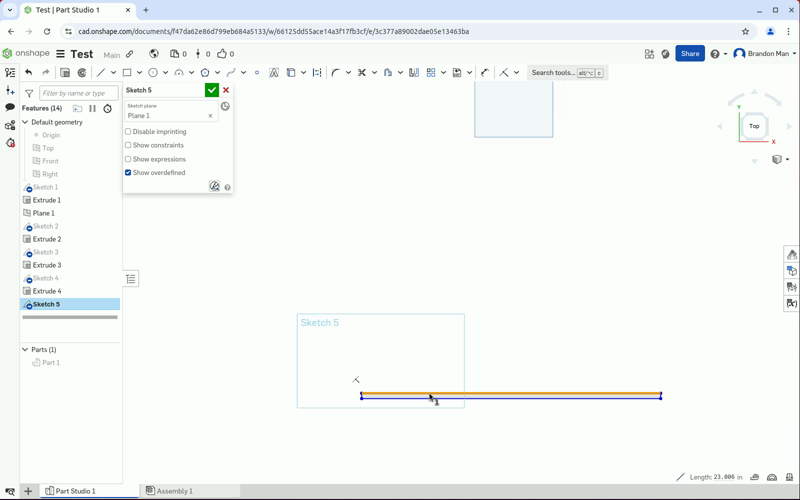
scroll(-6)
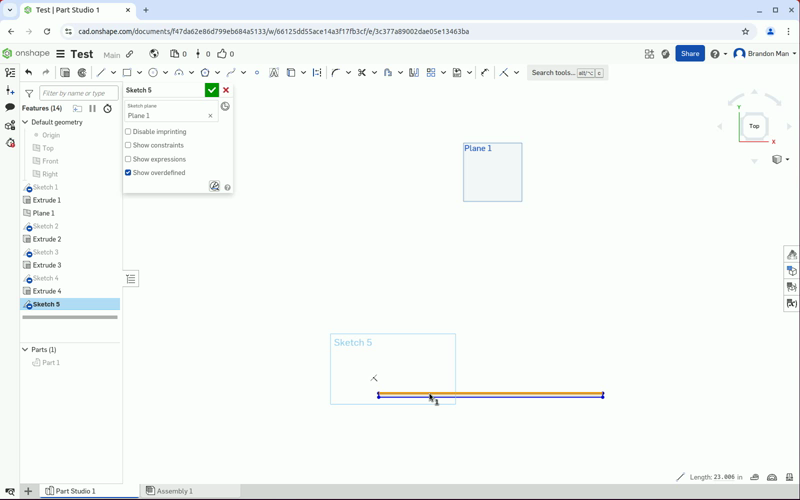
scroll(-6)
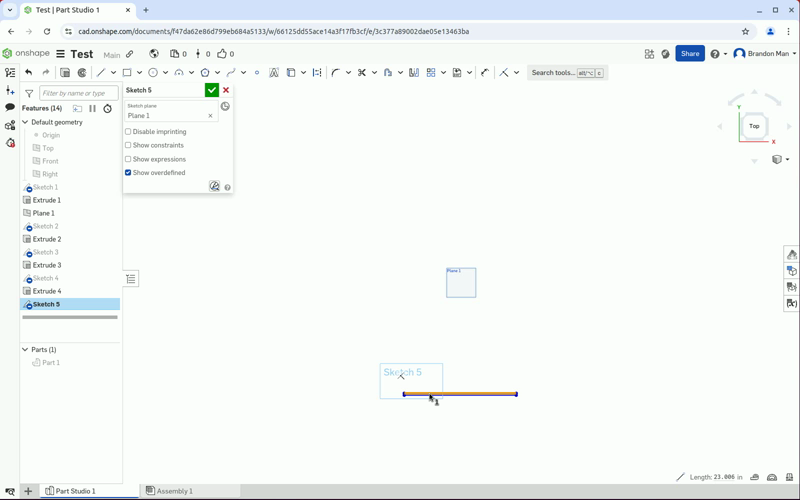
mouse_move(73, 352)
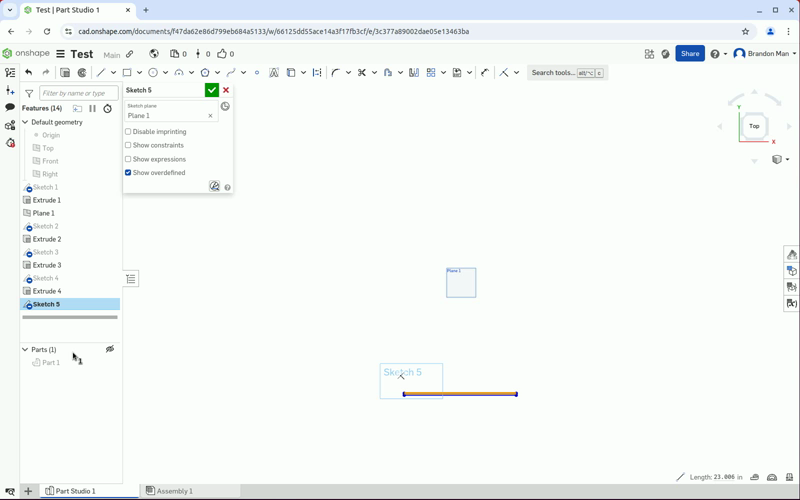
key(shift+y)
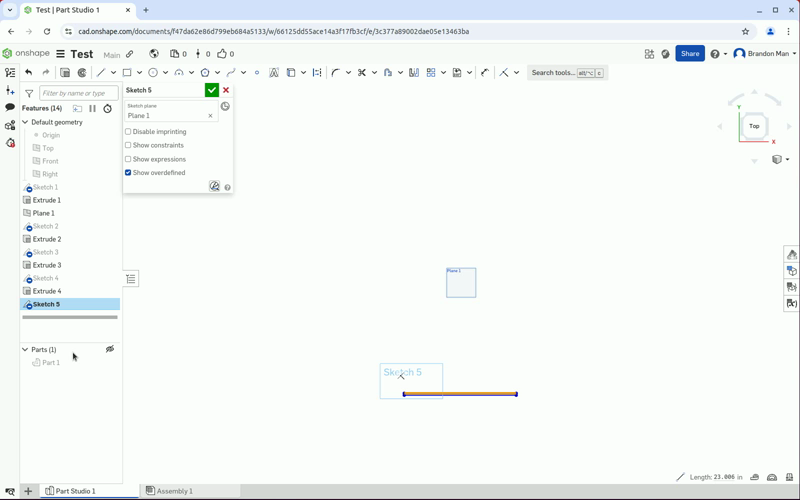
key(shift+e)
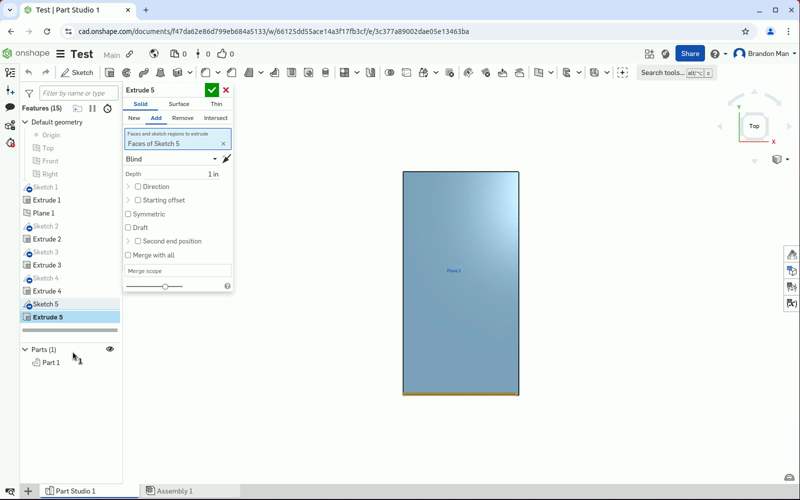
mouse_move(143, 106)
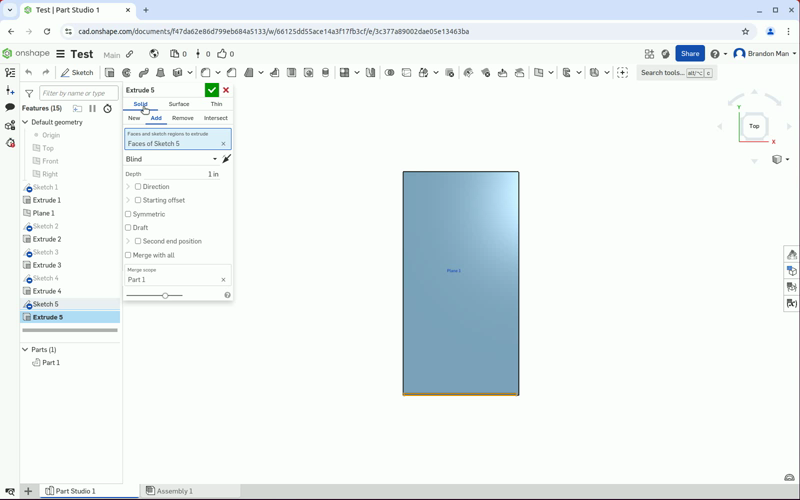
click(143, 106)
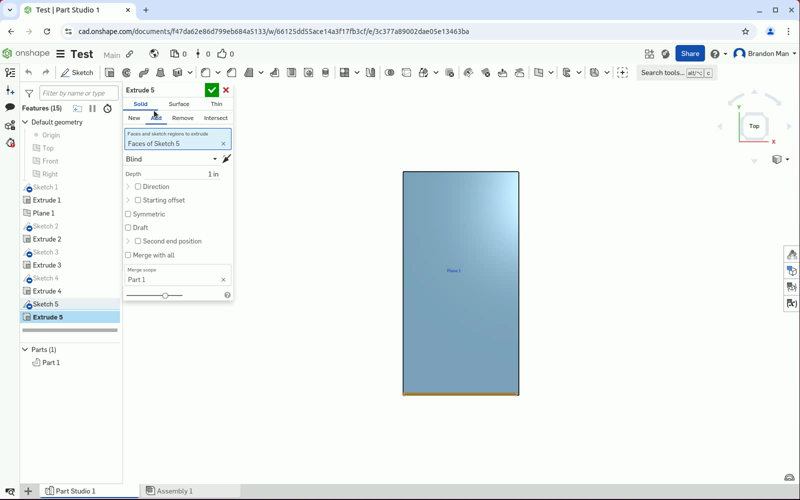
mouse_move(186, 120)
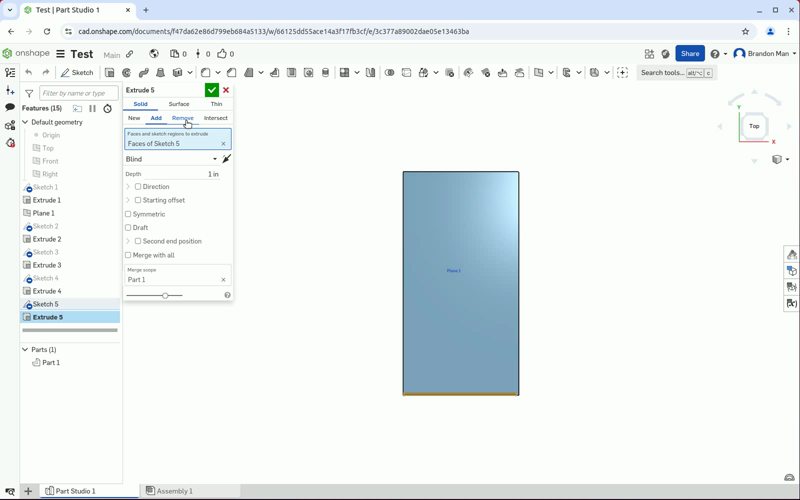
click(186, 120)
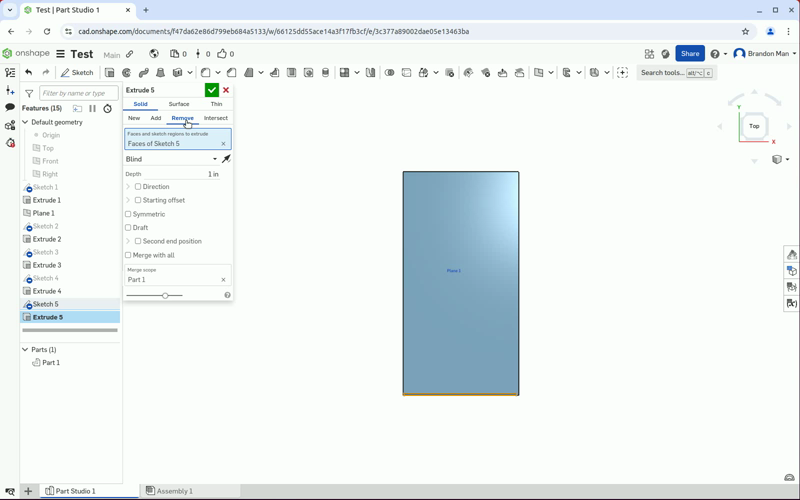
key(tab, 4)
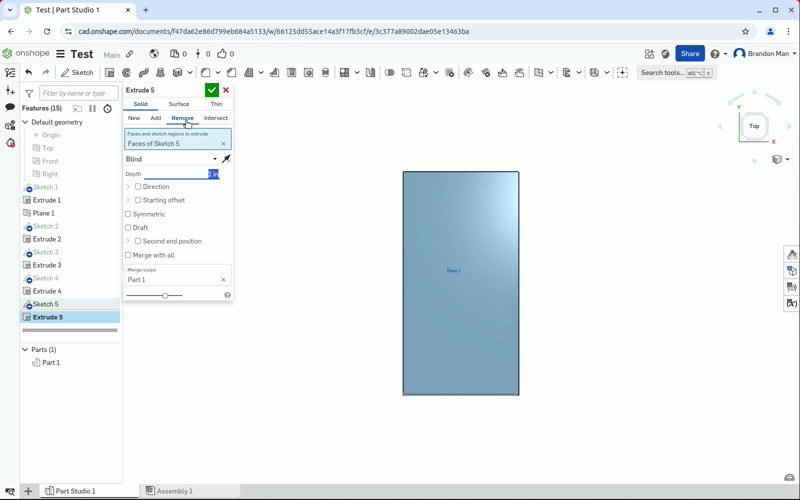
text(0.481)
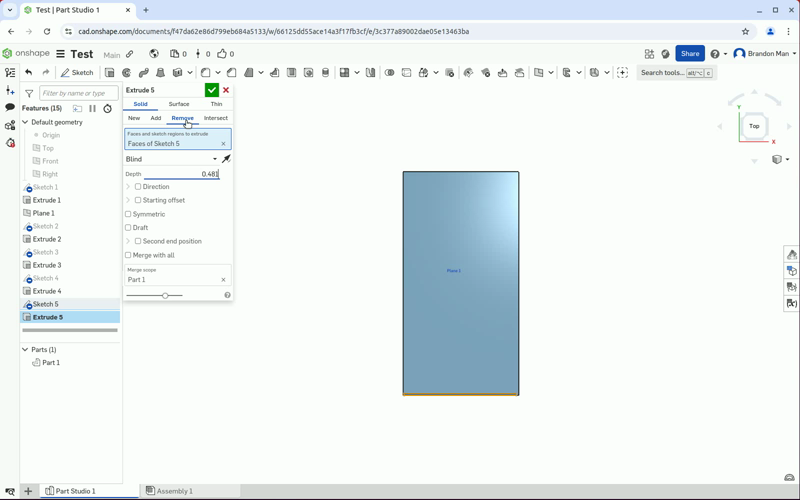
key(tab, 6)
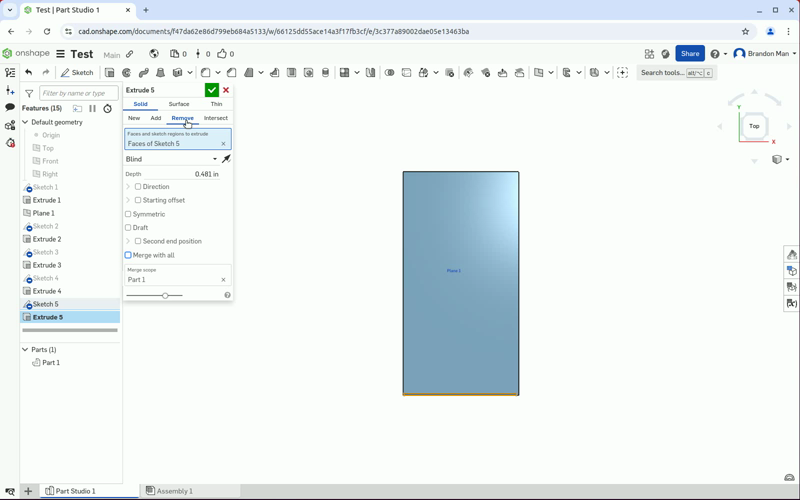
key(space)
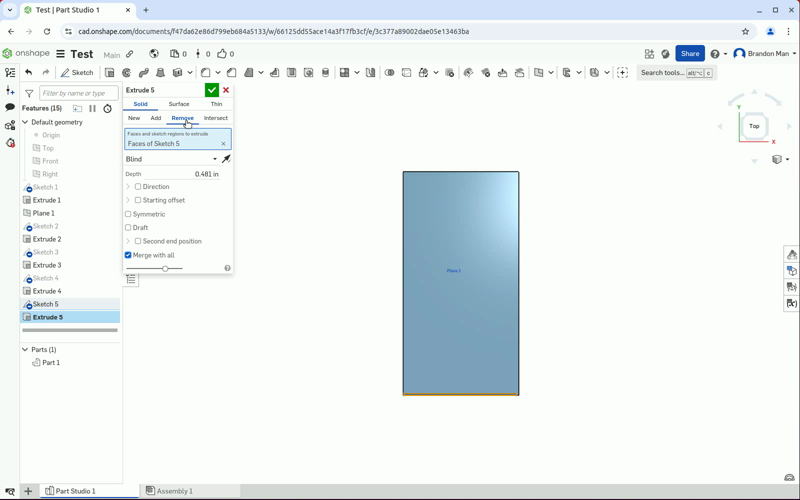
key(enter)
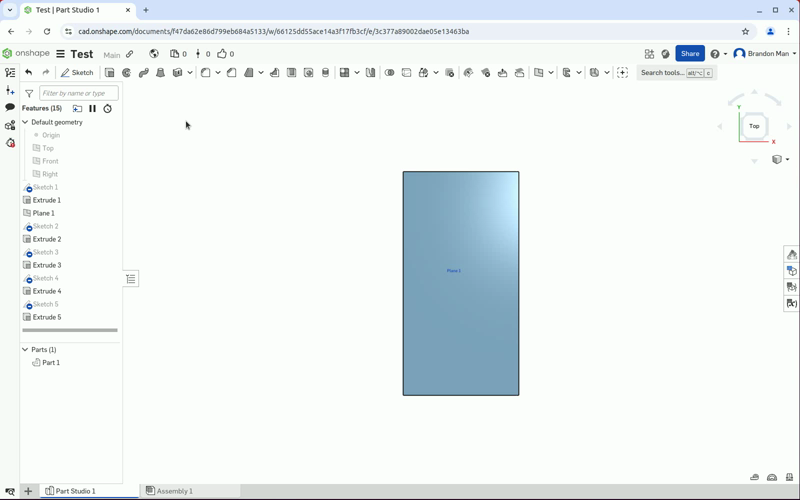
key(shift+h)
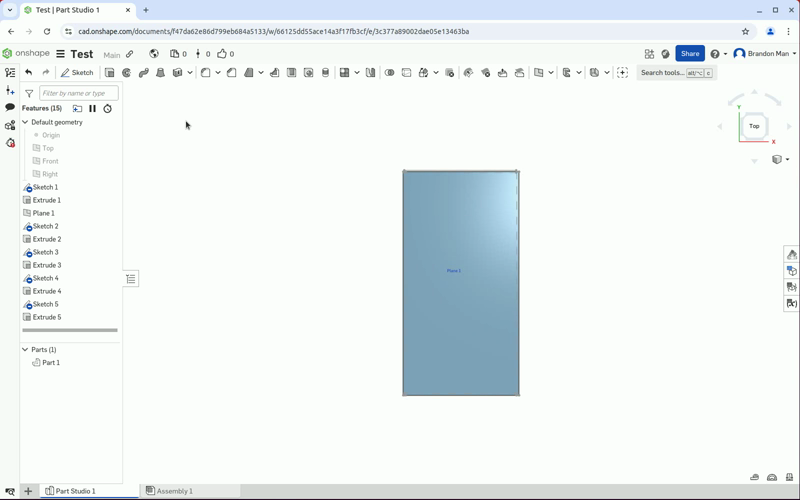
key(shift+h)
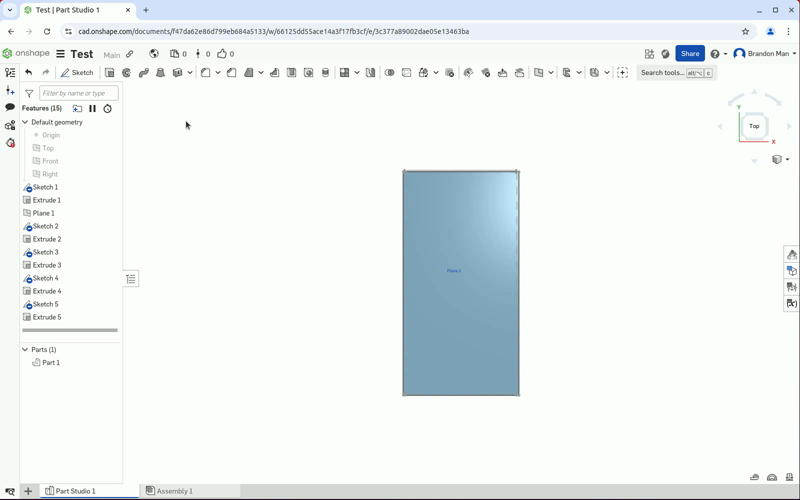
key(shift+7)
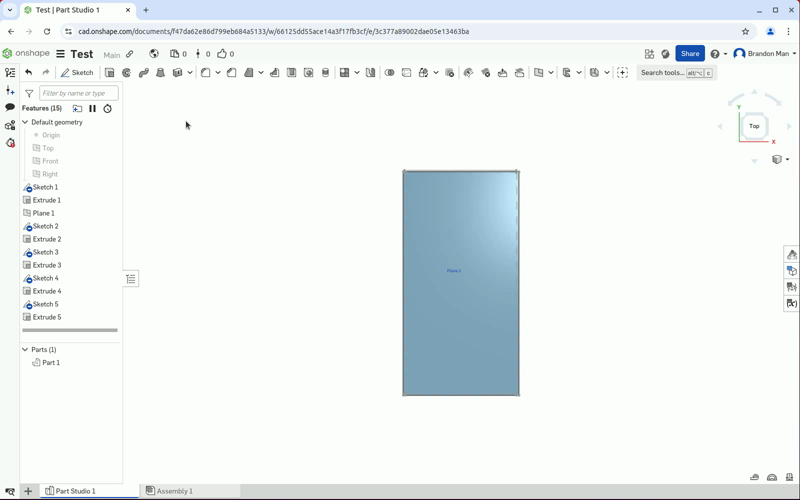
key(up, 3)
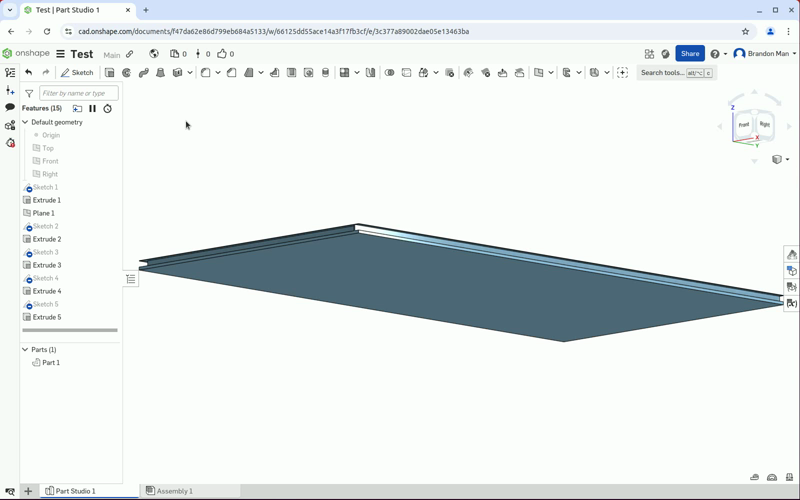
key(left, 3)
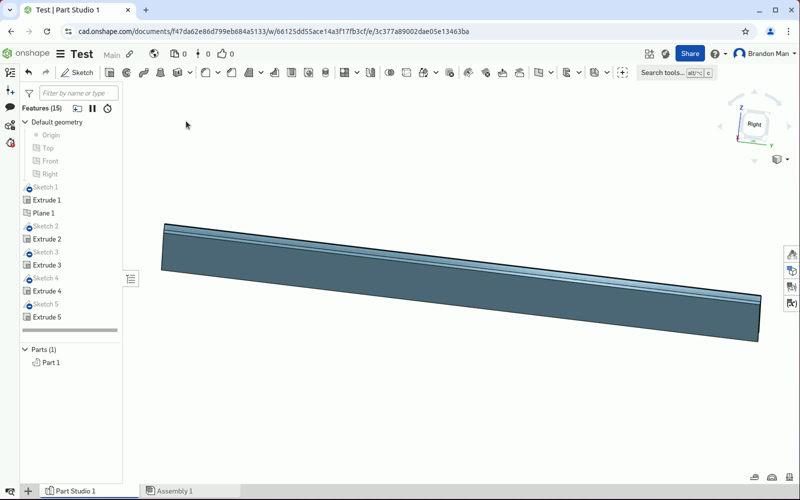
key(right, 3)
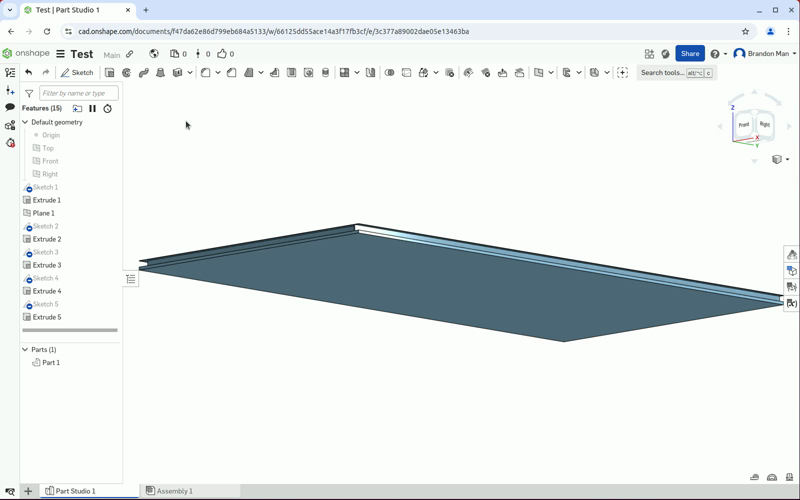
key(down, 3)
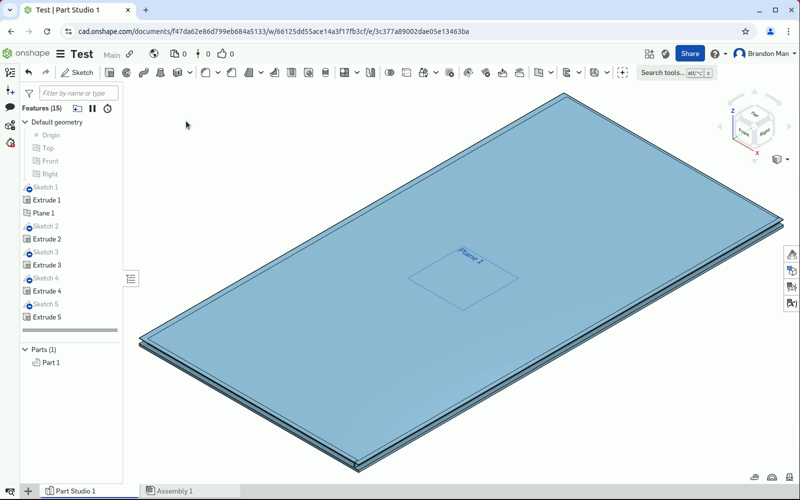
mouse_move(73, 189)
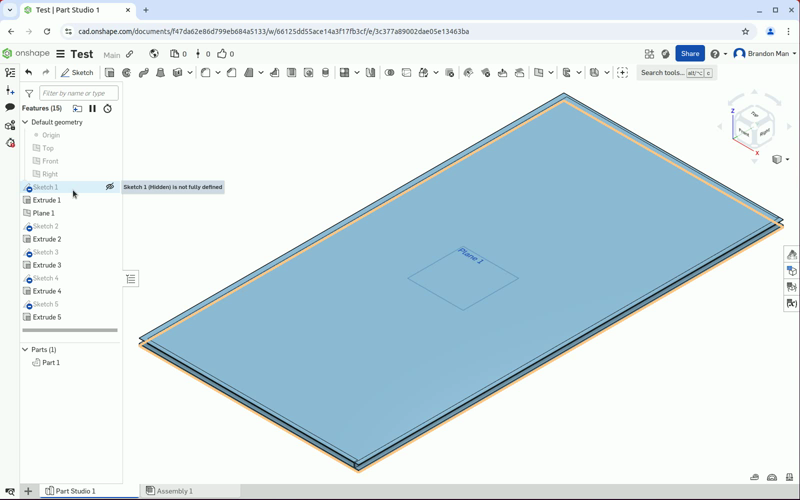
click(73, 189)